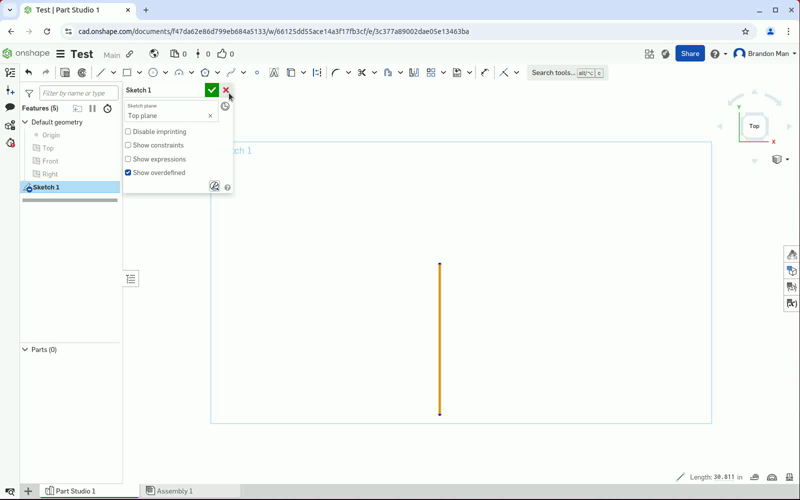
key(shift+h)
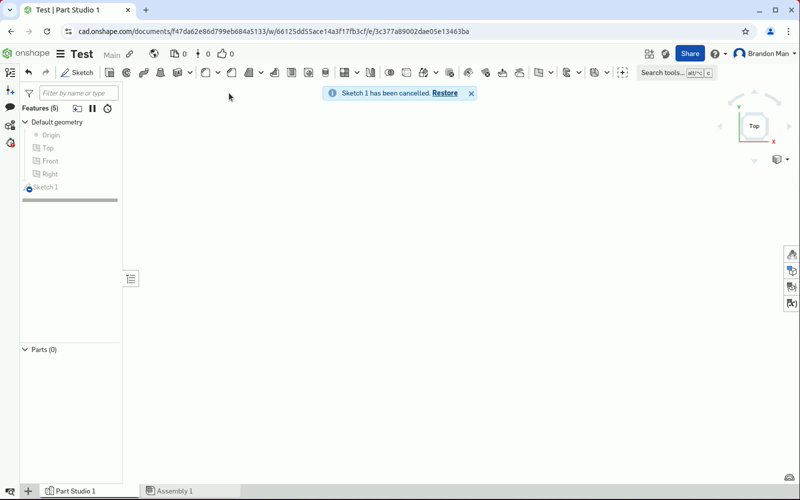
mouse_move(73, 352)
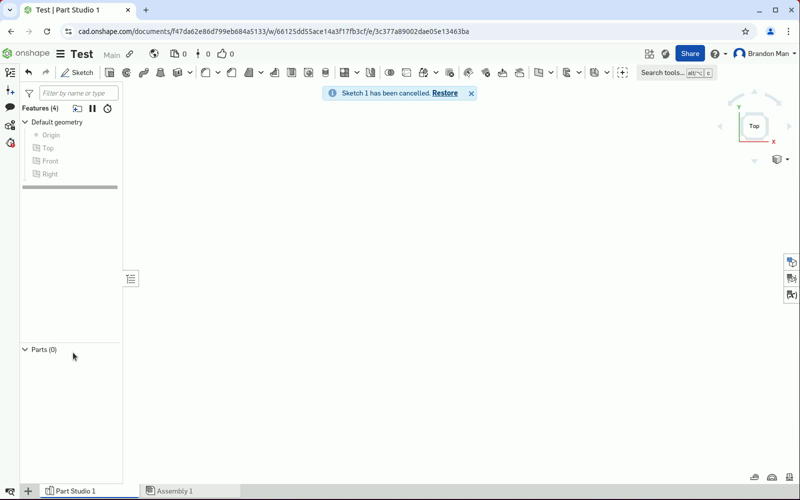
key(y)
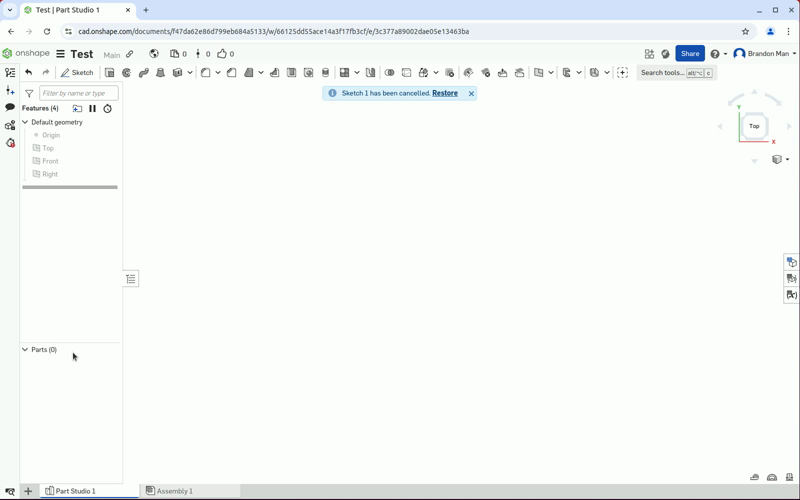
key(shift+p)
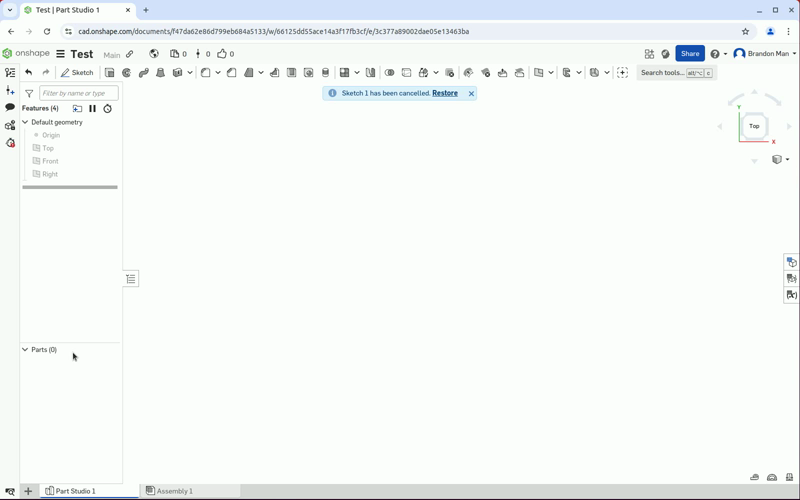
key(space)
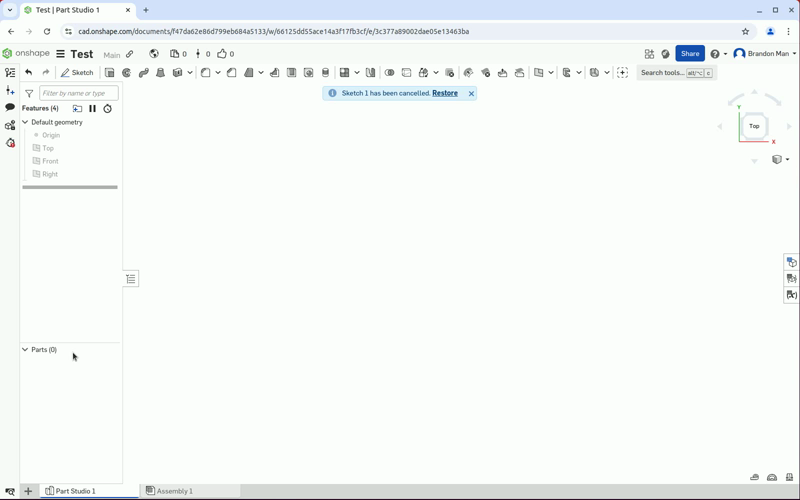
key_down(shift)
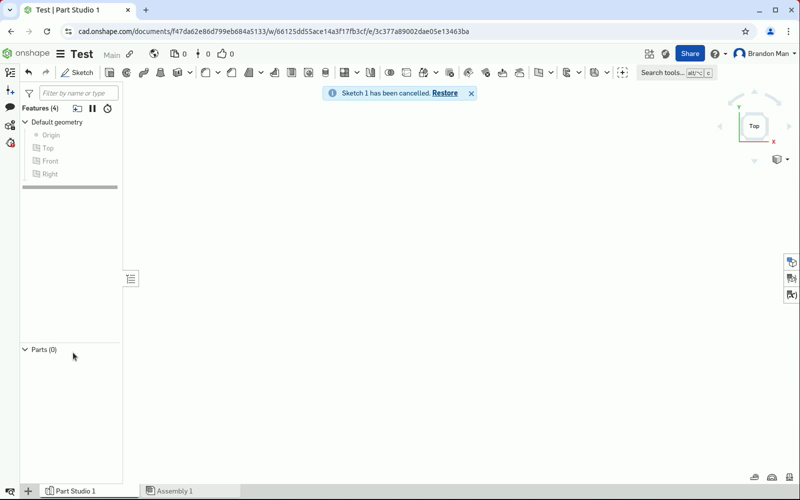
key(up)
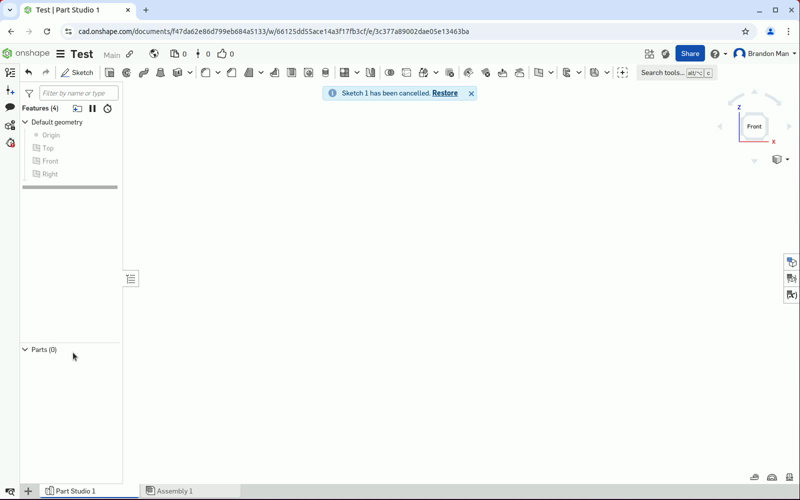
key_up(shift)
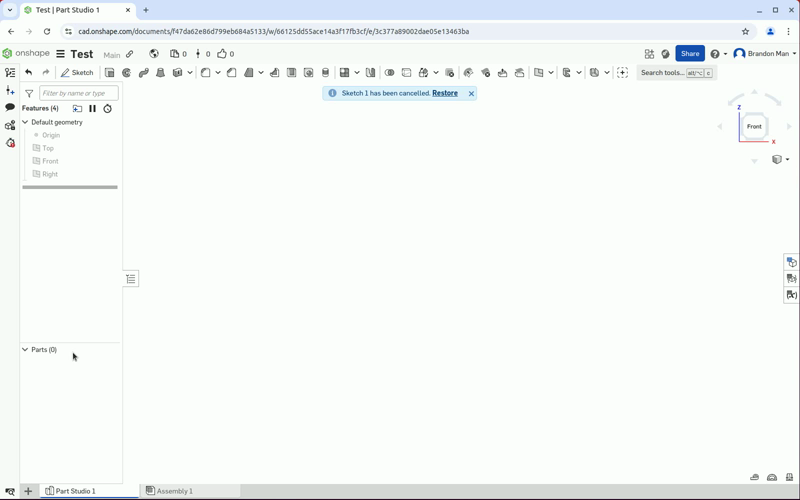
mouse_move(73, 352)
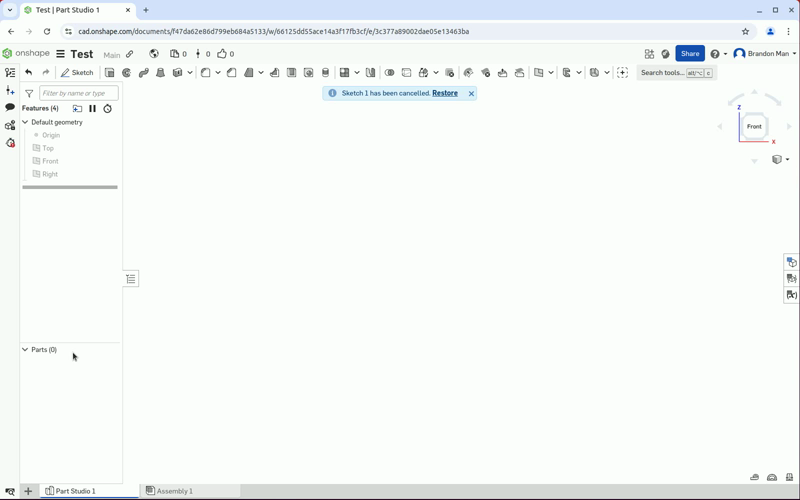
key(shift+y)
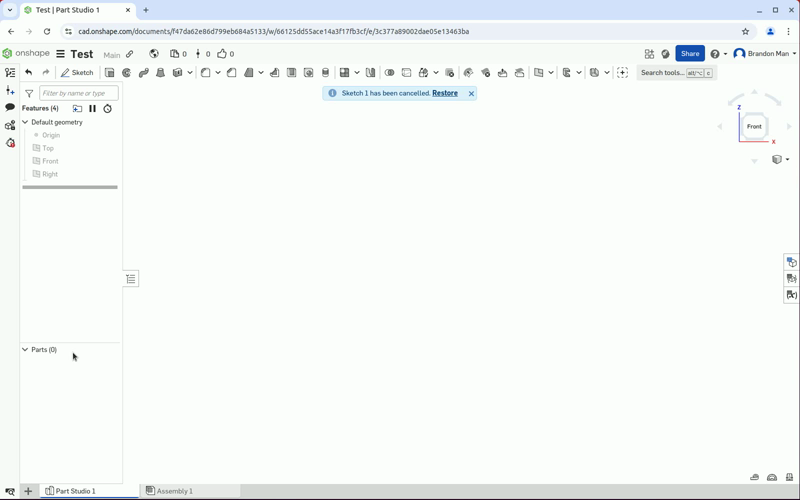
key(shift+s)
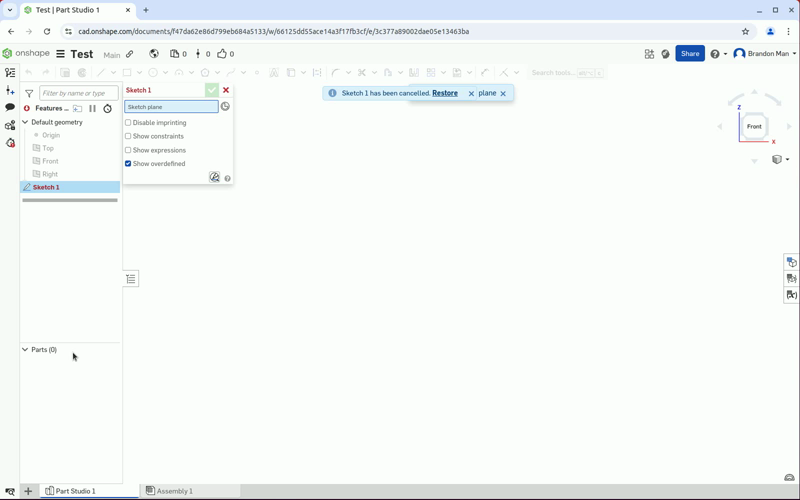
mouse_move(73, 163)
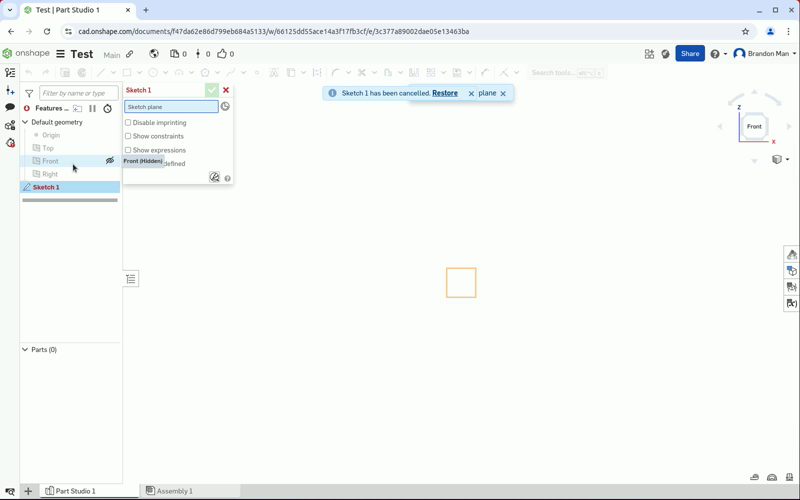
click(73, 163)
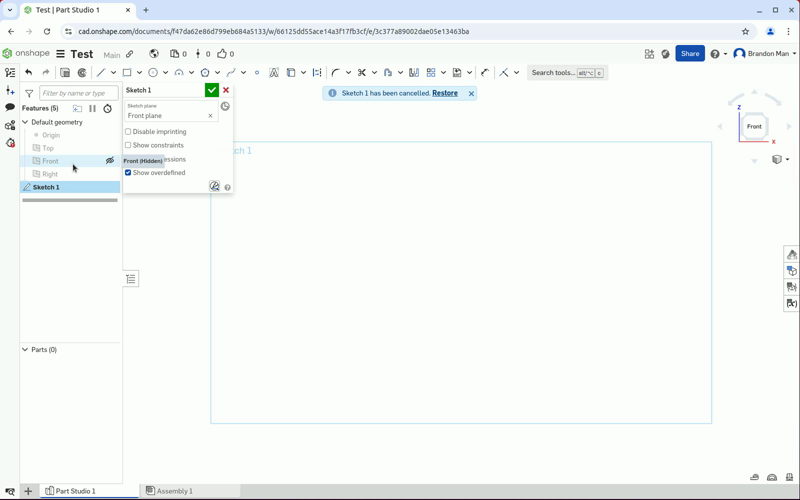
mouse_move(73, 352)
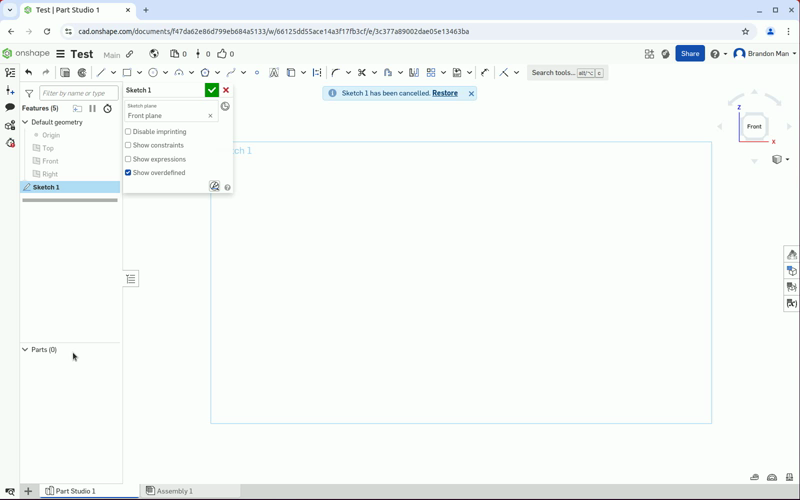
key(y)
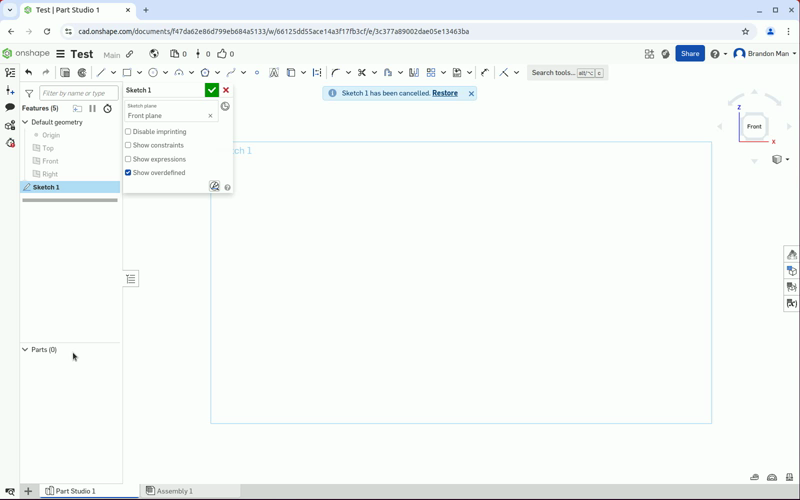
key(l)
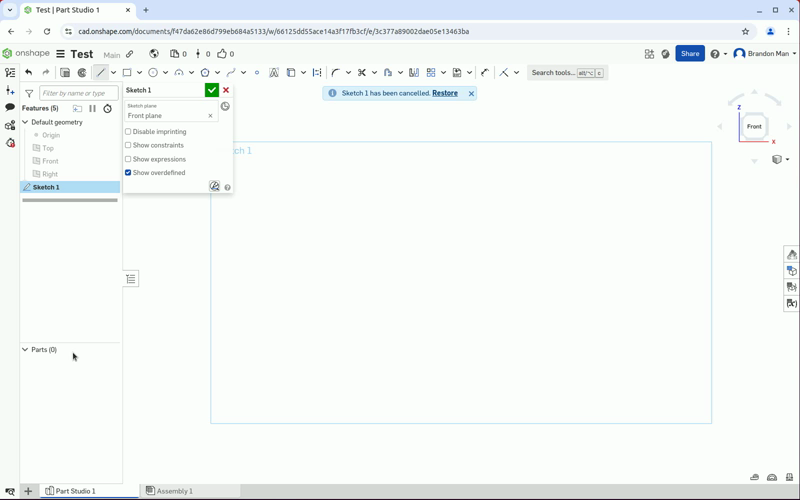
key_down(shift)
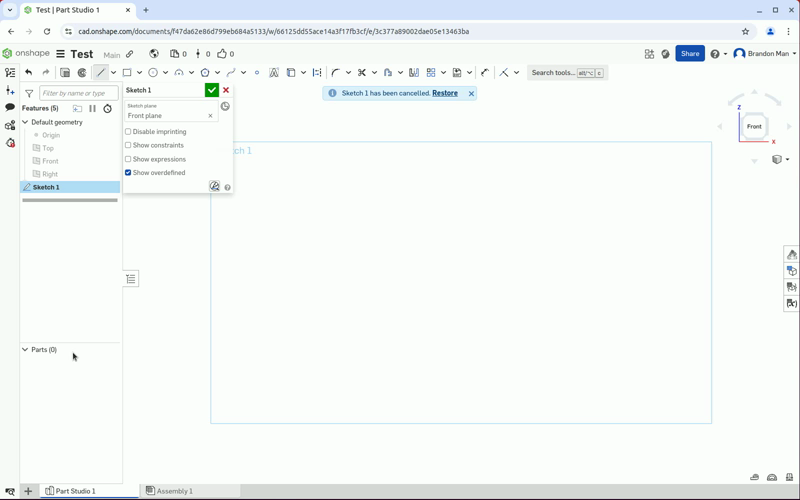
mouse_move(378, 286)
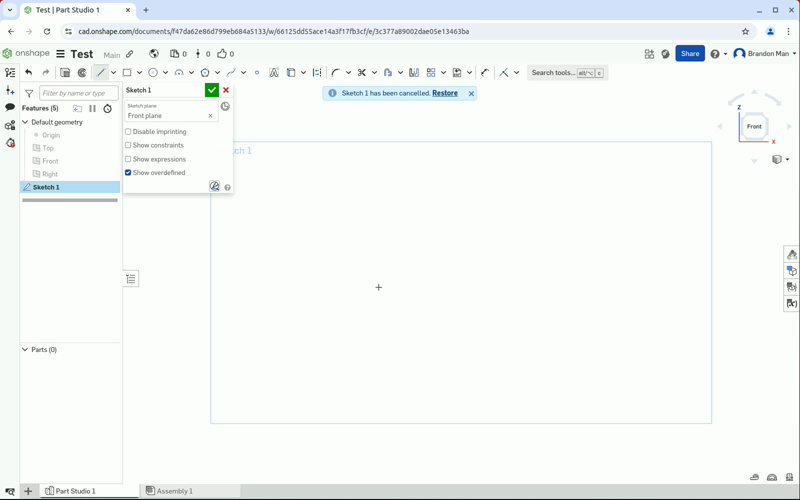
click(378, 286)
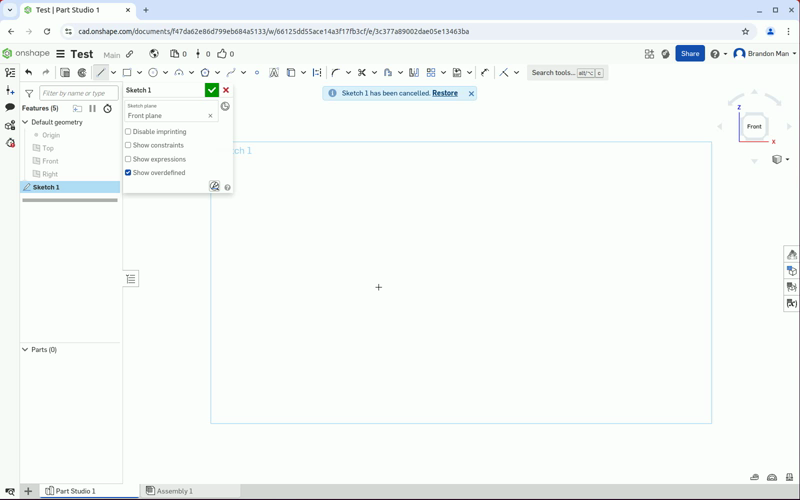
key_up(shift)
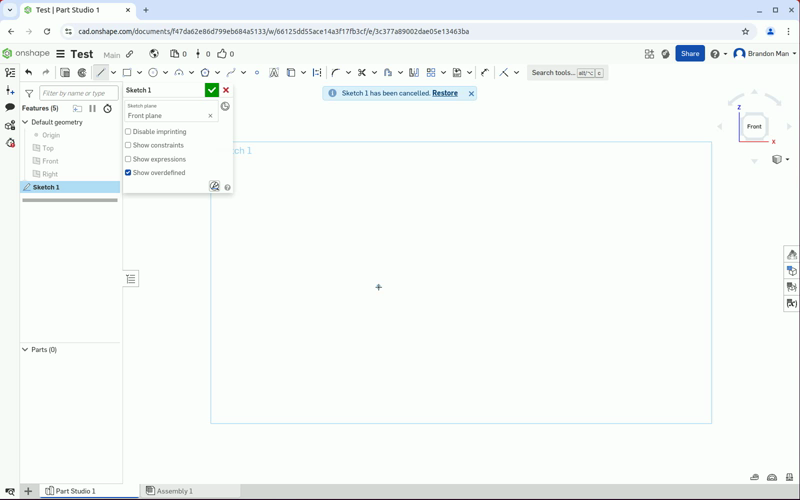
key_down(shift)
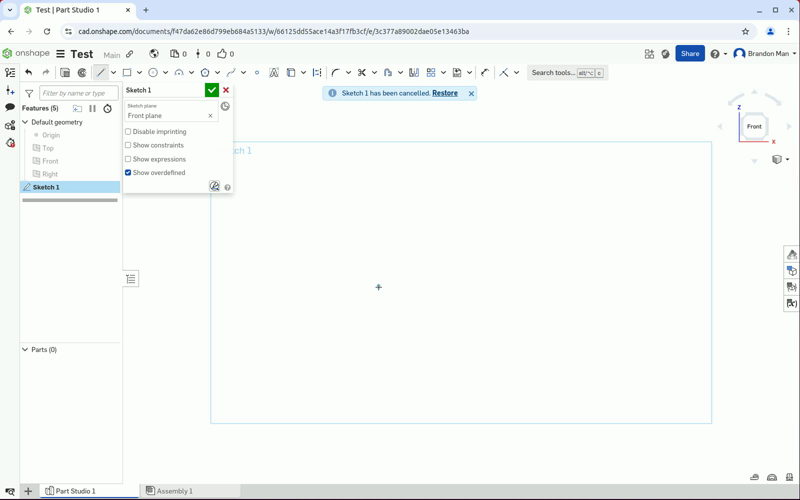
mouse_move(542, 286)
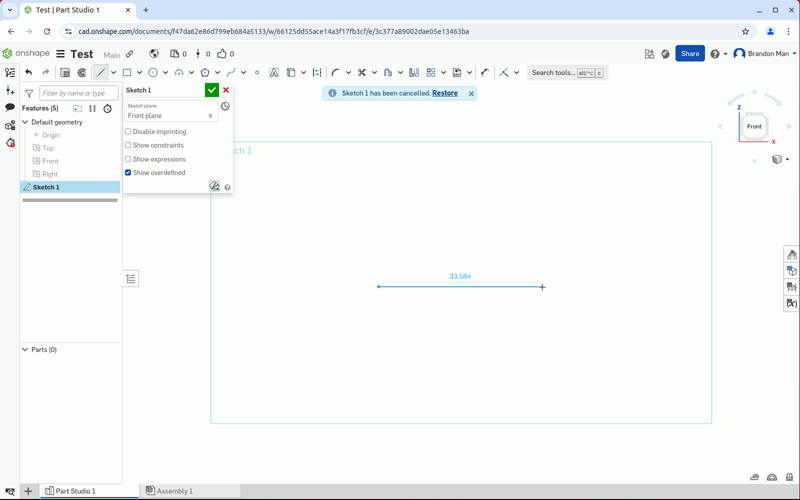
click(542, 286)
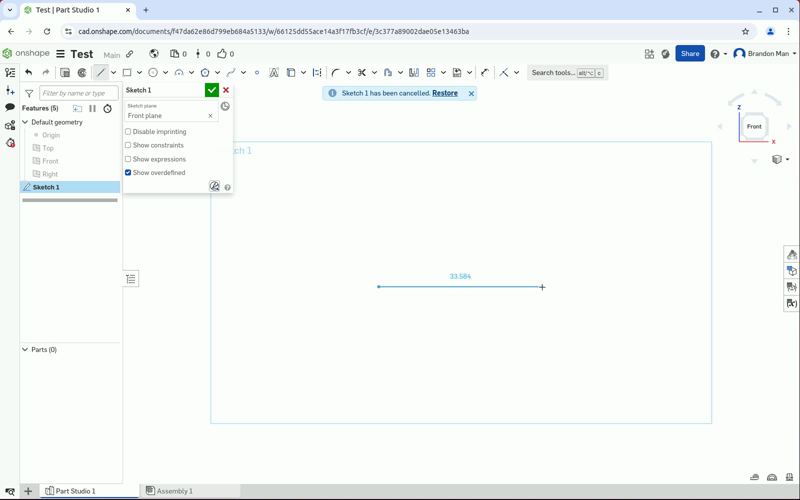
key_up(shift)
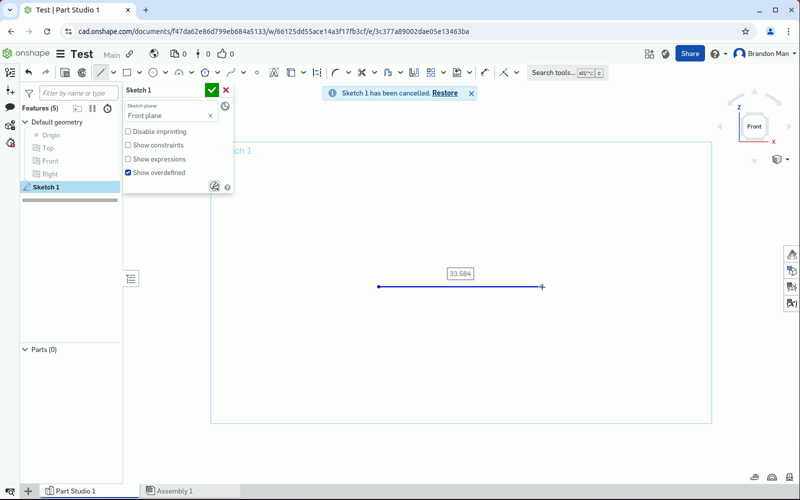
key_down(shift)
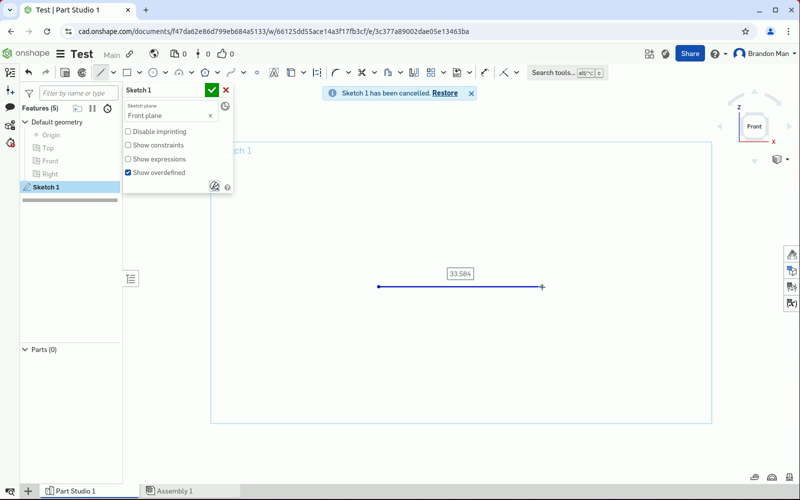
mouse_move(572, 286)
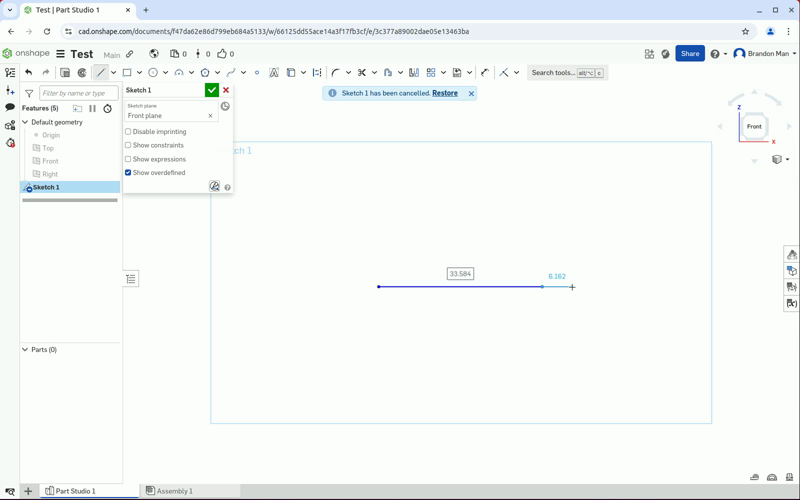
mouse_move(542, 274)
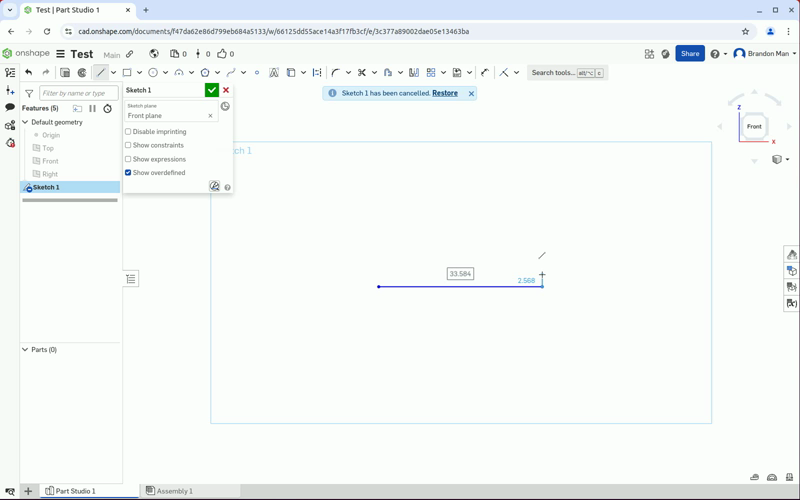
click(542, 274)
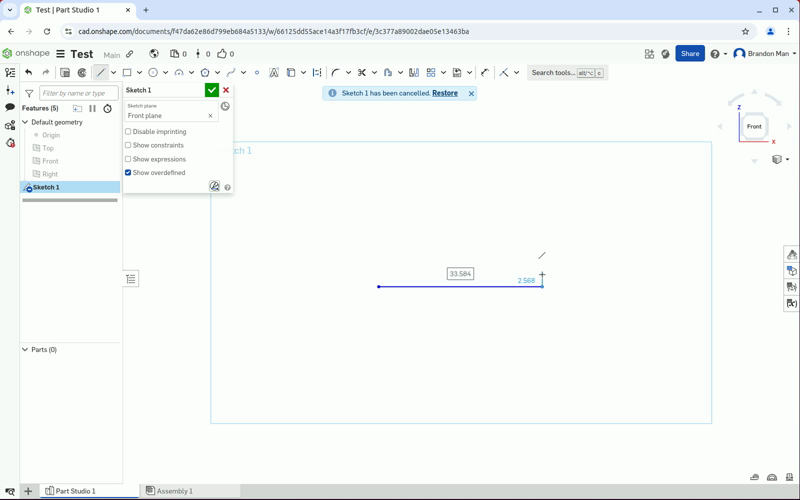
key_up(shift)
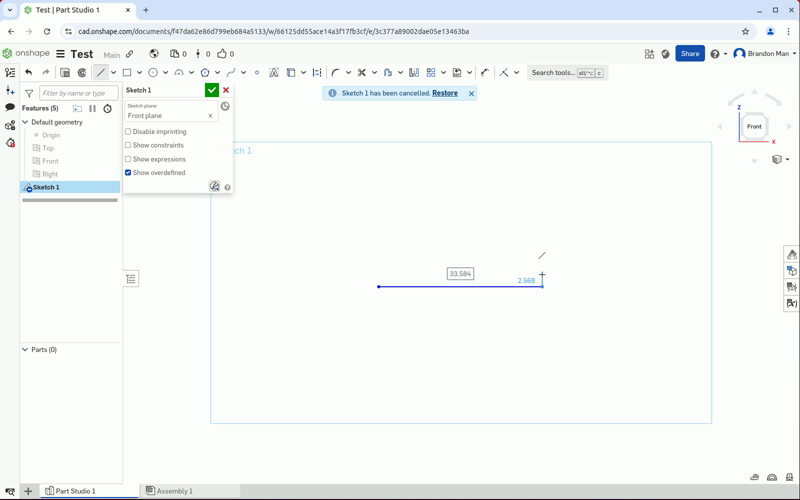
key_down(shift)
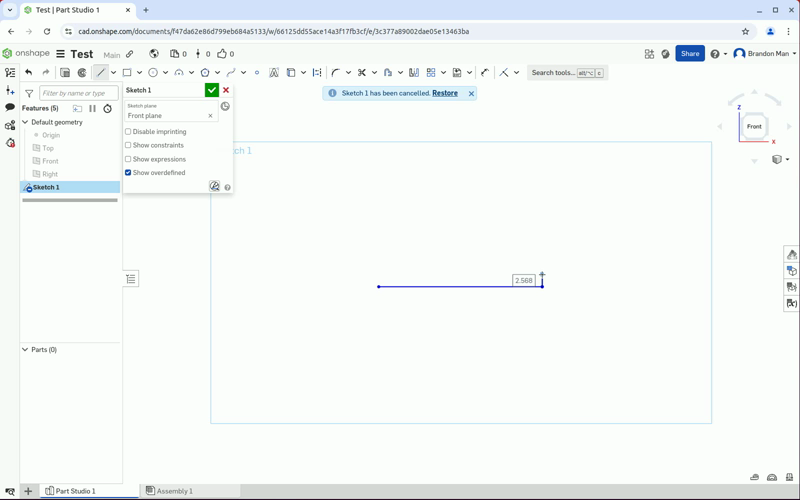
mouse_move(378, 274)
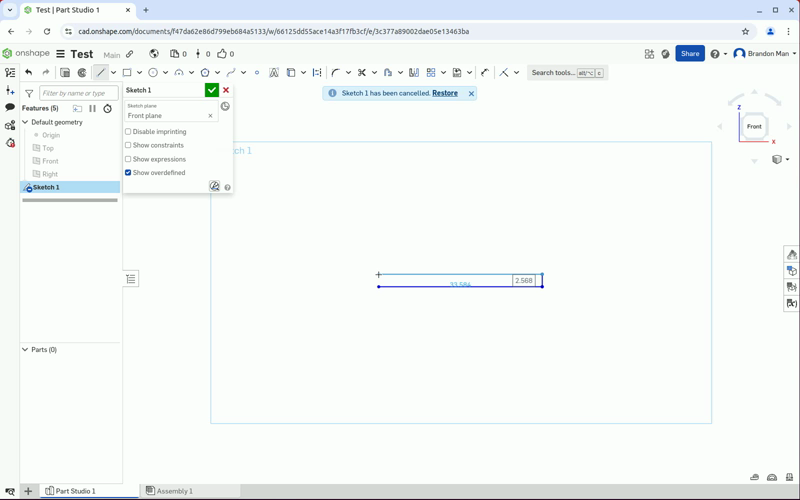
click(378, 274)
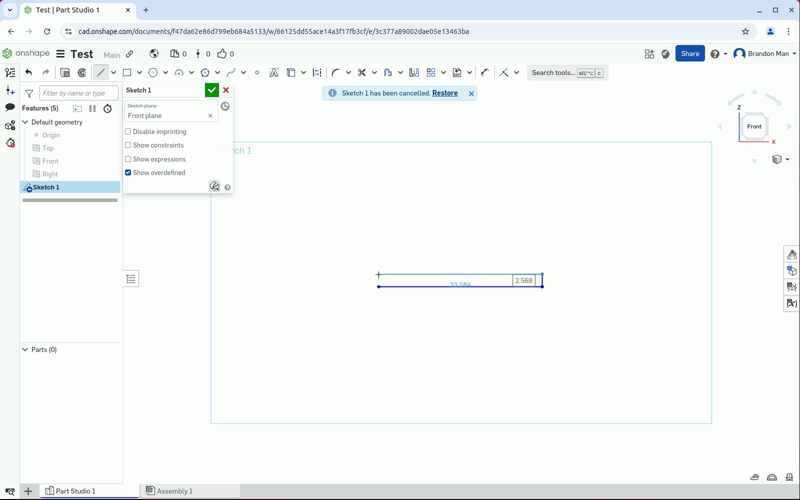
key_up(shift)
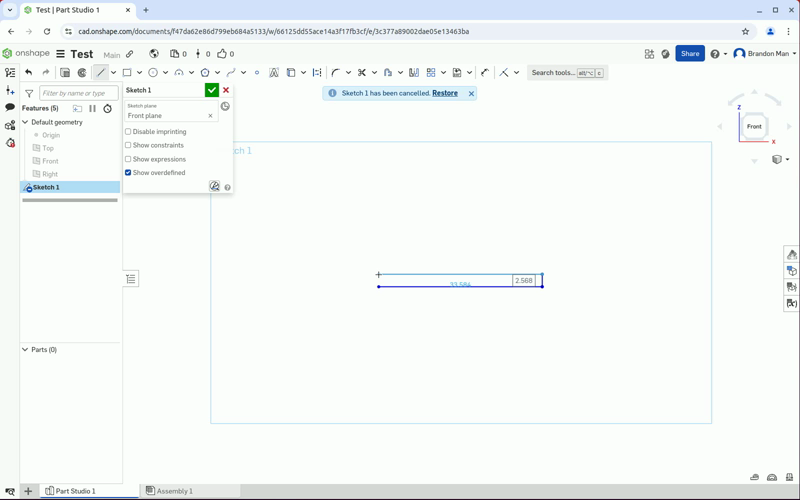
mouse_move(408, 274)
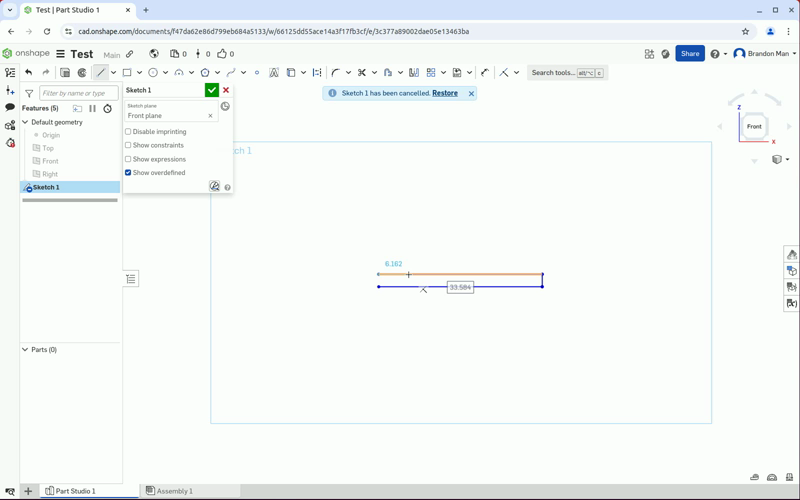
key_down(shift)
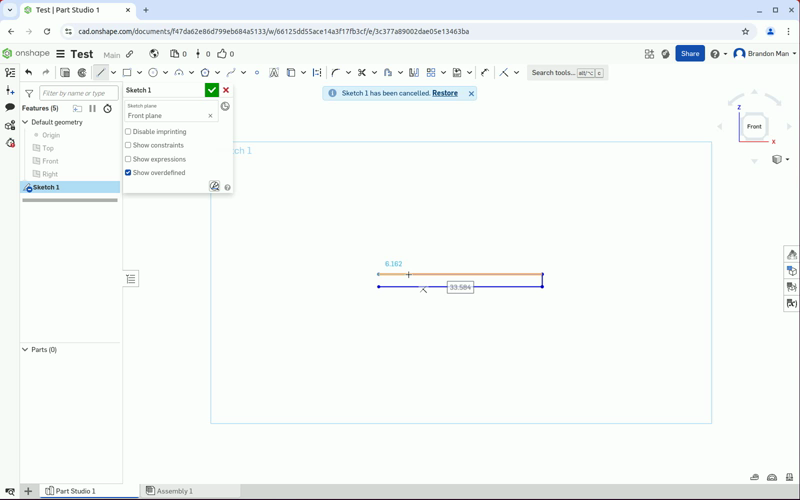
mouse_move(378, 286)
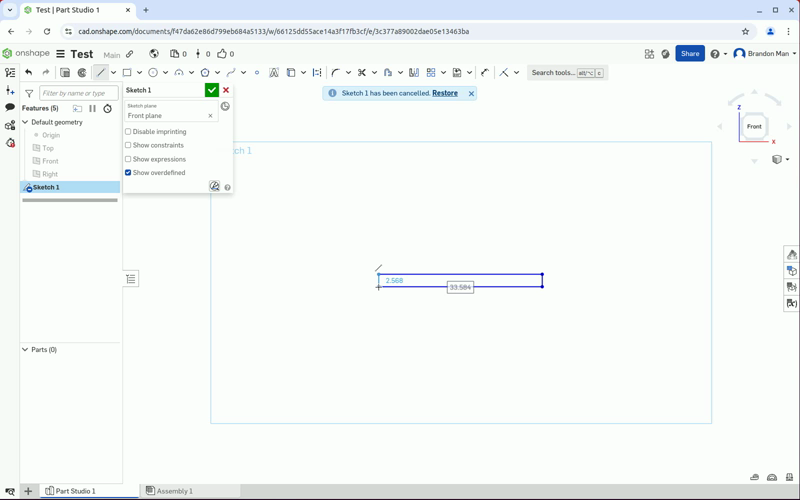
key_up(shift)
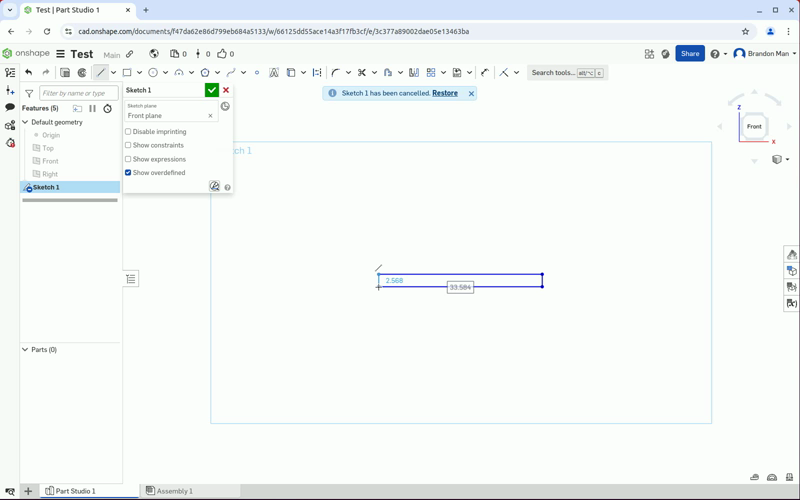
click(378, 286)
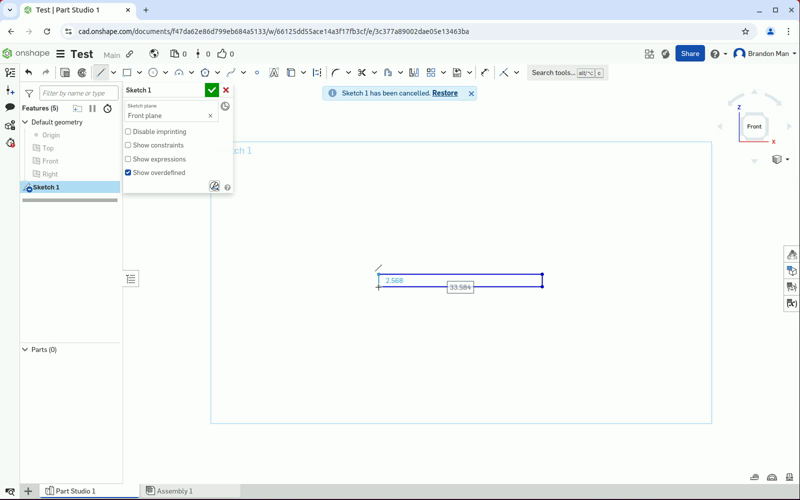
key(esc)
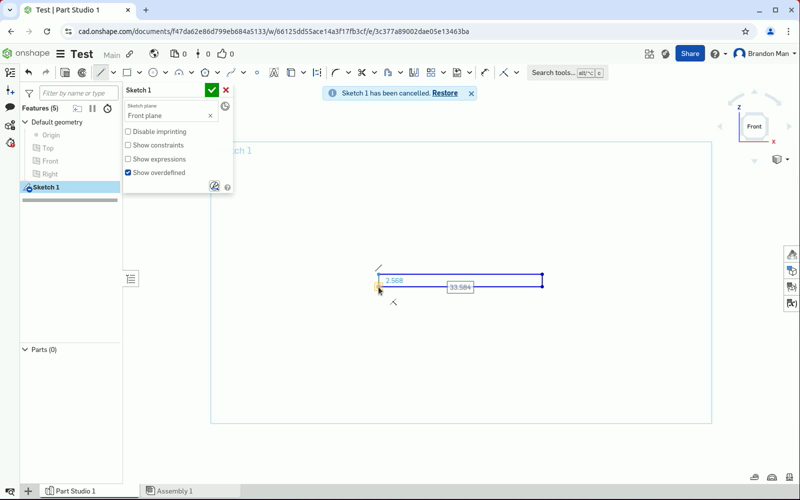
mouse_move(444, 281)
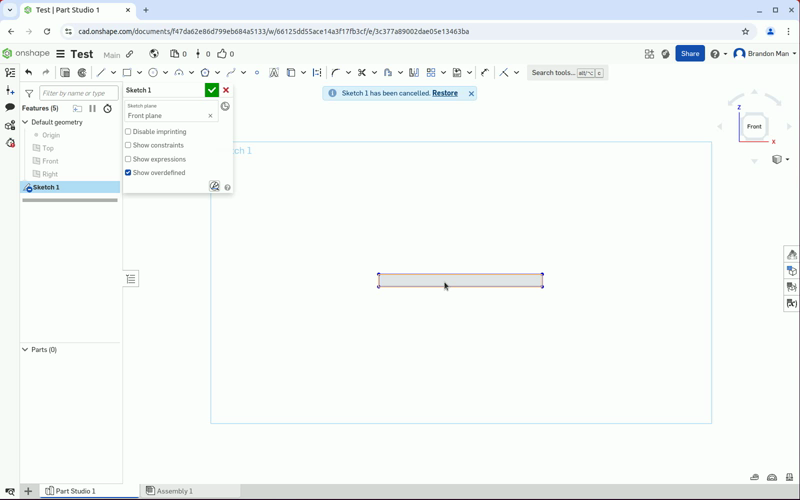
click(444, 281)
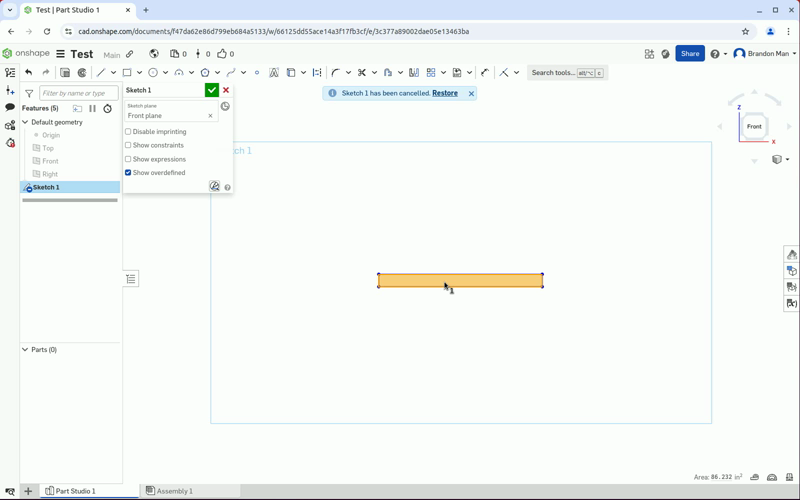
mouse_move(73, 352)
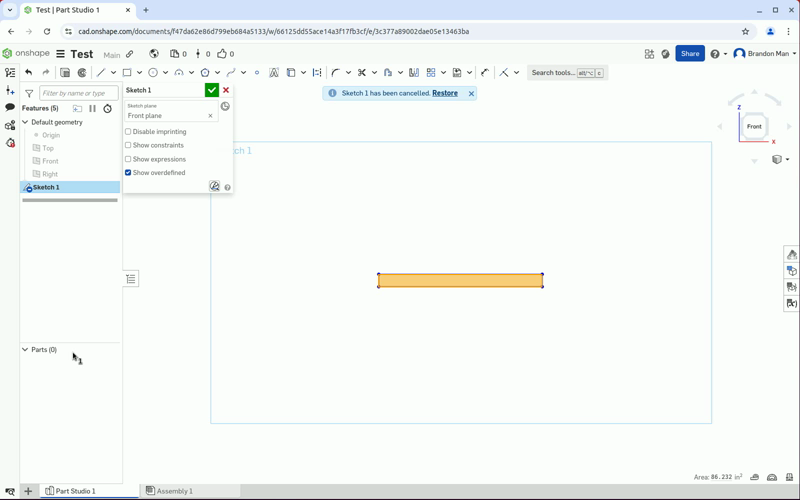
key(shift+y)
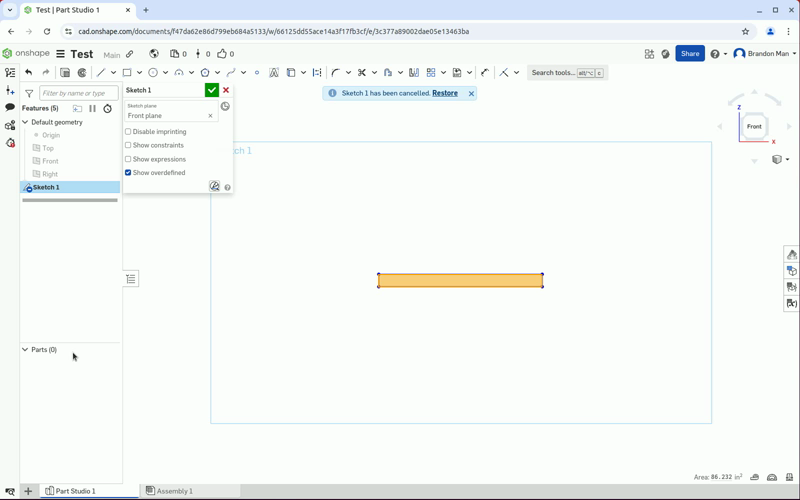
key(shift+e)
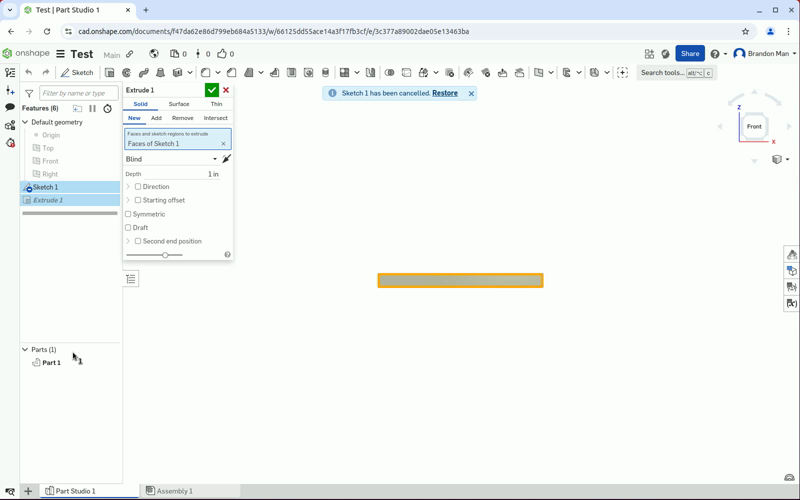
mouse_move(143, 106)
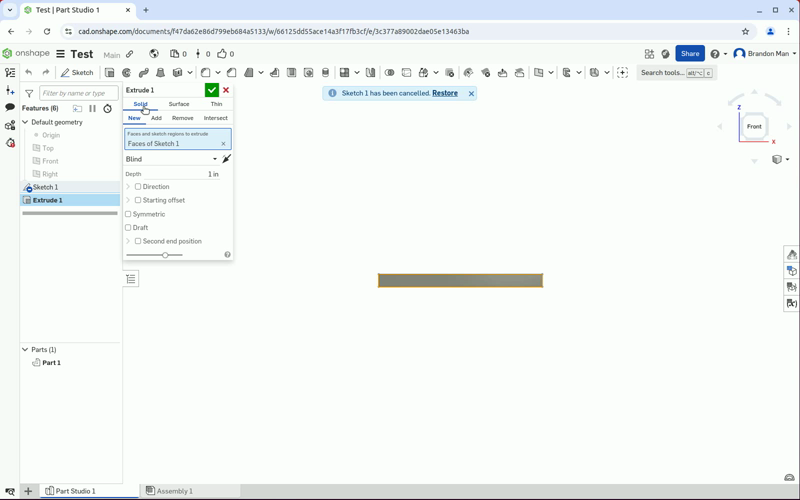
click(143, 106)
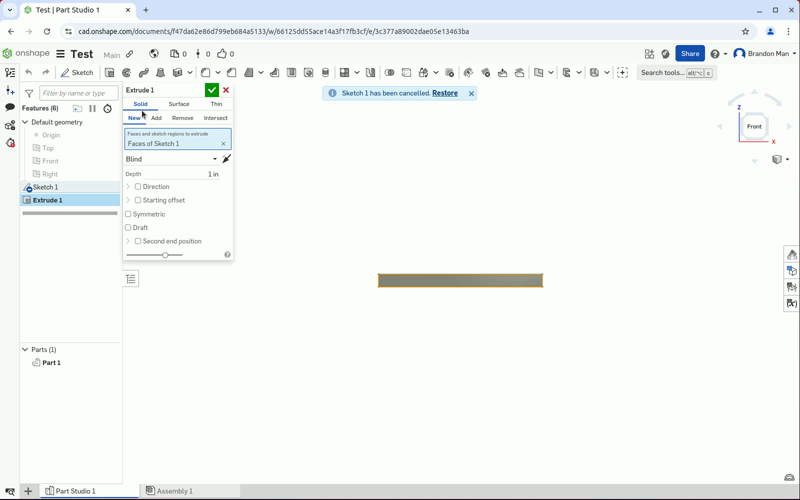
mouse_move(137, 120)
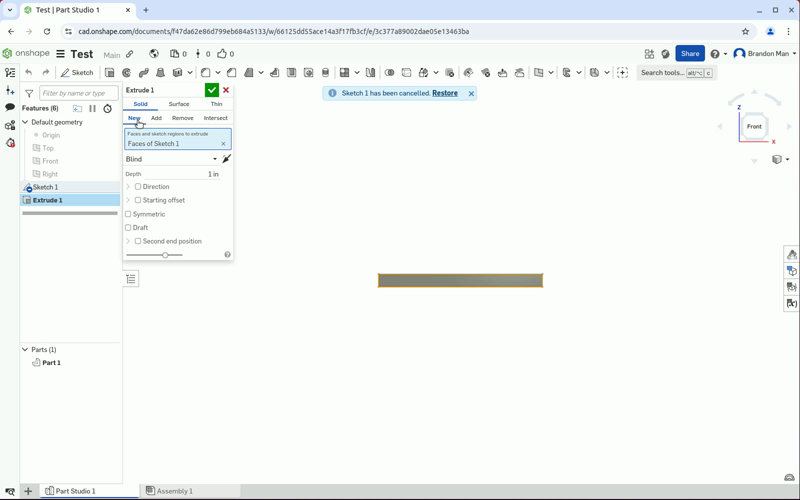
click(137, 120)
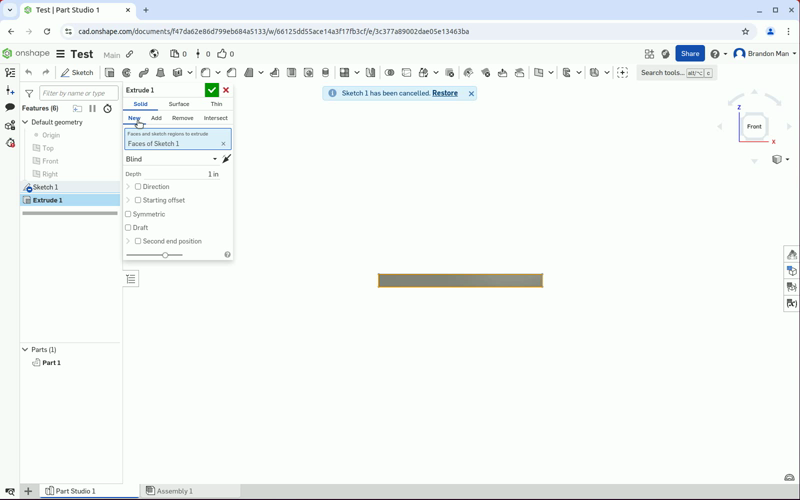
key(tab, 4)
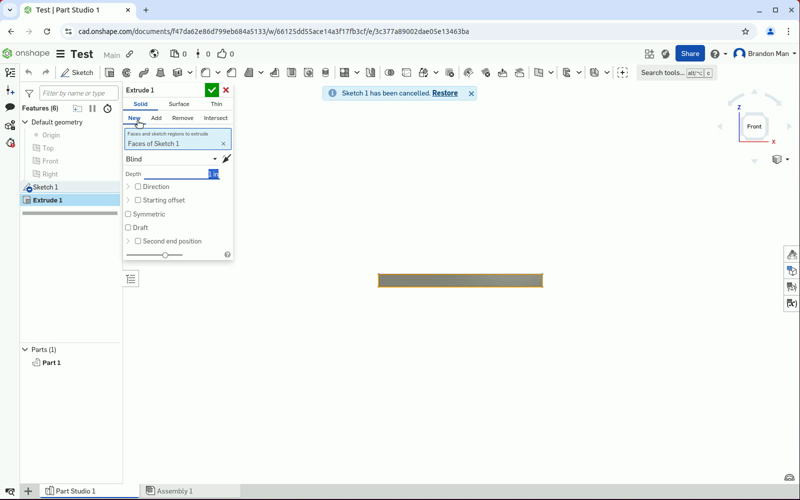
text(0.481)
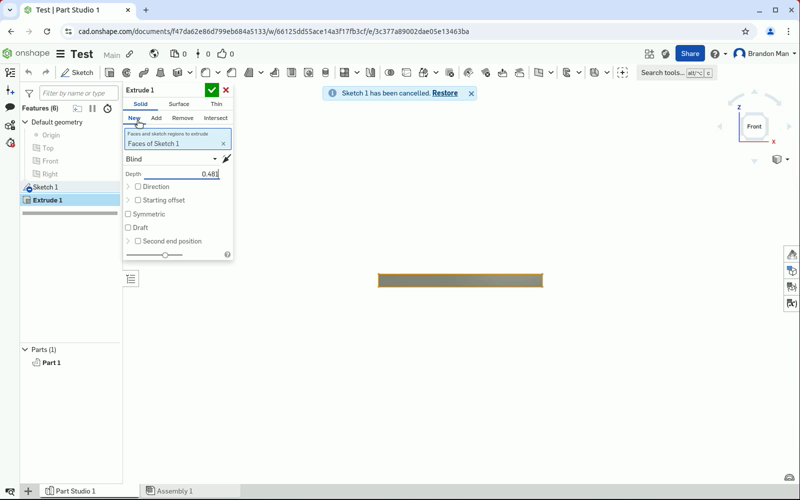
key(enter)
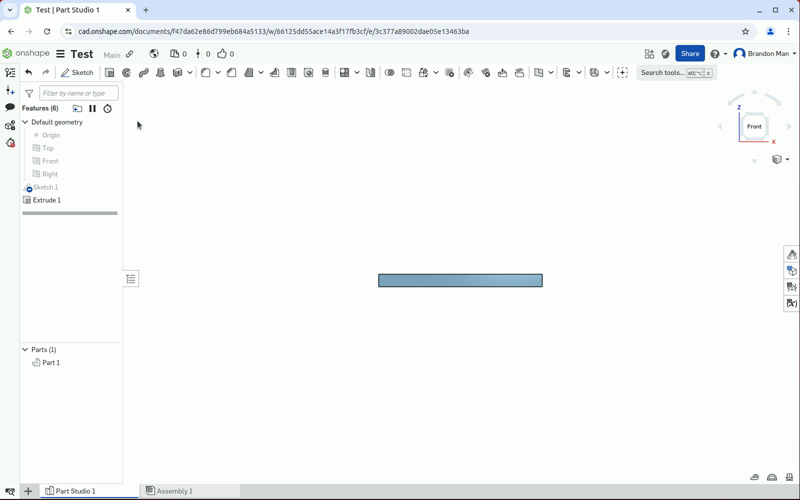
key(shift+h)
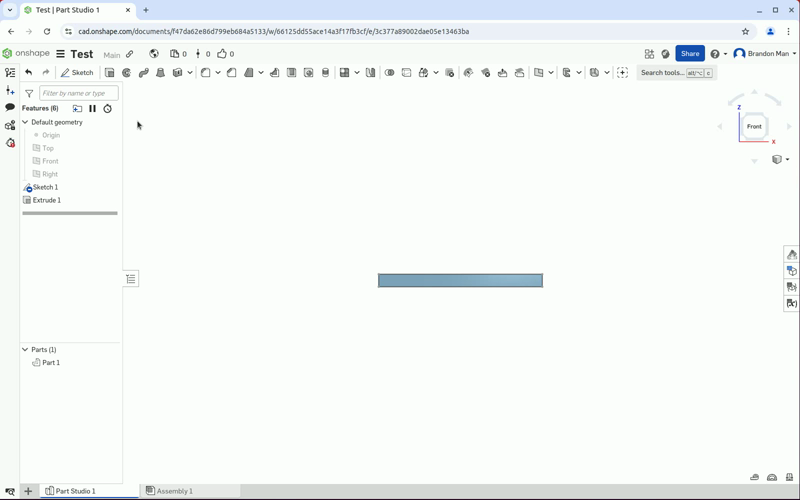
key(shift+h)
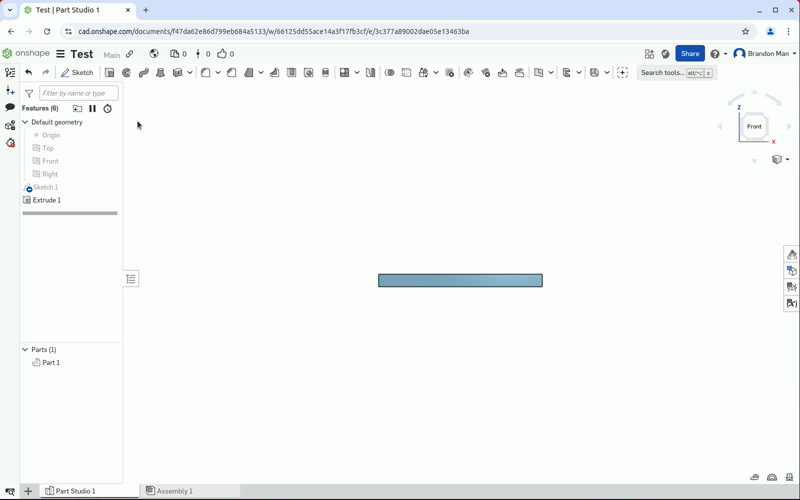
mouse_move(73, 189)
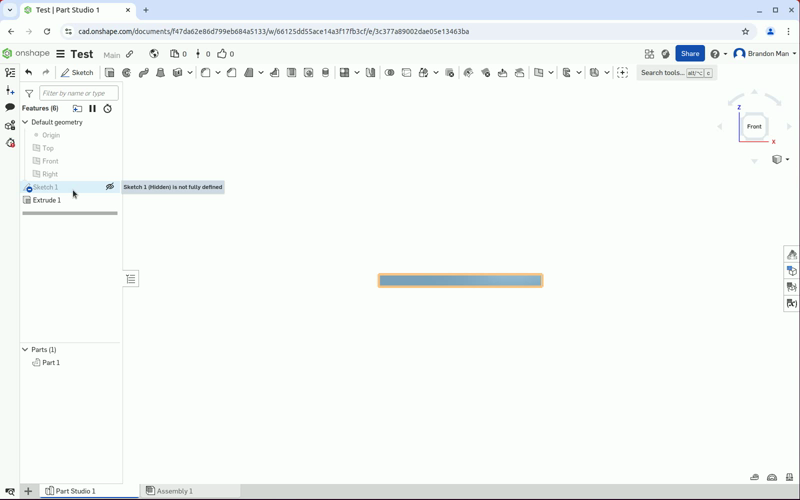
click(73, 189)
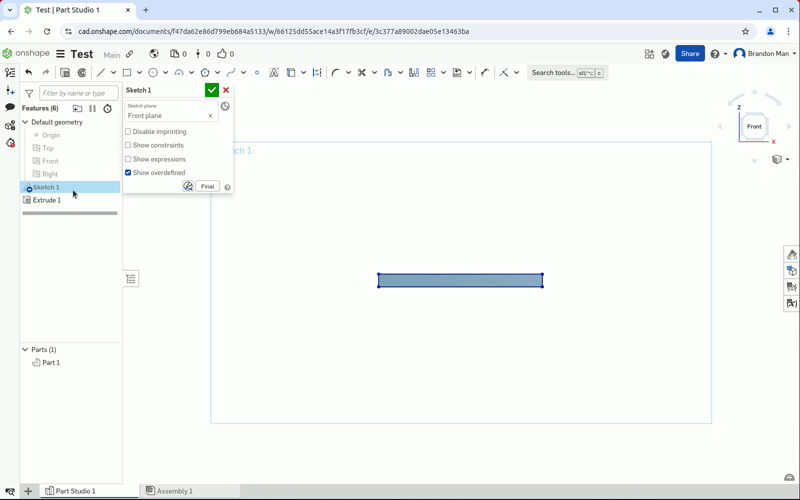
mouse_move(229, 92)
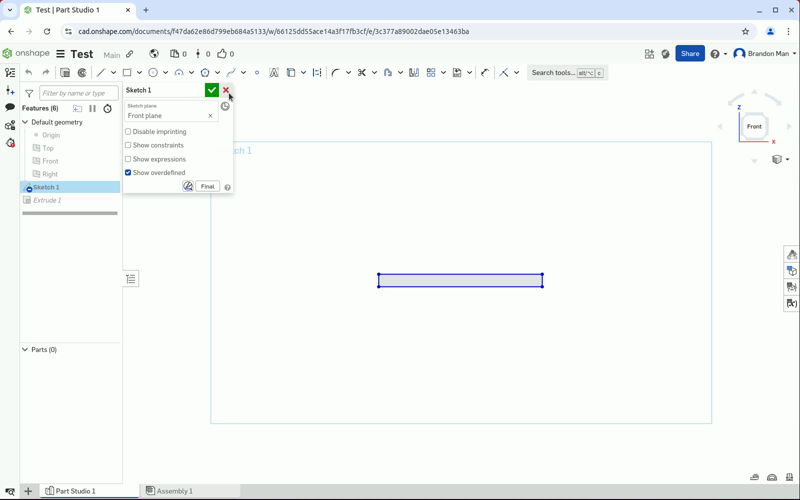
click(229, 92)
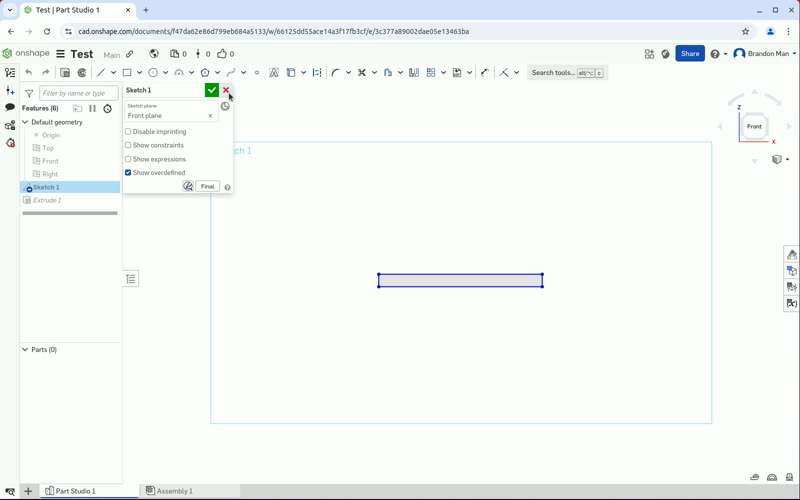
key(shift+s)
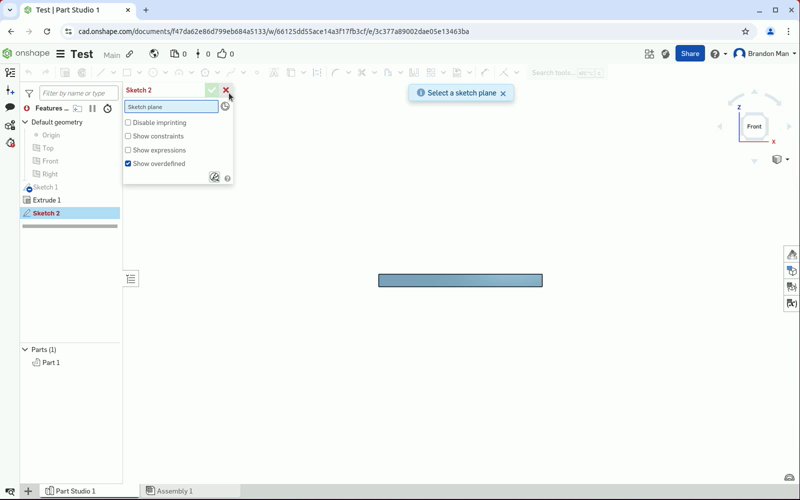
mouse_move(73, 163)
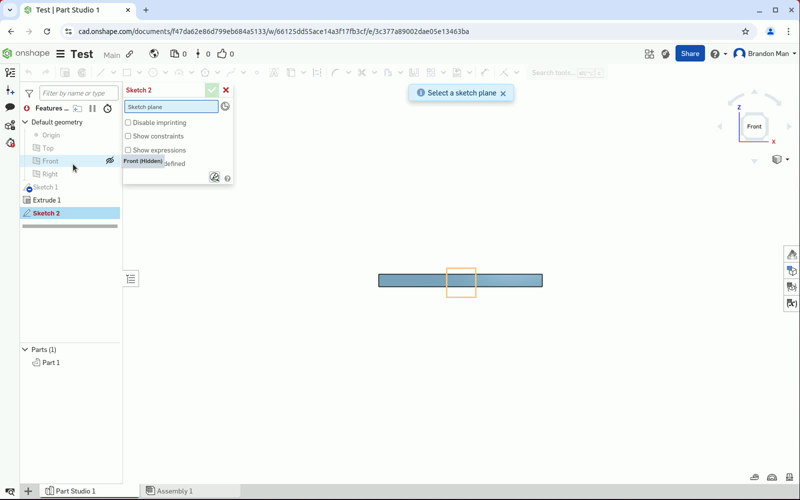
click(73, 163)
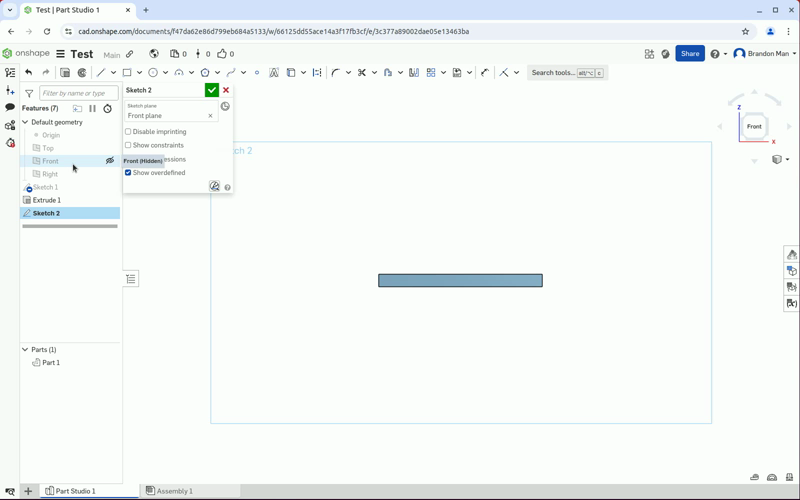
mouse_move(73, 352)
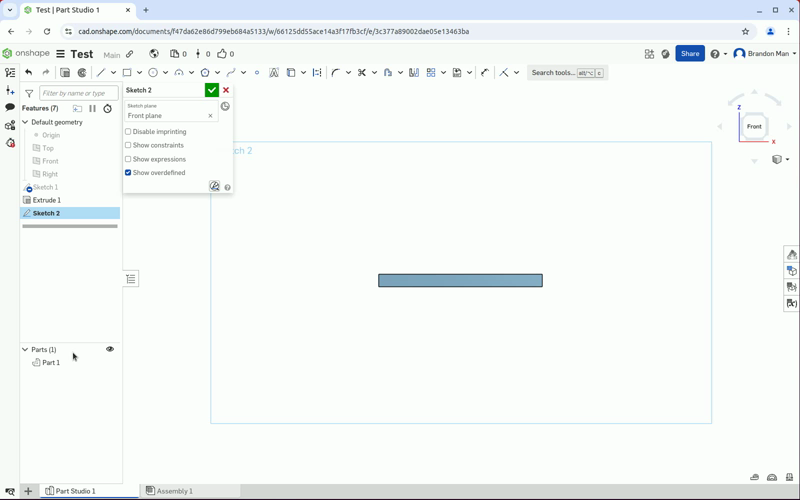
key(y)
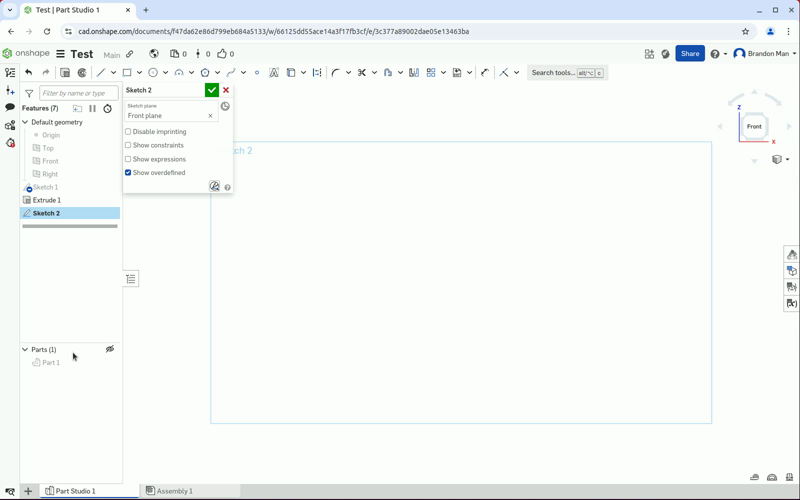
key(l)
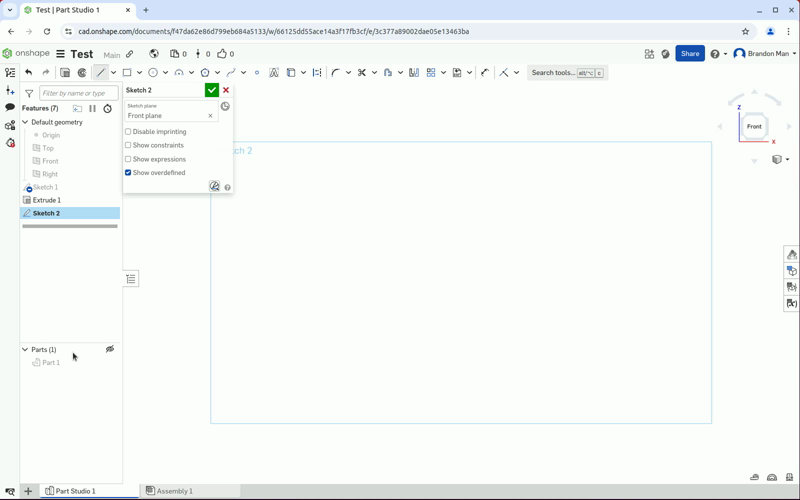
key_down(shift)
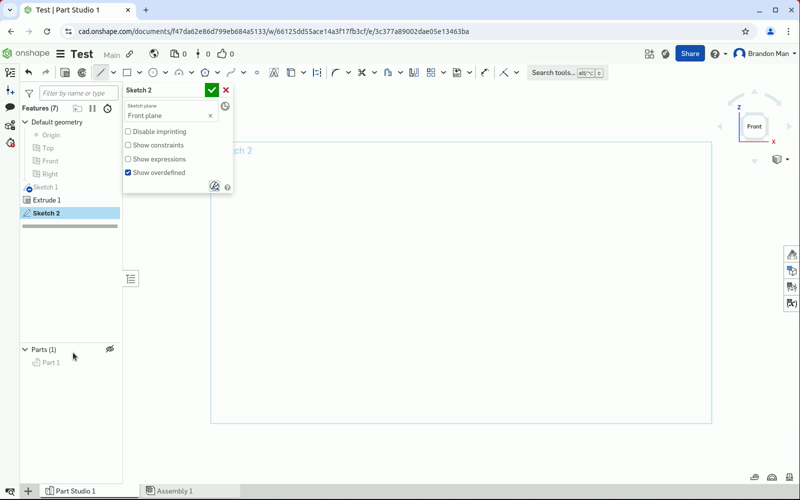
mouse_move(392, 271)
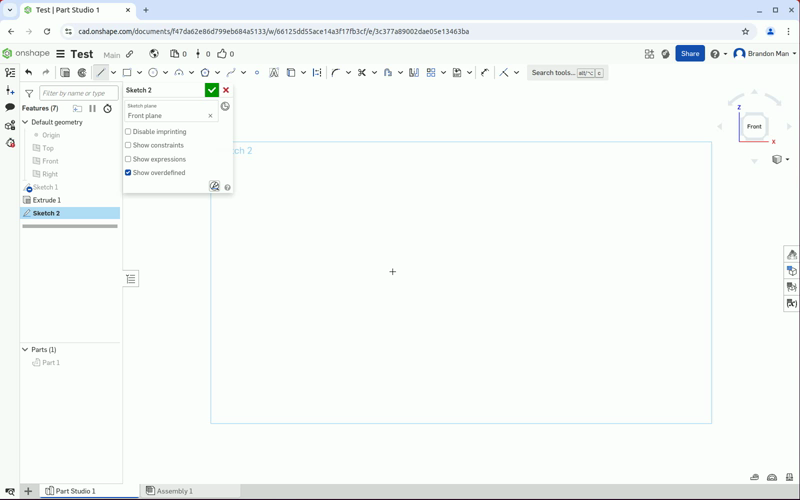
click(392, 271)
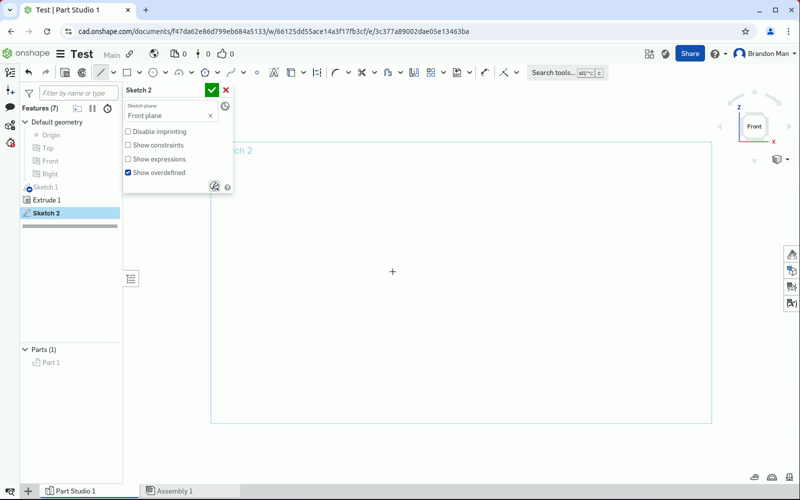
key_up(shift)
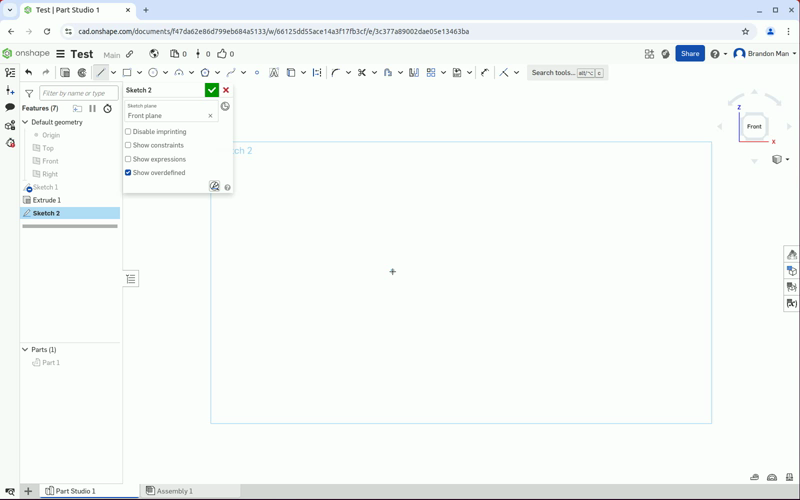
key_down(shift)
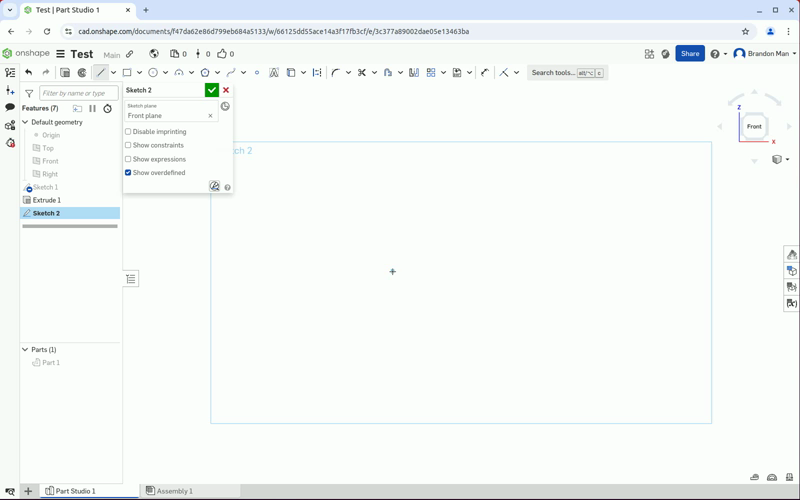
mouse_move(512, 271)
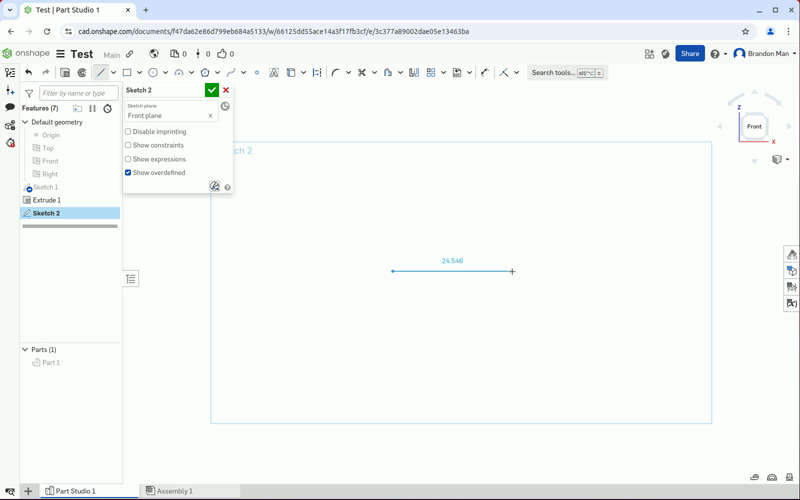
click(512, 271)
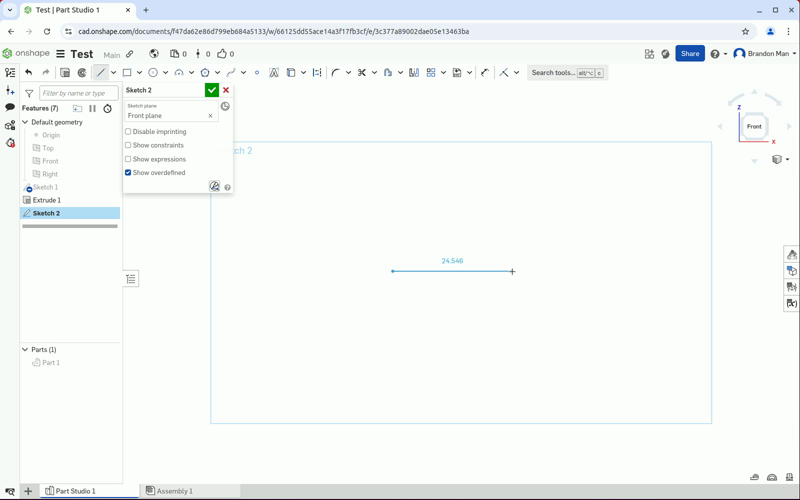
key_up(shift)
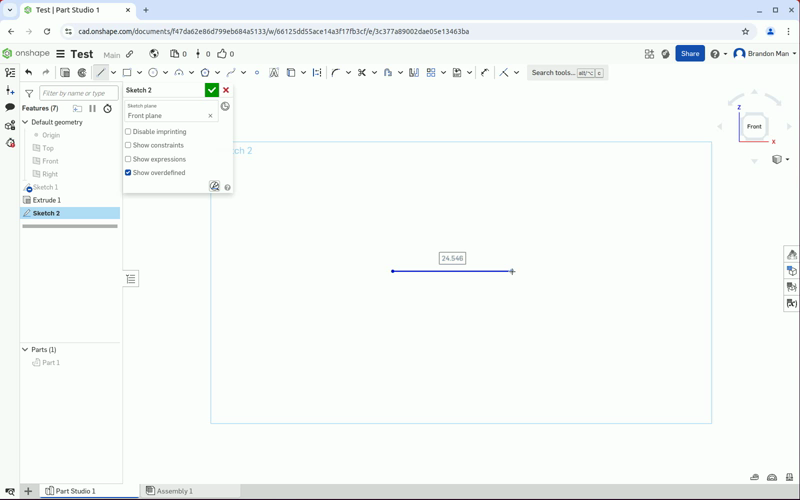
key_down(shift)
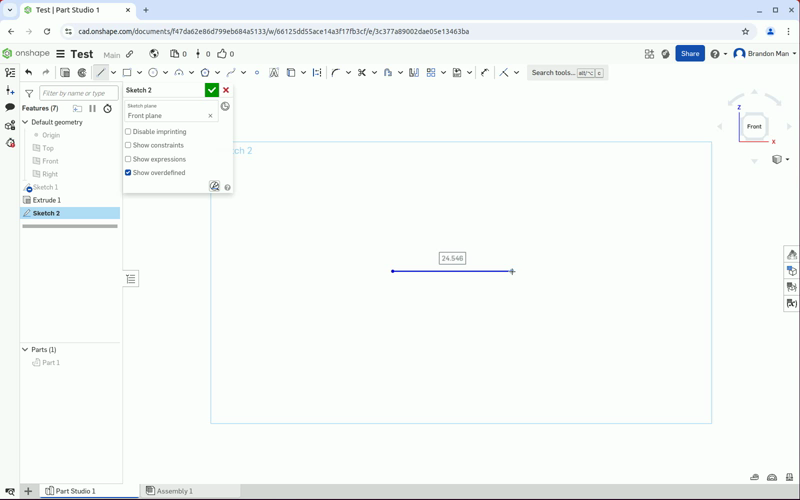
mouse_move(542, 271)
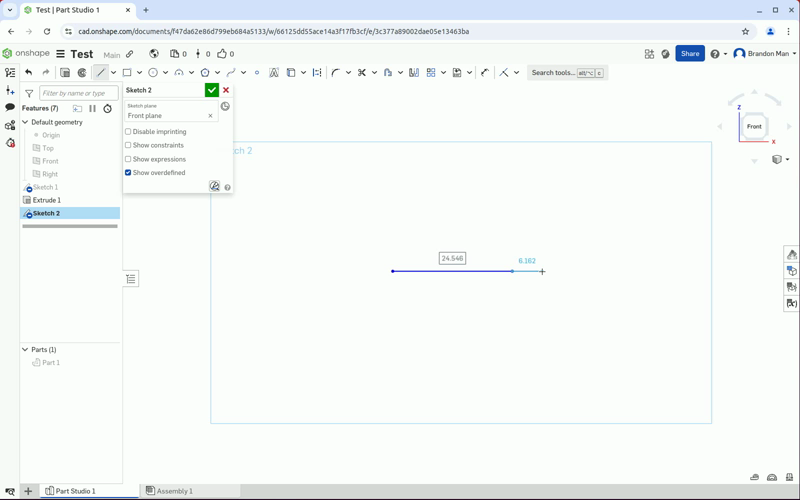
mouse_move(512, 259)
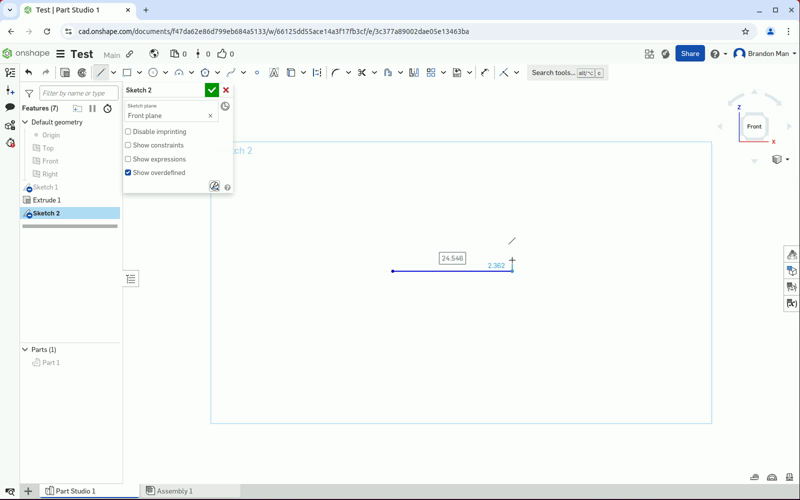
click(512, 259)
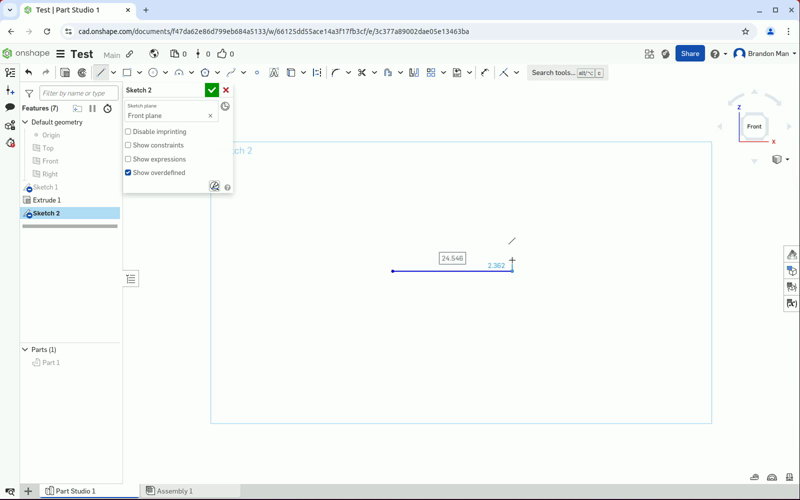
key_up(shift)
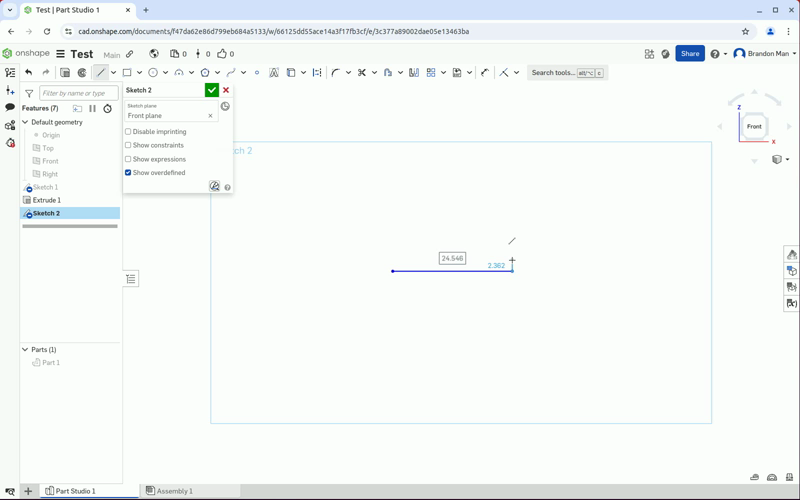
key_down(shift)
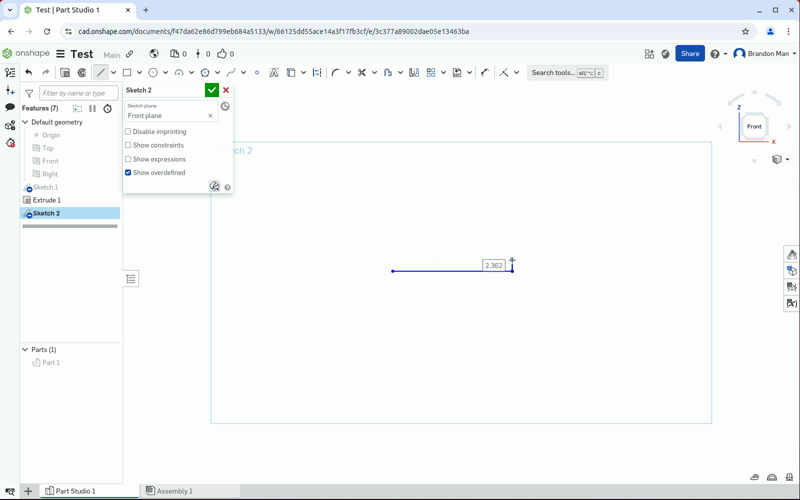
mouse_move(392, 259)
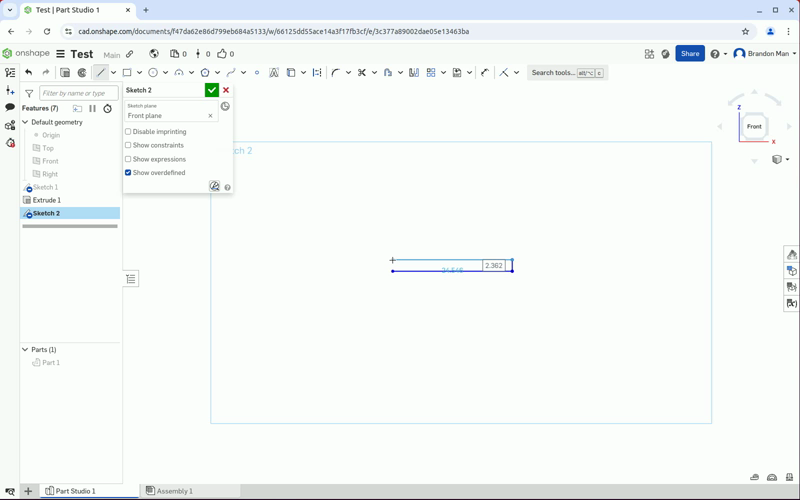
click(392, 259)
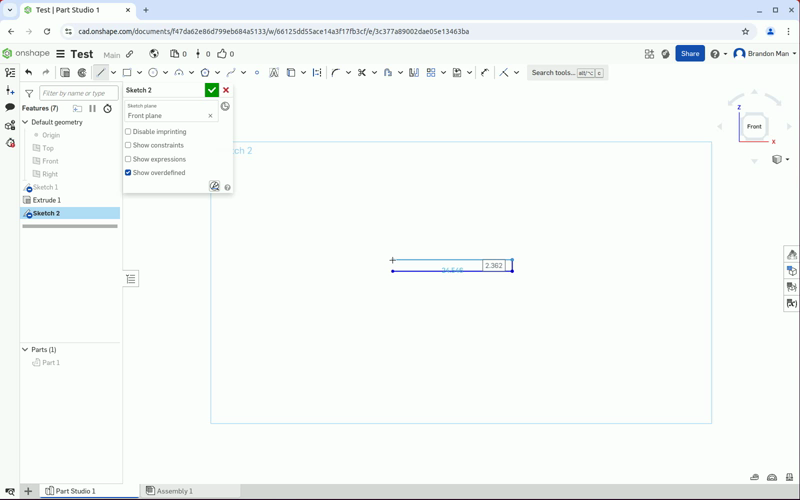
key_up(shift)
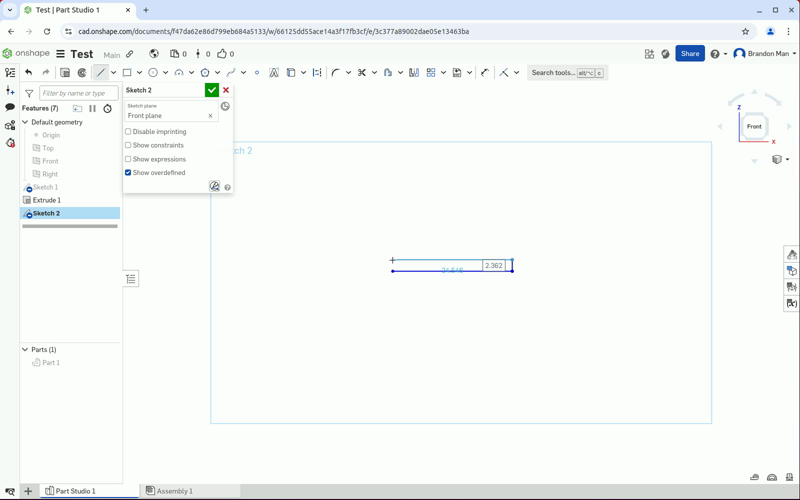
mouse_move(422, 259)
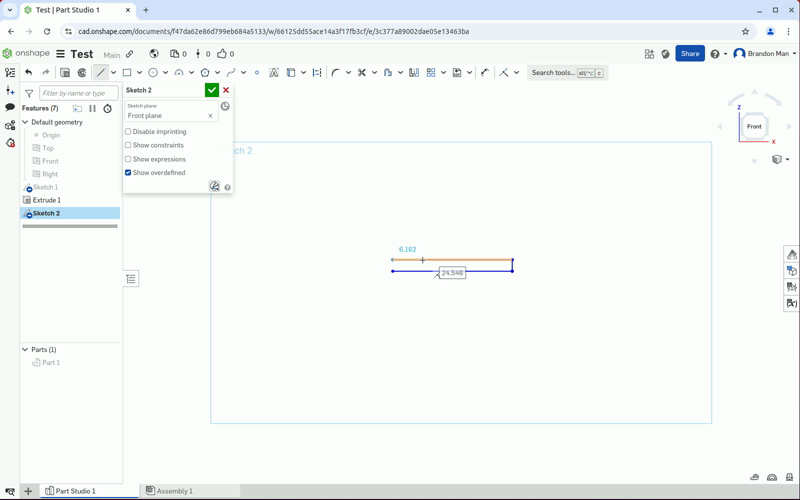
key_down(shift)
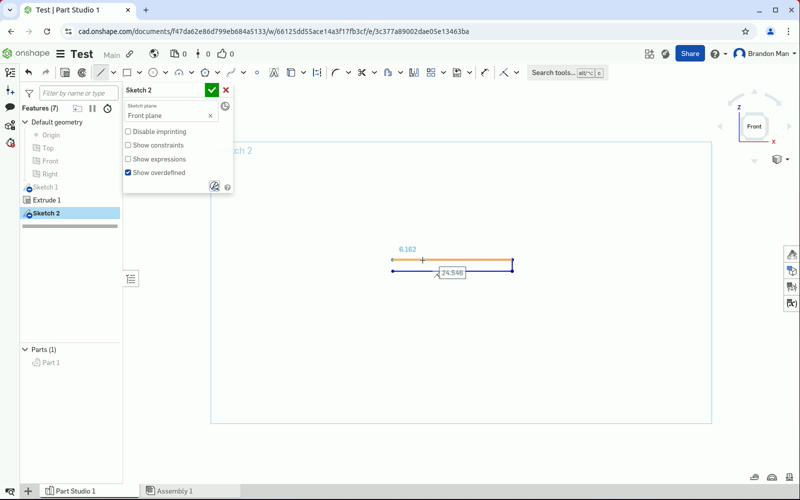
mouse_move(392, 271)
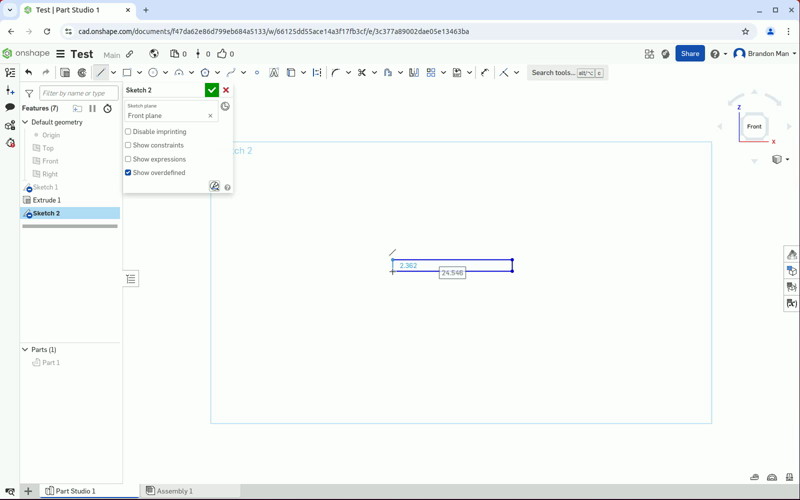
key_up(shift)
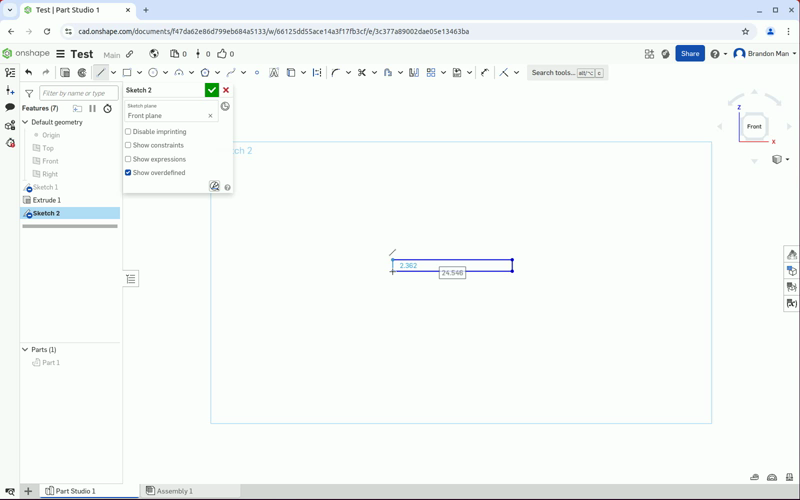
click(392, 271)
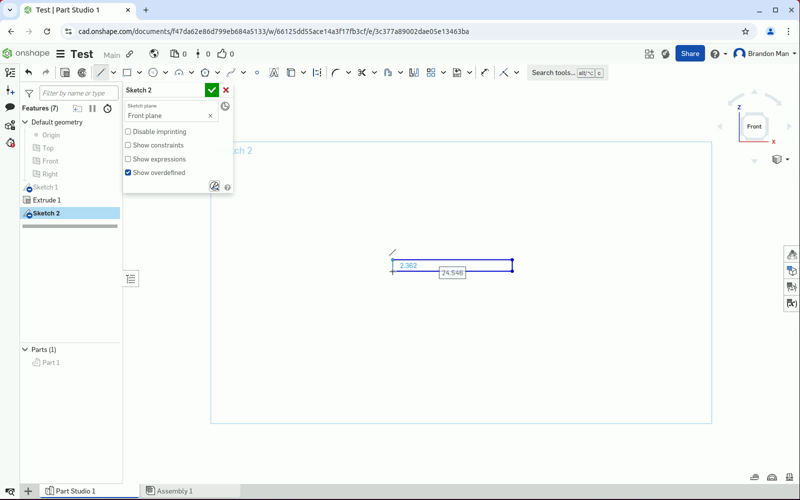
key(esc)
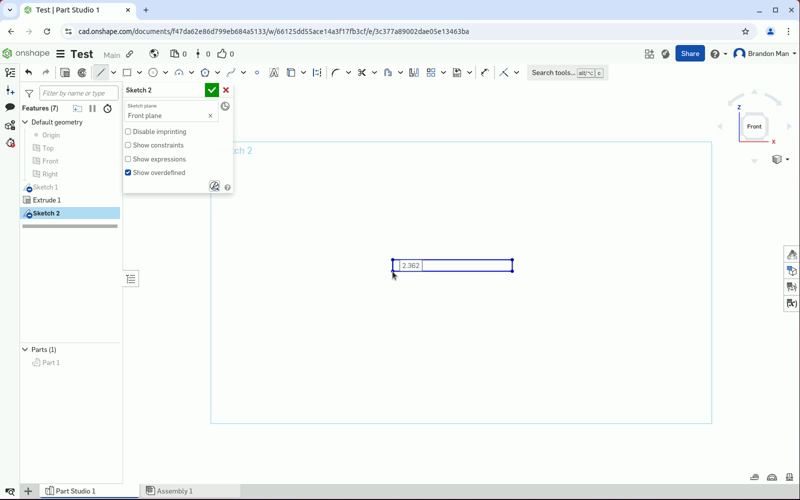
mouse_move(468, 268)
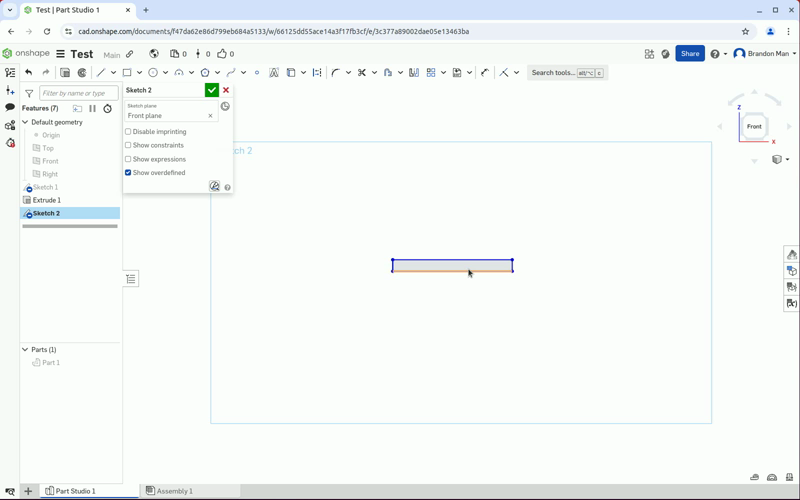
scroll(6)
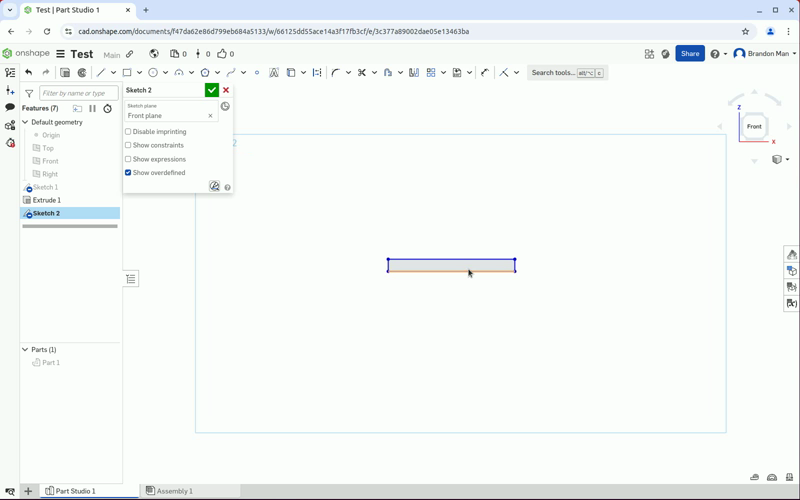
scroll(6)
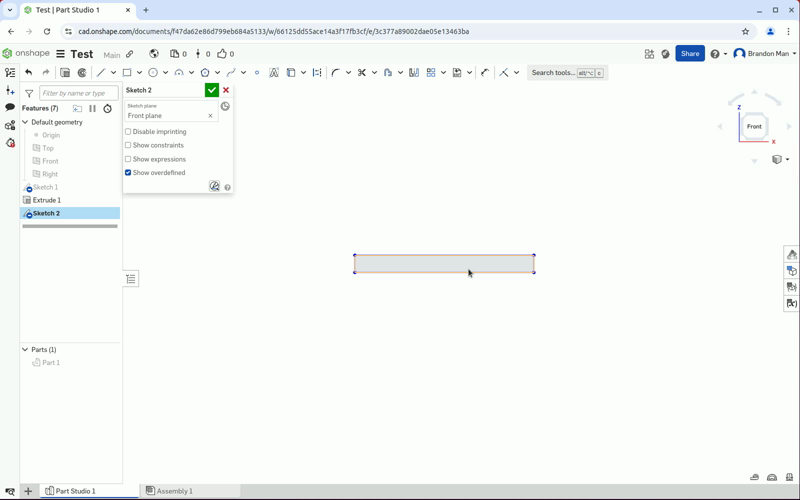
scroll(6)
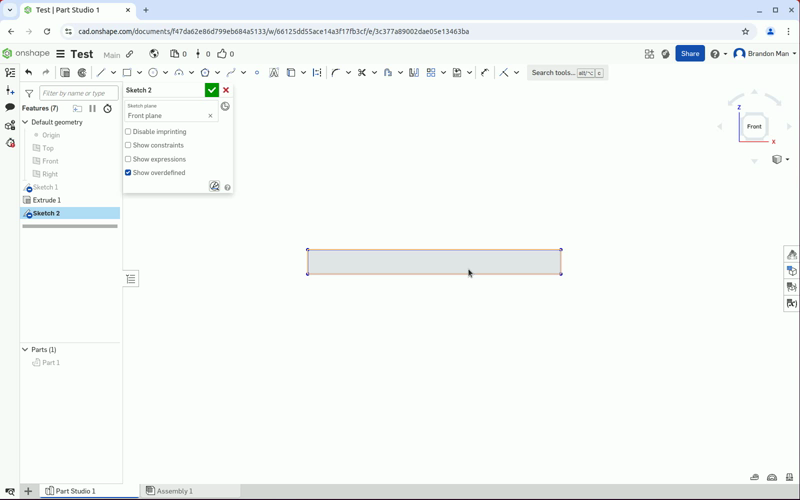
scroll(6)
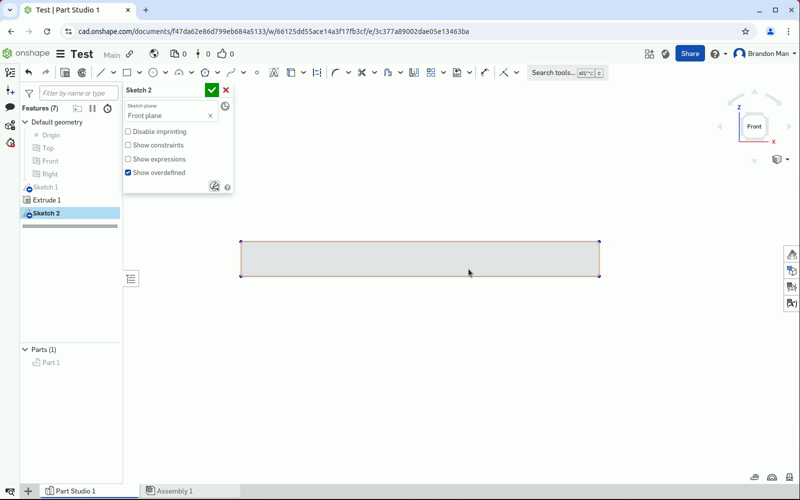
scroll(6)
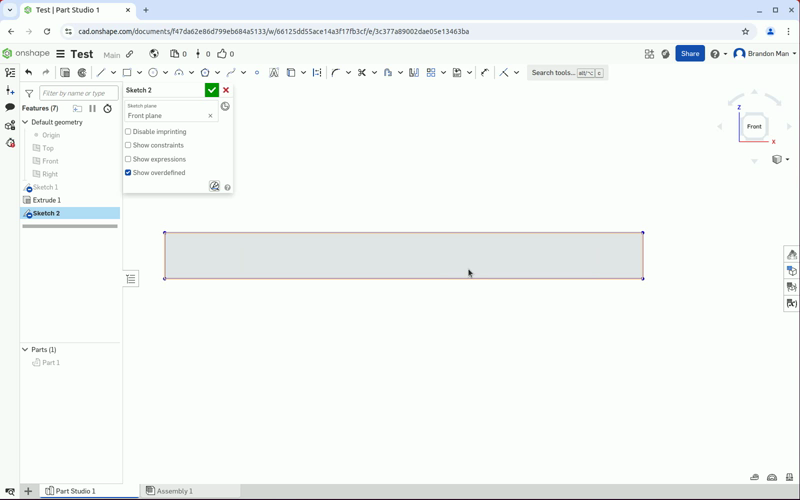
scroll(6)
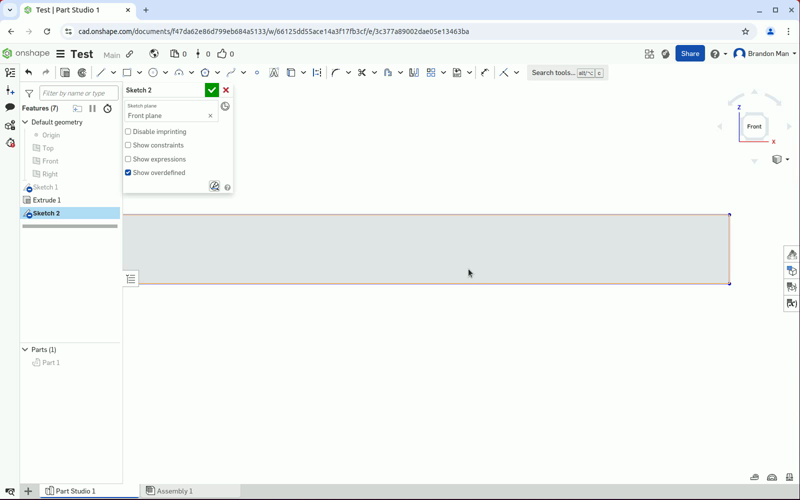
scroll(6)
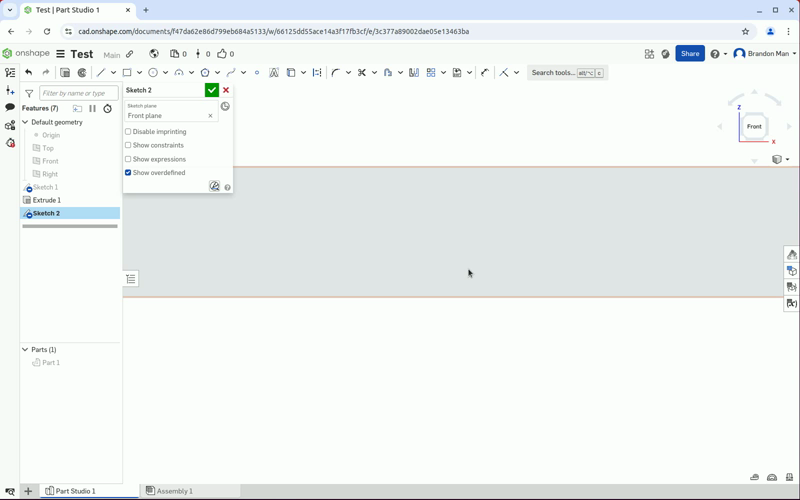
click(468, 268)
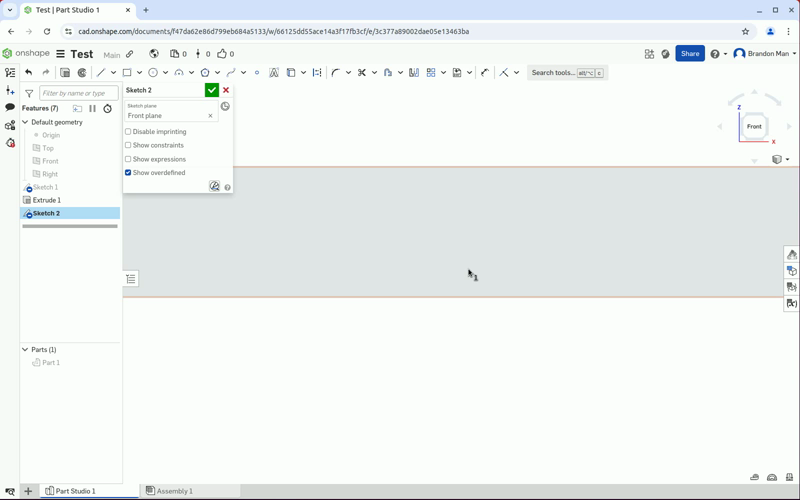
scroll(-6)
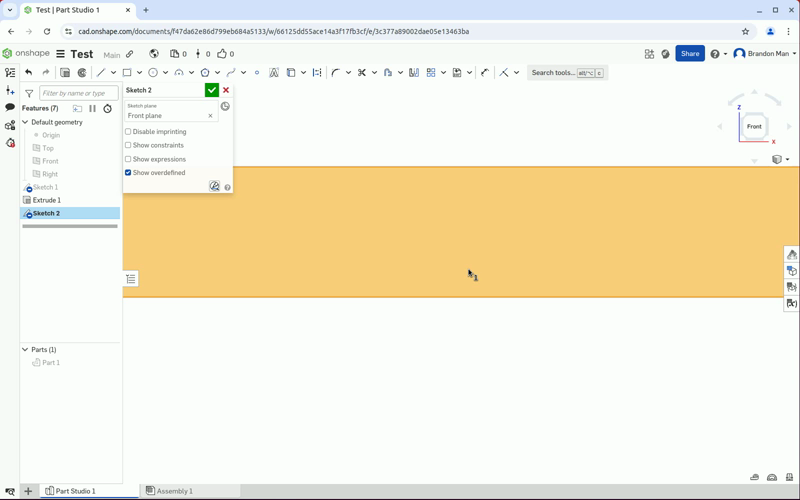
scroll(-6)
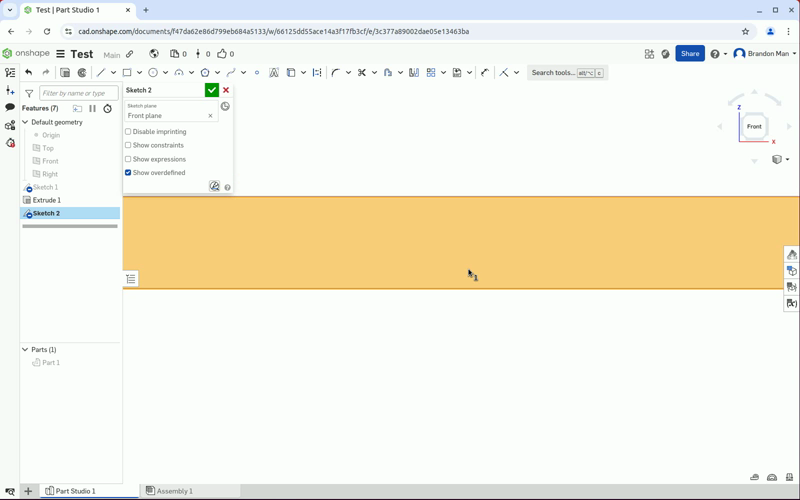
scroll(-6)
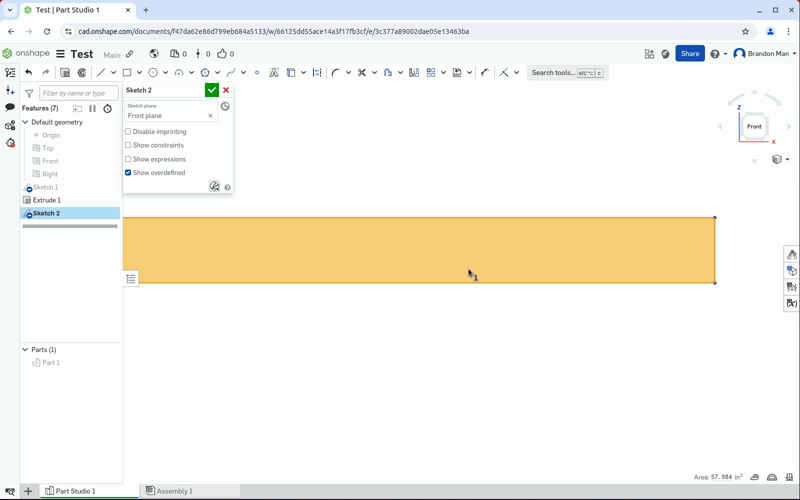
scroll(-6)
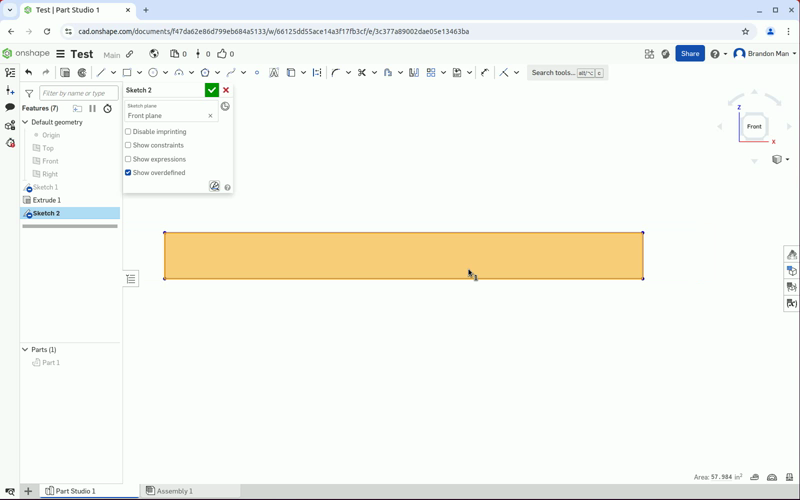
scroll(-6)
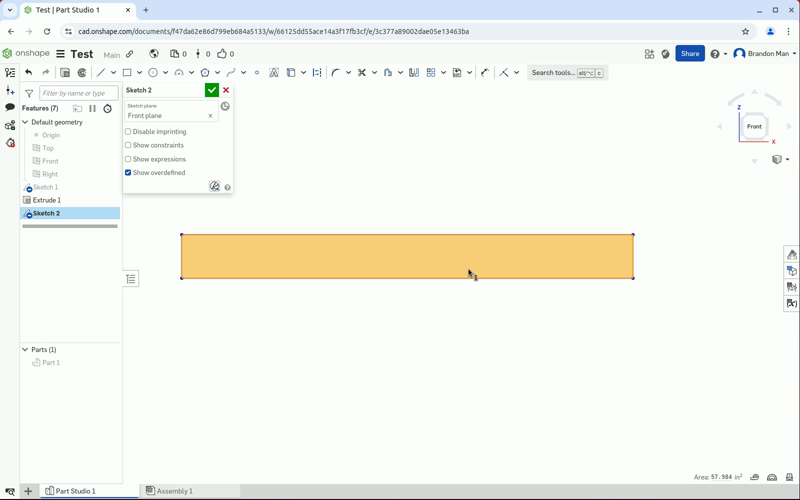
scroll(-6)
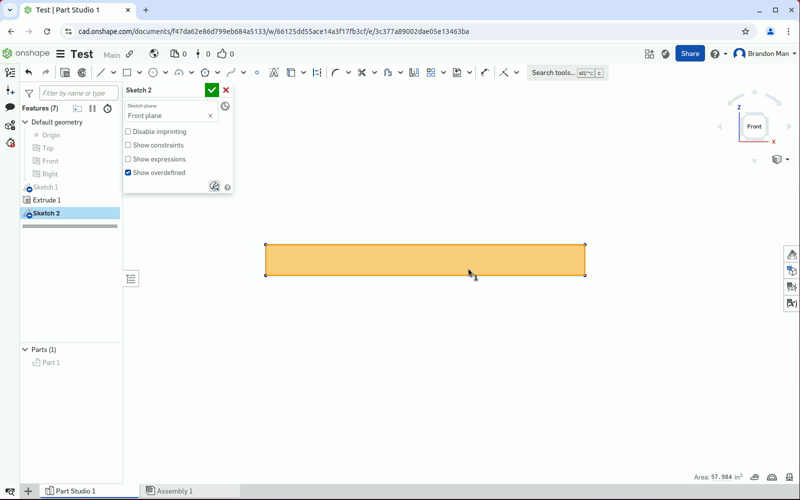
scroll(-6)
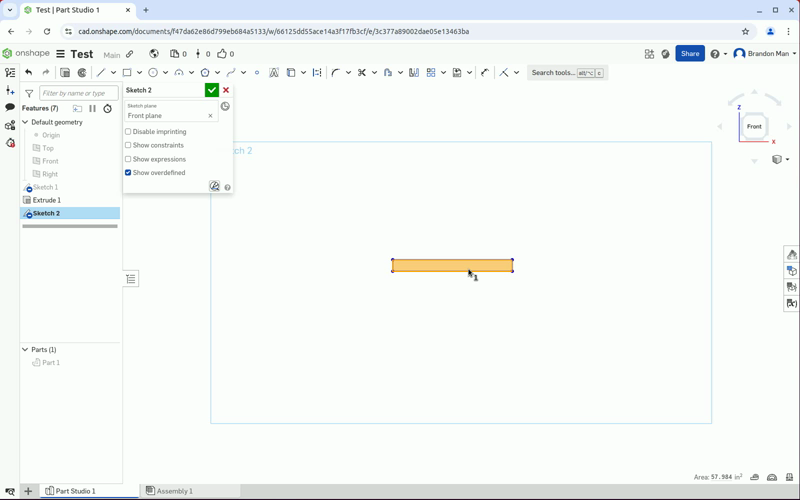
mouse_move(73, 352)
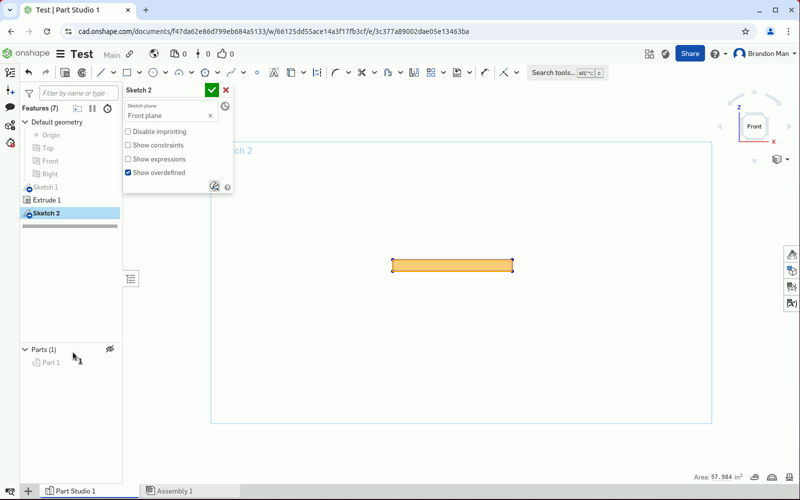
key(shift+y)
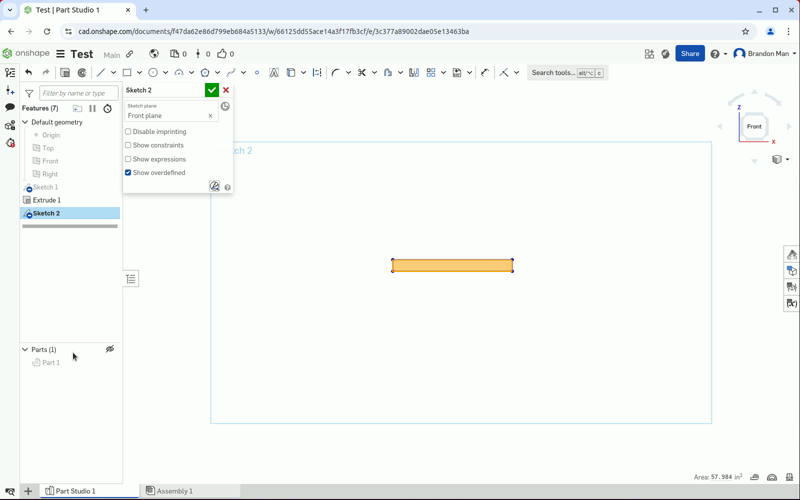
key(shift+e)
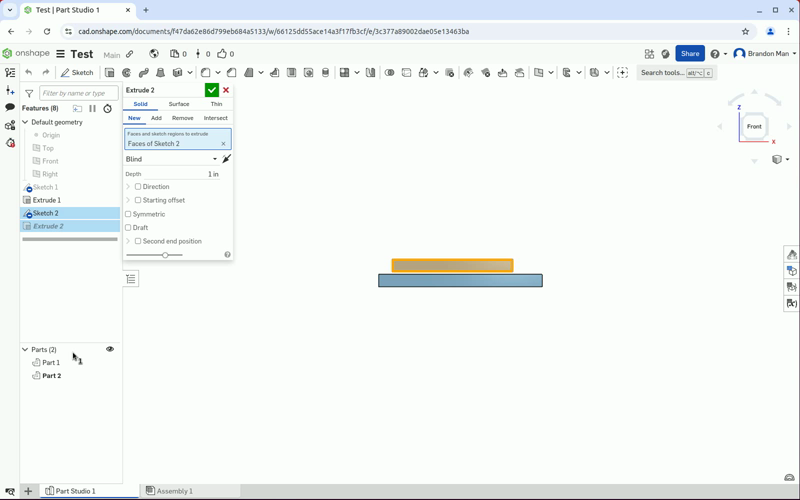
mouse_move(143, 106)
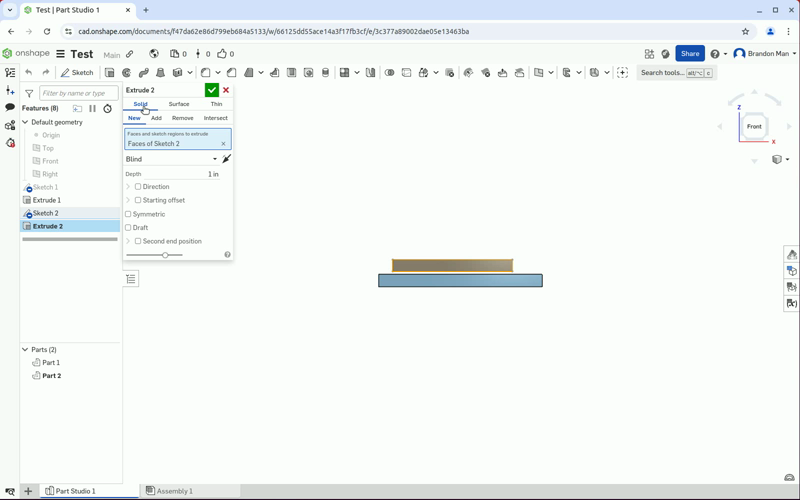
click(143, 106)
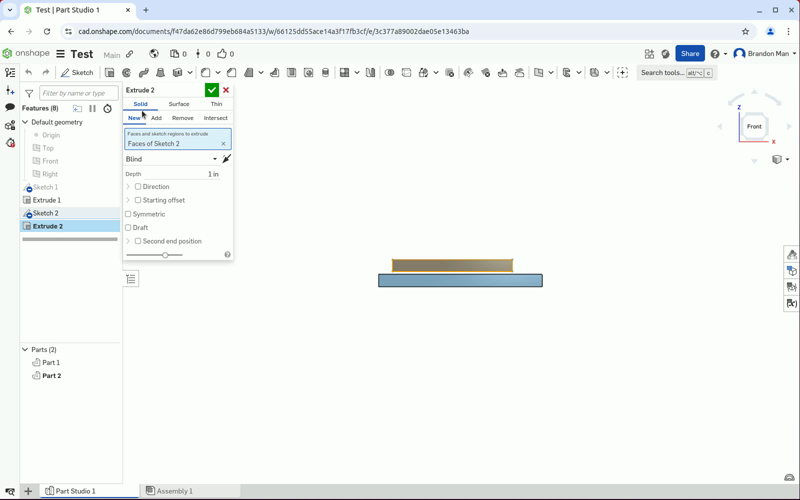
mouse_move(137, 120)
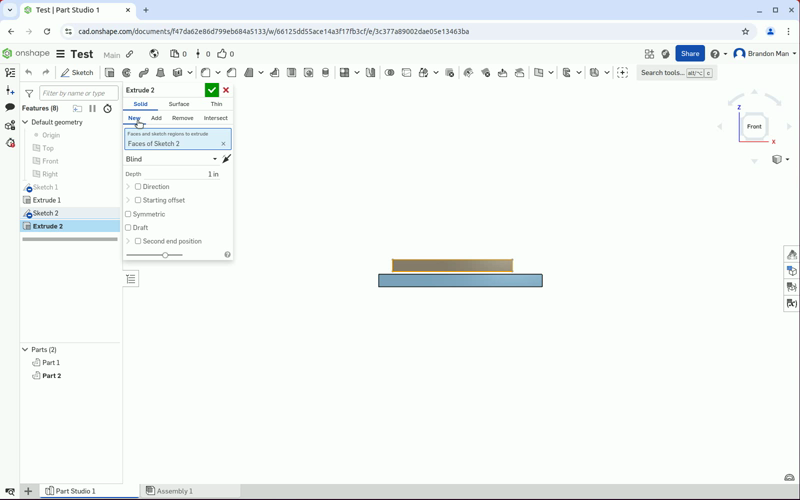
click(137, 120)
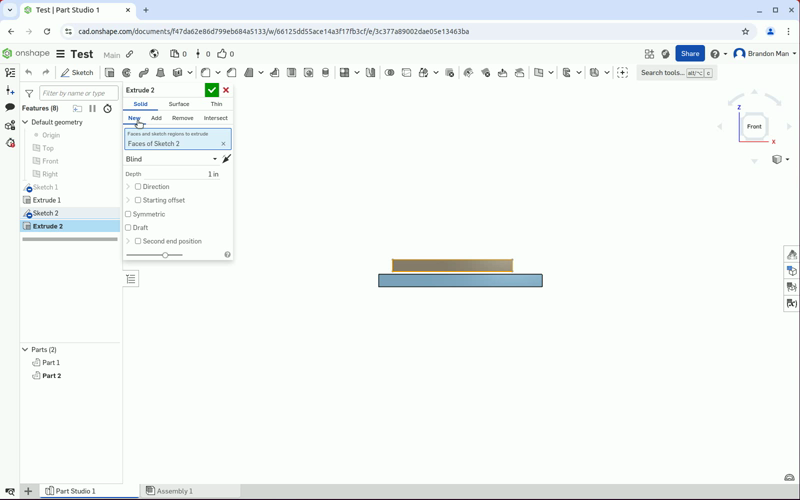
key(tab, 4)
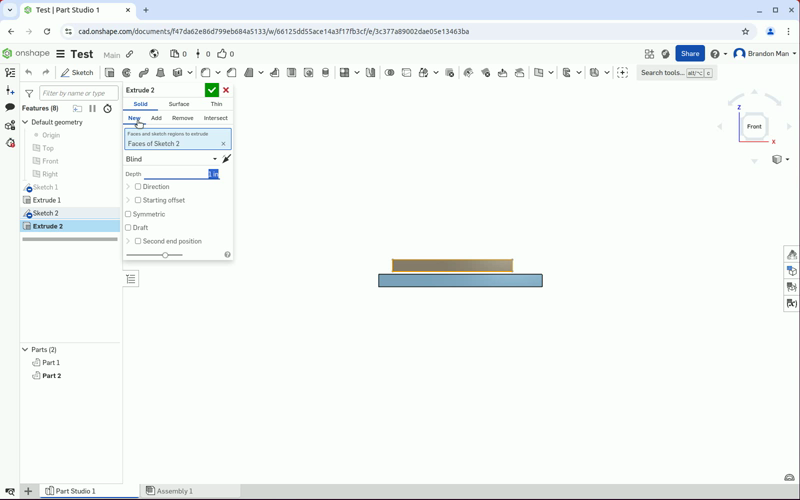
text(0.481)
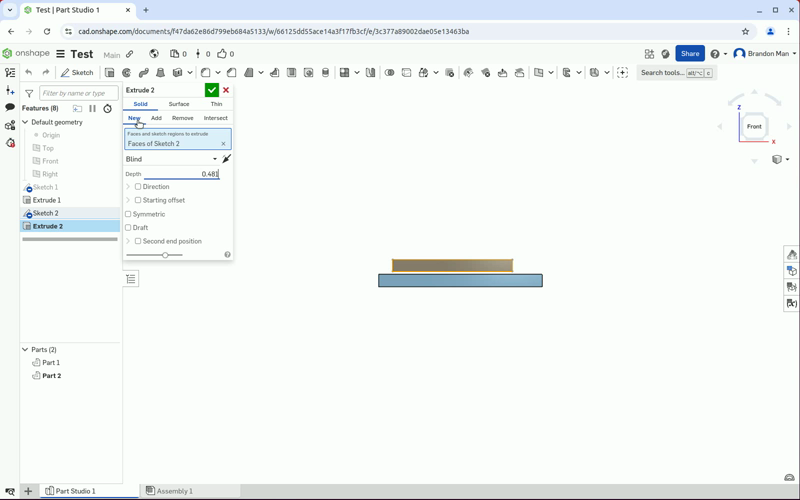
key(enter)
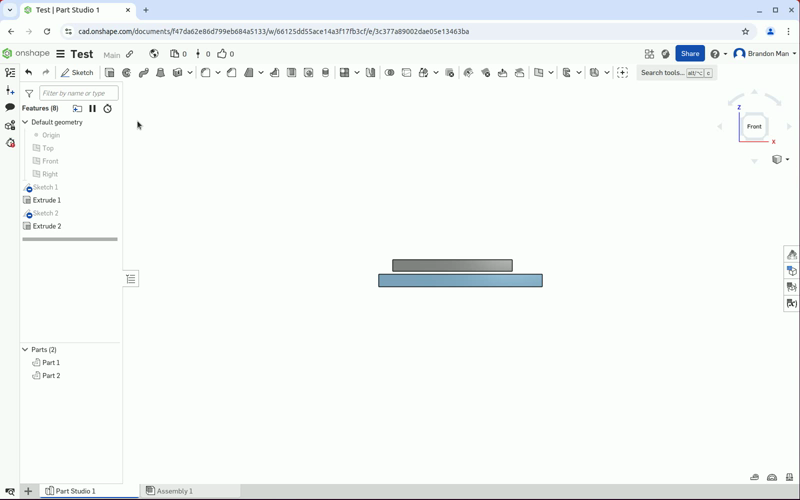
key(shift+h)
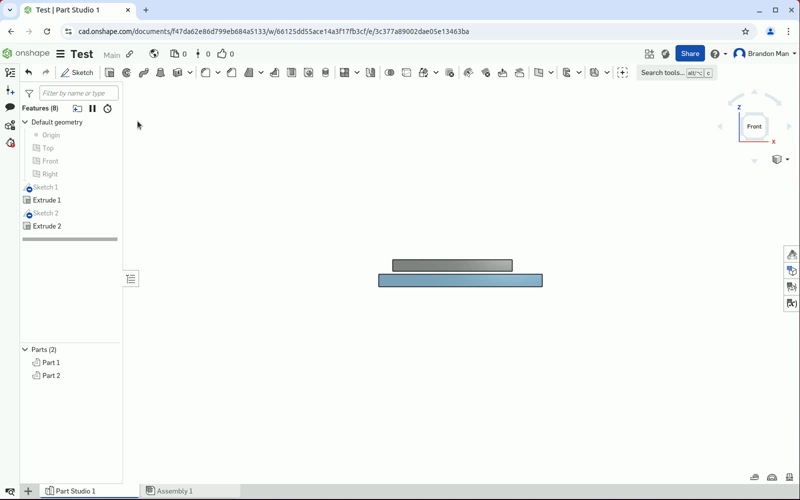
key(shift+h)
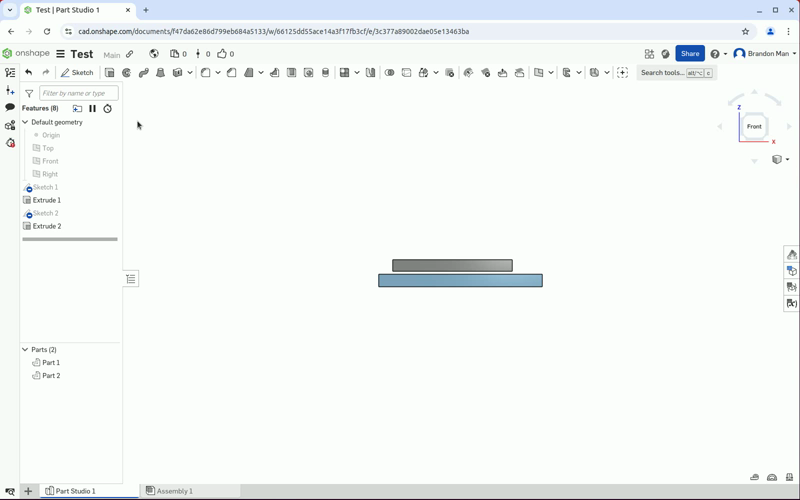
mouse_move(73, 189)
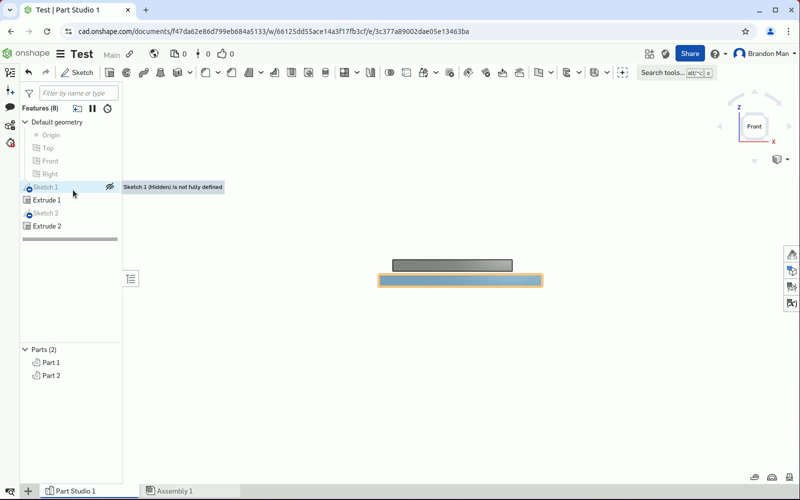
click(73, 189)
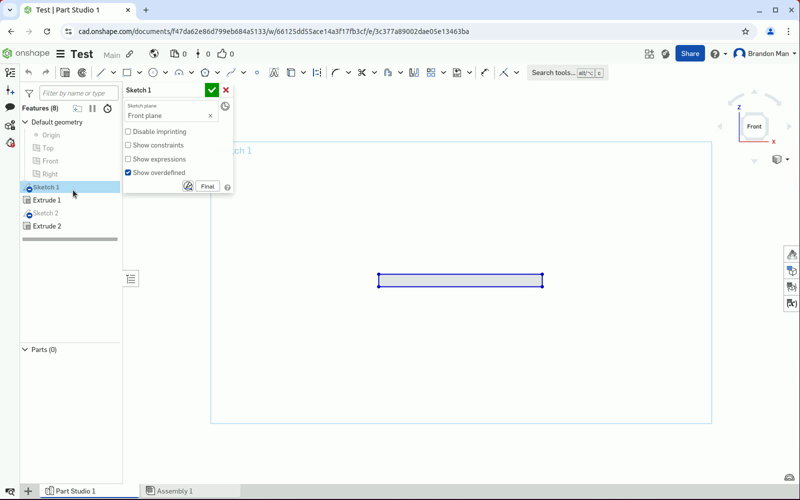
mouse_move(229, 92)
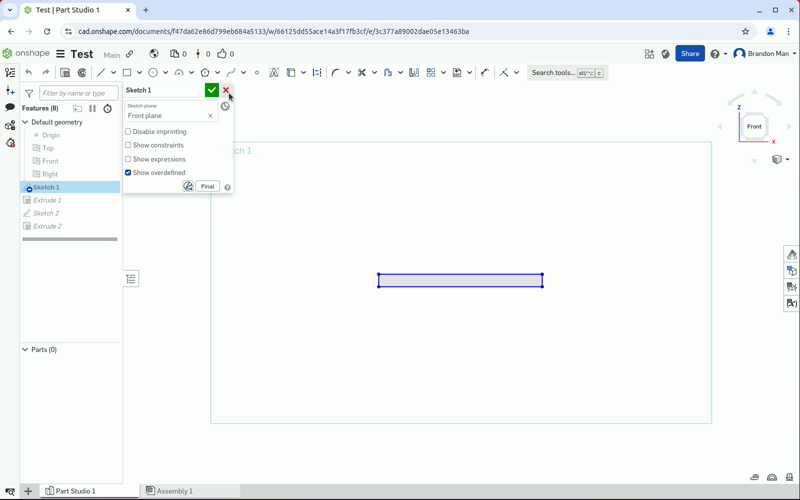
click(229, 92)
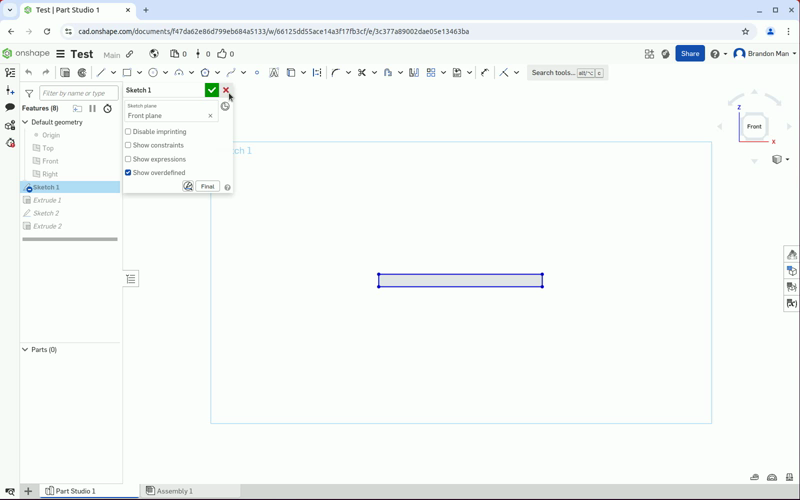
key(shift+s)
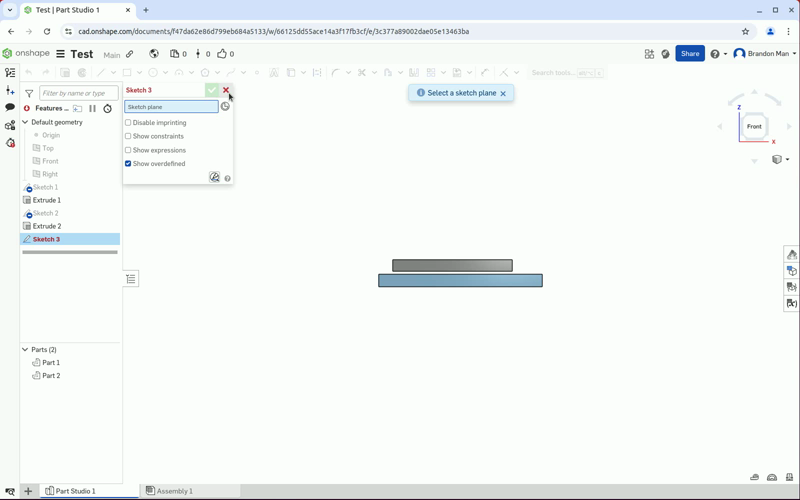
mouse_move(73, 163)
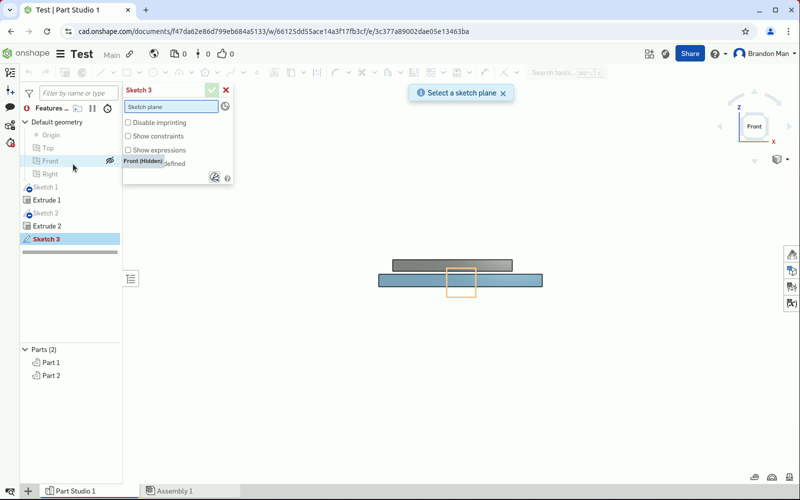
click(73, 163)
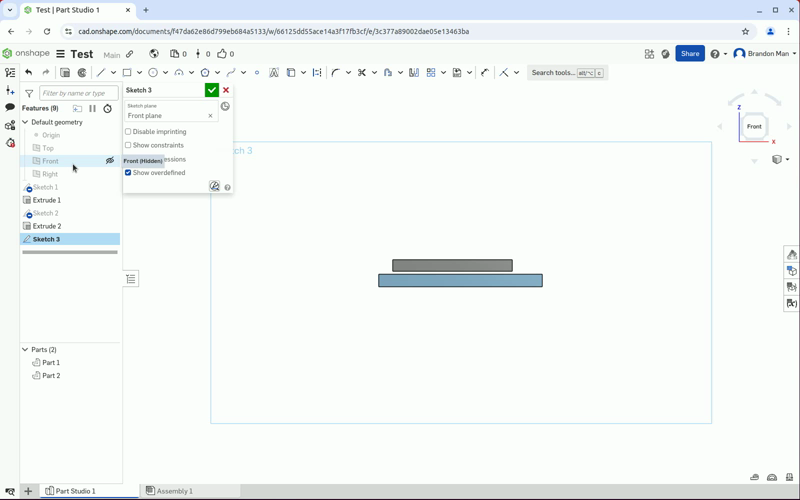
mouse_move(73, 352)
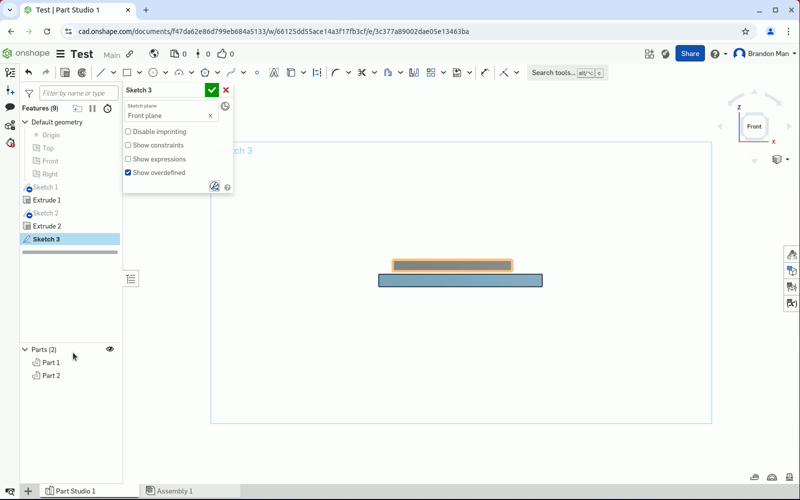
key(y)
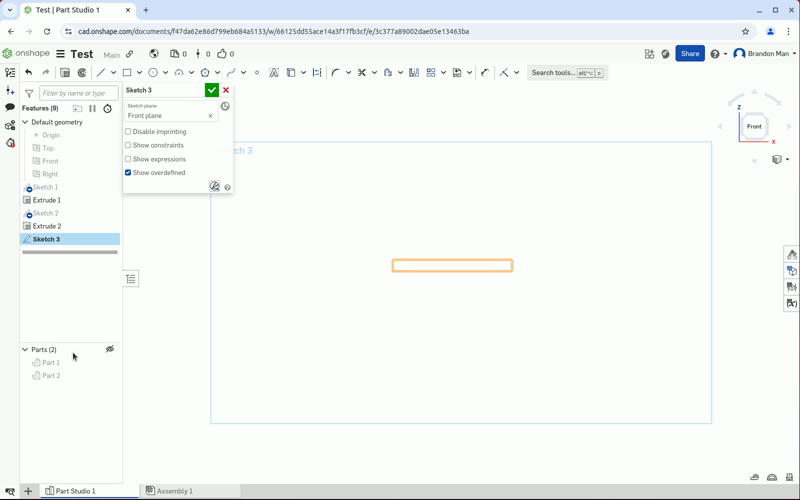
key(l)
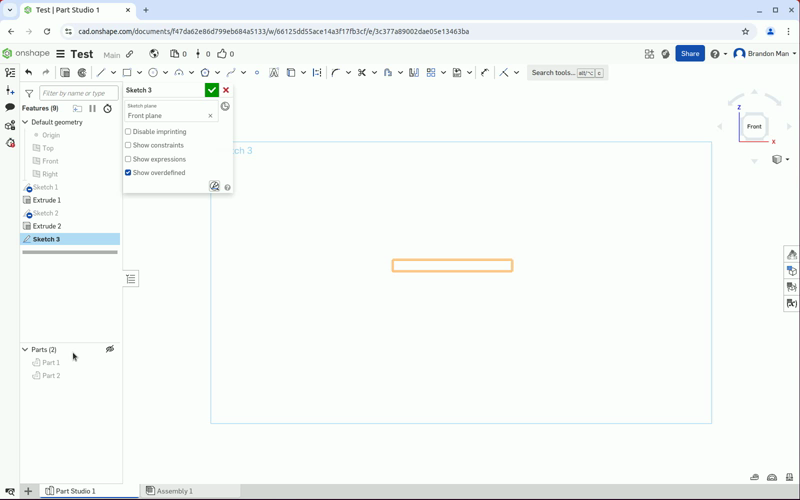
key_down(shift)
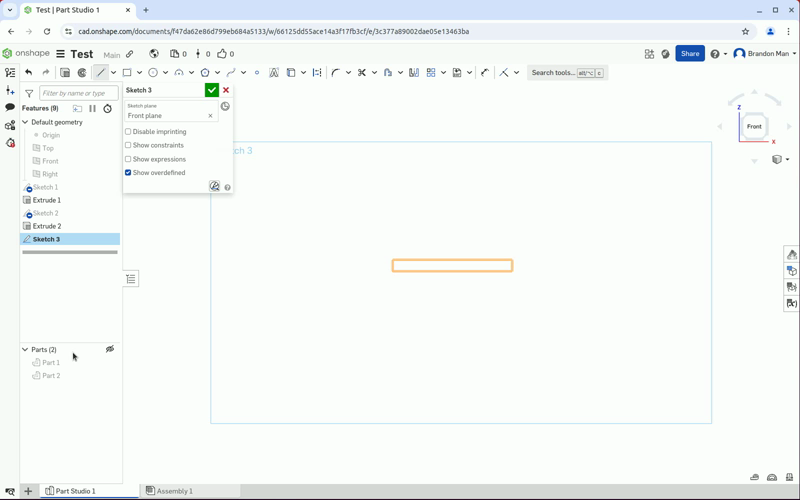
mouse_move(454, 257)
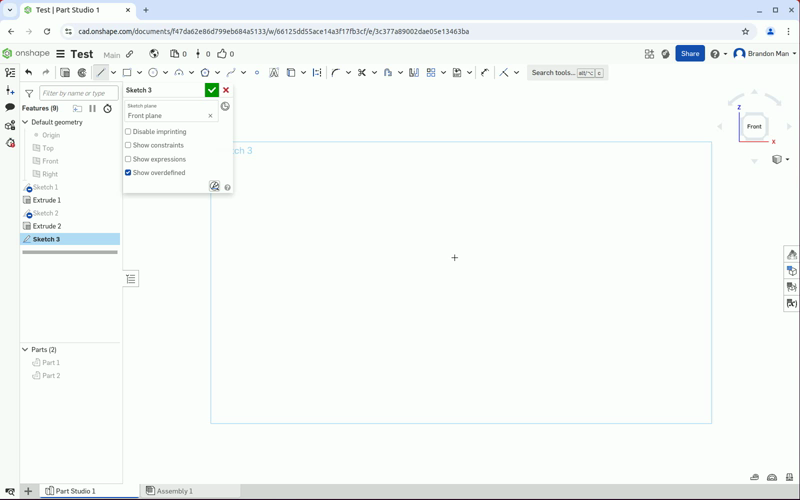
click(454, 257)
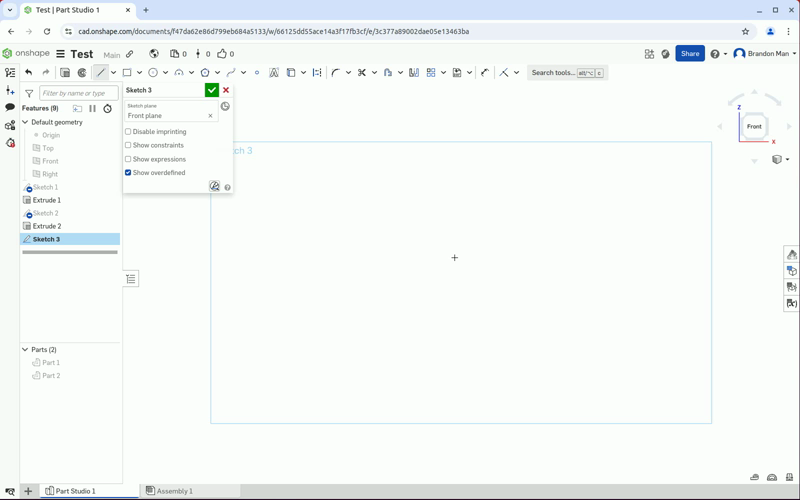
key_up(shift)
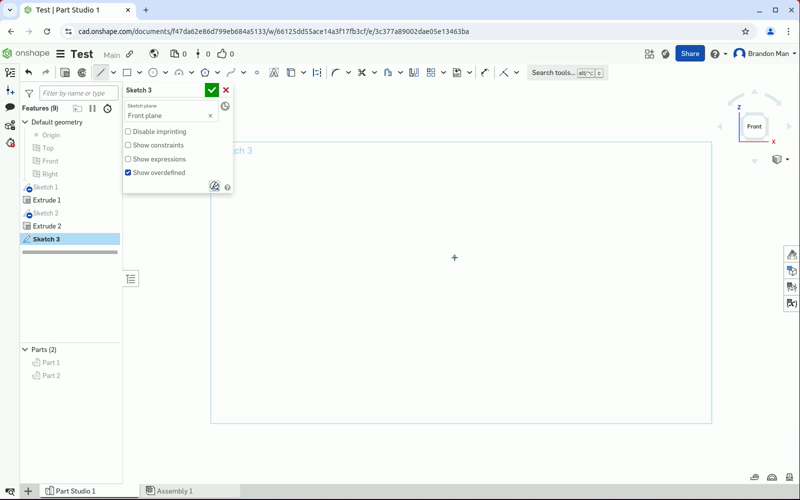
key_down(shift)
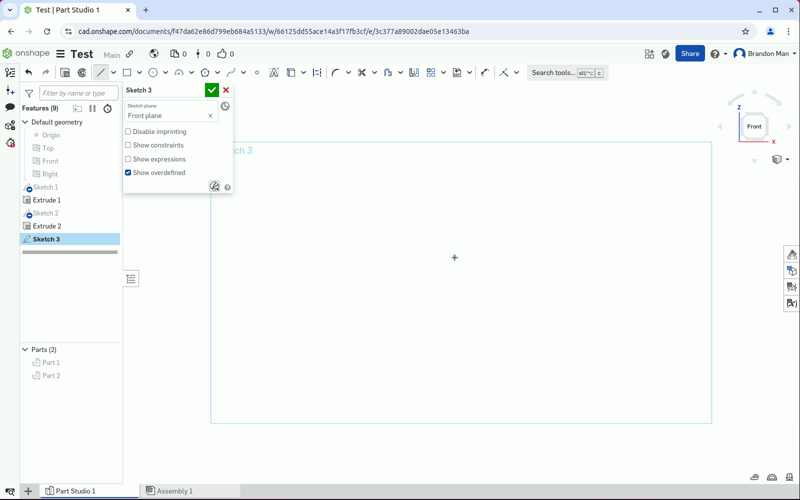
mouse_move(521, 257)
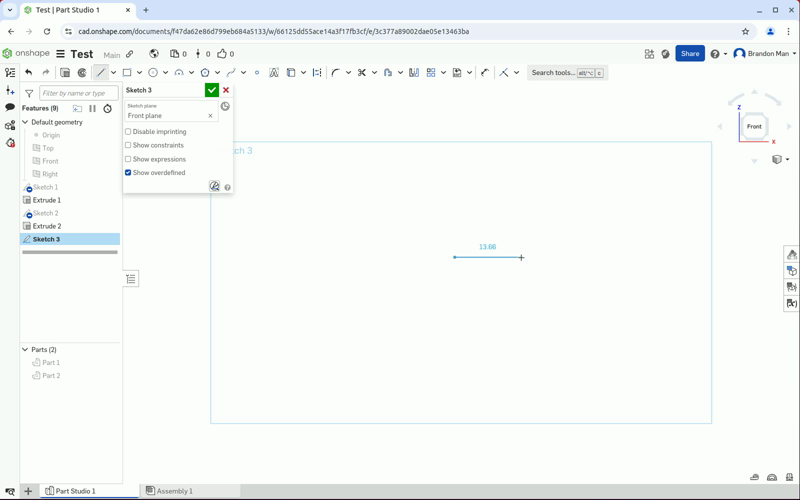
click(521, 257)
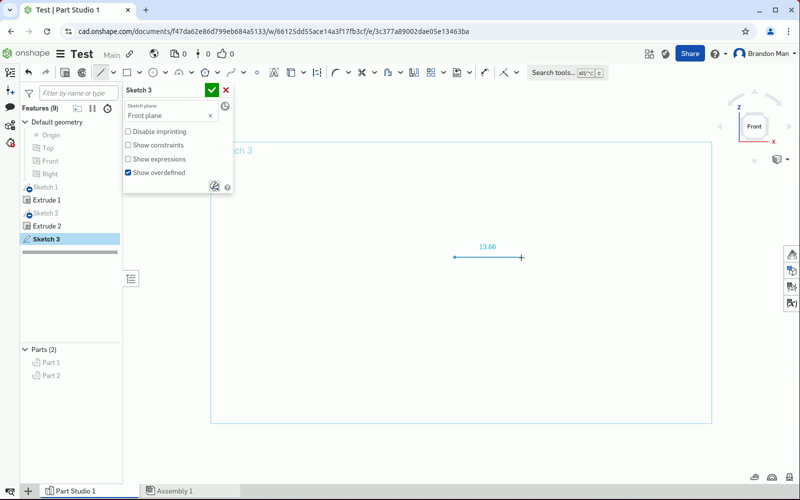
key_up(shift)
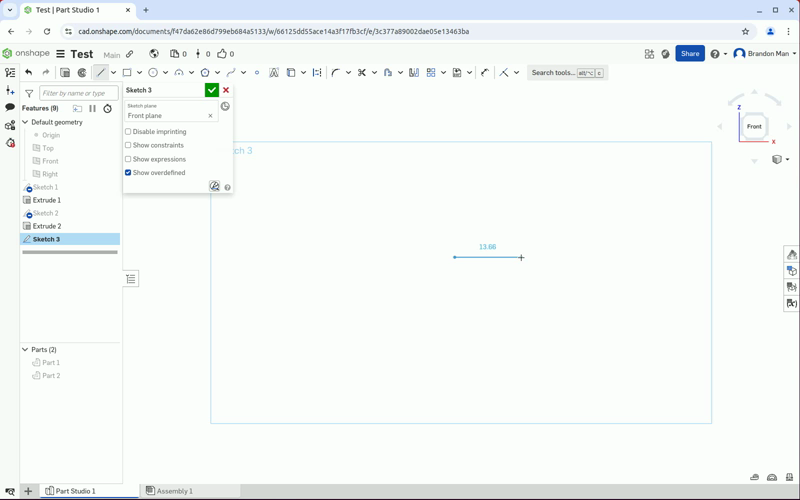
key_down(shift)
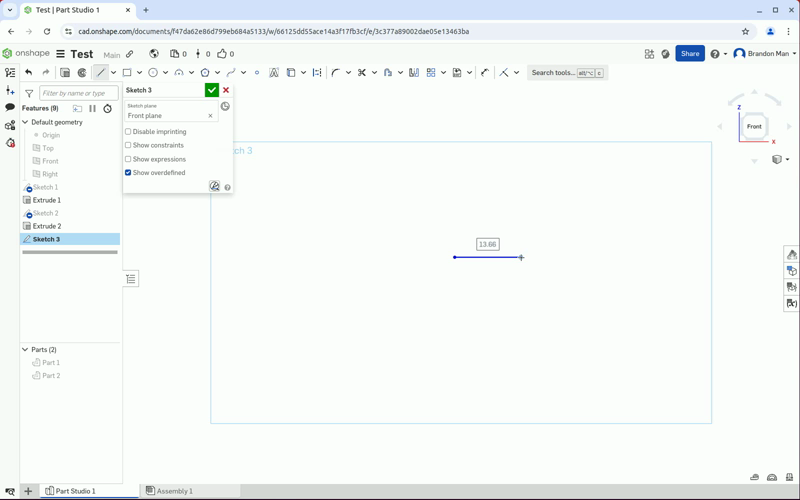
mouse_move(551, 257)
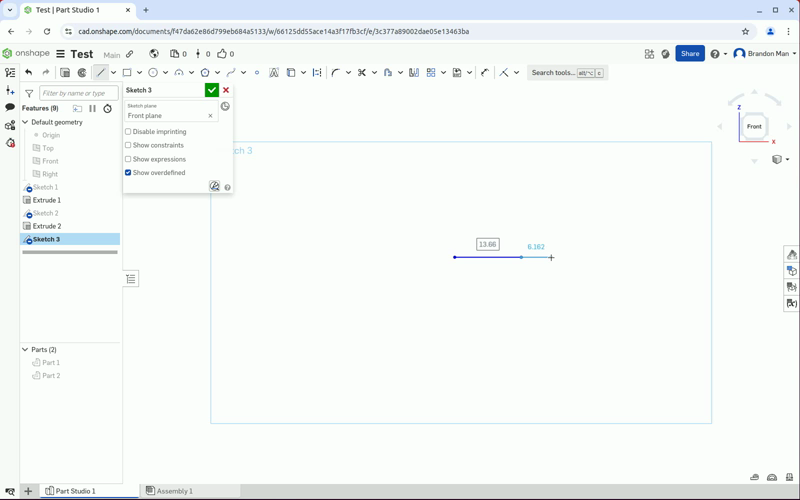
mouse_move(521, 248)
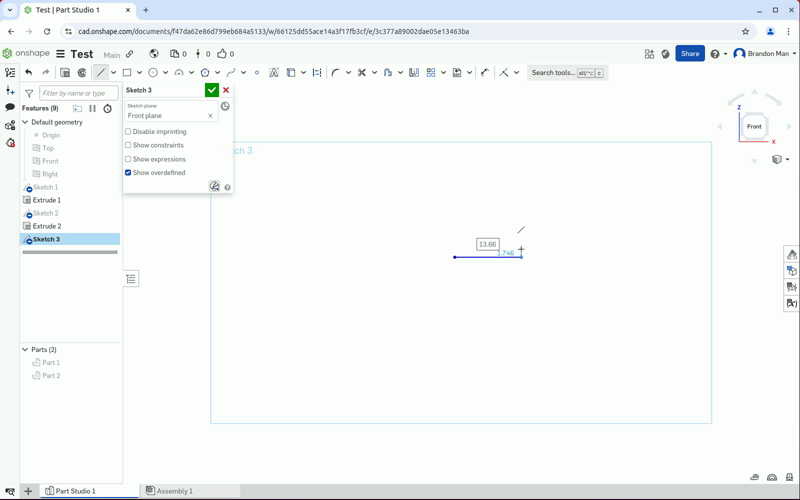
click(521, 248)
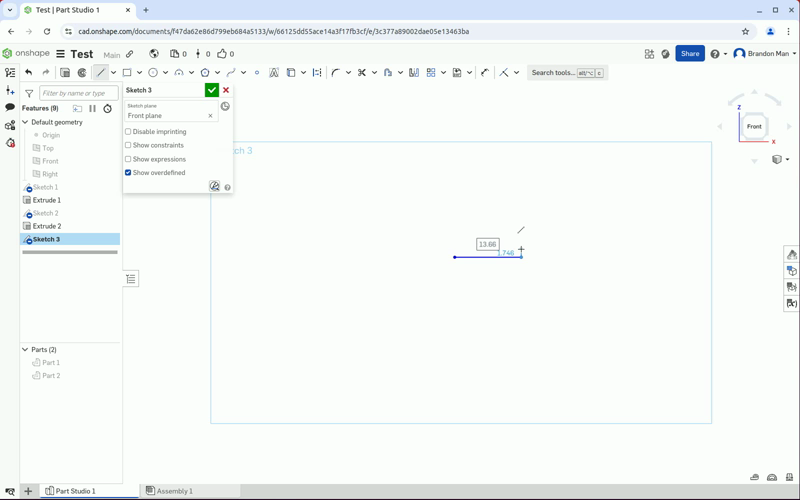
key_up(shift)
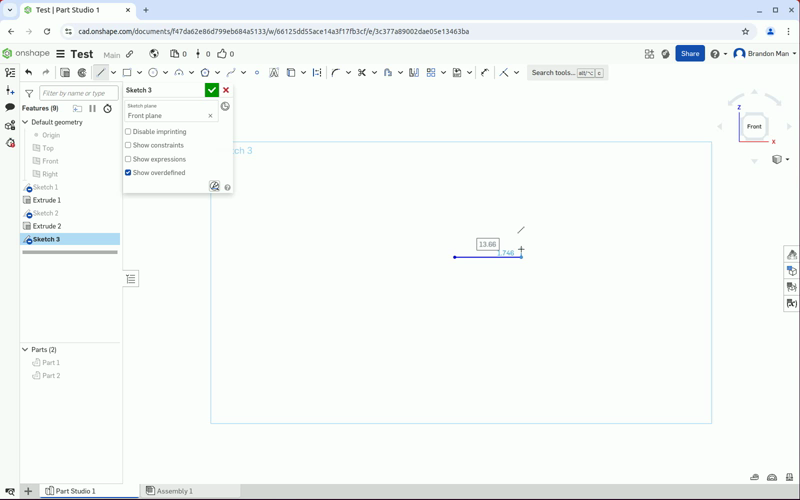
key_down(shift)
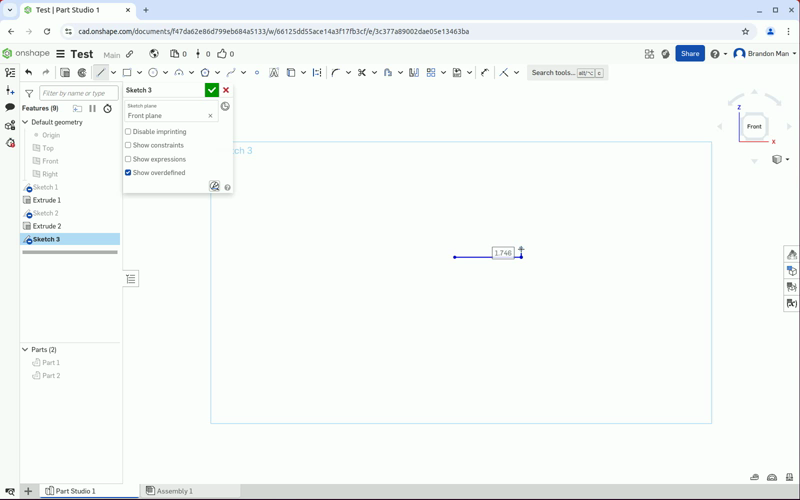
mouse_move(454, 248)
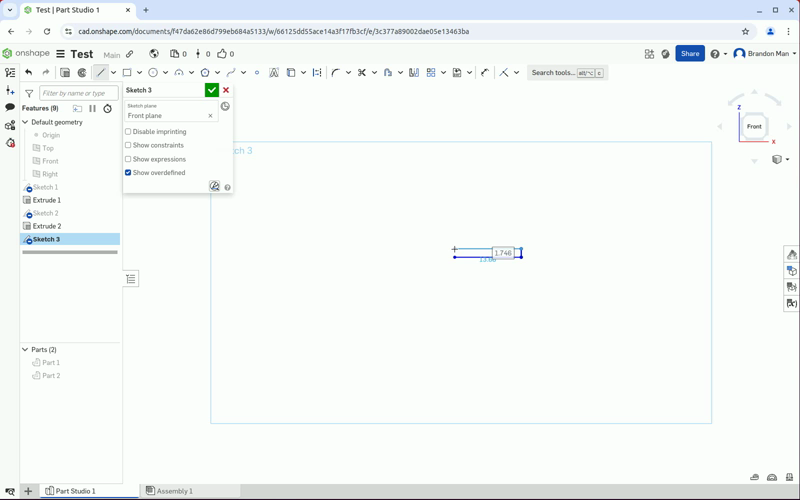
click(454, 248)
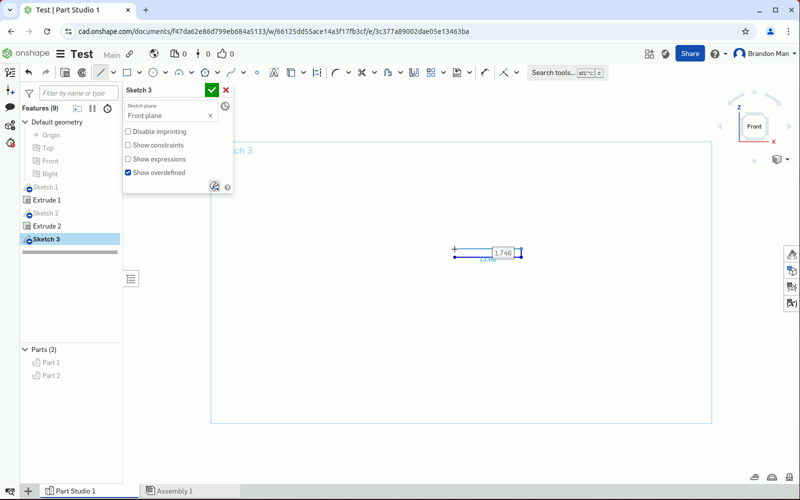
key_up(shift)
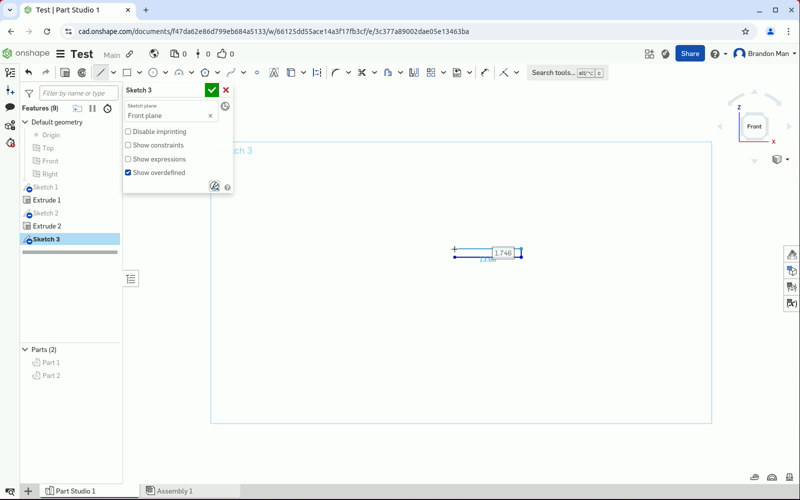
mouse_move(484, 248)
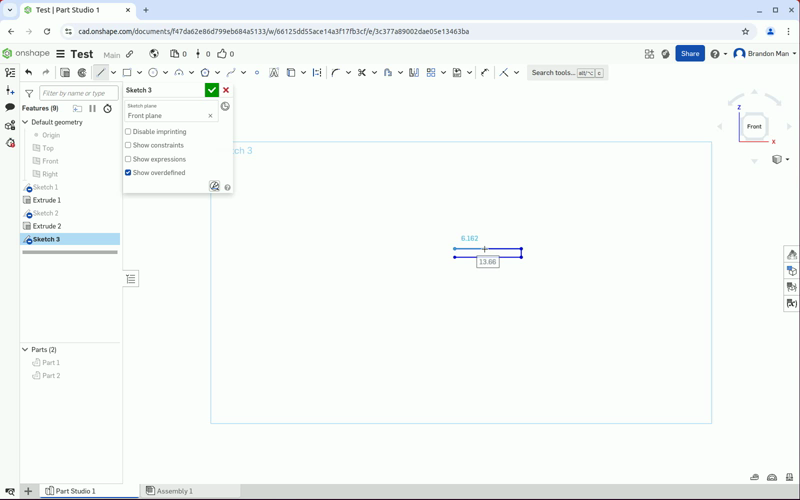
key_down(shift)
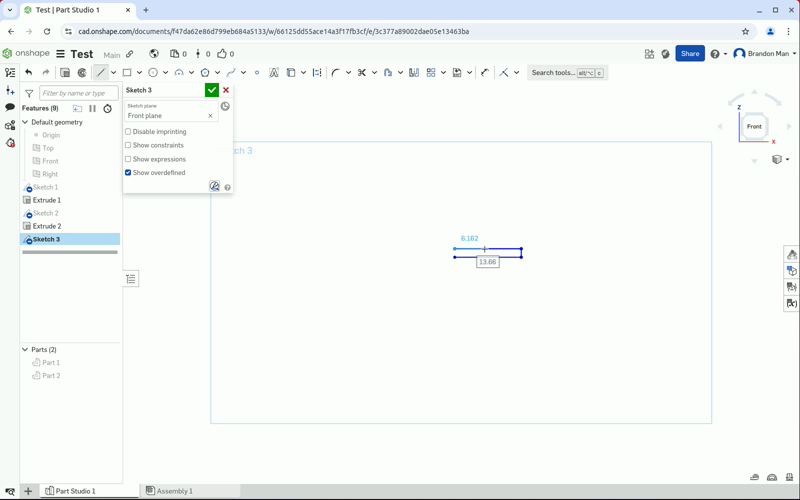
mouse_move(454, 257)
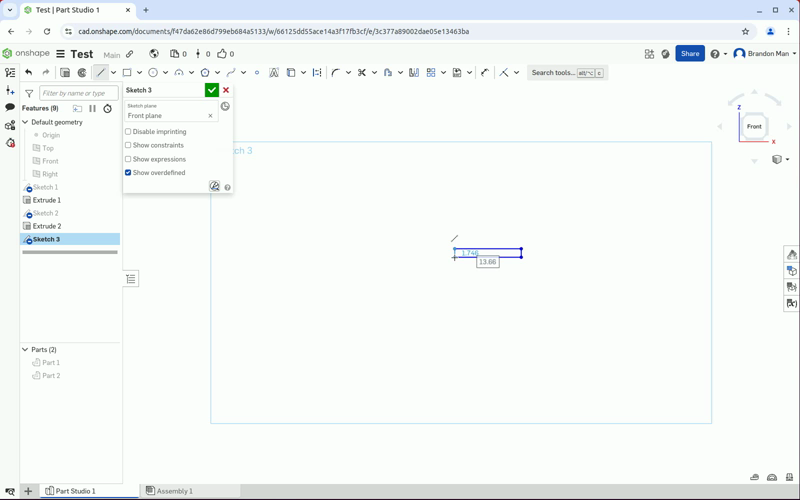
key_up(shift)
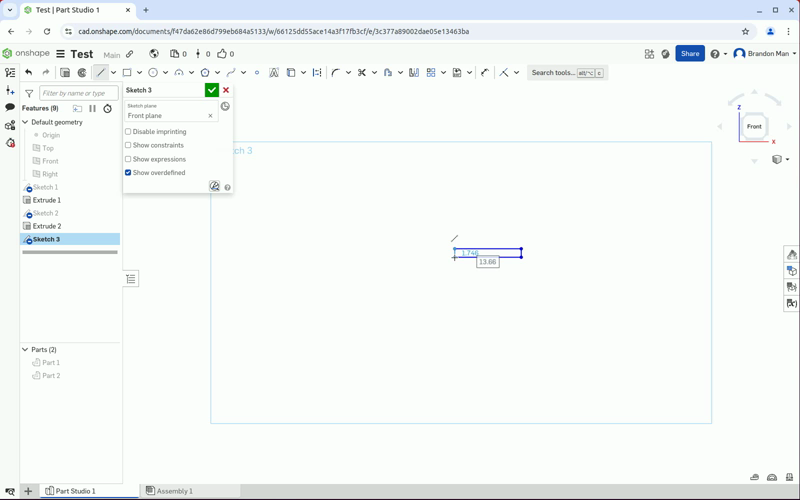
click(454, 257)
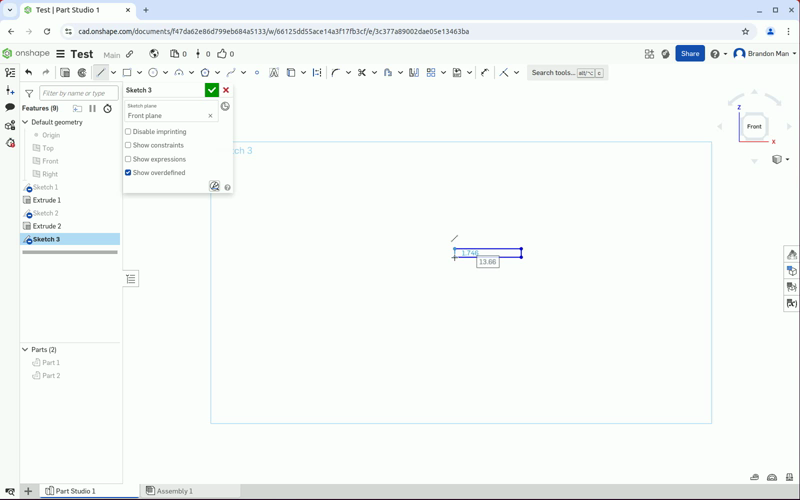
key(esc)
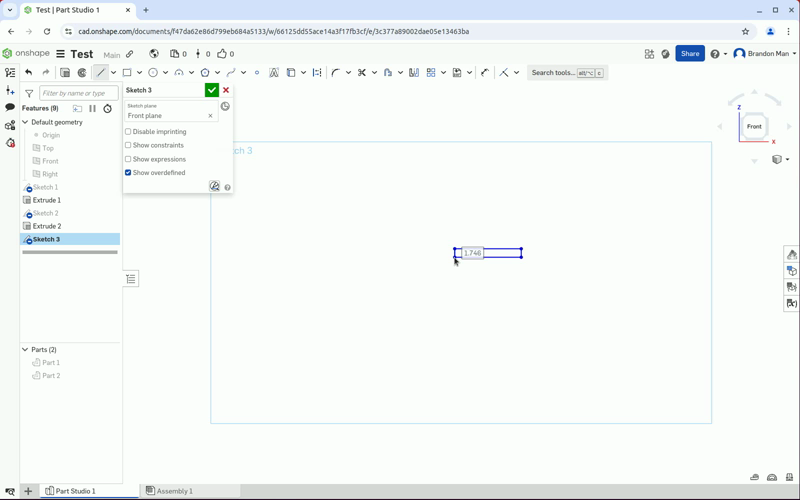
mouse_move(469, 253)
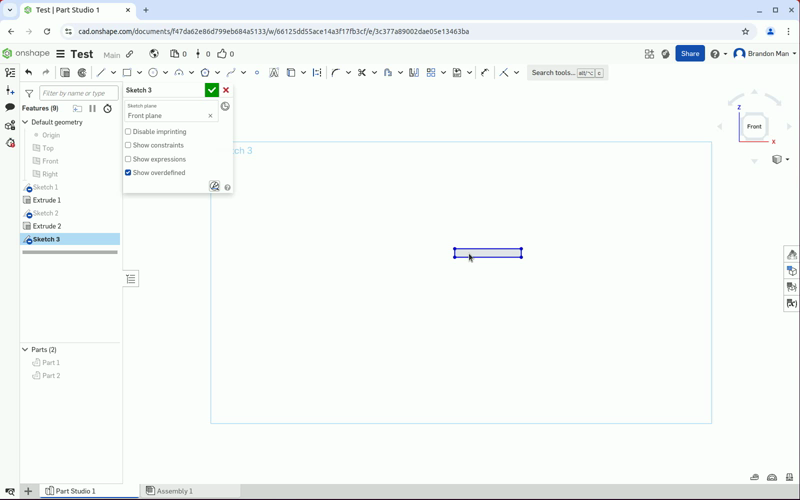
scroll(6)
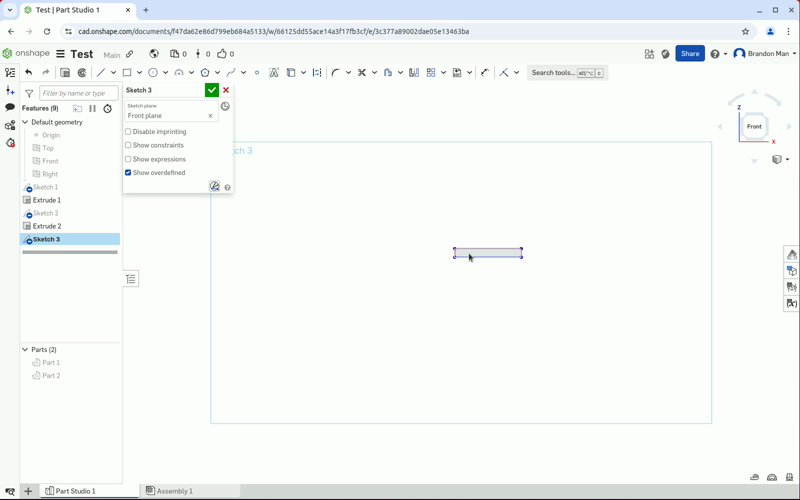
scroll(6)
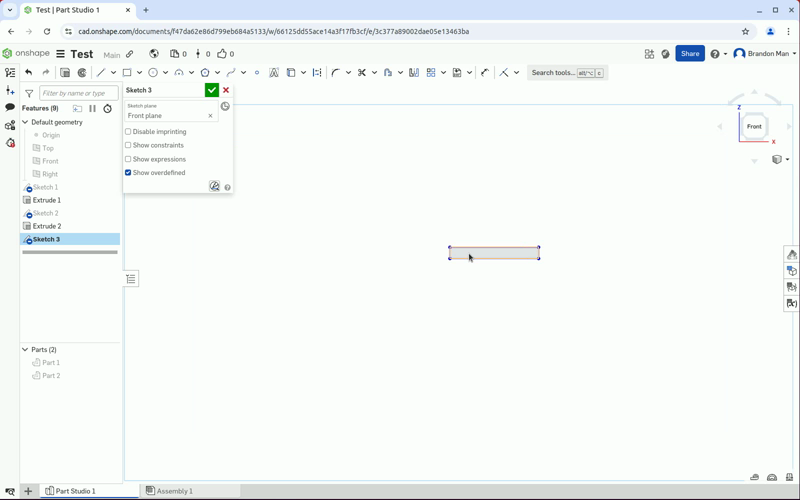
scroll(6)
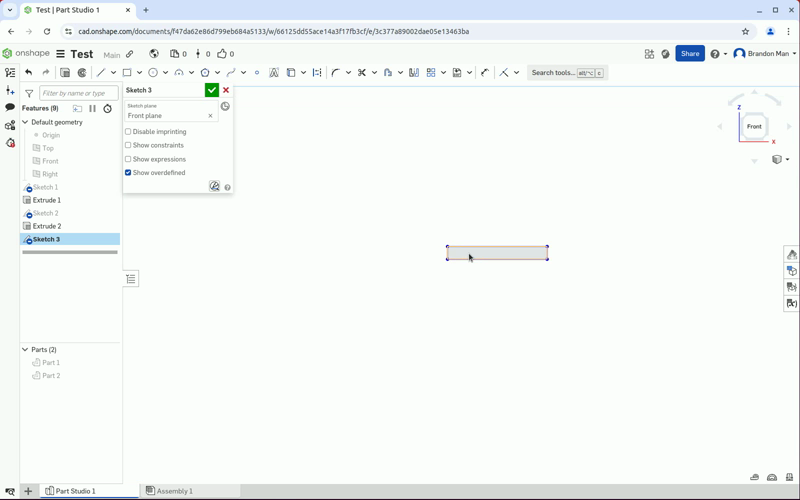
scroll(6)
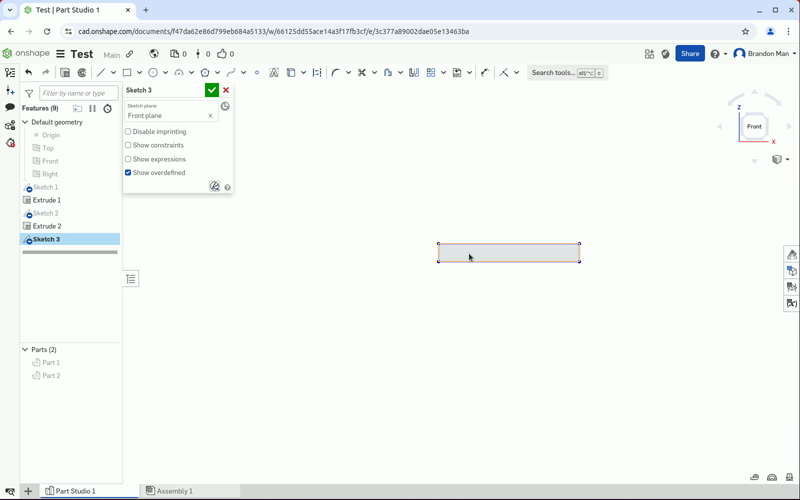
scroll(6)
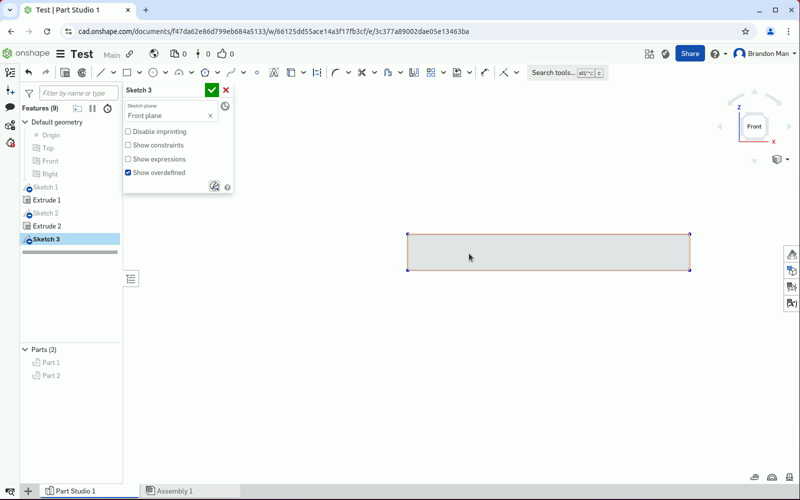
scroll(6)
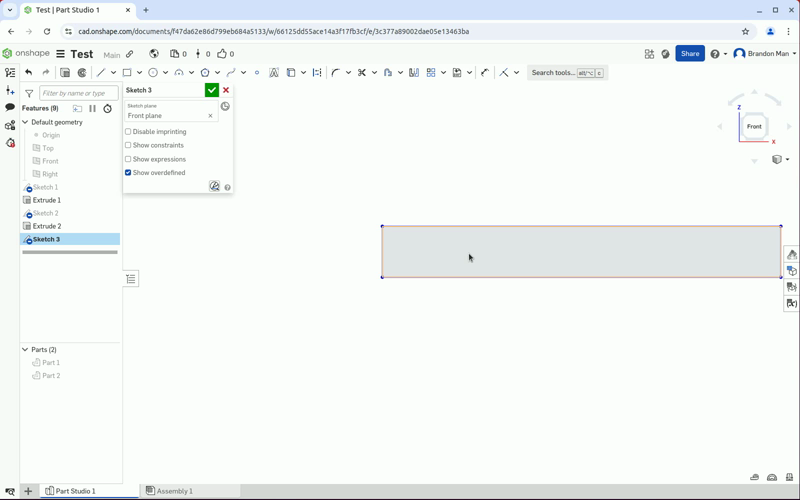
scroll(6)
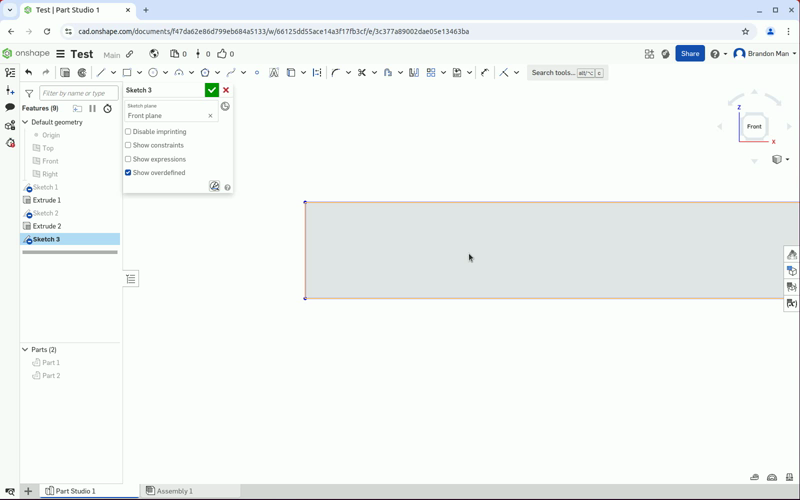
click(469, 253)
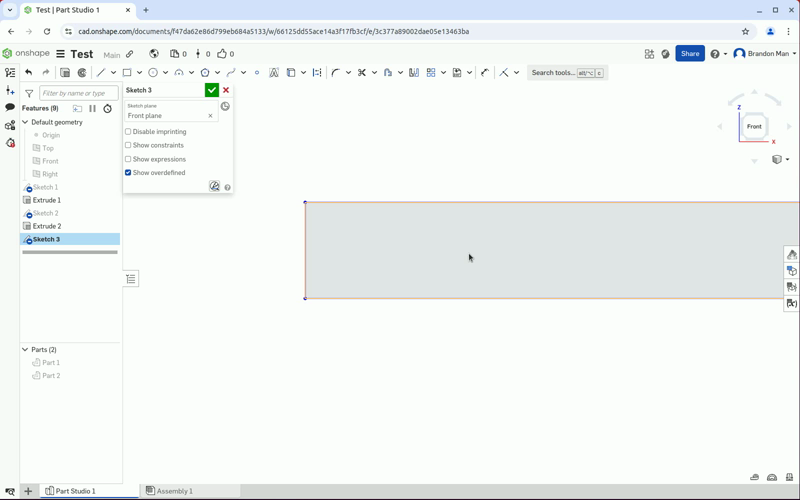
scroll(-6)
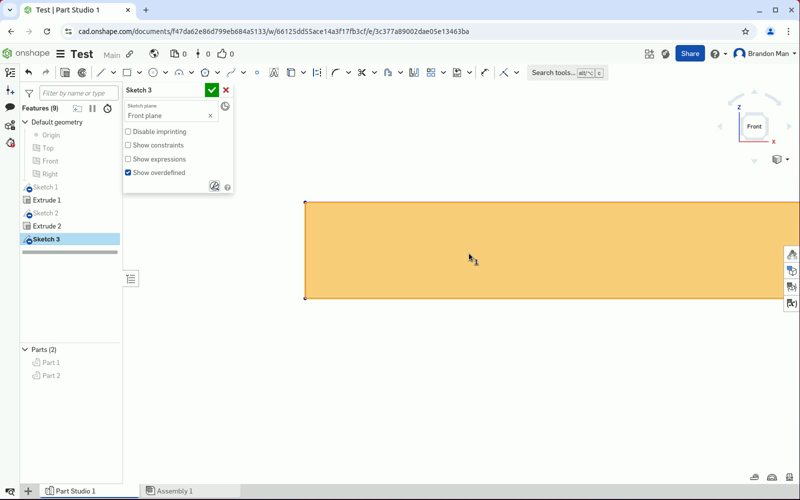
scroll(-6)
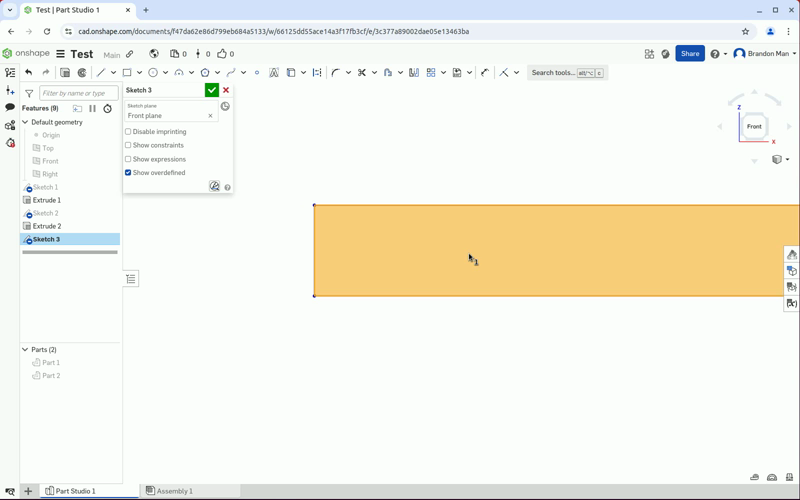
scroll(-6)
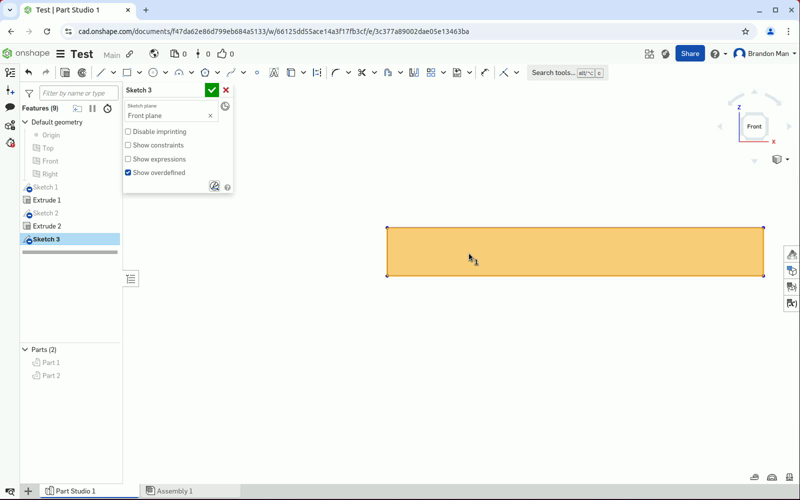
scroll(-6)
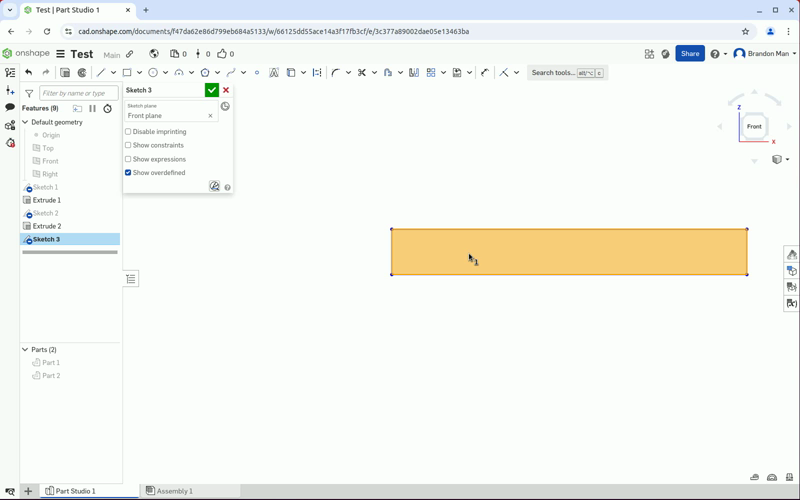
scroll(-6)
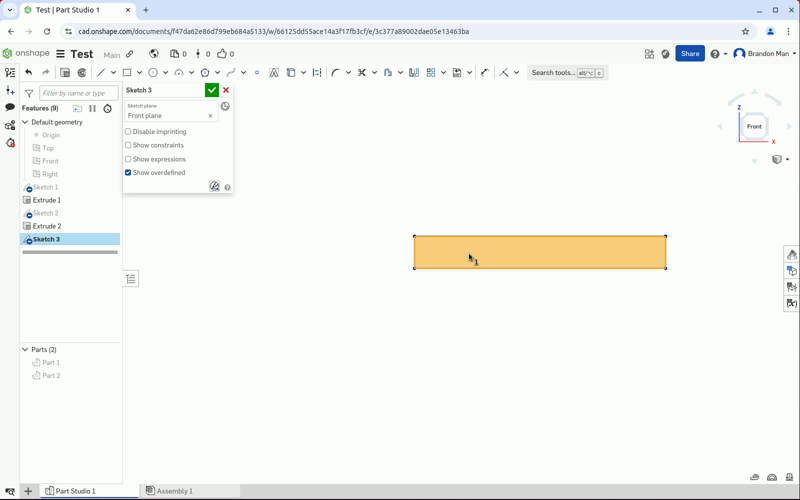
scroll(-6)
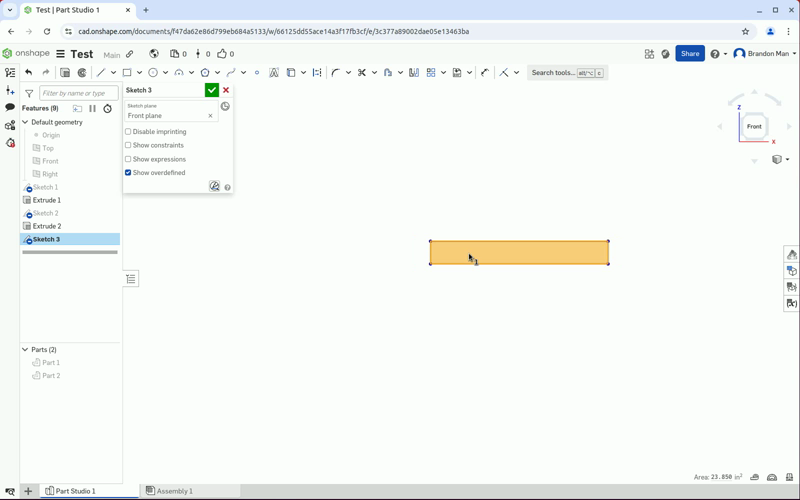
scroll(-6)
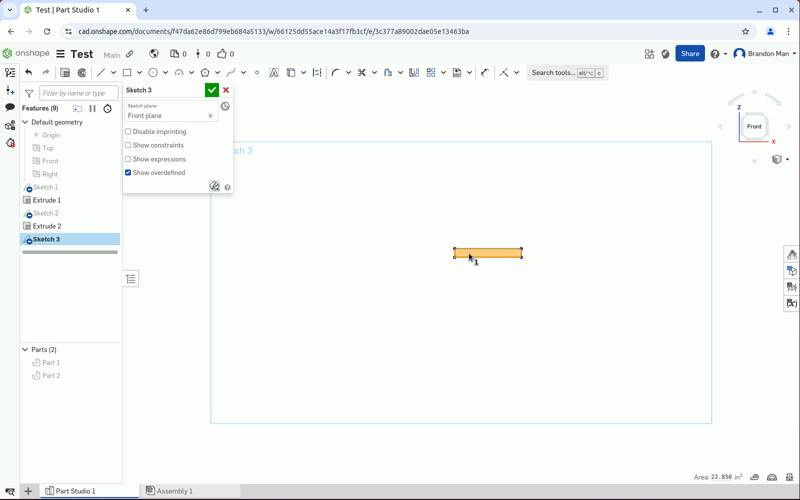
mouse_move(73, 352)
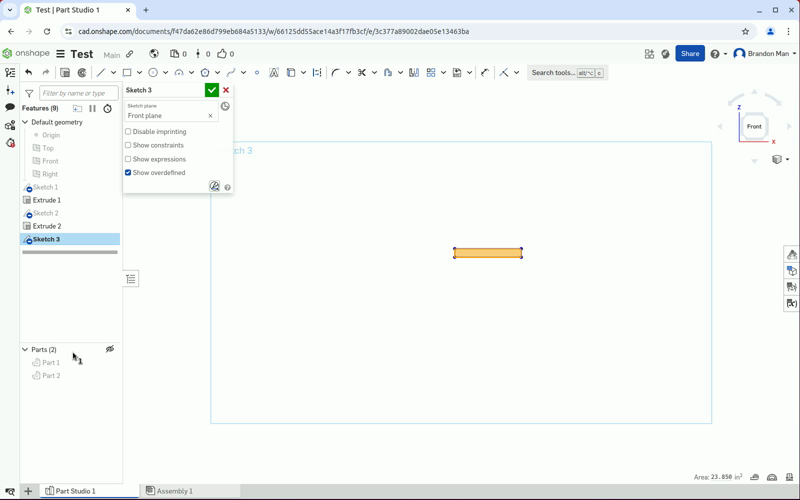
key(shift+y)
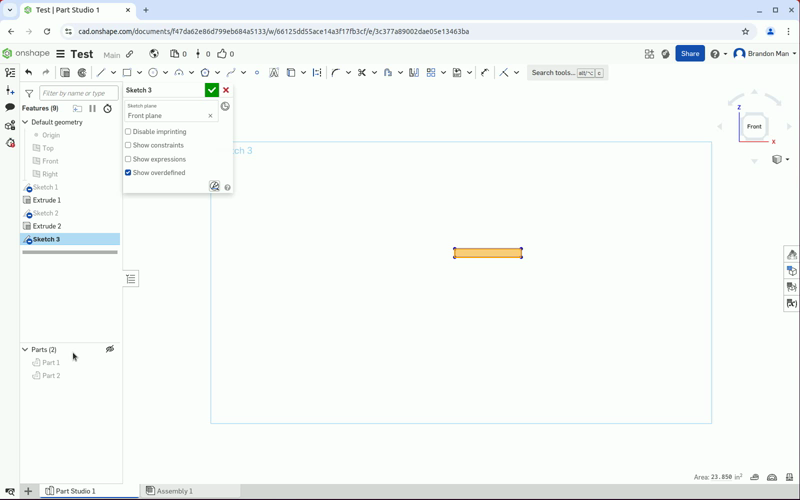
key(shift+e)
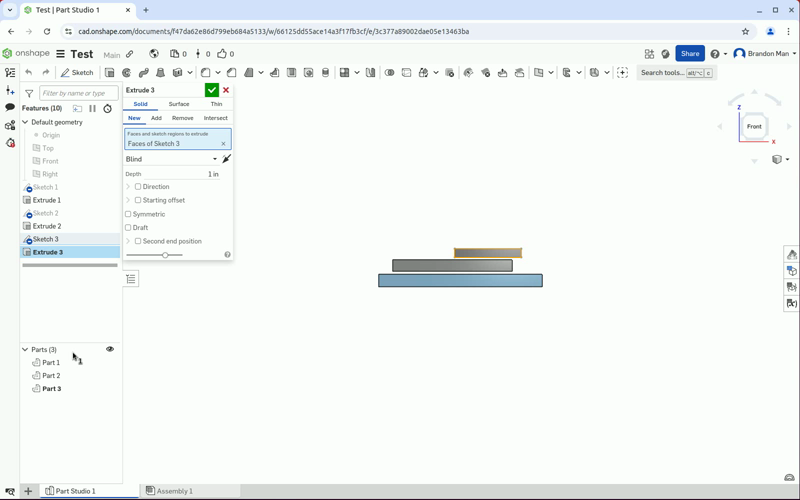
mouse_move(143, 106)
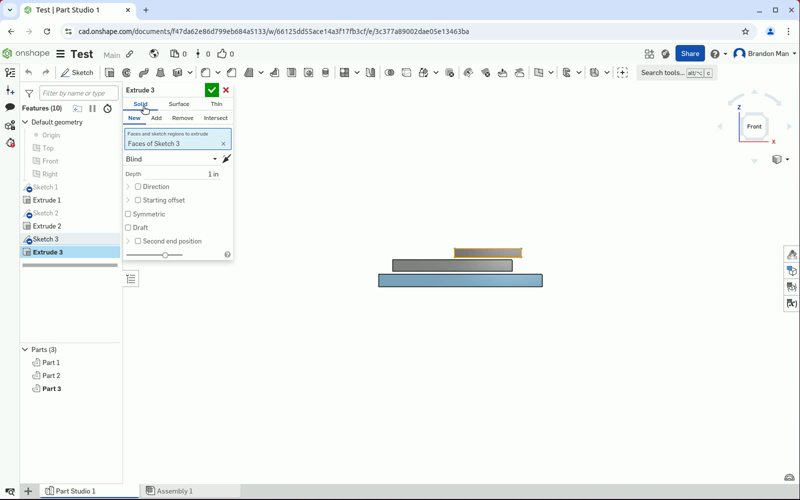
click(143, 106)
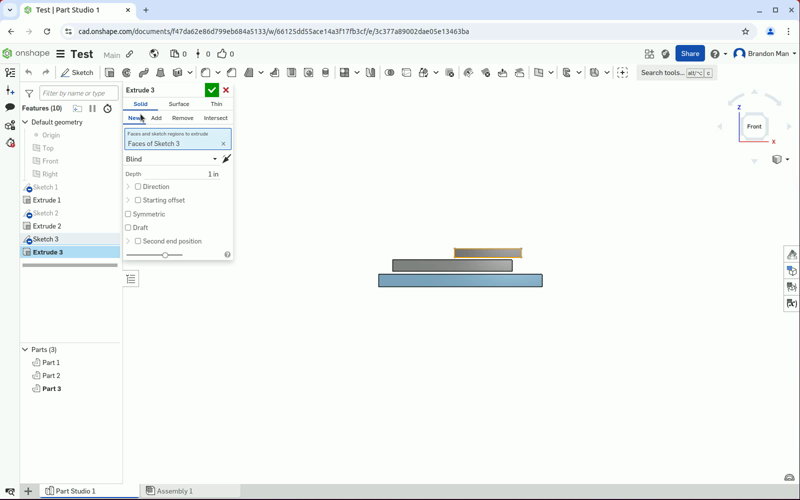
mouse_move(137, 120)
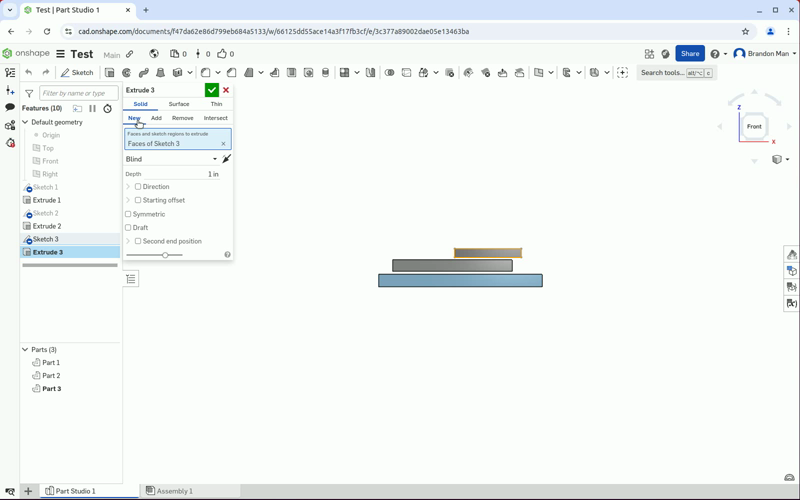
click(137, 120)
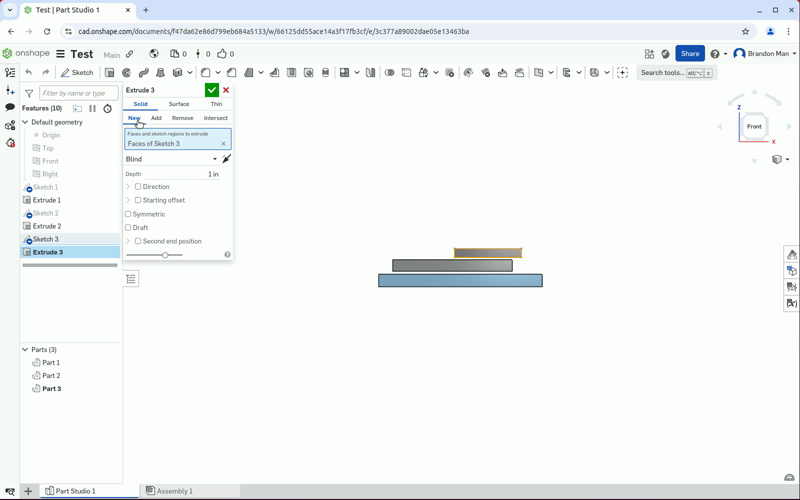
key(tab, 4)
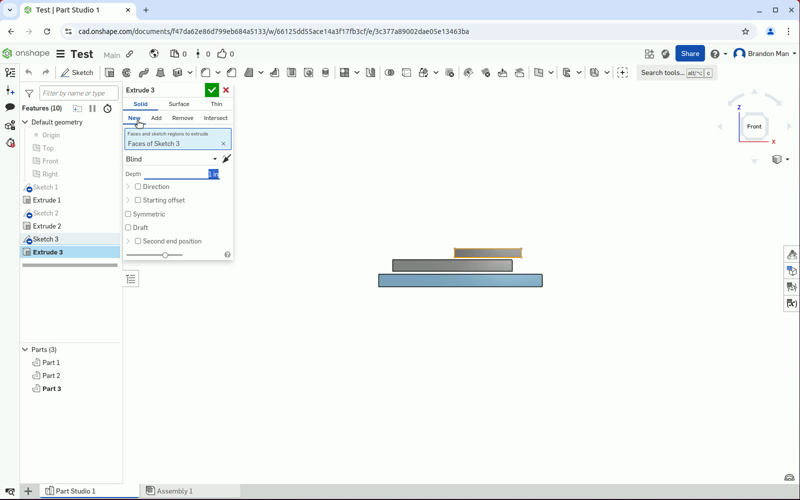
text(1.685)
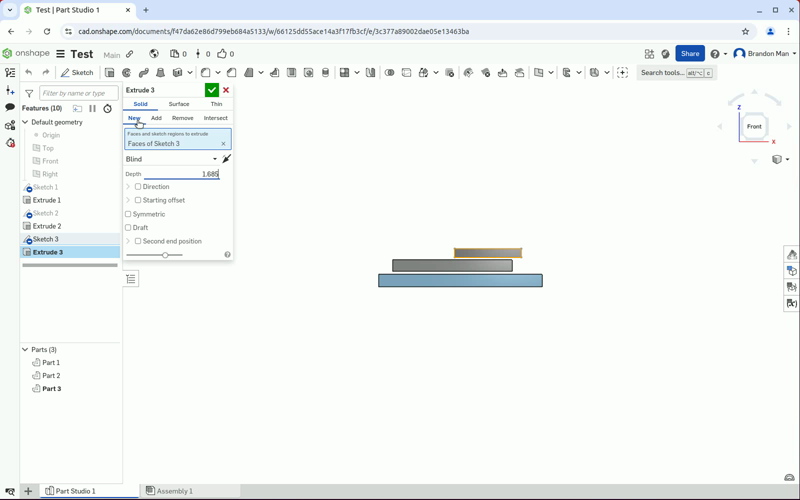
key(enter)
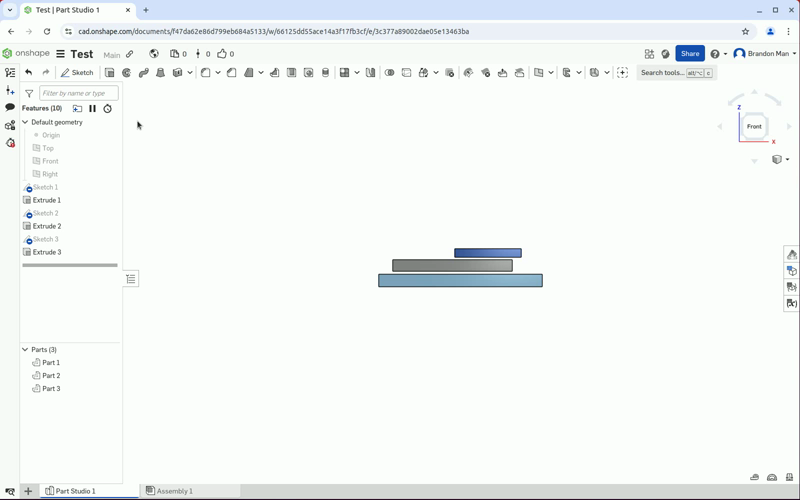
key(shift+h)
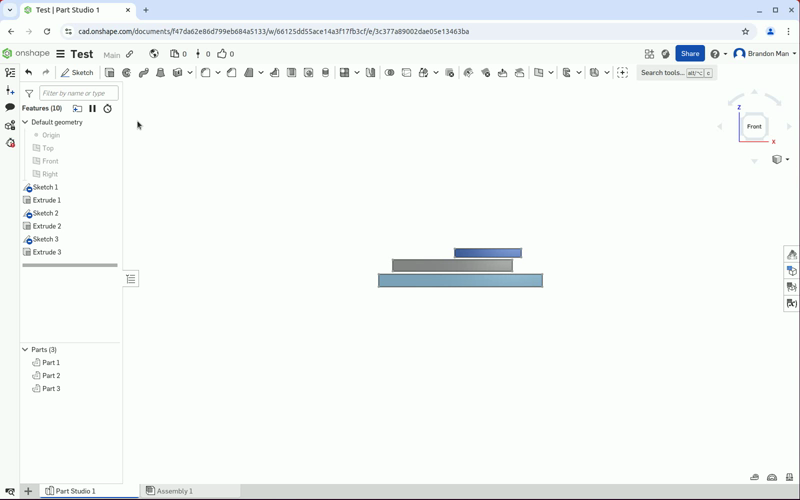
key(shift+h)
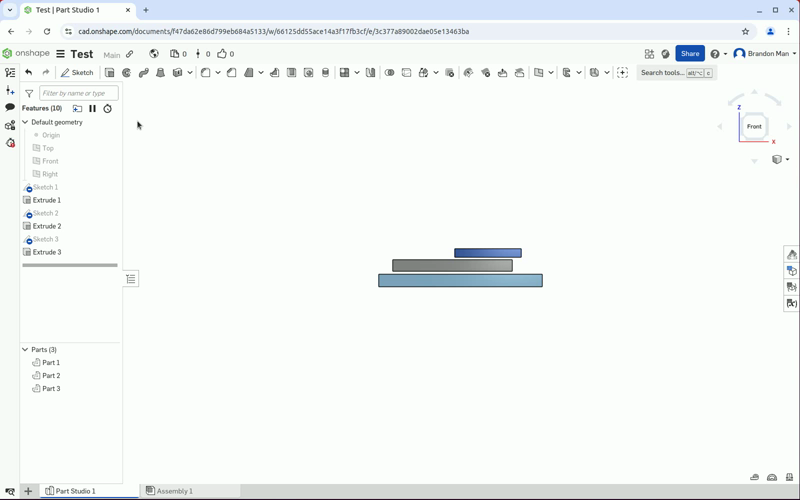
mouse_move(73, 189)
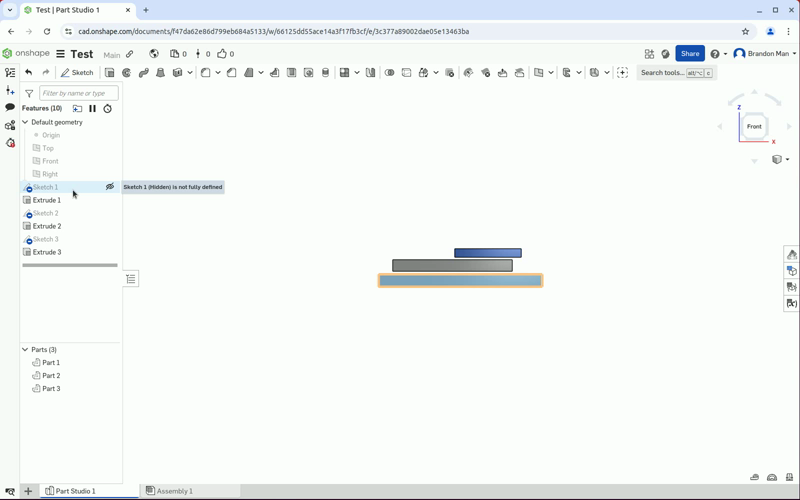
click(73, 189)
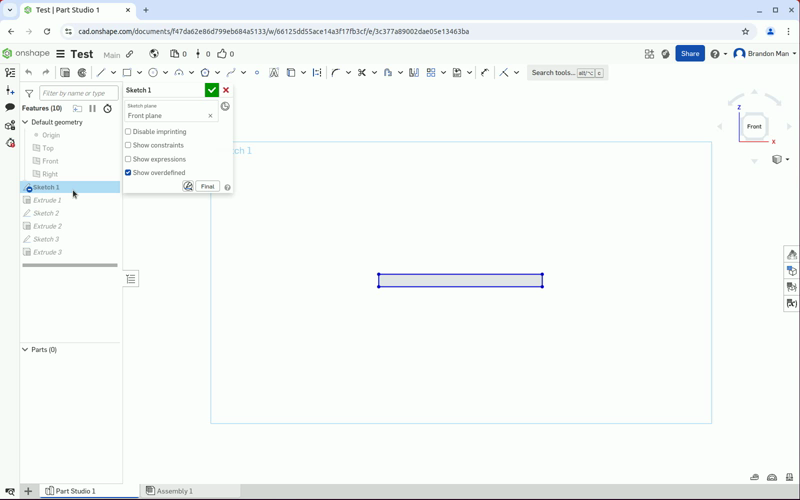
mouse_move(229, 92)
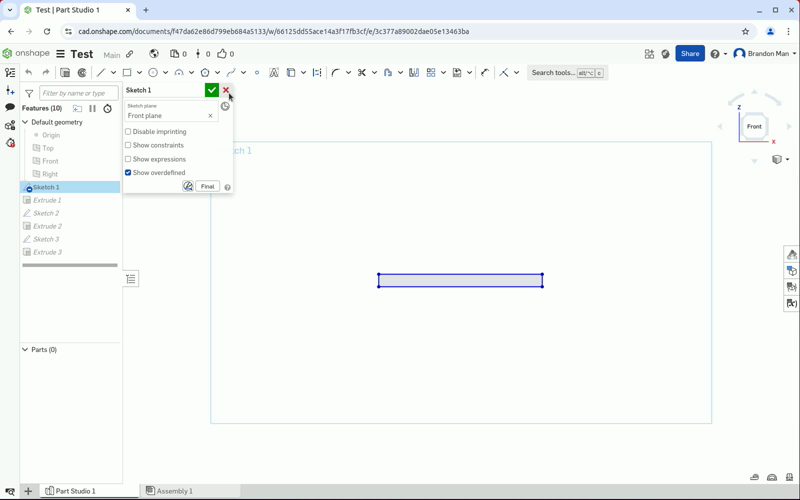
click(229, 92)
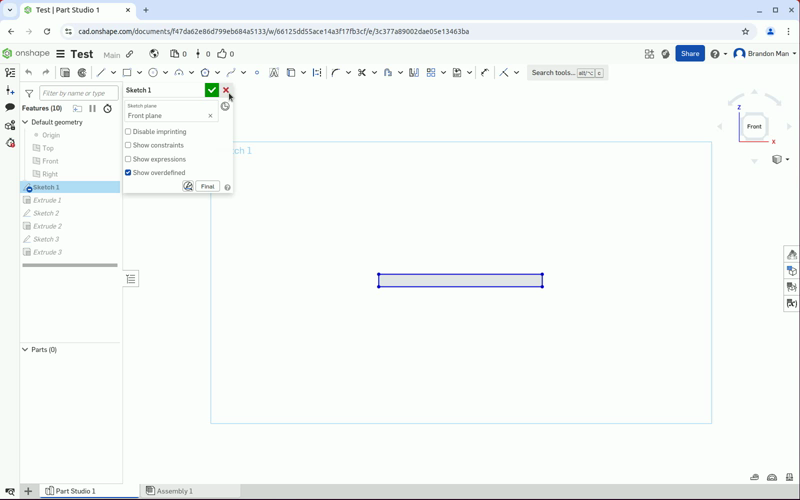
key(shift+s)
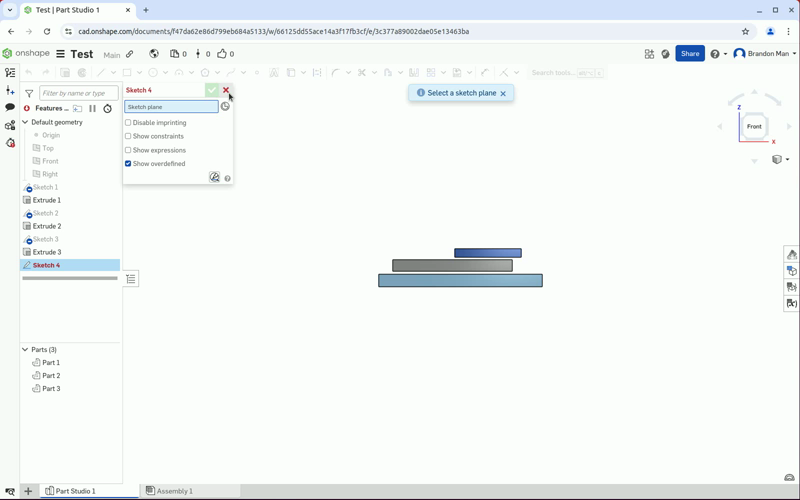
mouse_move(73, 163)
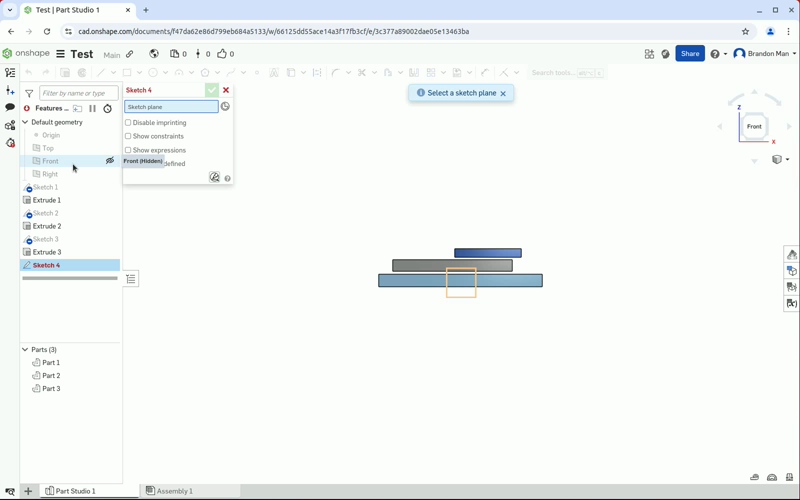
click(73, 163)
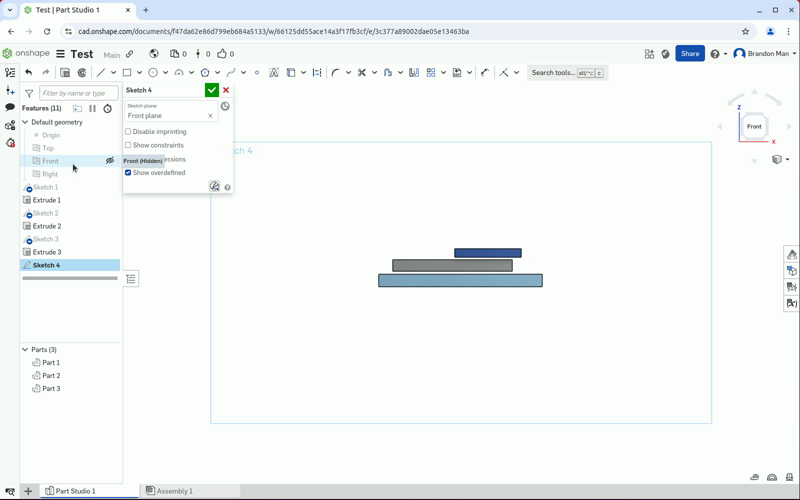
mouse_move(73, 352)
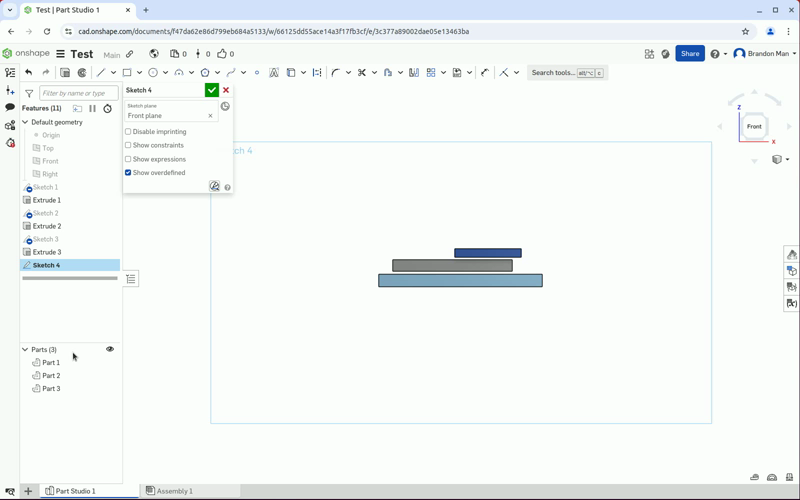
key(y)
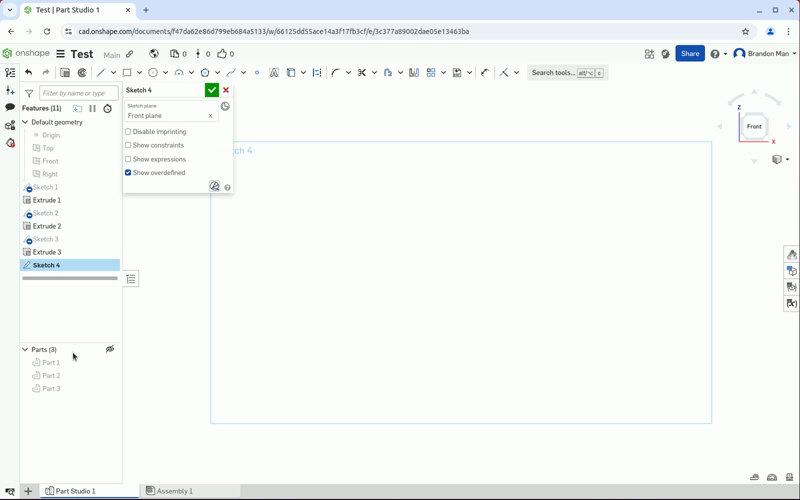
key(l)
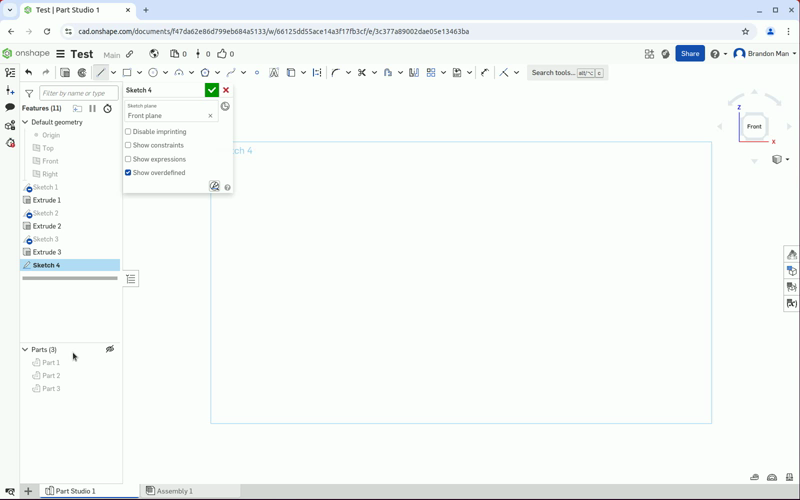
key_down(shift)
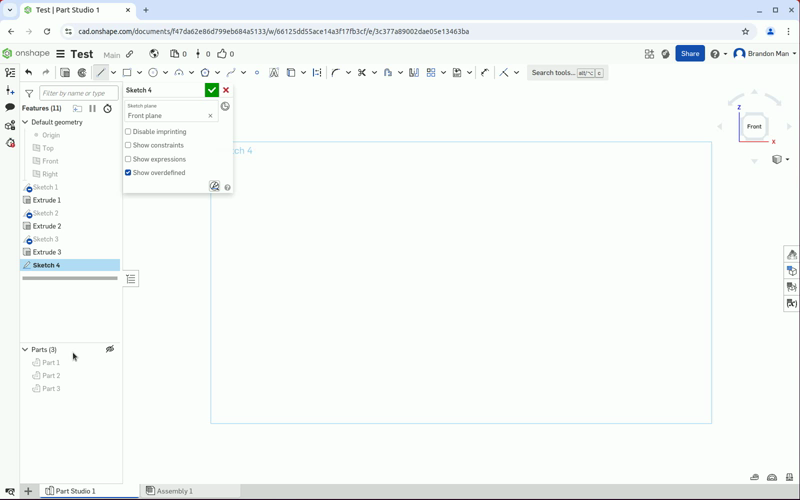
mouse_move(425, 314)
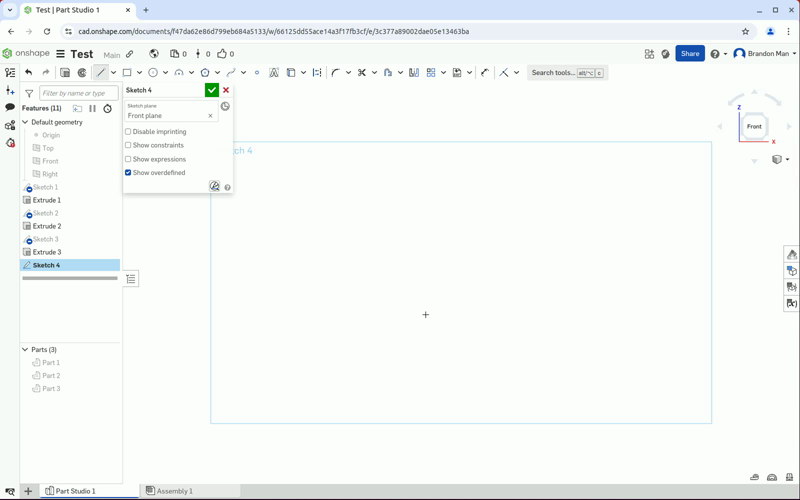
click(425, 314)
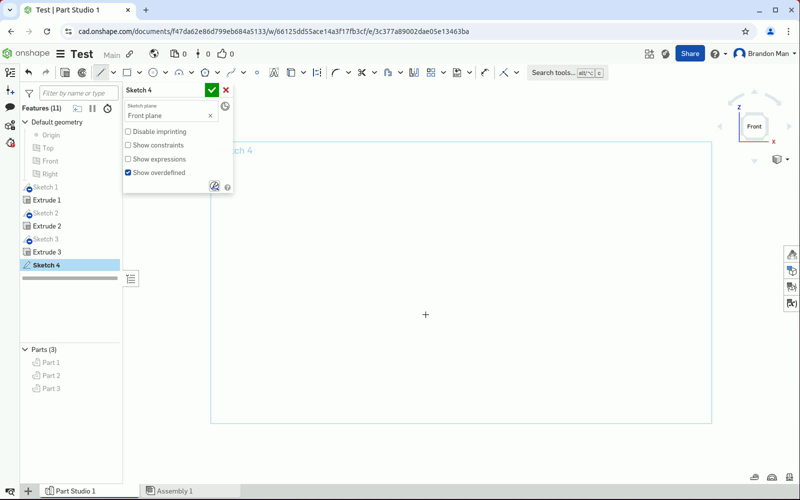
key_up(shift)
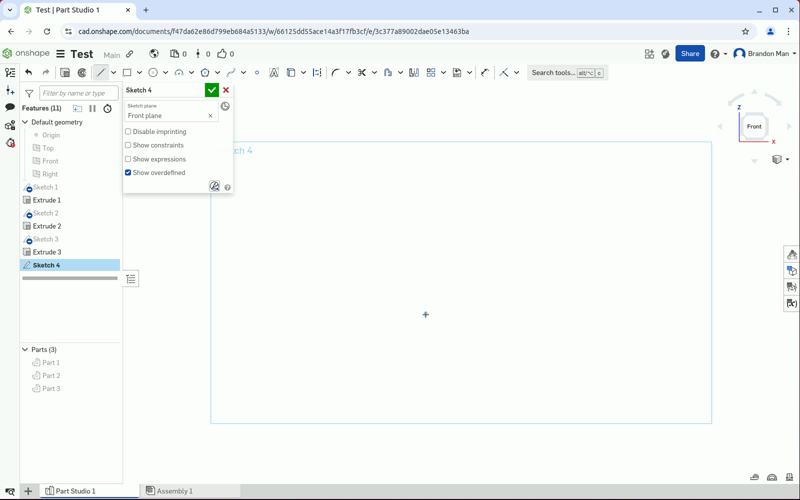
key_down(shift)
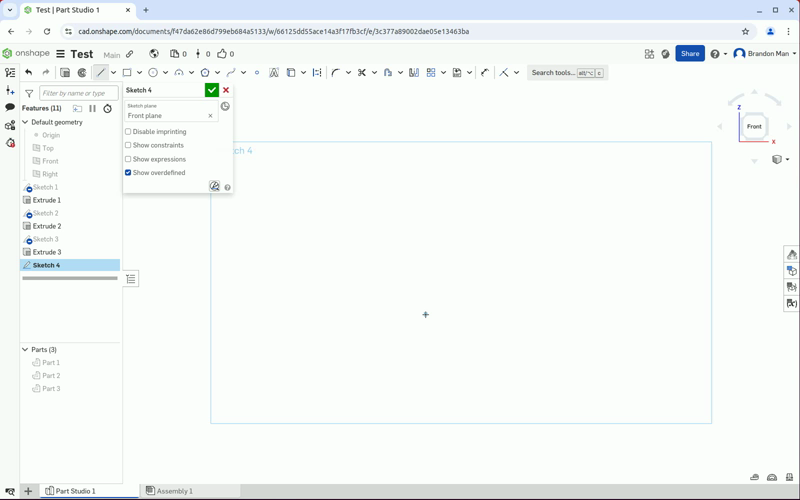
mouse_move(573, 314)
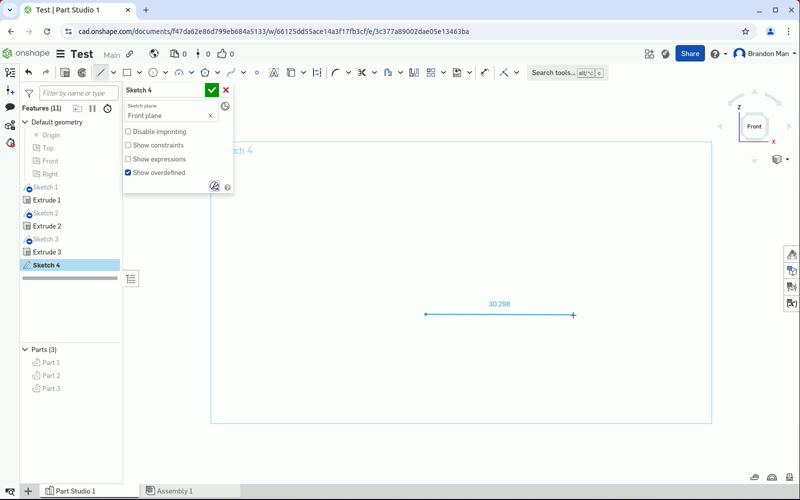
click(573, 314)
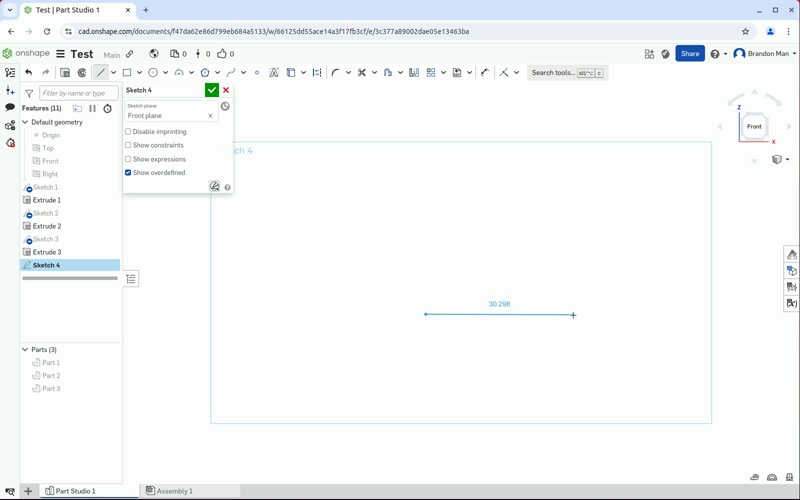
key_up(shift)
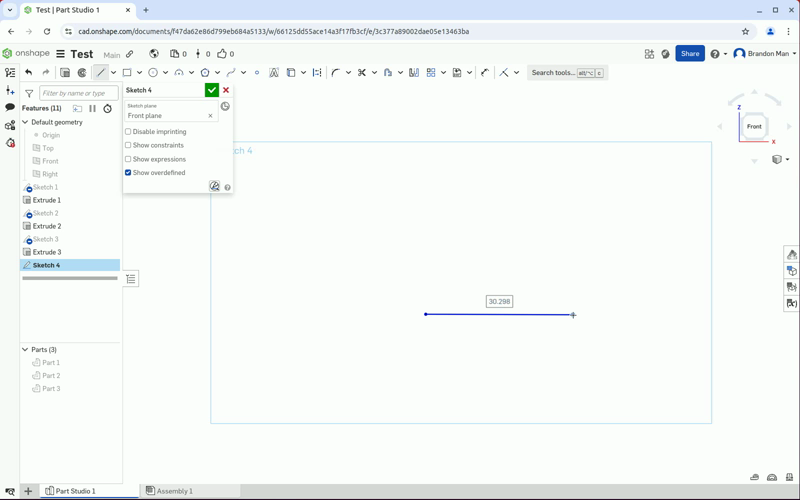
key_down(shift)
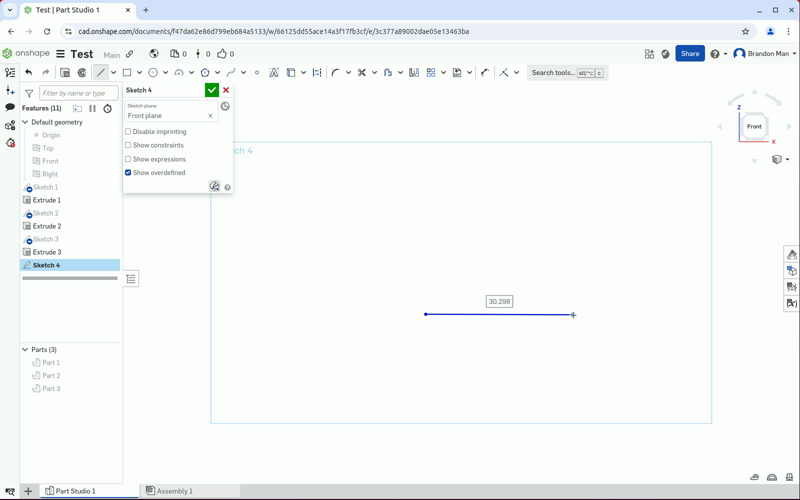
mouse_move(589, 314)
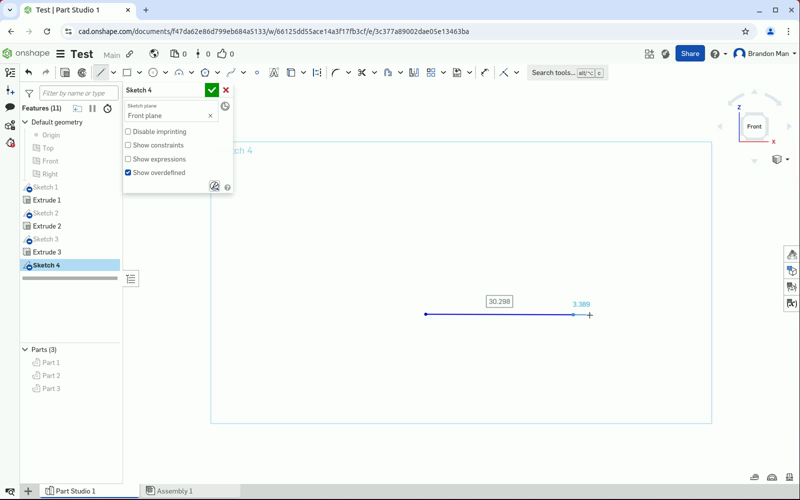
mouse_move(573, 309)
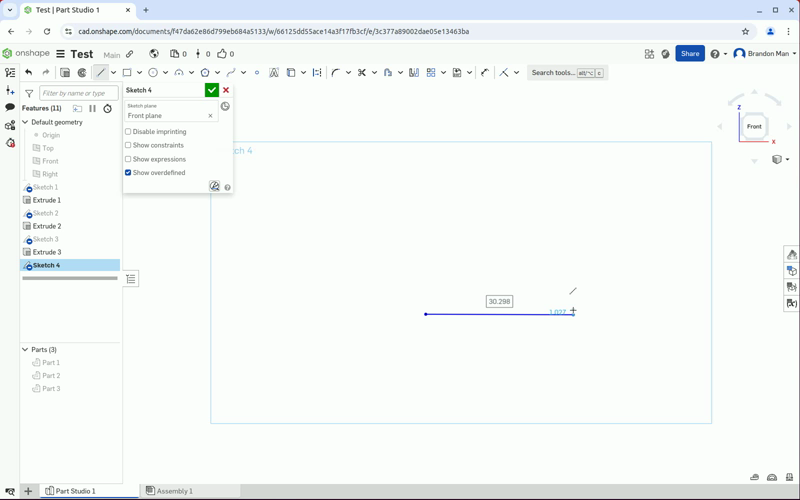
scroll(6)
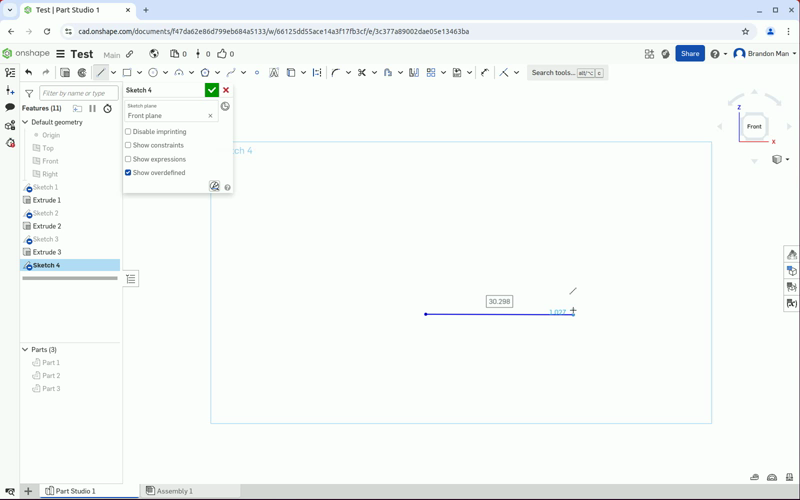
scroll(6)
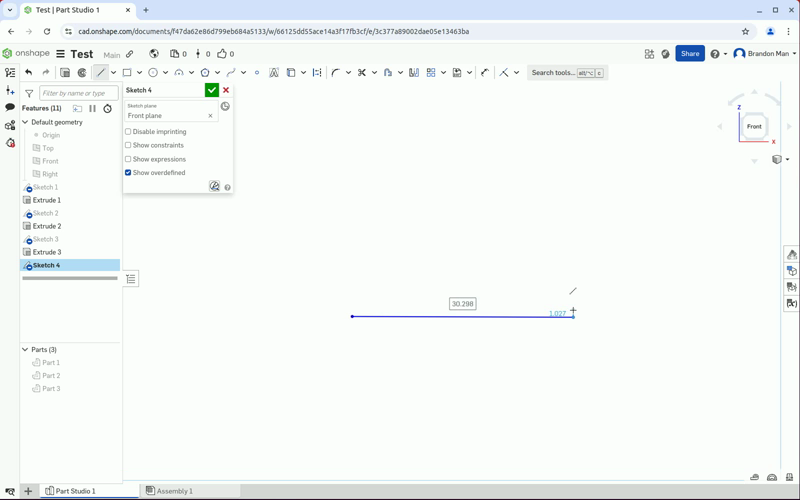
scroll(6)
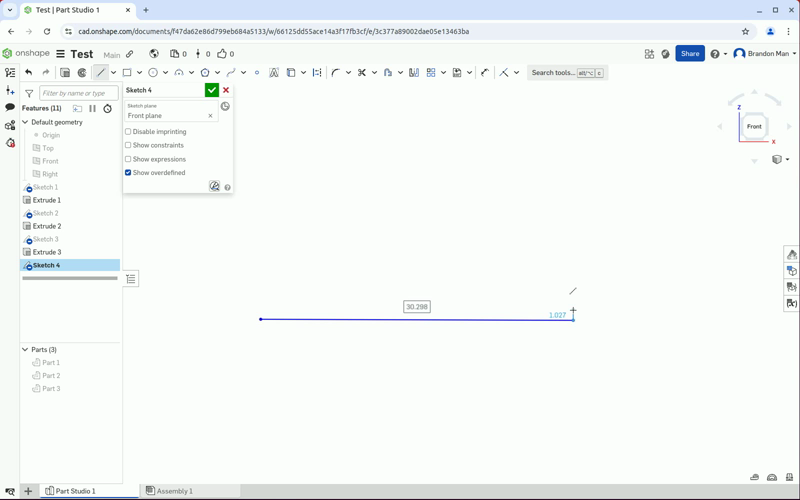
scroll(6)
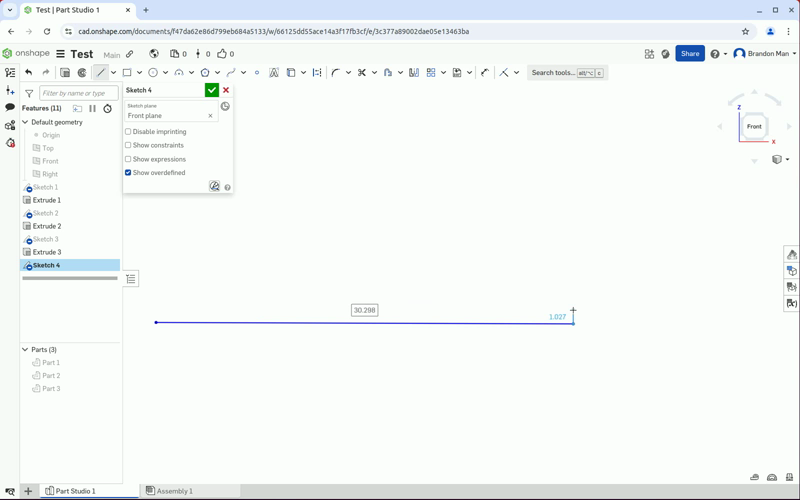
scroll(6)
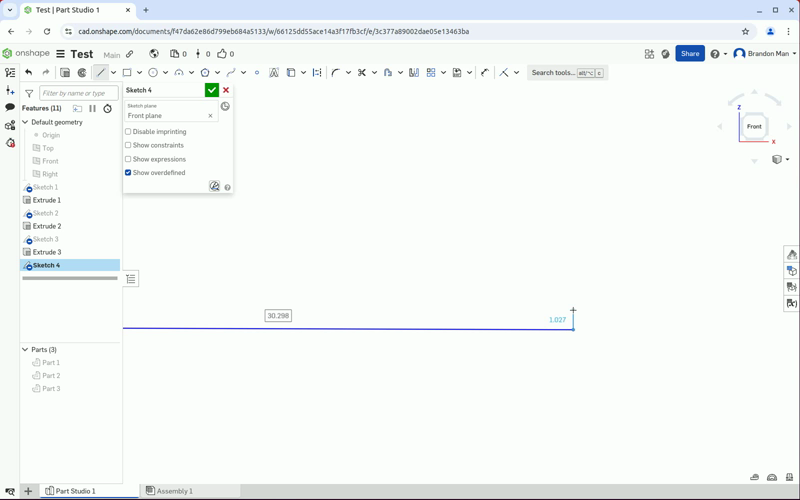
scroll(6)
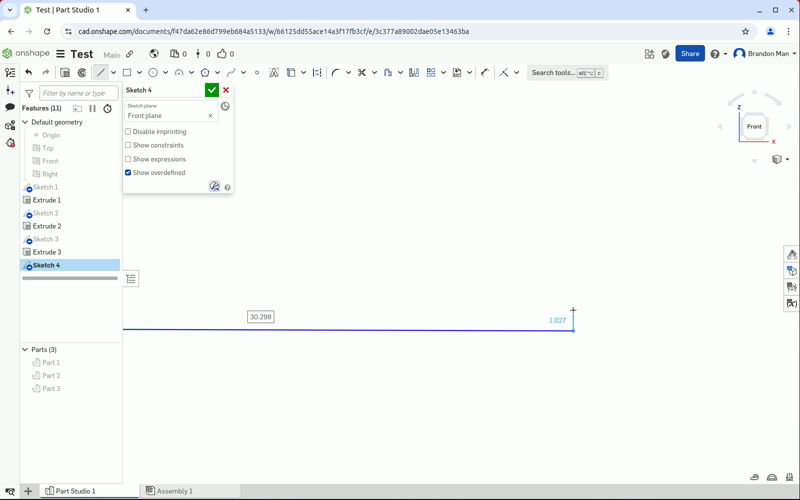
scroll(6)
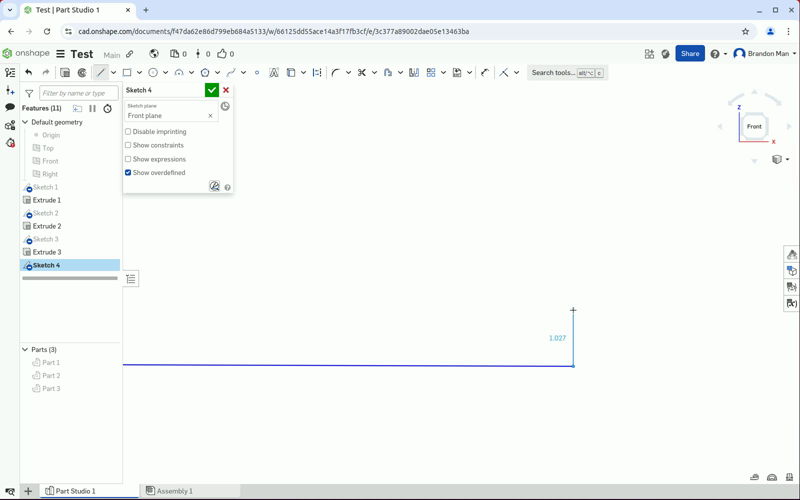
click(573, 309)
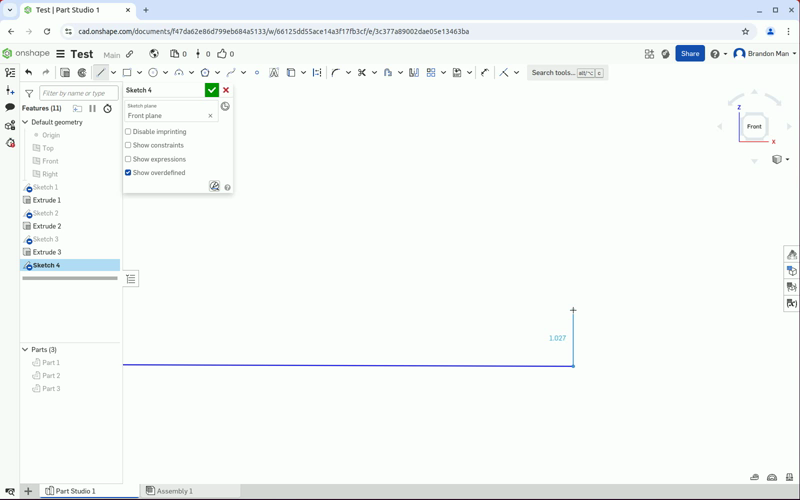
scroll(-6)
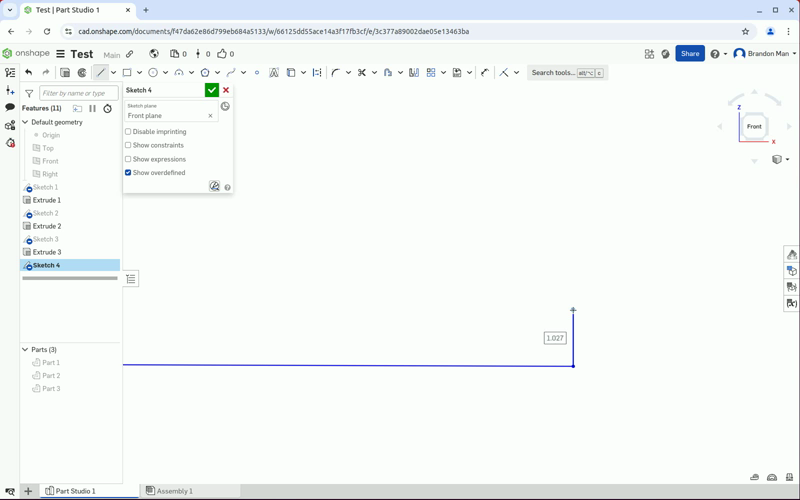
scroll(-6)
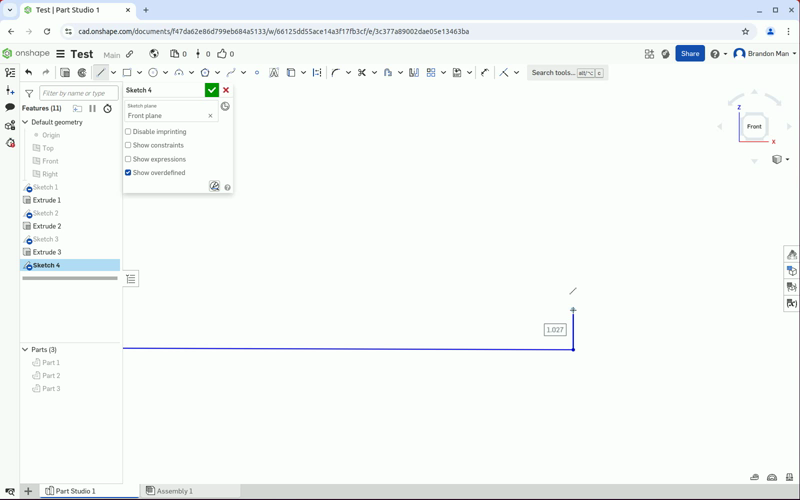
scroll(-6)
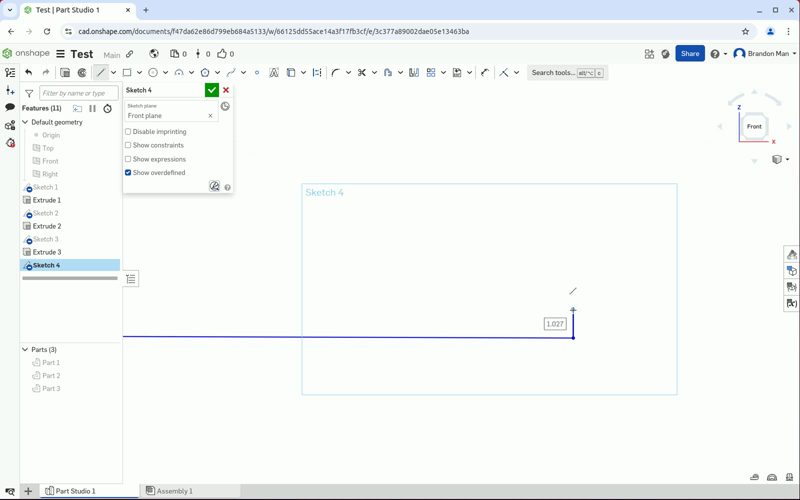
scroll(-6)
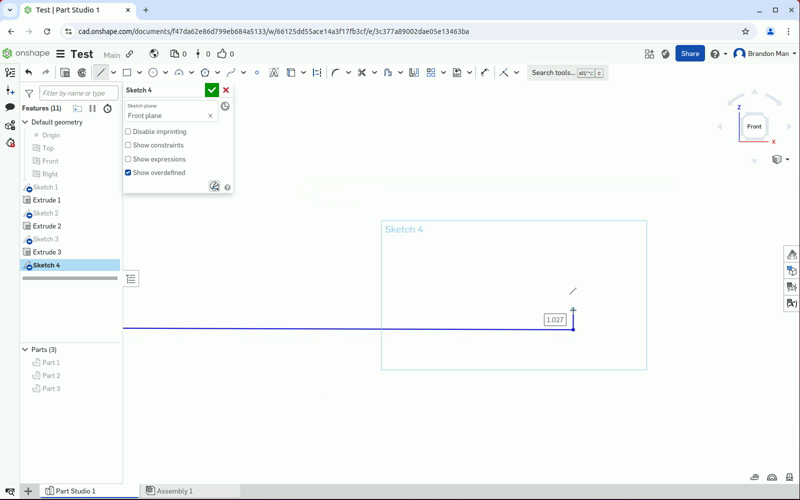
scroll(-6)
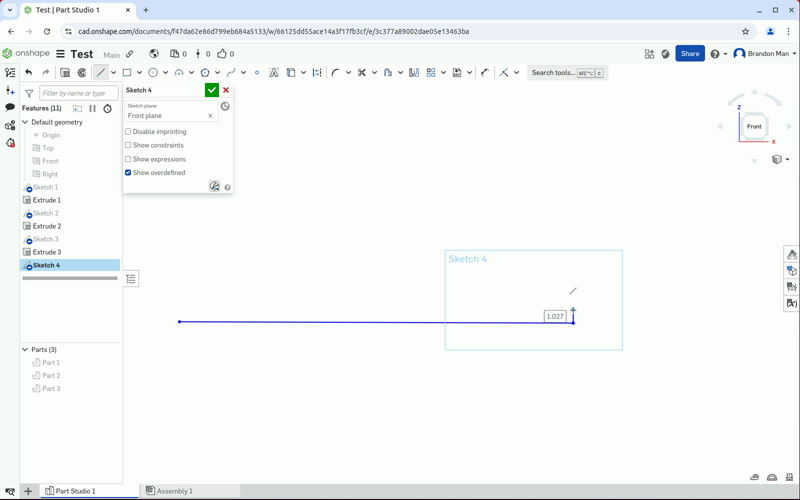
scroll(-6)
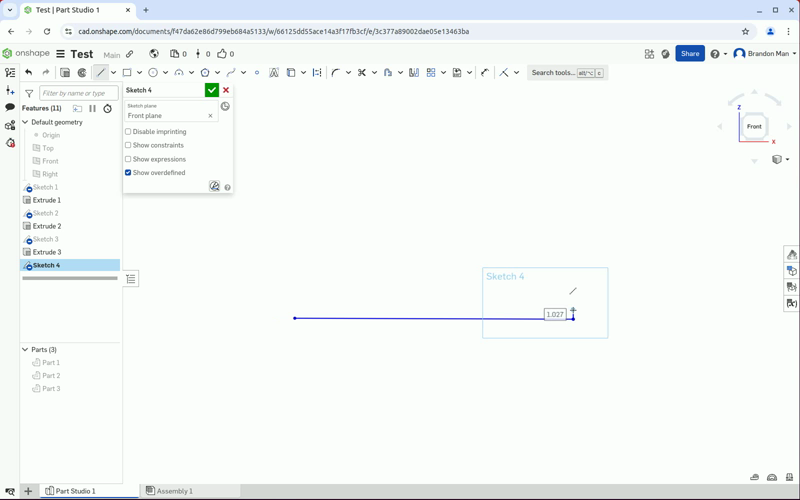
scroll(-6)
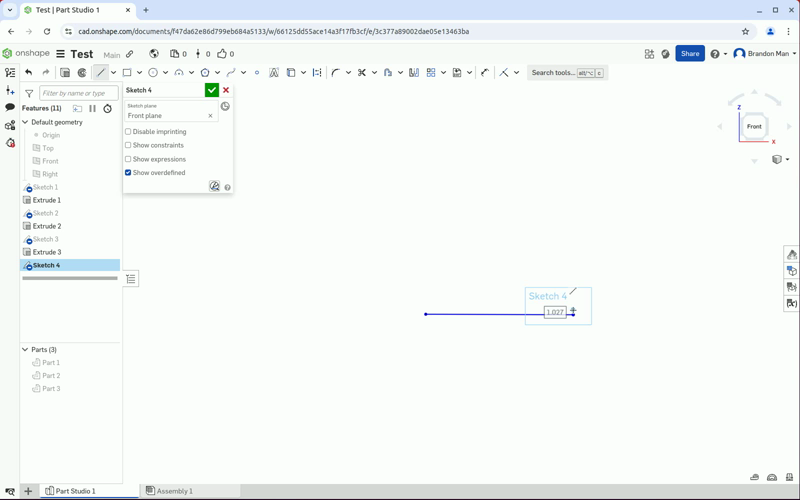
key_up(shift)
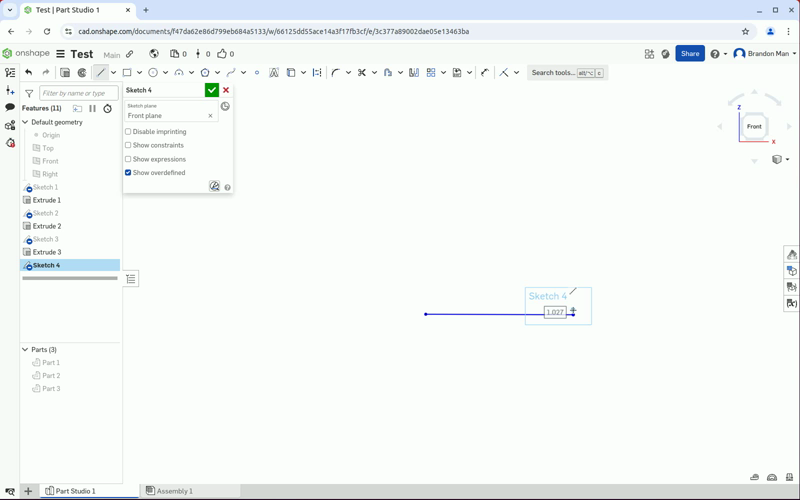
key_down(shift)
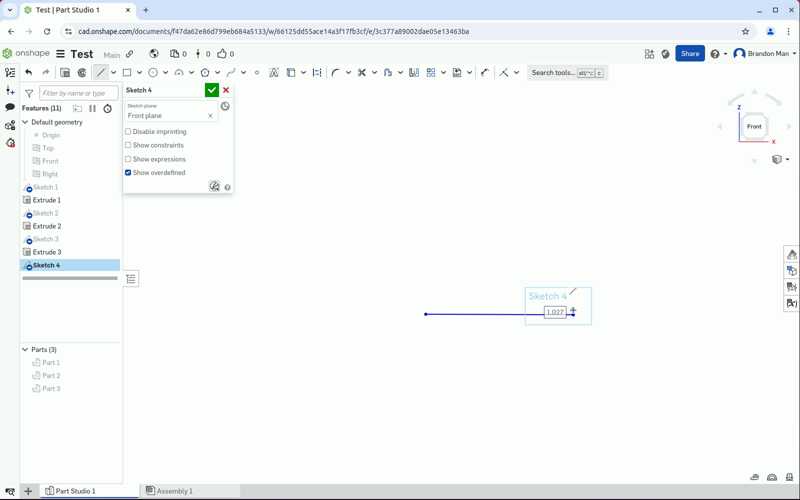
mouse_move(425, 309)
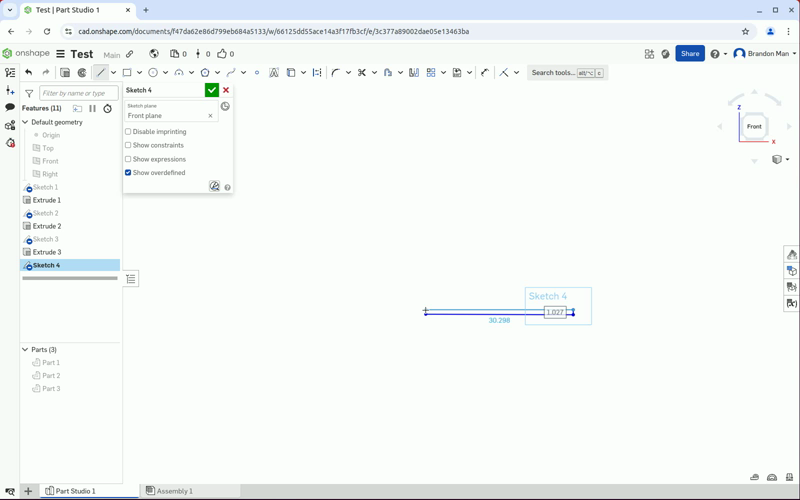
scroll(6)
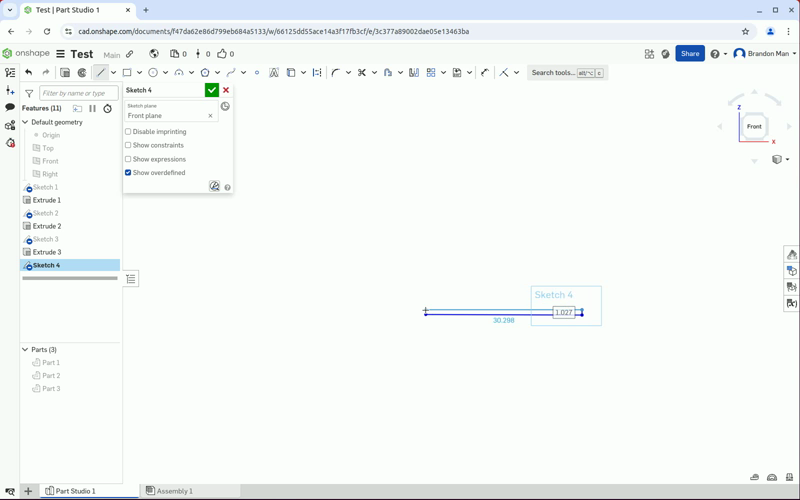
scroll(6)
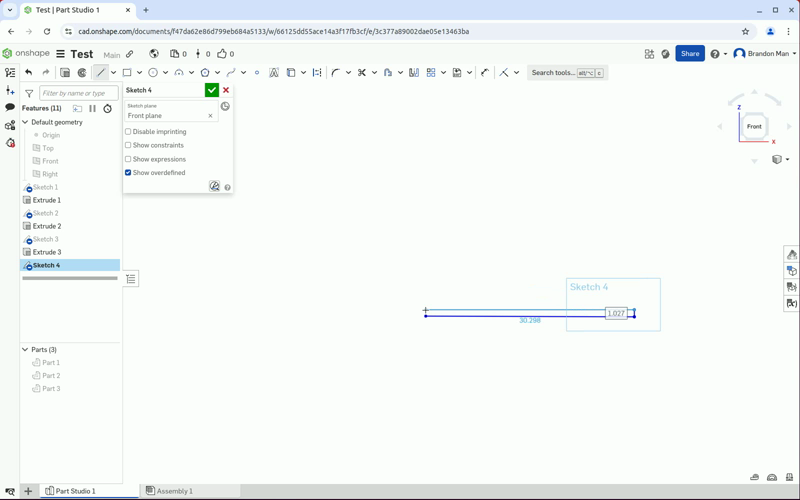
scroll(6)
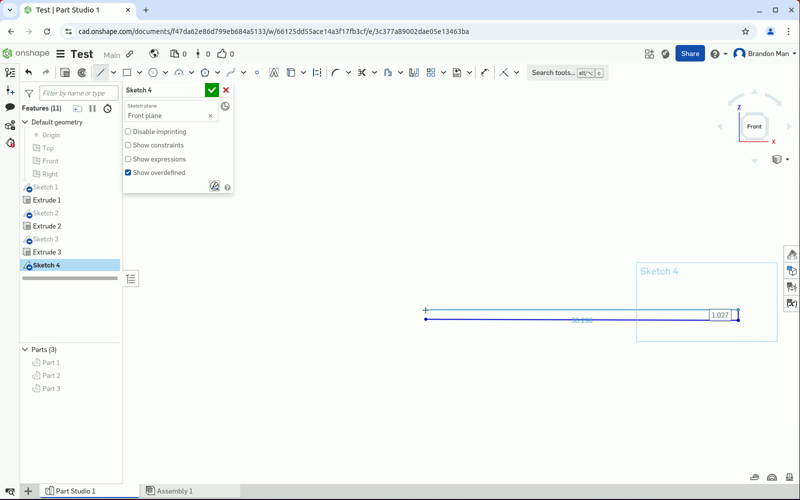
scroll(6)
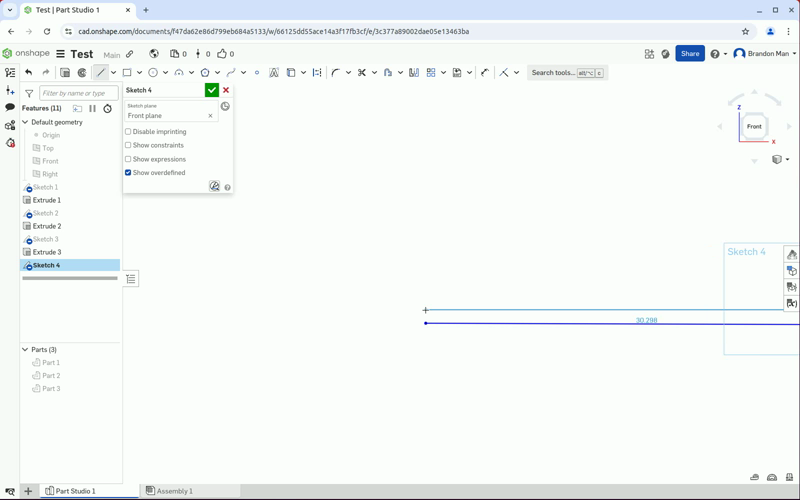
scroll(6)
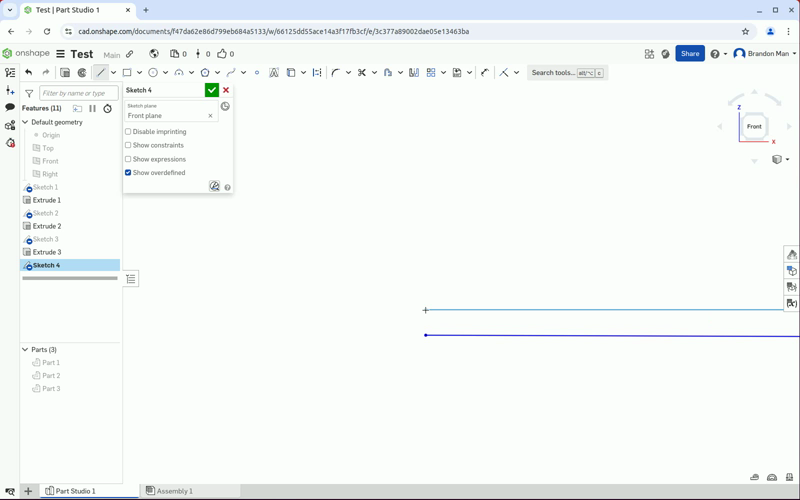
scroll(6)
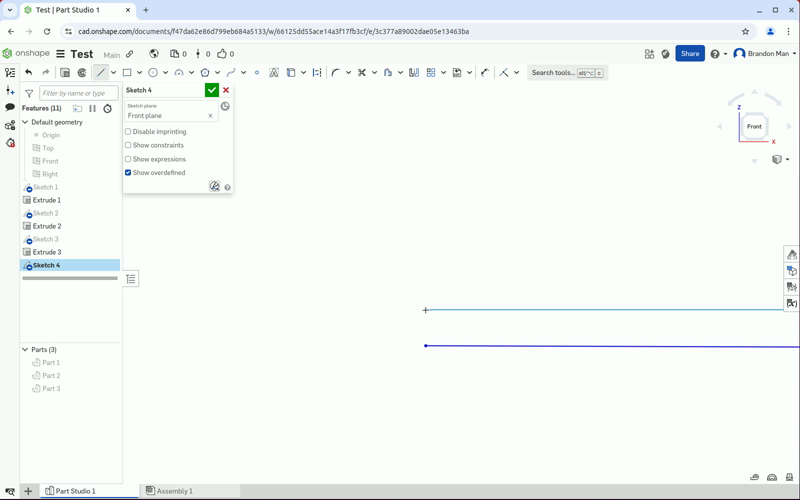
scroll(6)
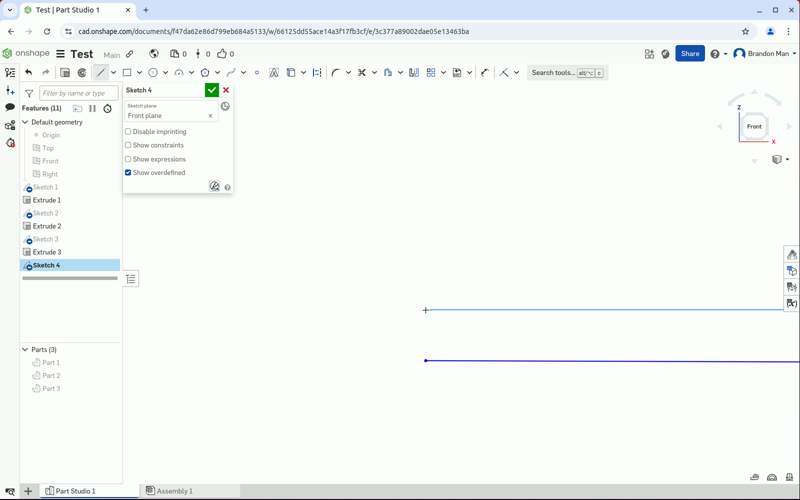
click(425, 309)
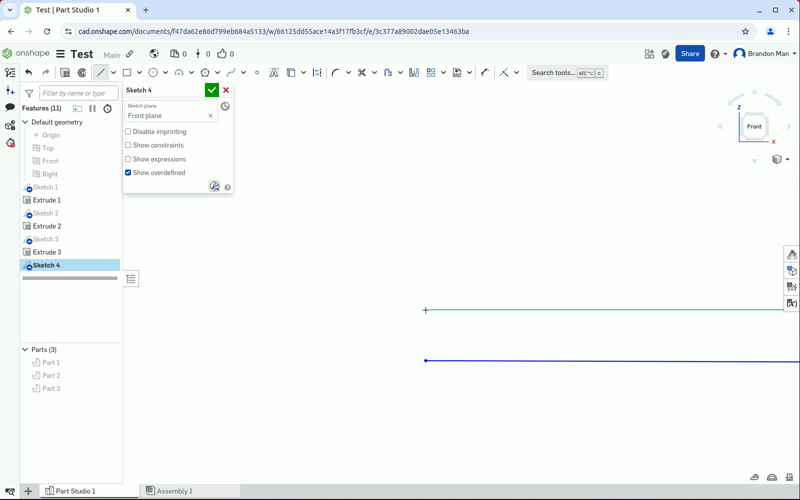
scroll(-6)
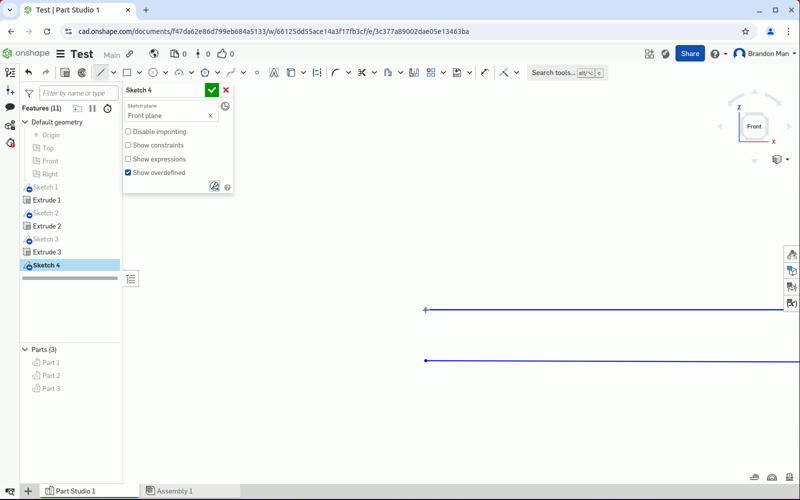
scroll(-6)
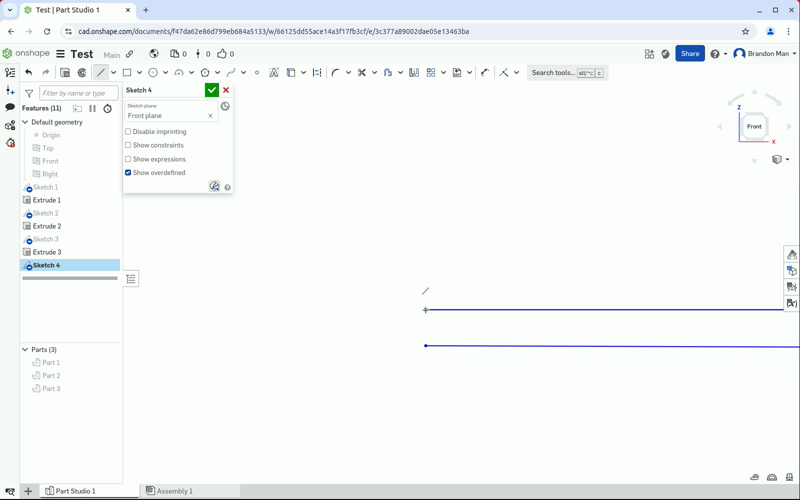
scroll(-6)
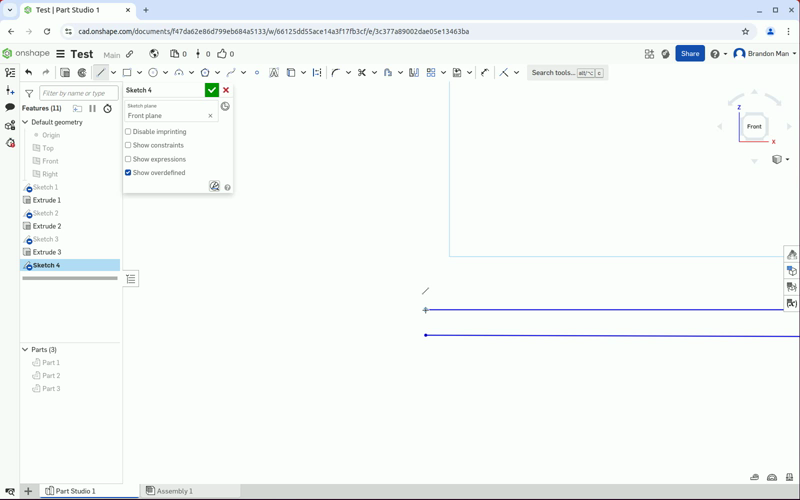
scroll(-6)
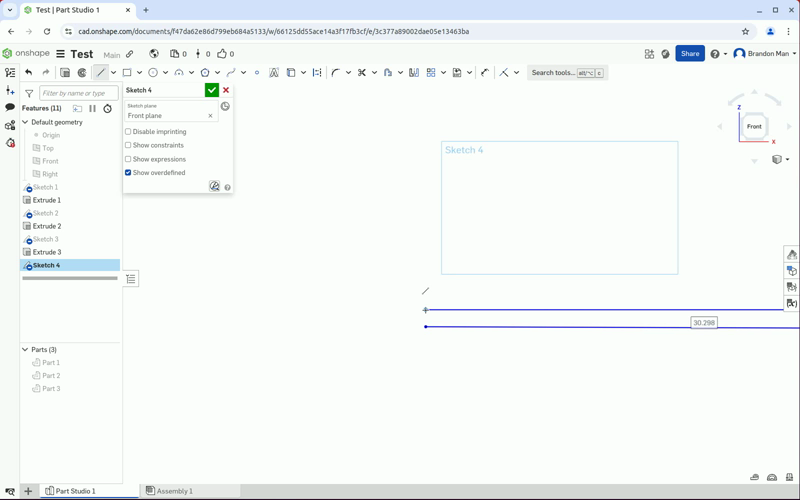
scroll(-6)
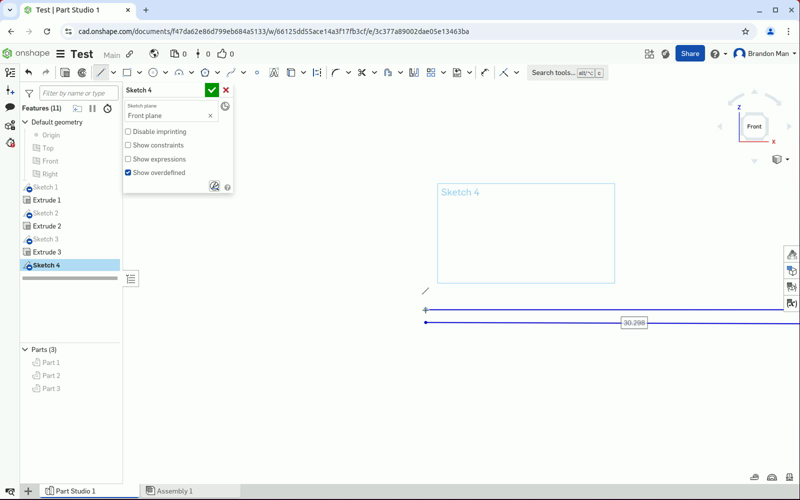
scroll(-6)
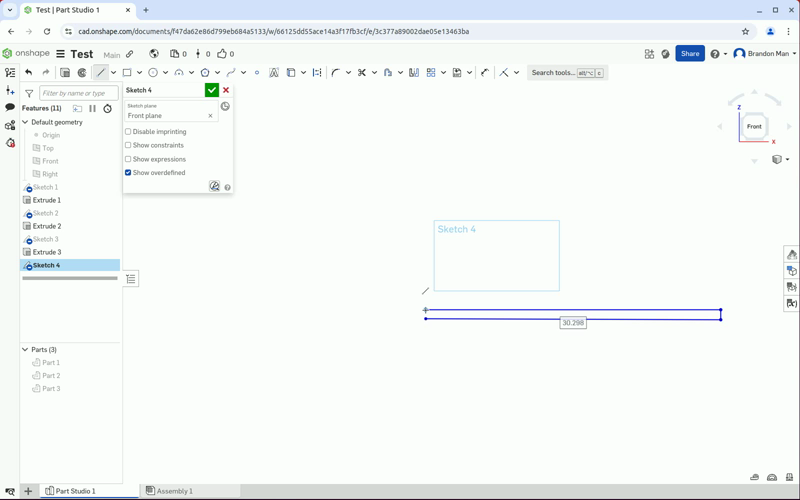
scroll(-6)
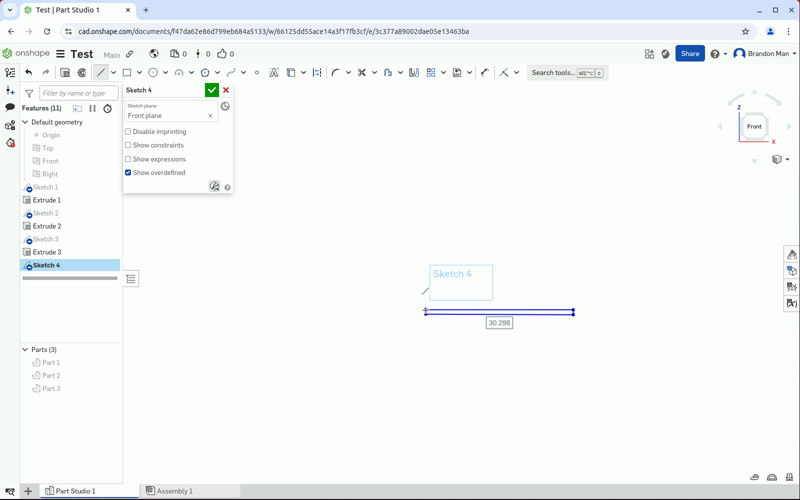
key_up(shift)
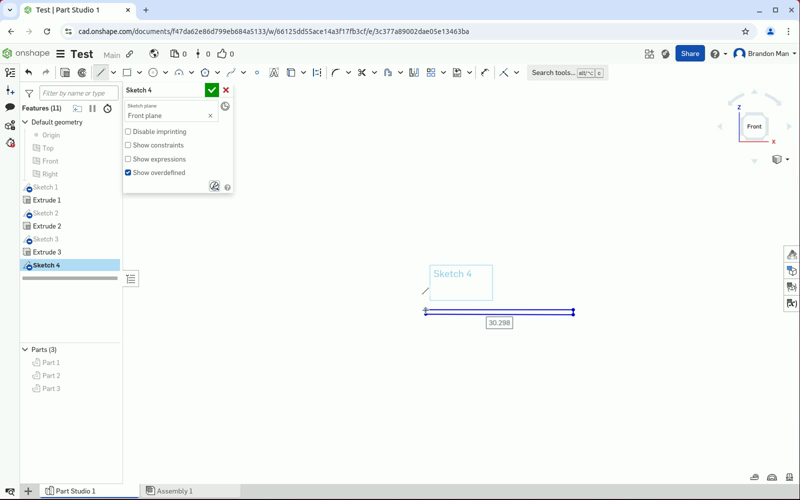
mouse_move(455, 309)
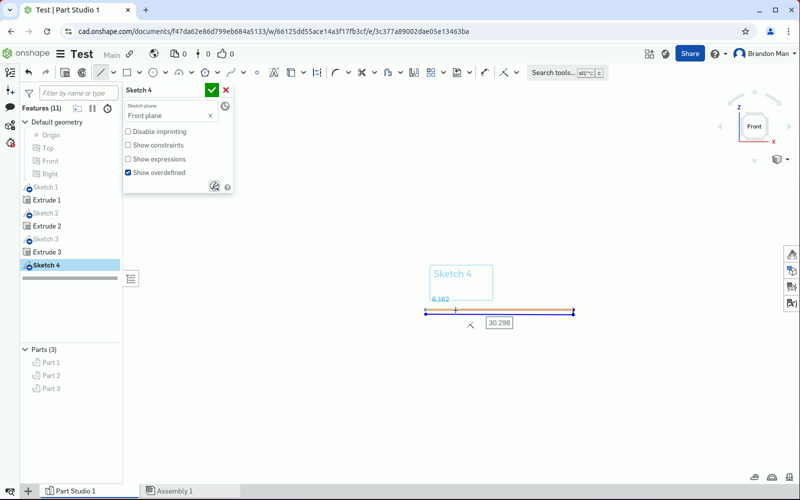
key_down(shift)
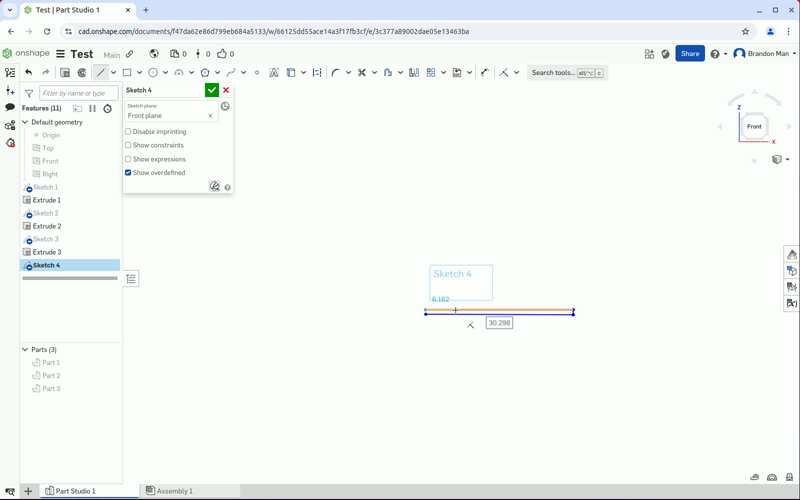
mouse_move(425, 314)
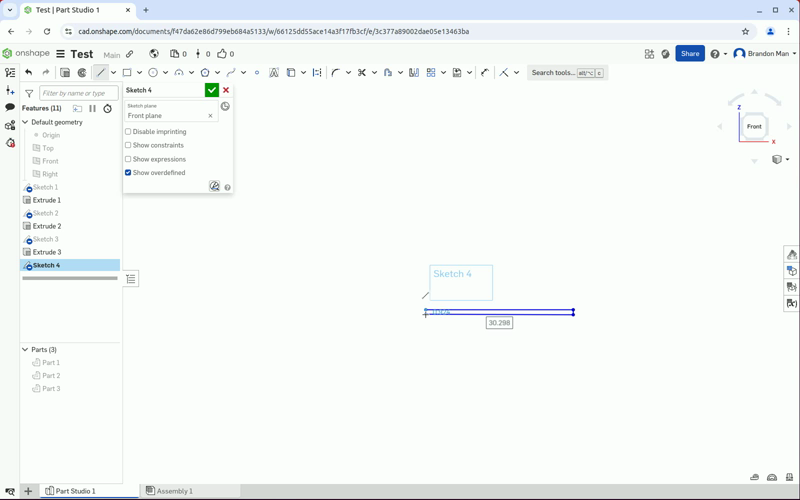
scroll(6)
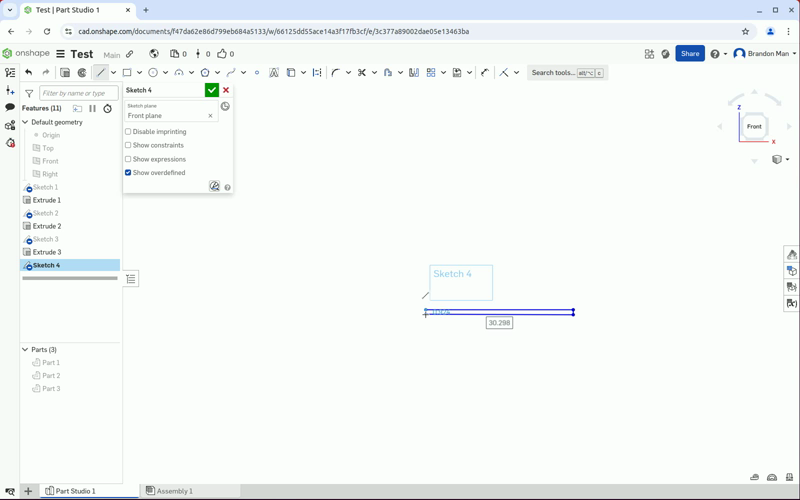
scroll(6)
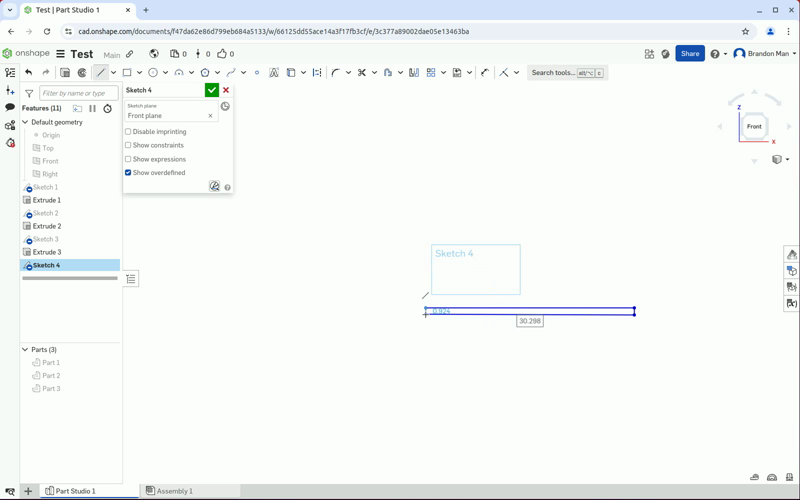
scroll(6)
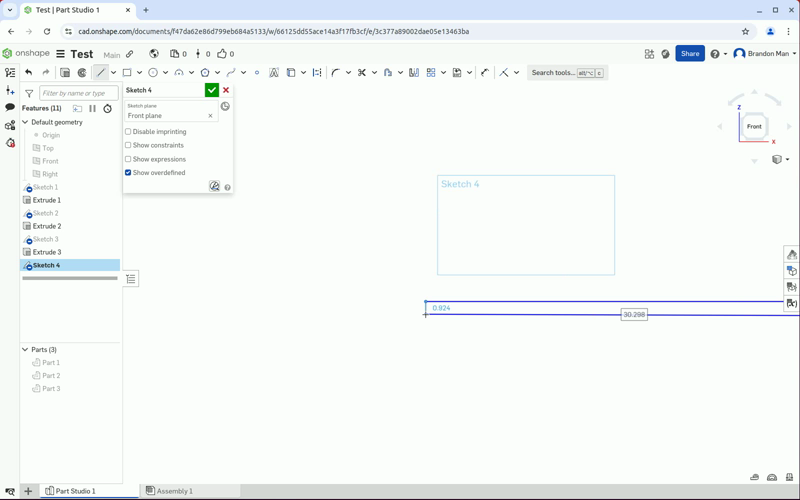
scroll(6)
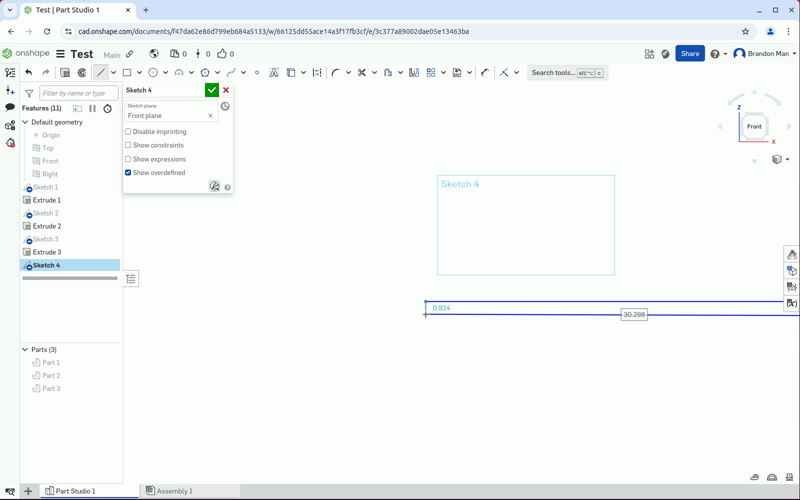
scroll(6)
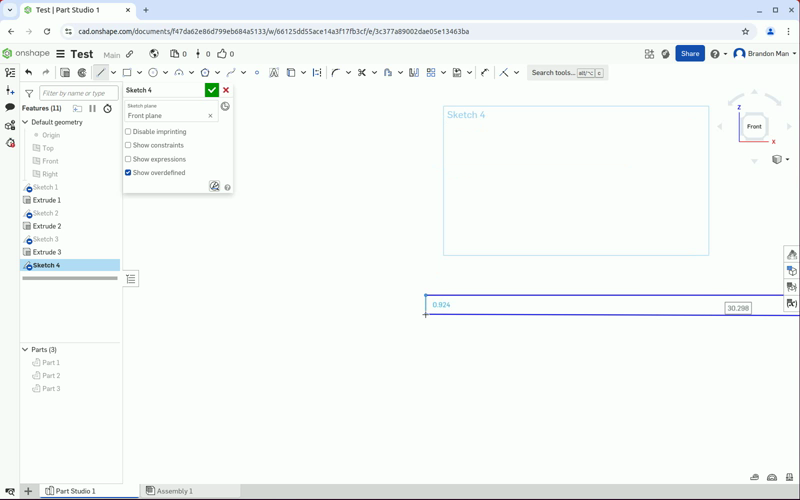
scroll(6)
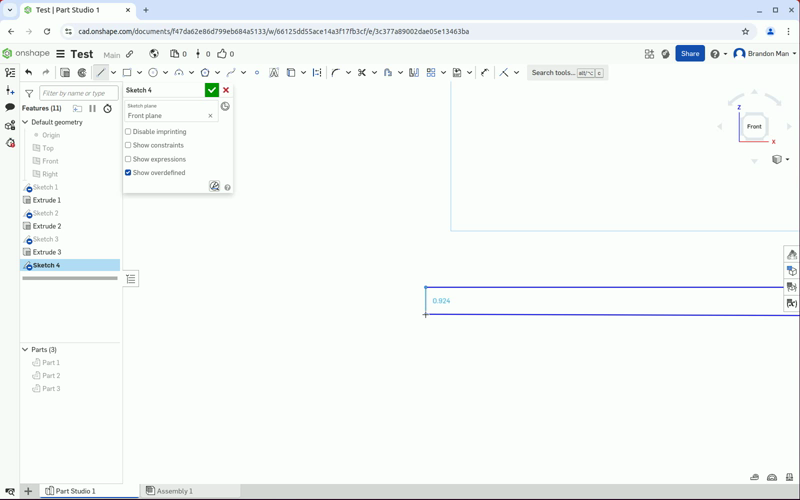
scroll(6)
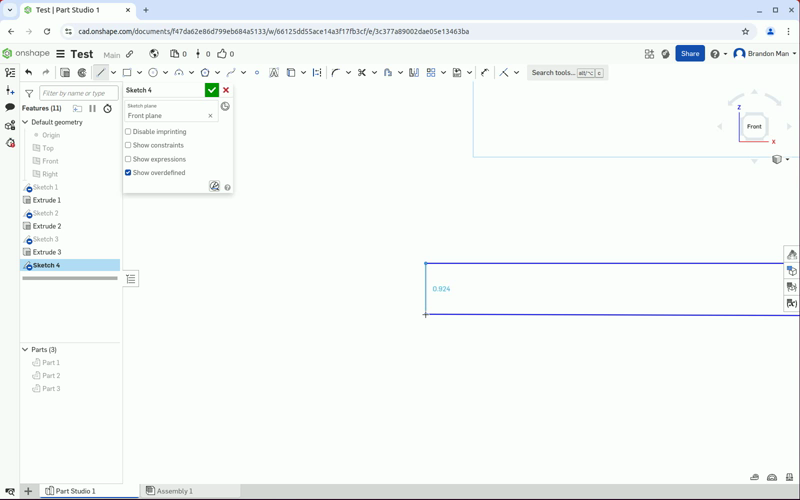
key_up(shift)
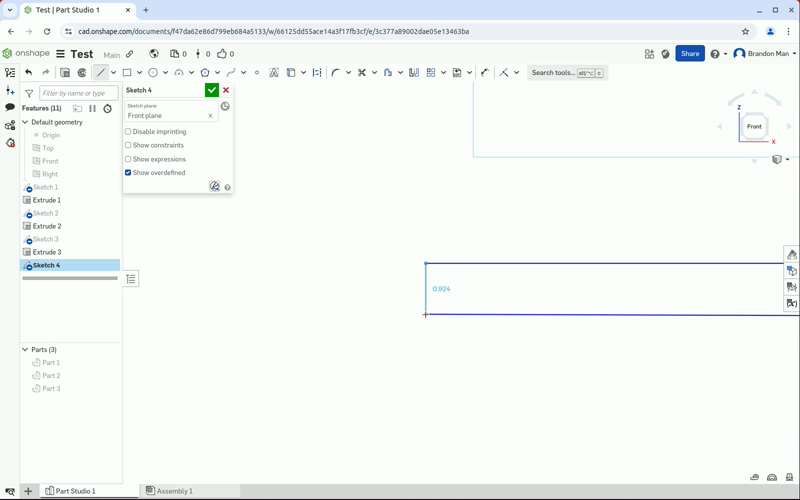
click(425, 314)
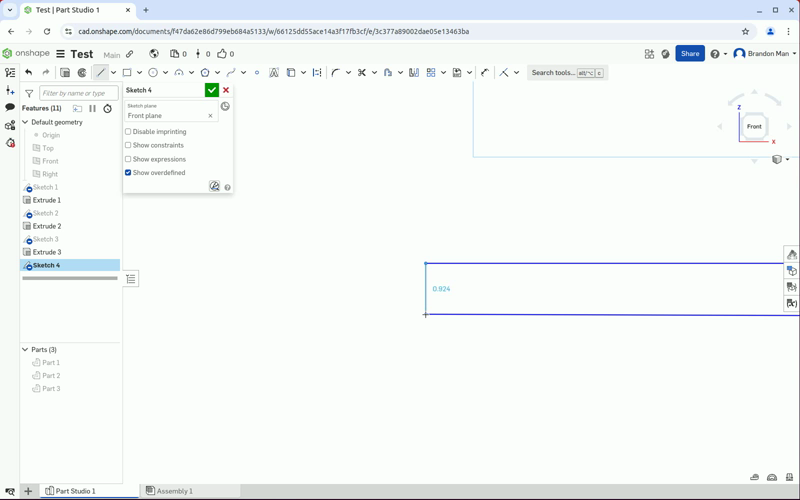
scroll(-6)
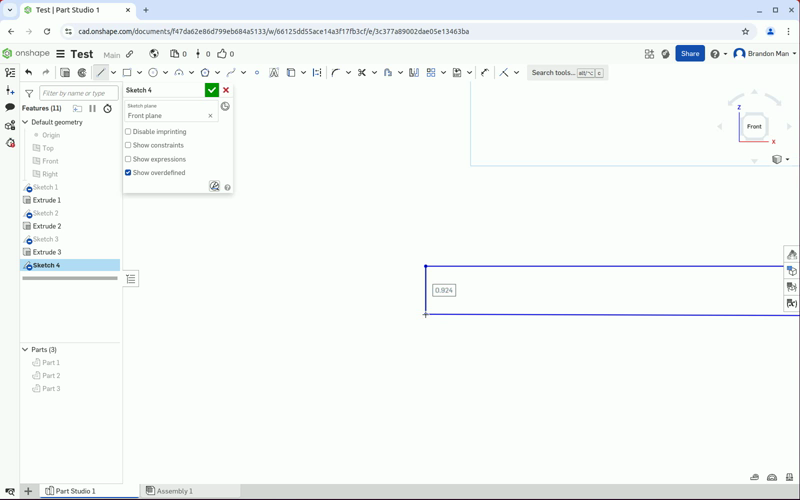
scroll(-6)
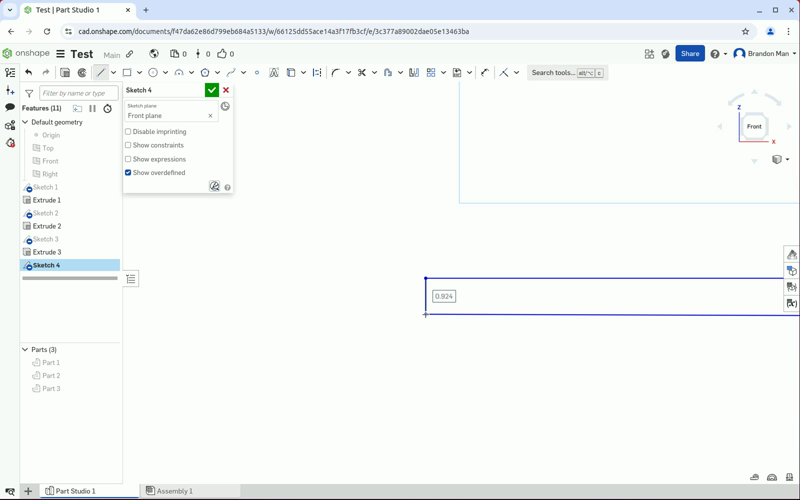
scroll(-6)
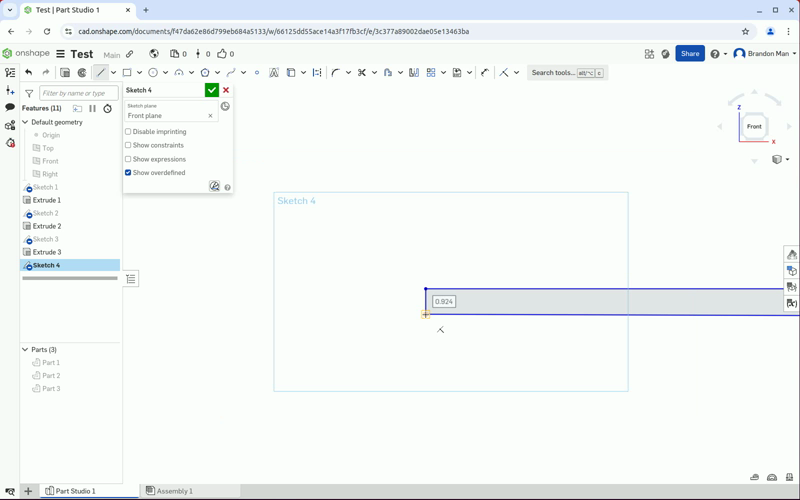
scroll(-6)
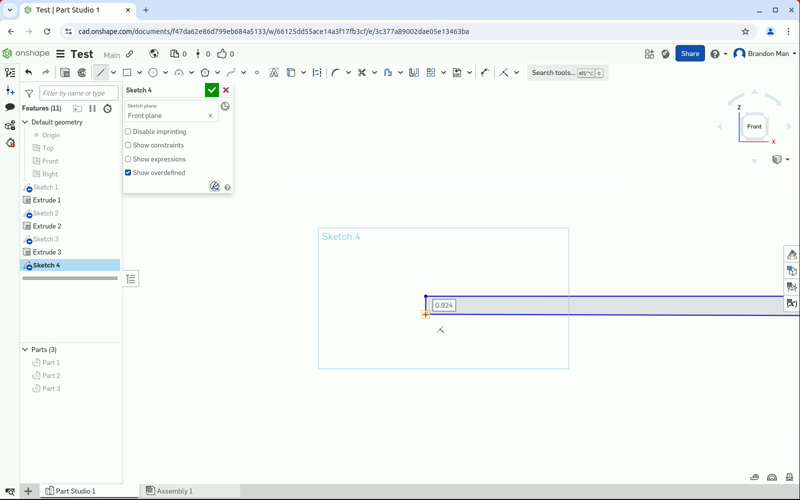
scroll(-6)
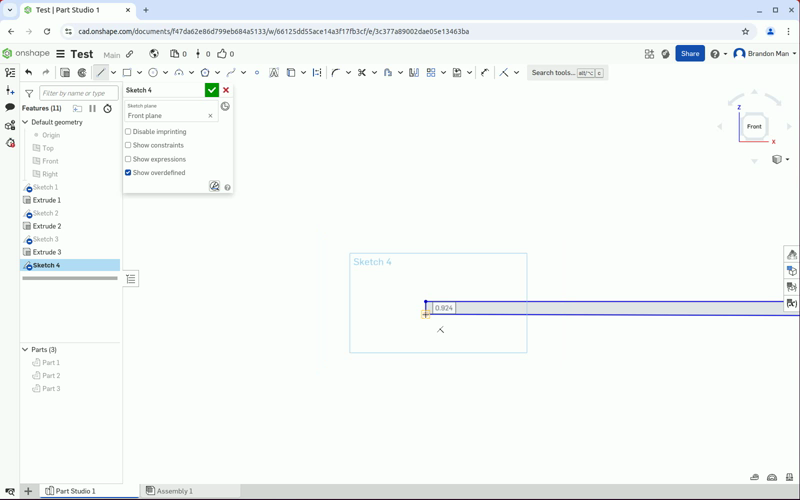
scroll(-6)
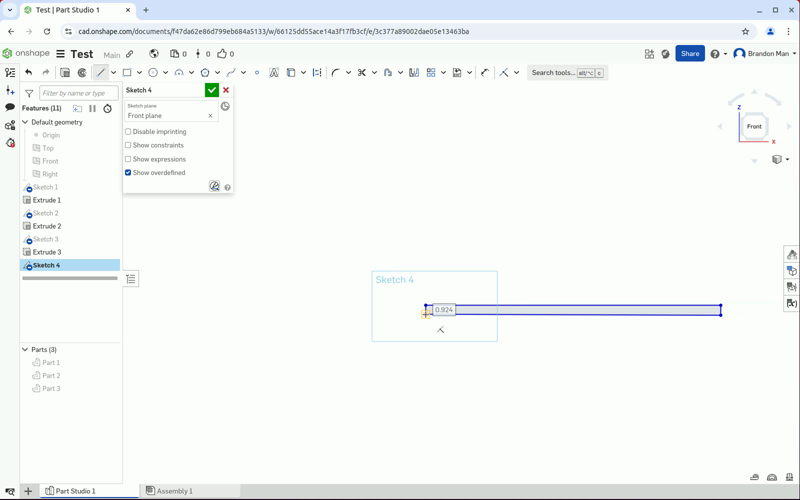
scroll(-6)
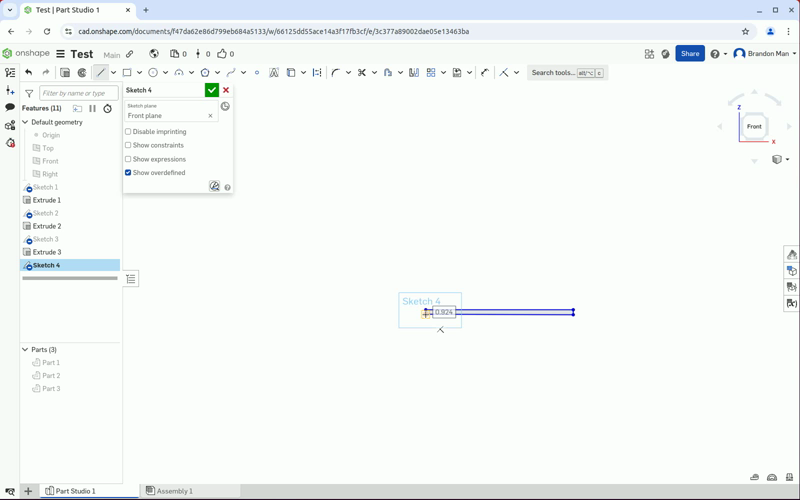
key(esc)
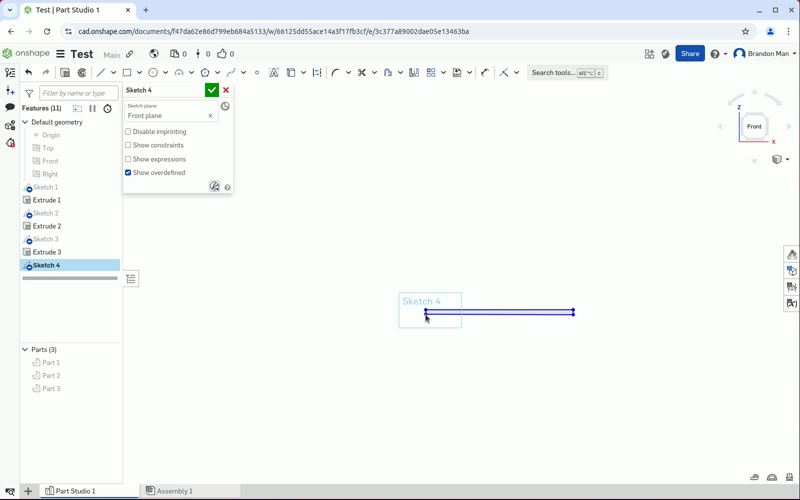
mouse_move(476, 311)
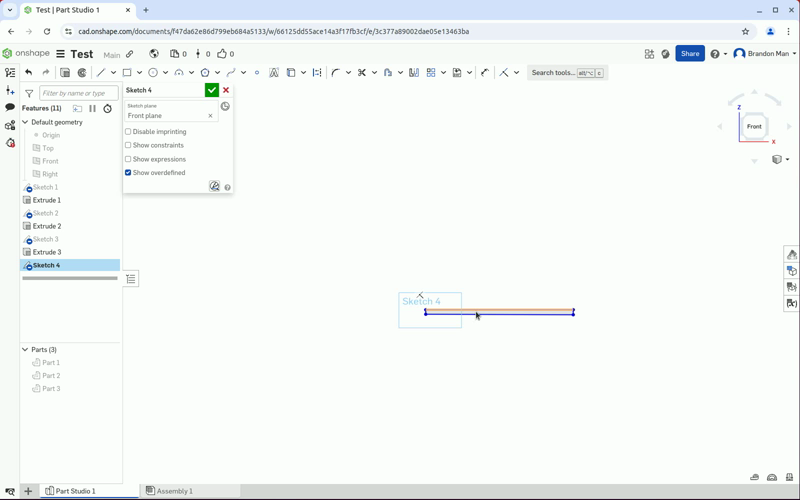
scroll(6)
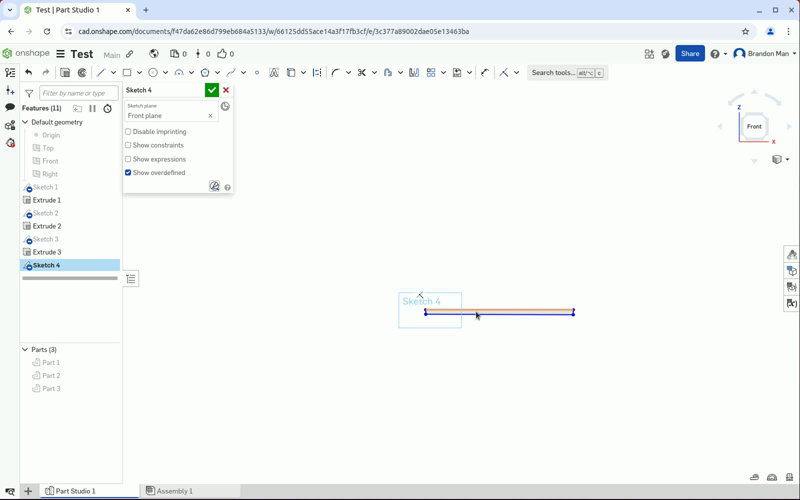
scroll(6)
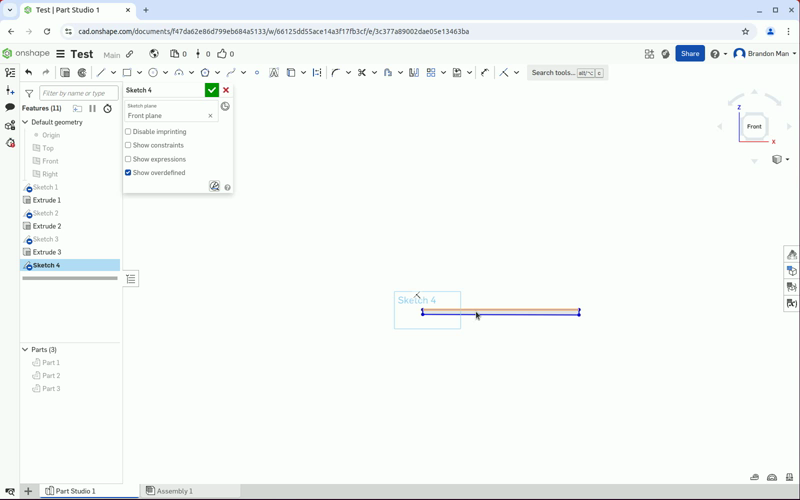
scroll(6)
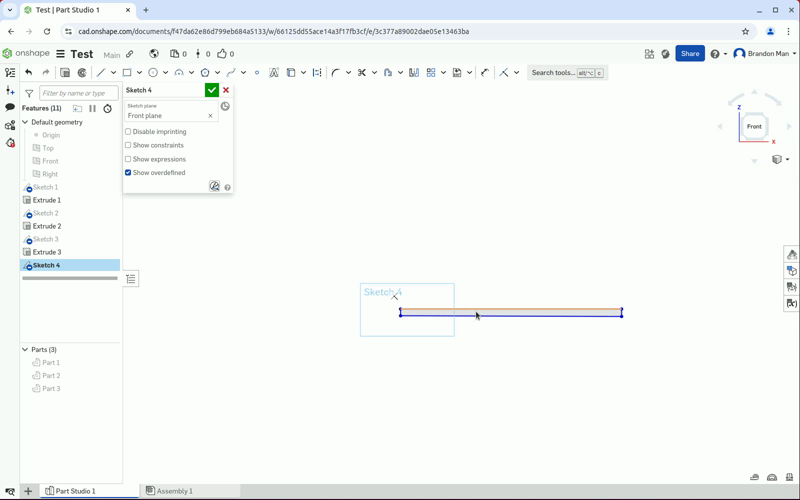
scroll(6)
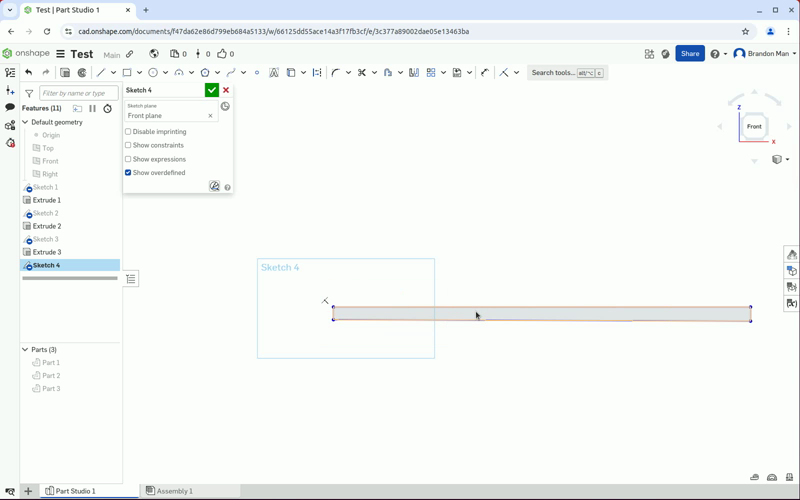
scroll(6)
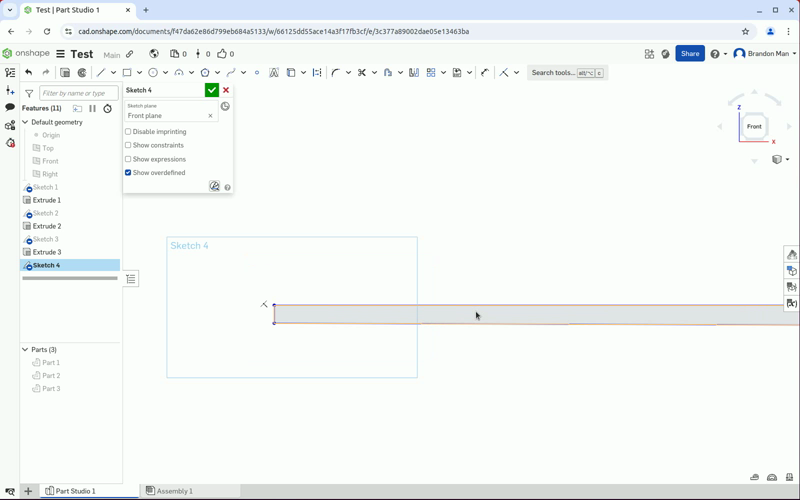
scroll(6)
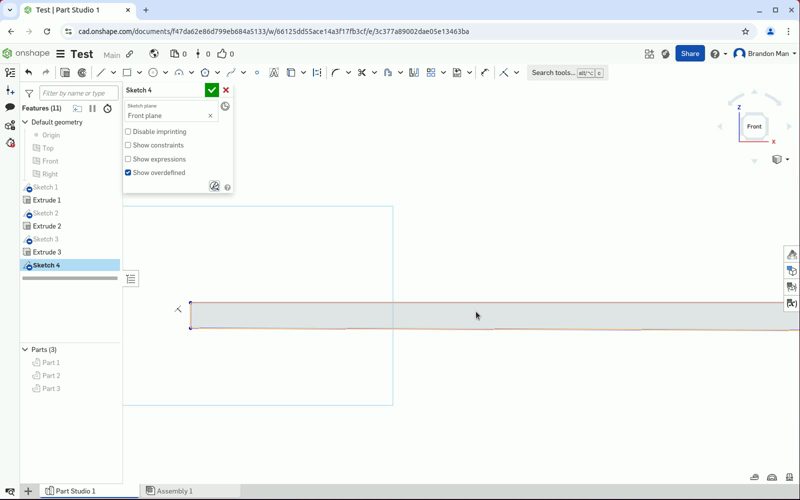
scroll(6)
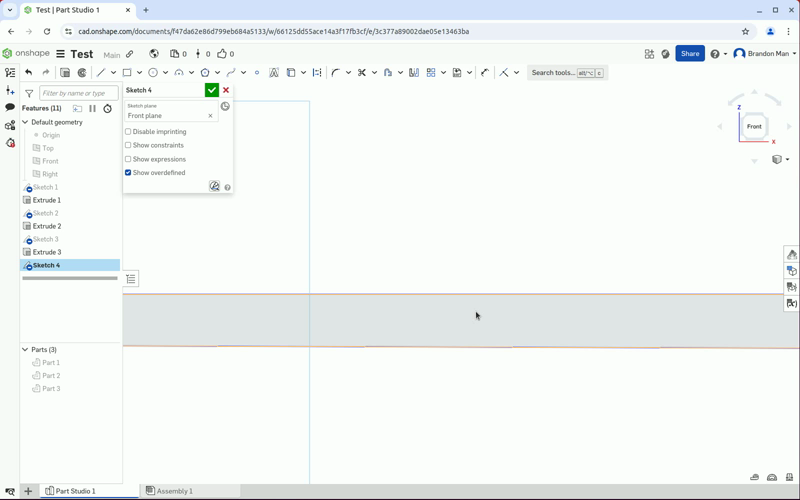
click(476, 311)
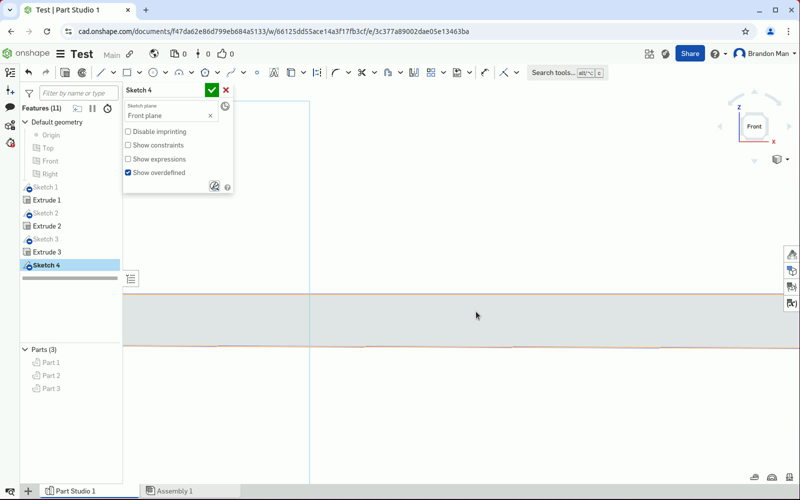
scroll(-6)
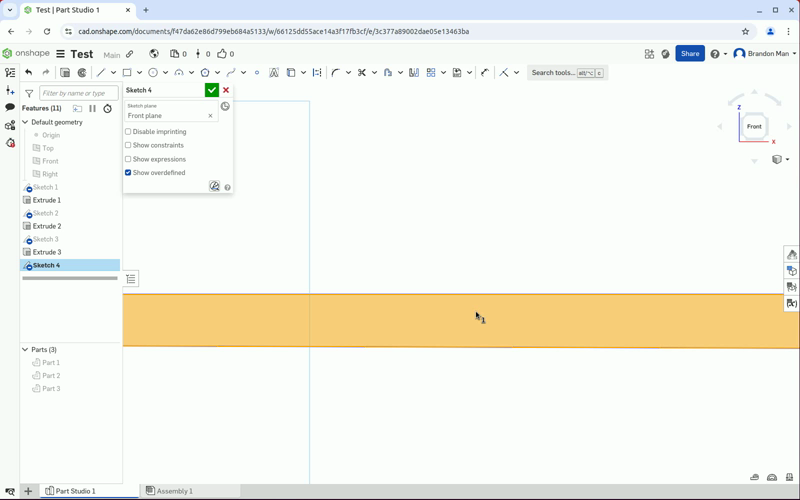
scroll(-6)
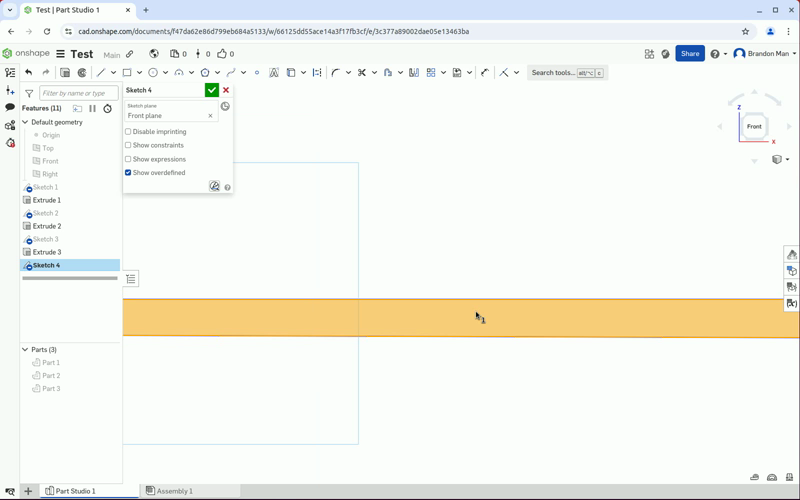
scroll(-6)
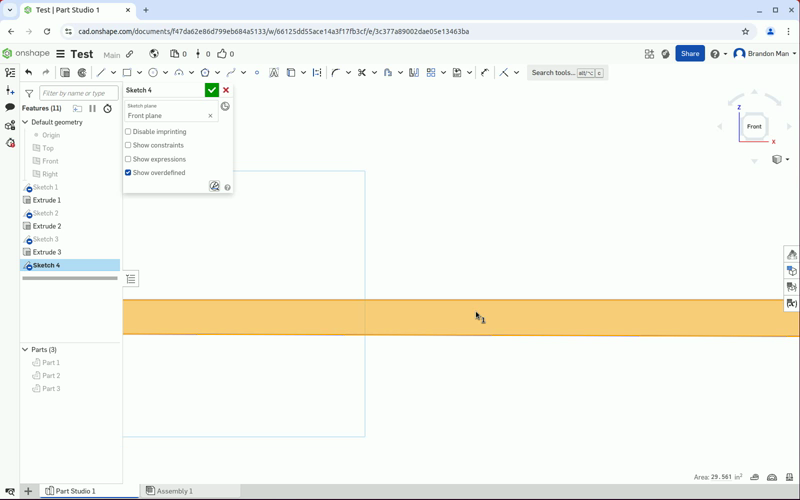
scroll(-6)
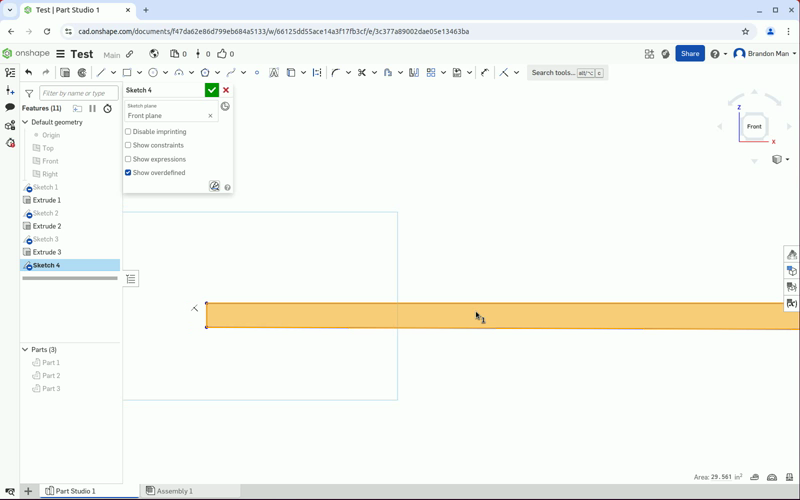
scroll(-6)
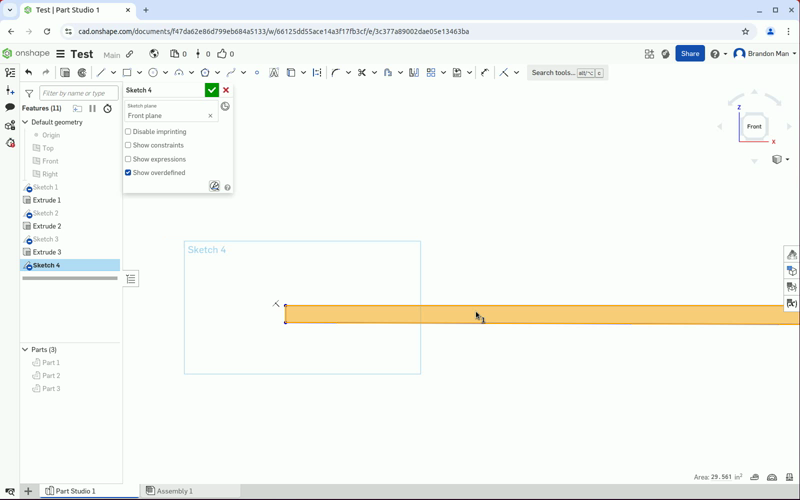
scroll(-6)
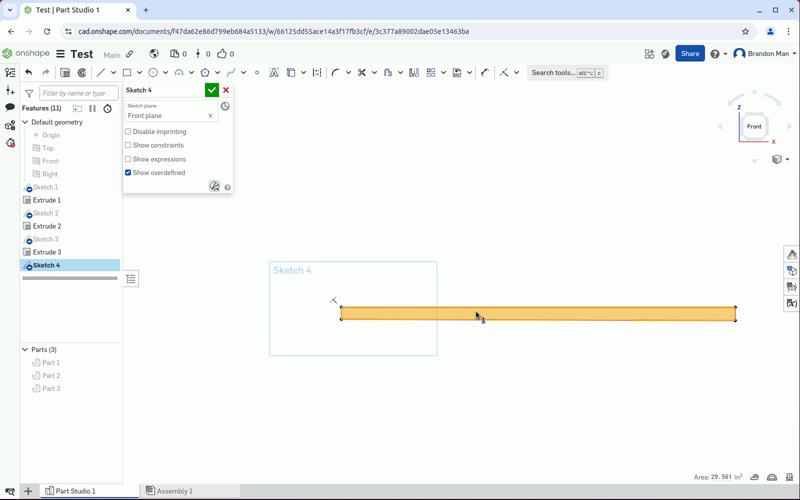
scroll(-6)
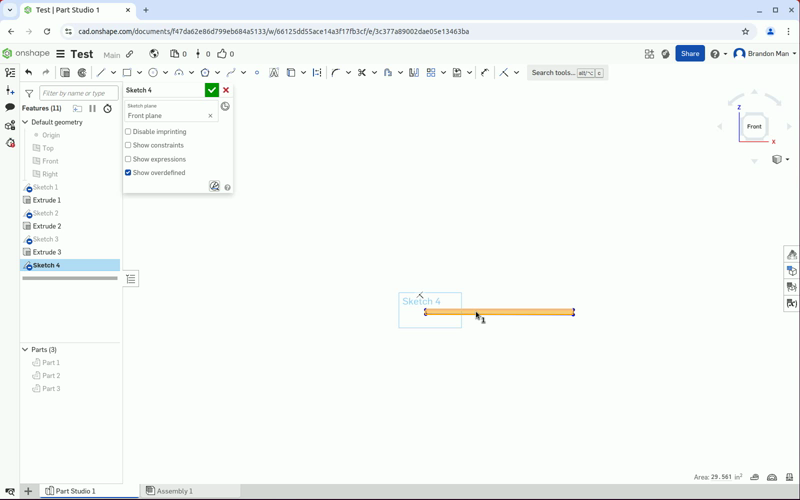
mouse_move(73, 352)
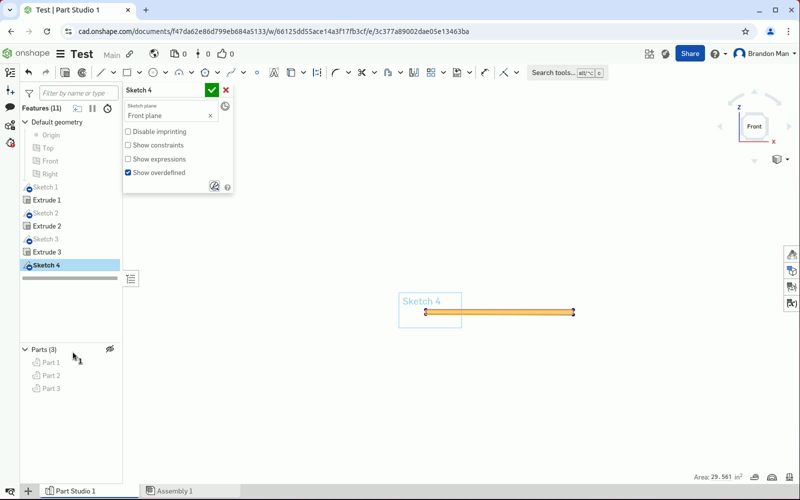
key(shift+y)
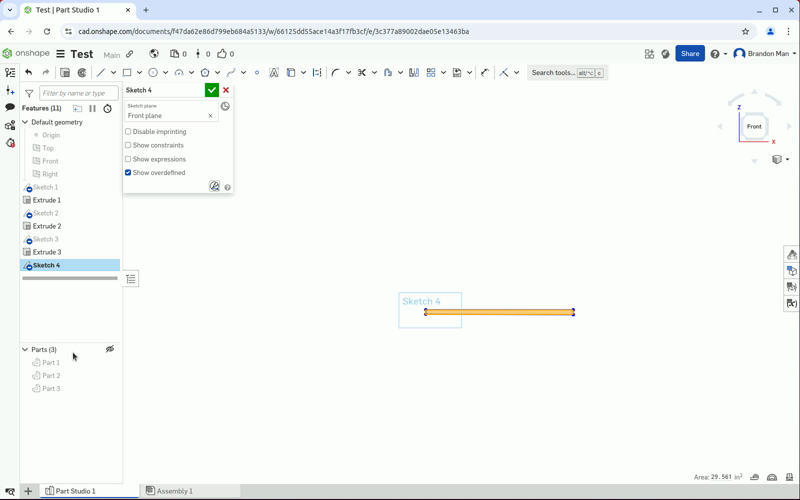
key(shift+e)
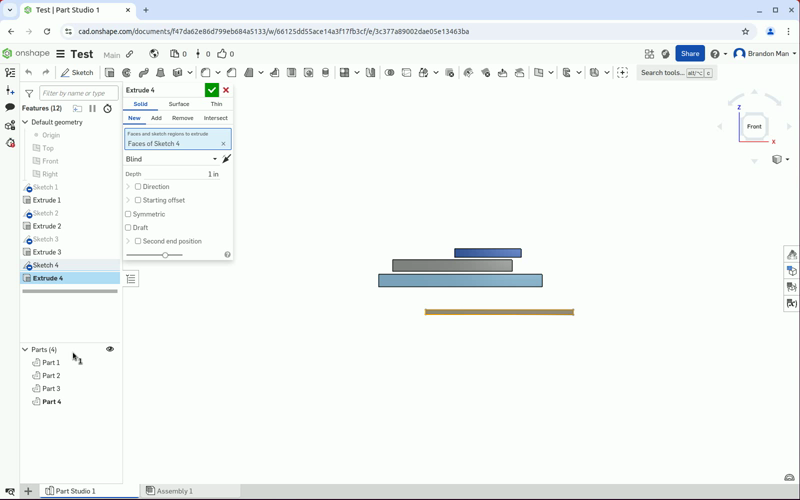
mouse_move(143, 106)
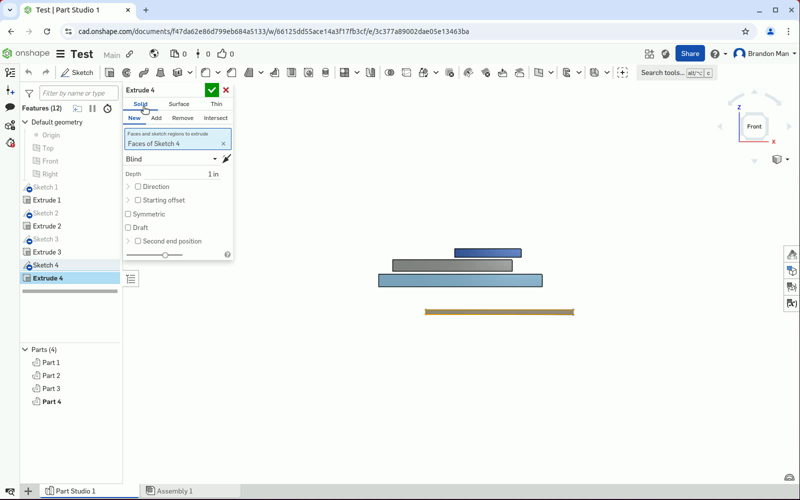
click(143, 106)
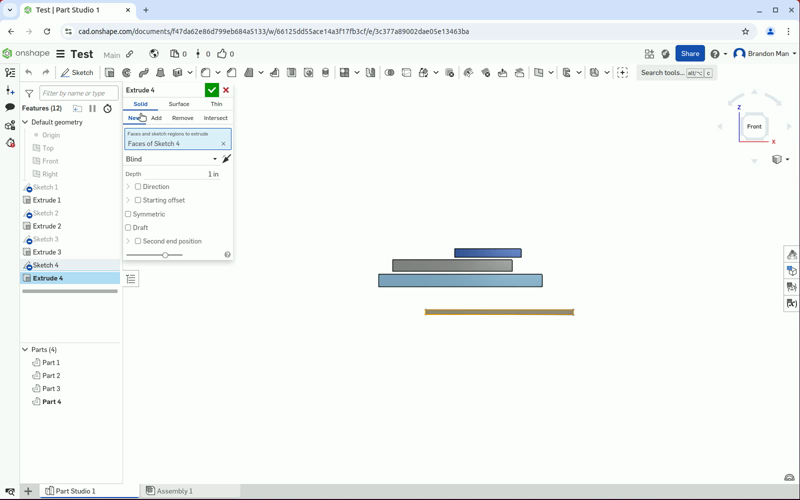
mouse_move(137, 120)
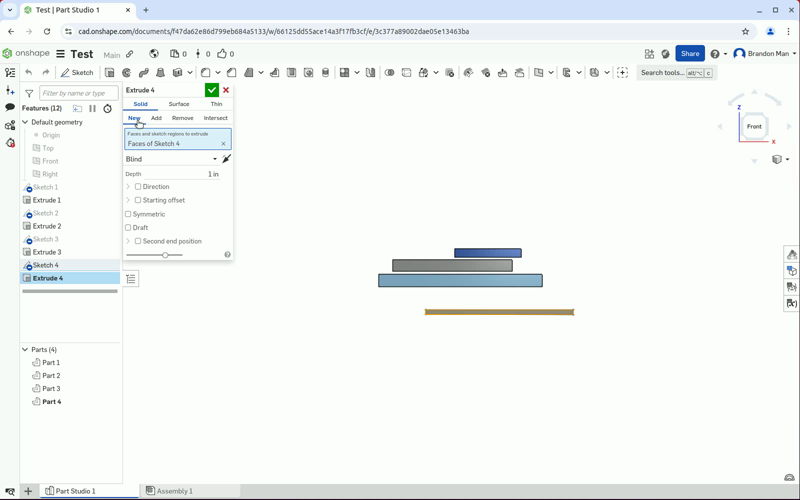
click(137, 120)
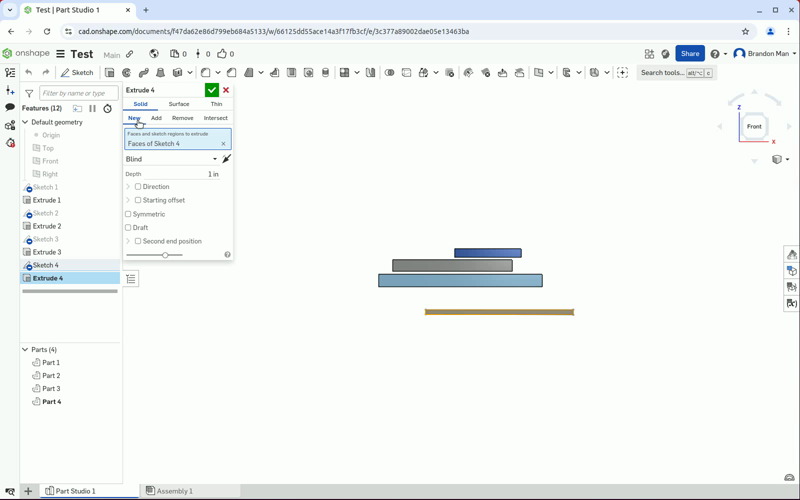
key(tab, 4)
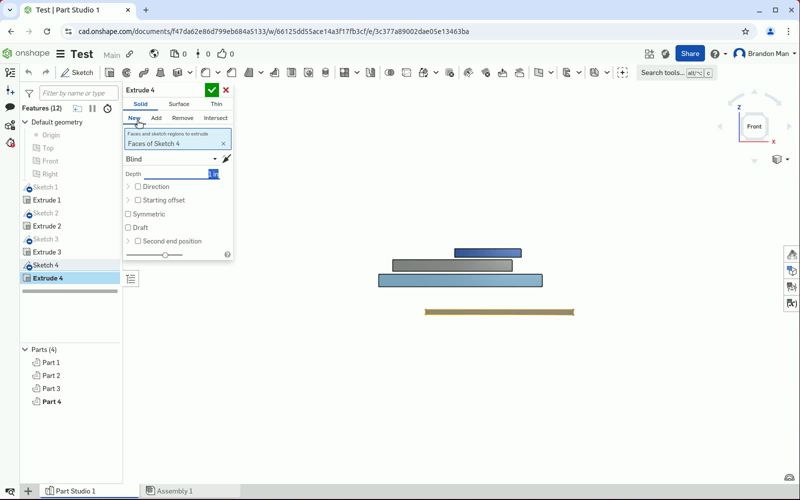
text(0.481)
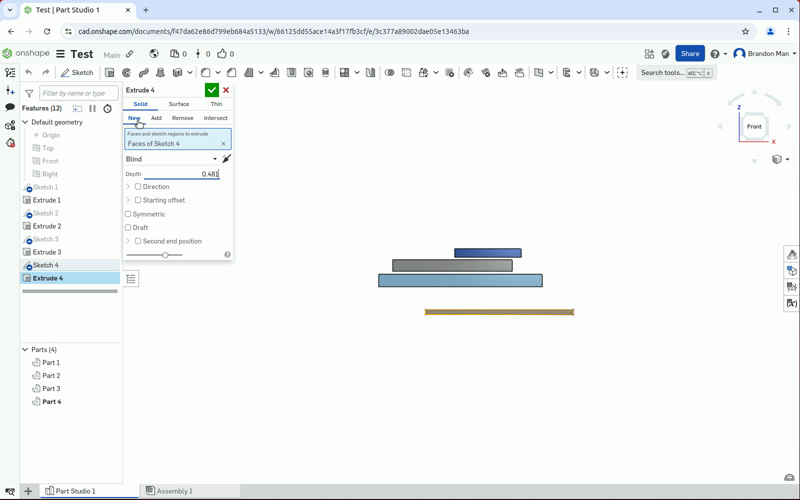
key(enter)
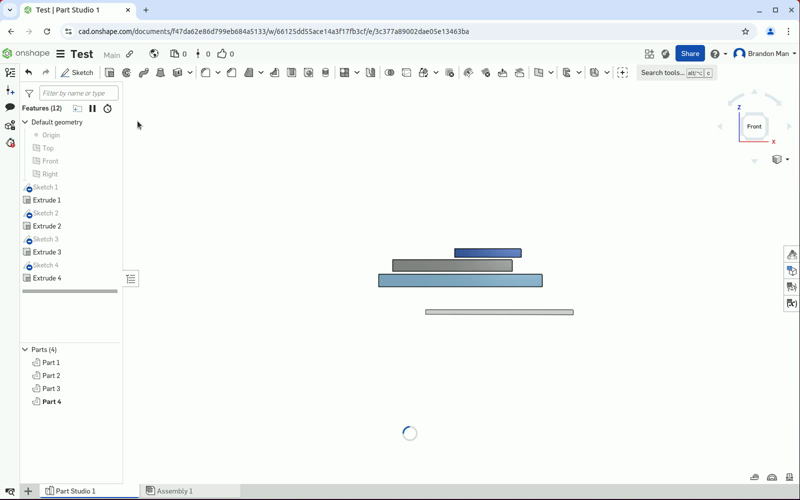
key(shift+h)
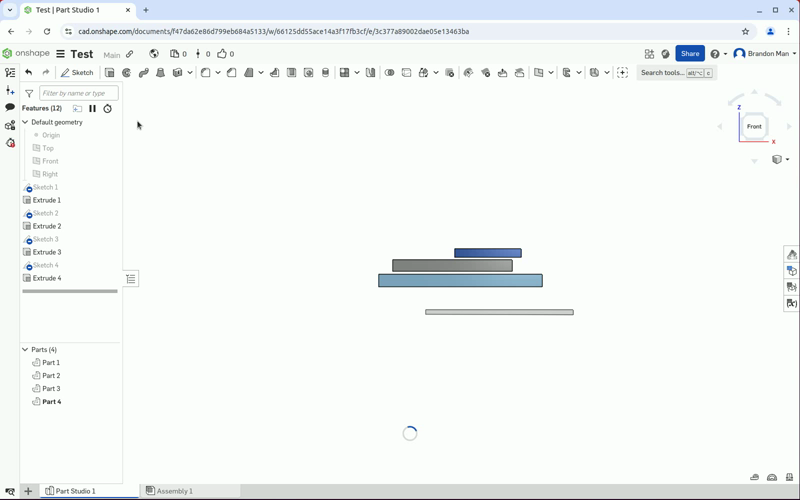
key(shift+h)
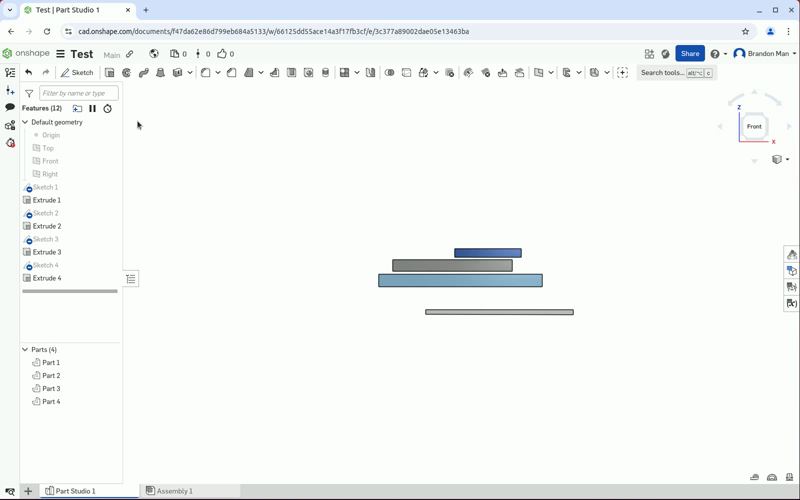
mouse_move(73, 189)
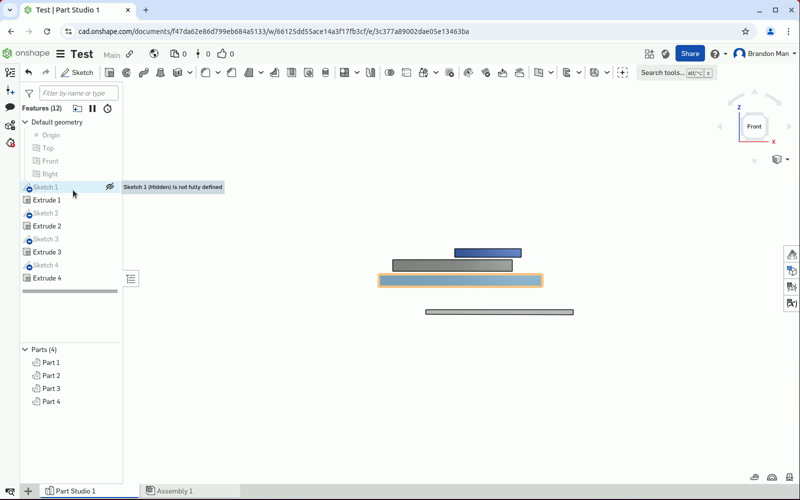
click(73, 189)
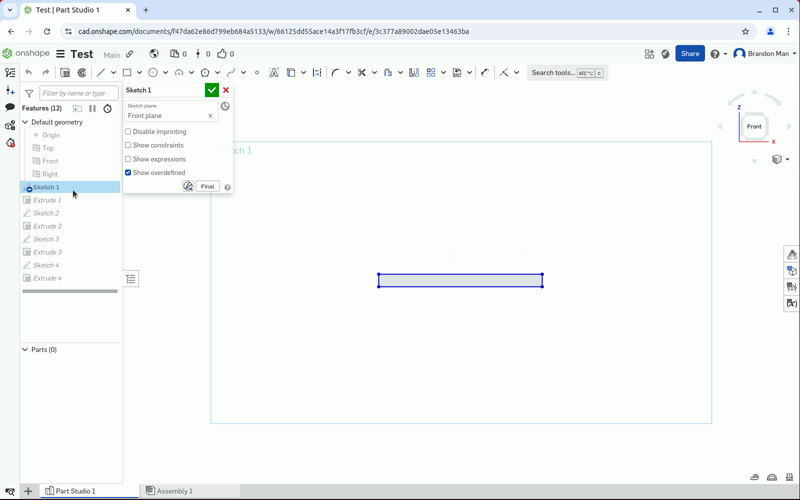
mouse_move(229, 92)
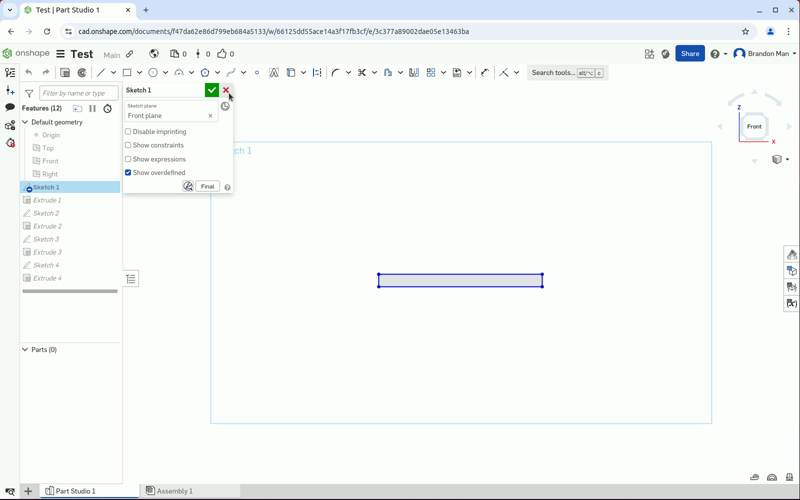
click(229, 92)
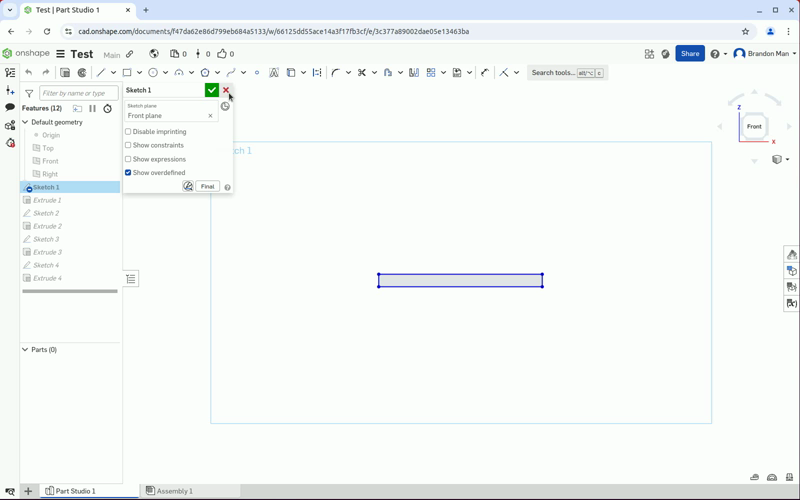
key(shift+s)
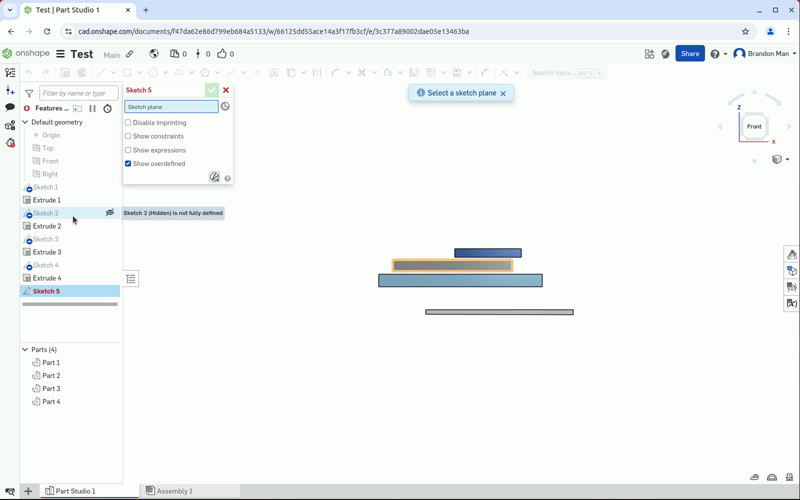
scroll(3)
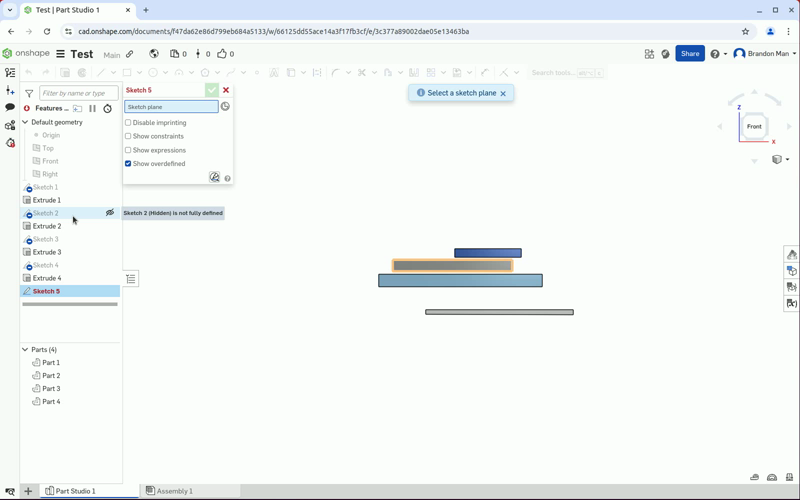
mouse_move(73, 163)
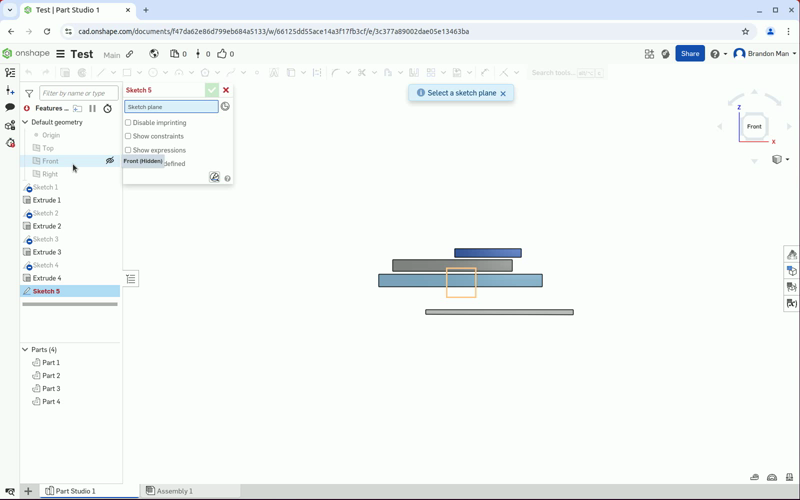
click(73, 163)
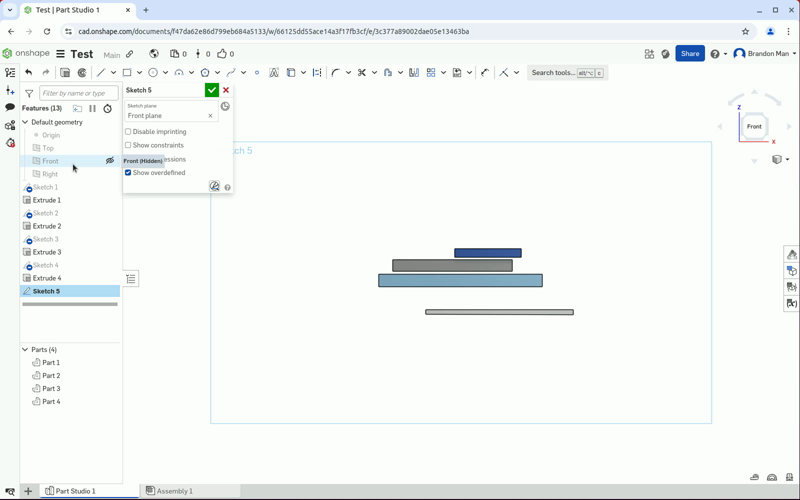
mouse_move(73, 352)
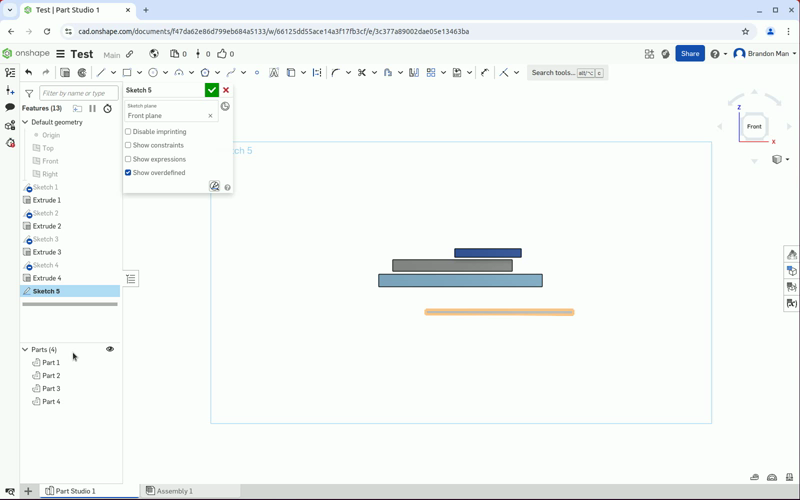
key(y)
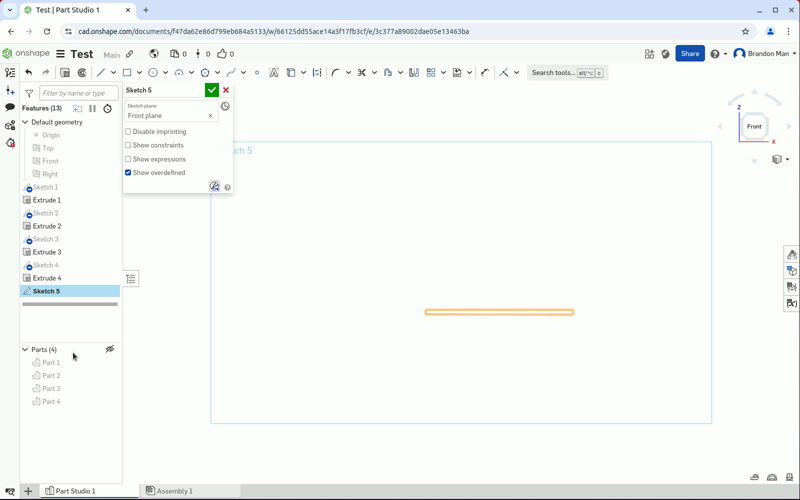
key(l)
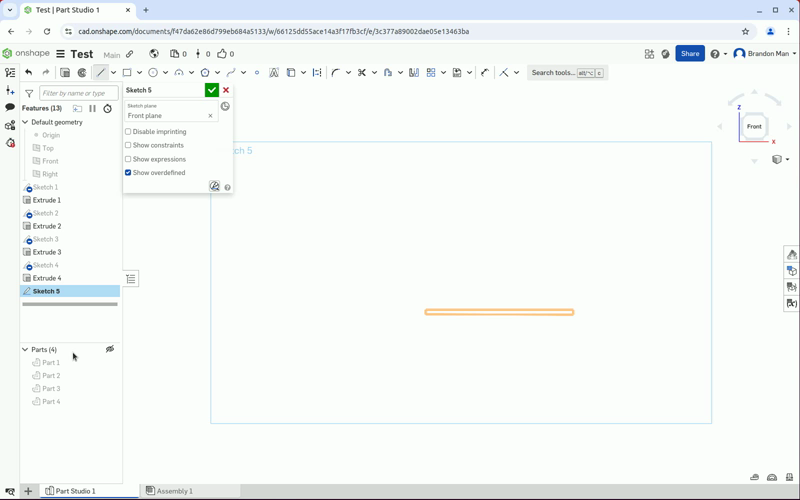
key_down(shift)
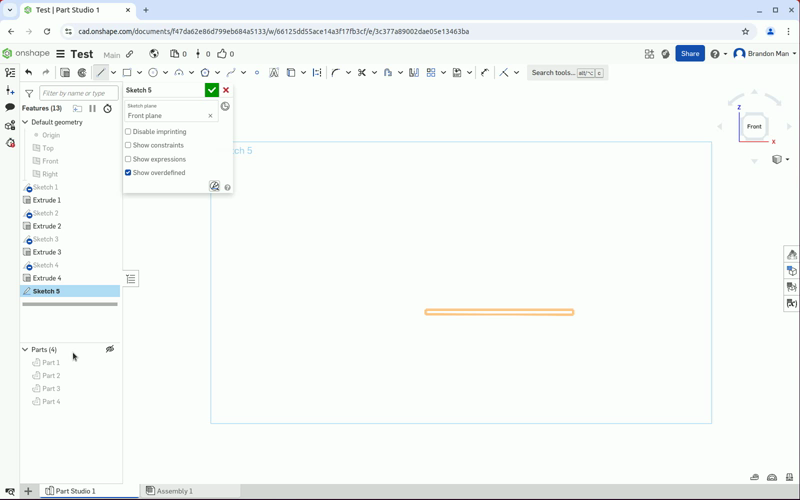
mouse_move(411, 299)
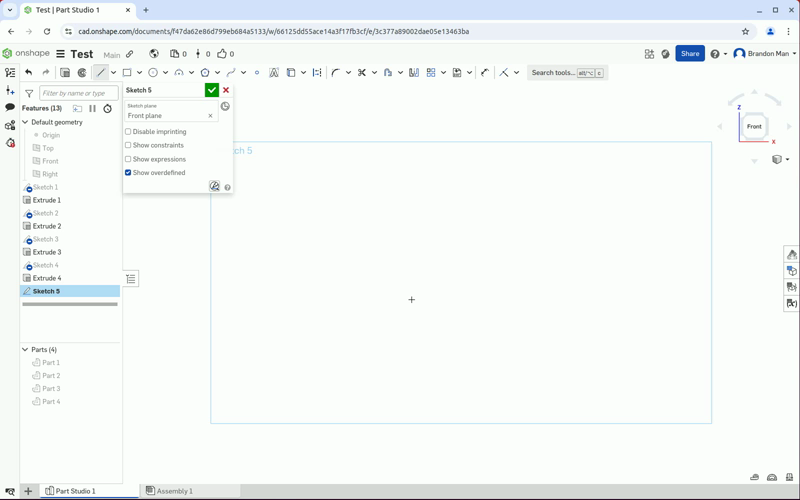
click(411, 299)
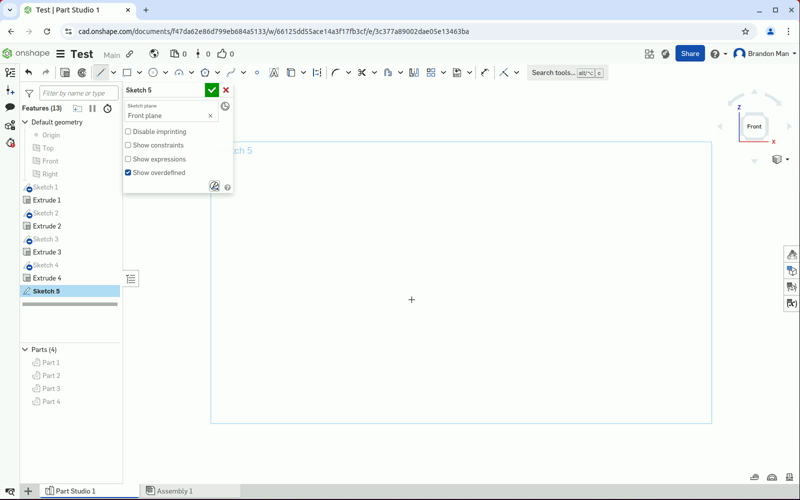
key_up(shift)
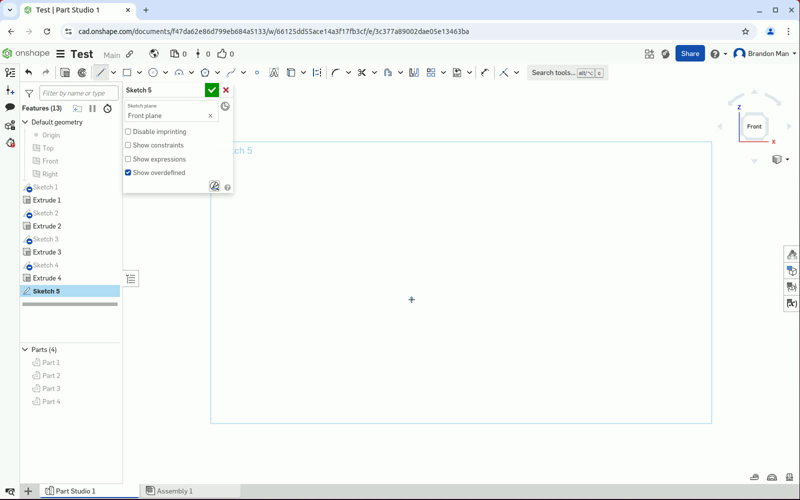
key_down(shift)
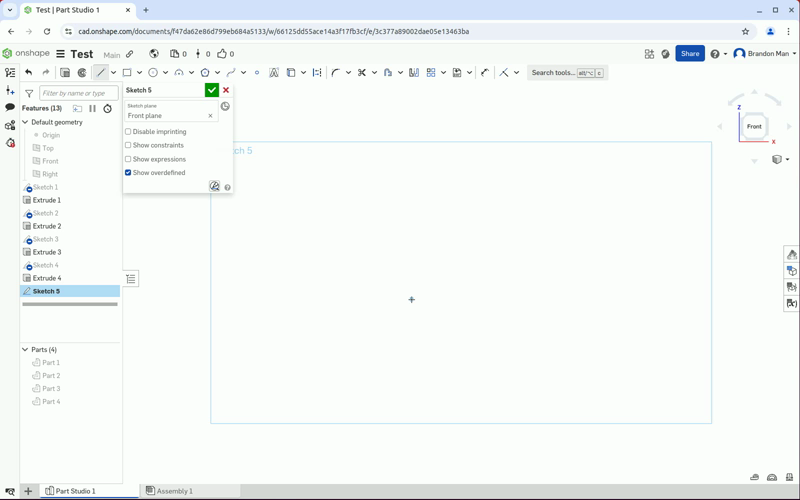
mouse_move(511, 299)
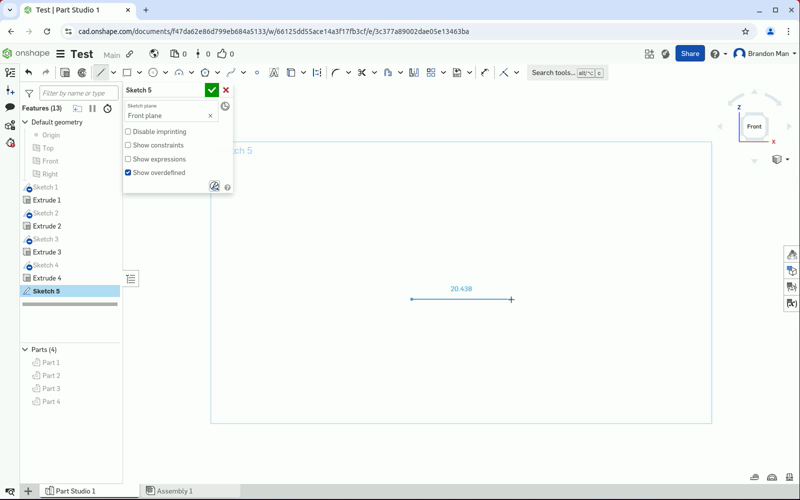
click(511, 299)
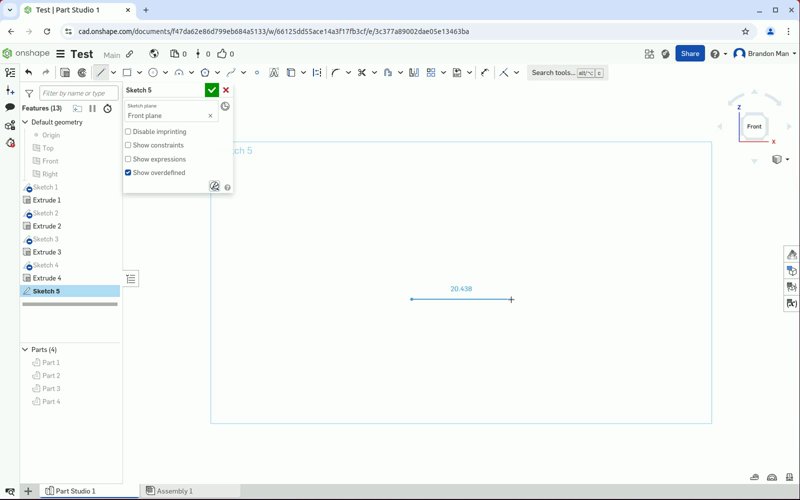
key_up(shift)
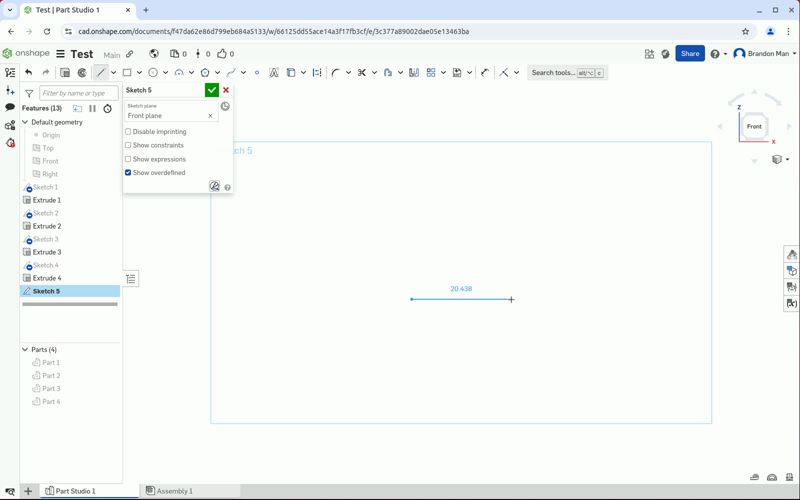
key_down(shift)
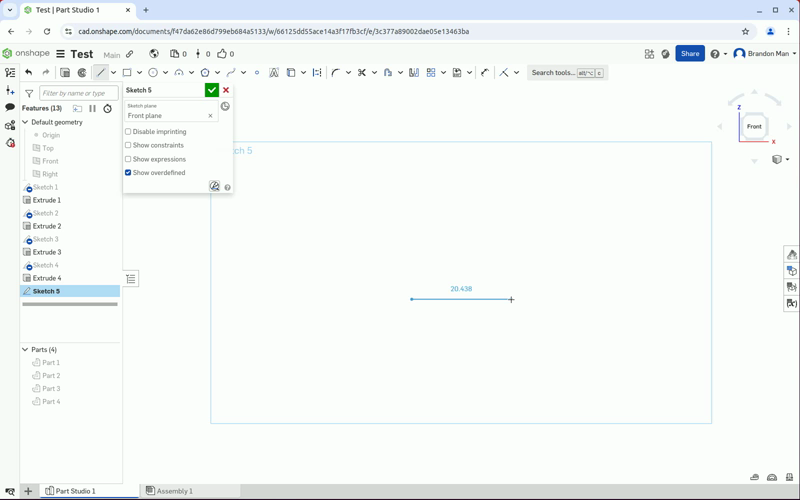
mouse_move(541, 299)
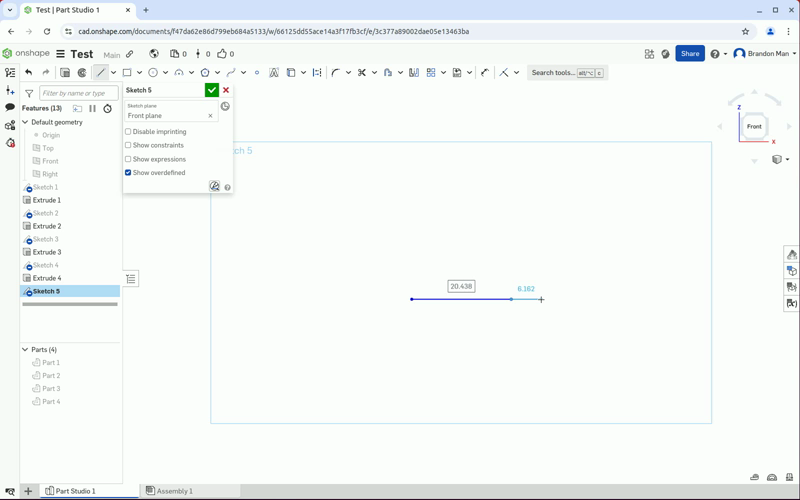
mouse_move(511, 295)
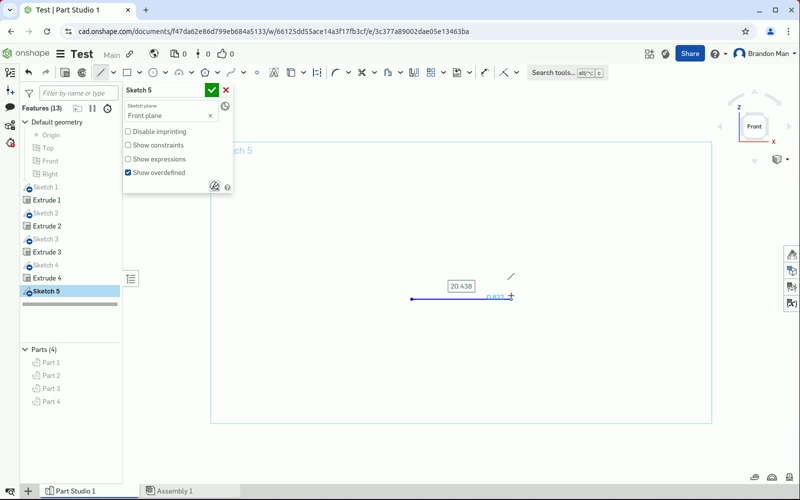
scroll(6)
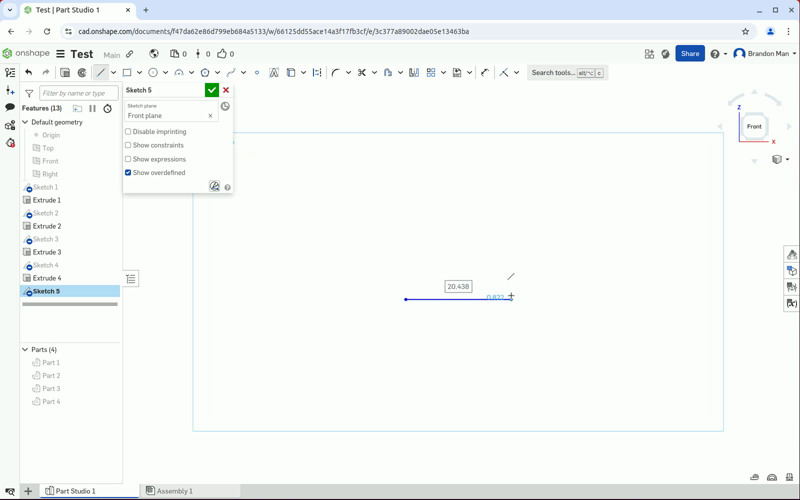
scroll(6)
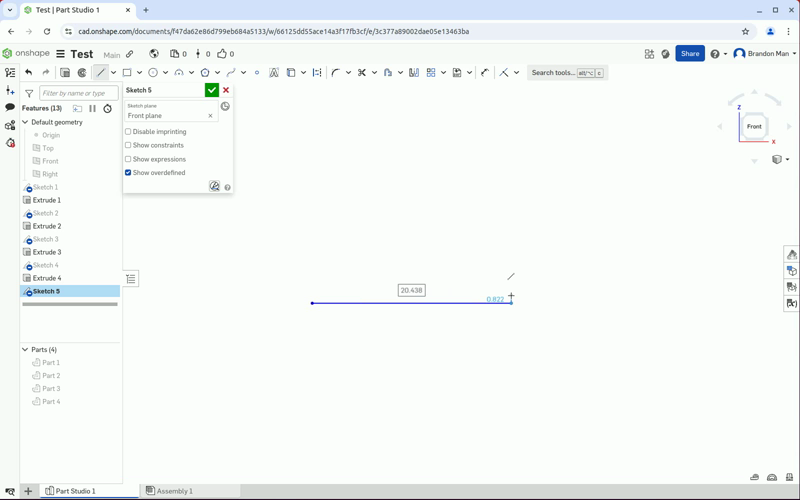
scroll(6)
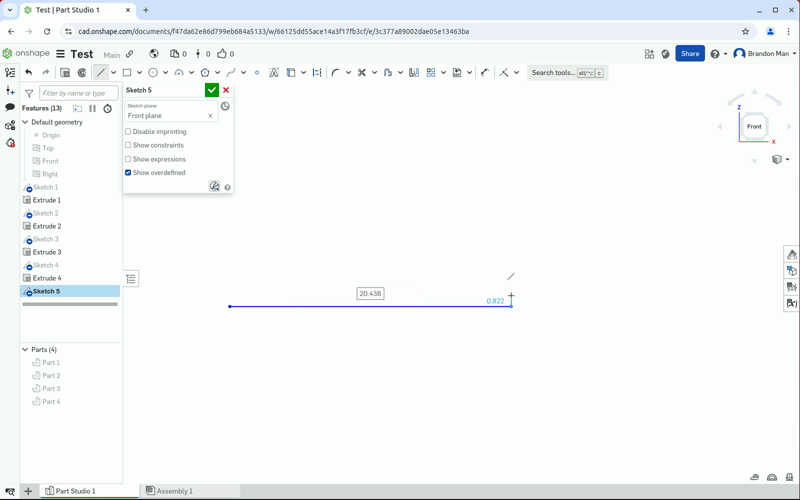
scroll(6)
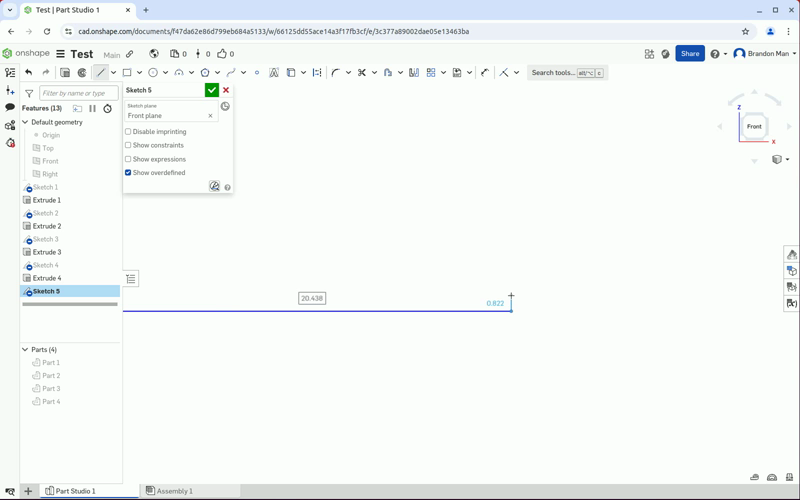
scroll(6)
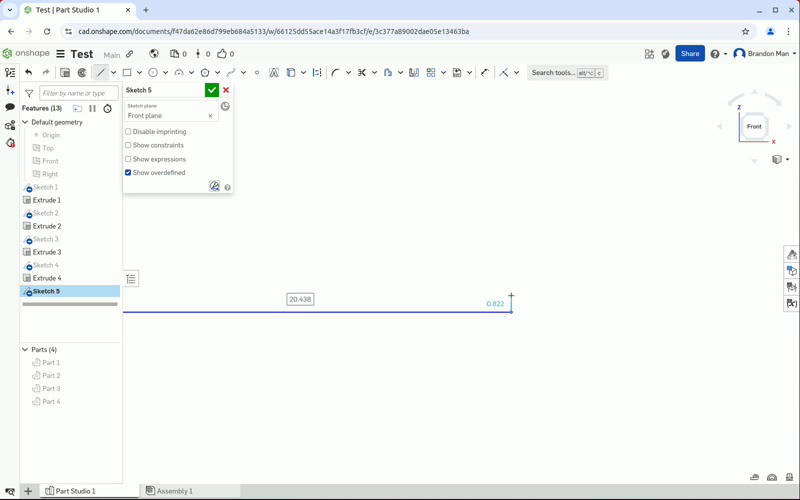
scroll(6)
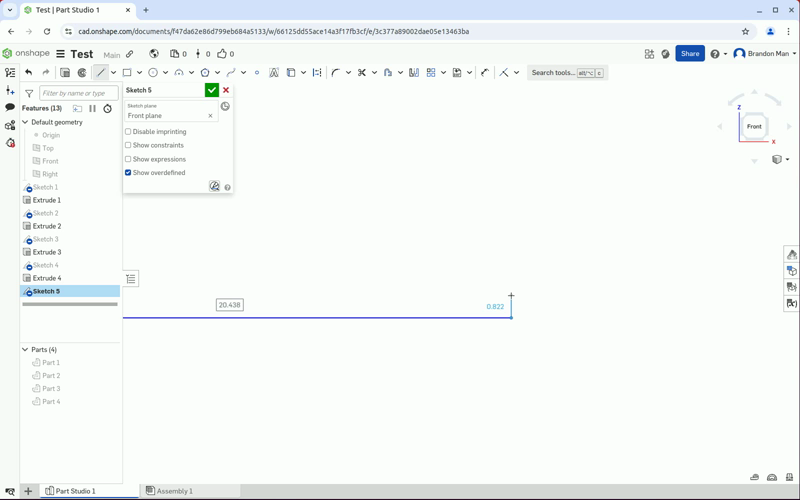
scroll(6)
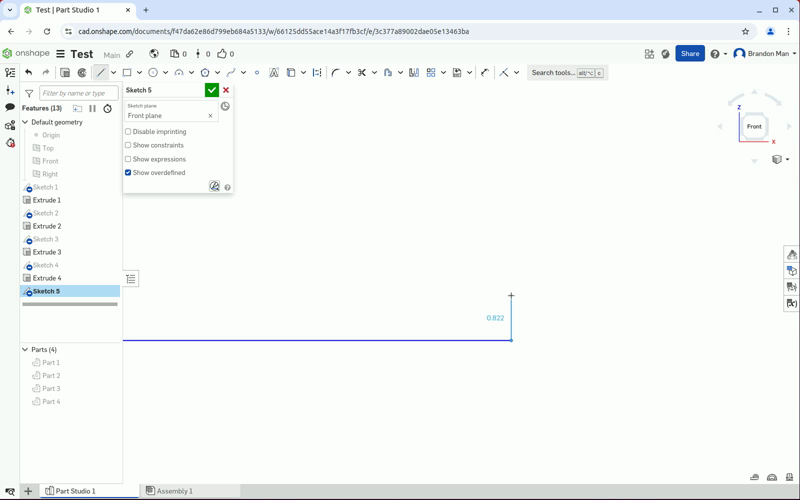
click(511, 295)
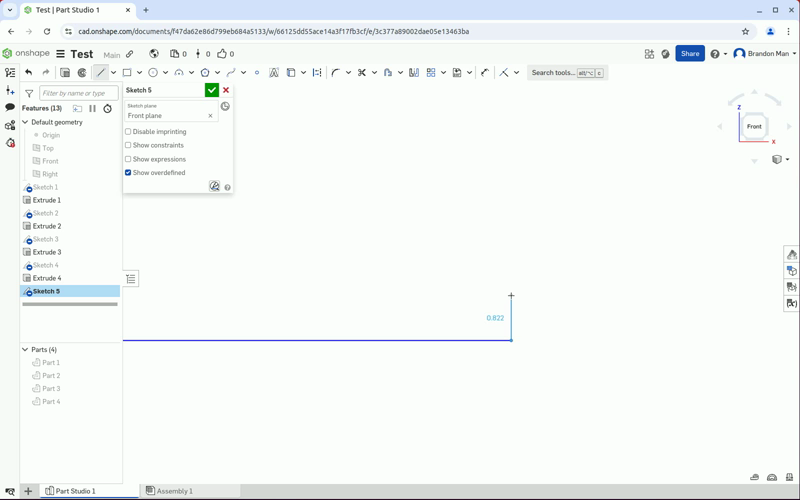
scroll(-6)
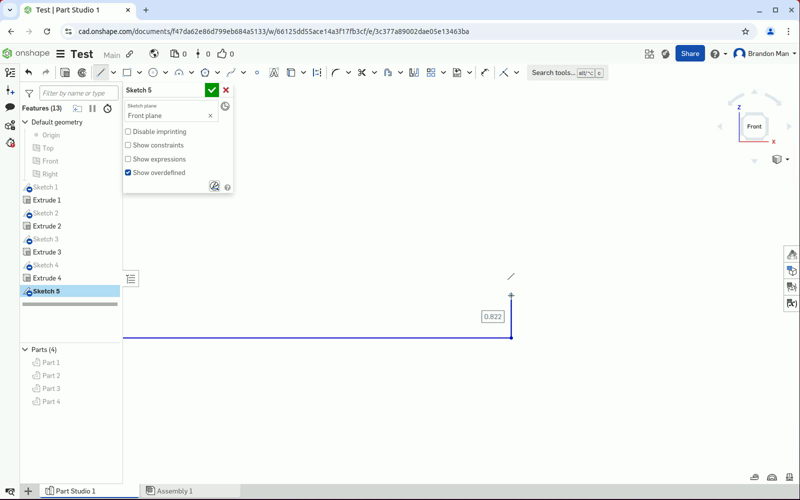
scroll(-6)
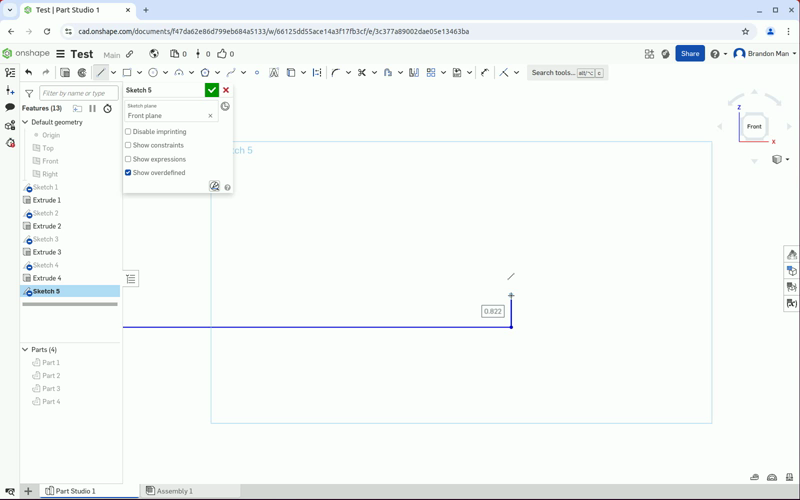
scroll(-6)
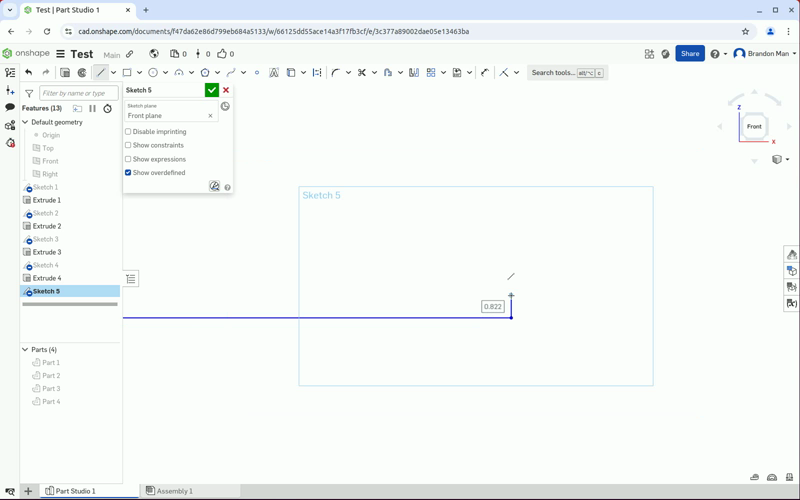
scroll(-6)
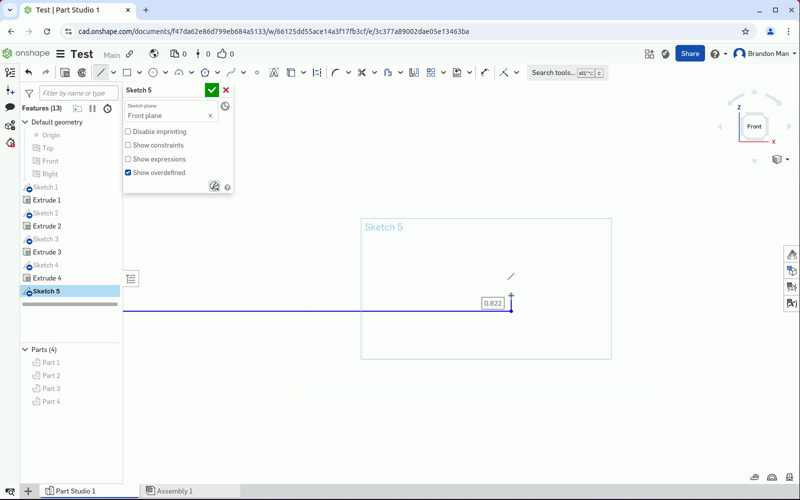
scroll(-6)
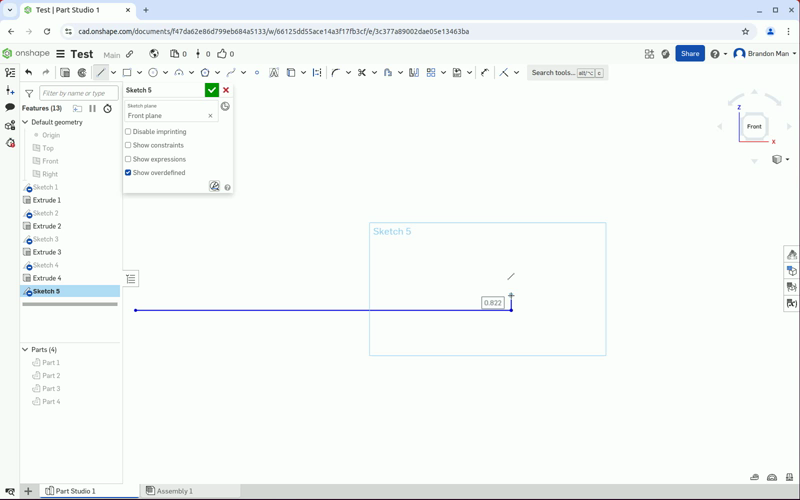
scroll(-6)
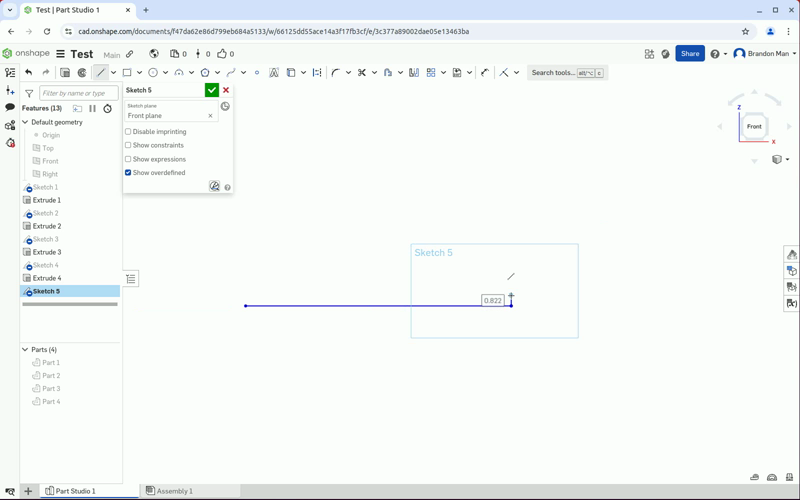
scroll(-6)
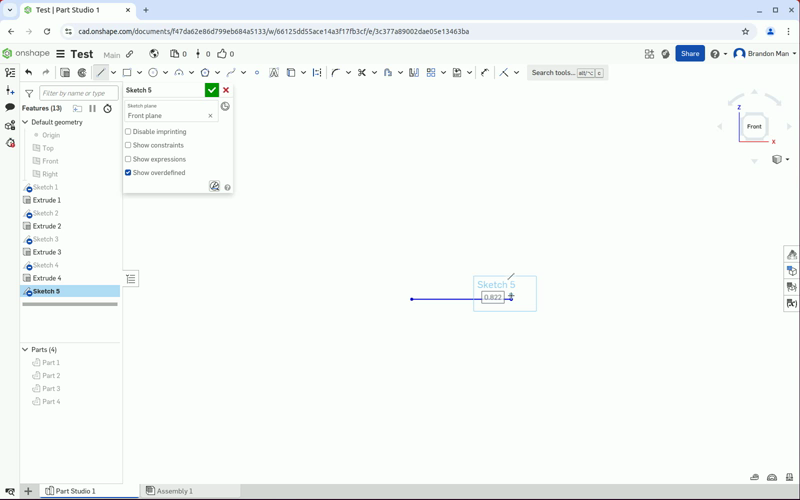
key_up(shift)
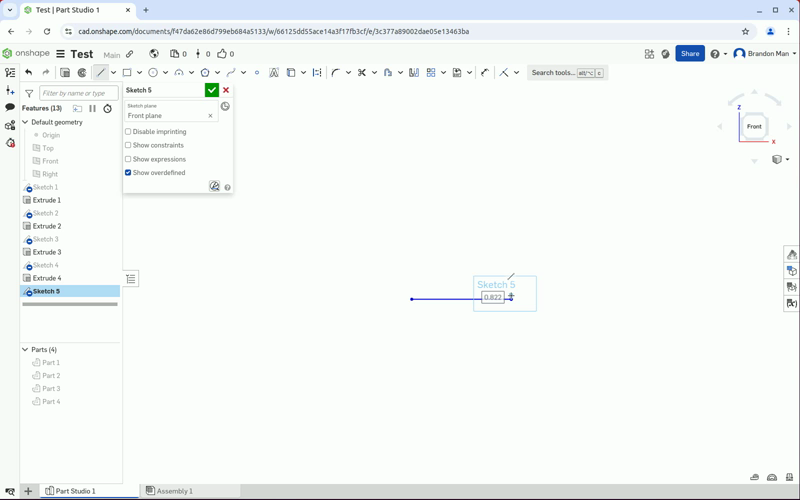
key_down(shift)
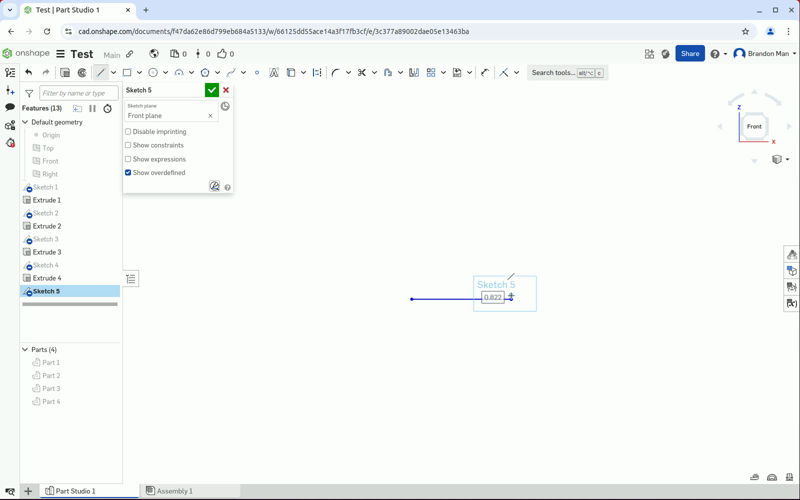
mouse_move(411, 295)
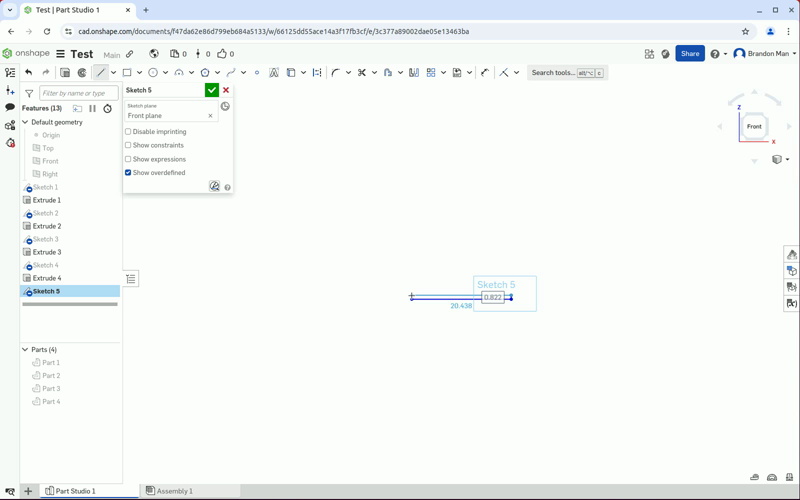
scroll(6)
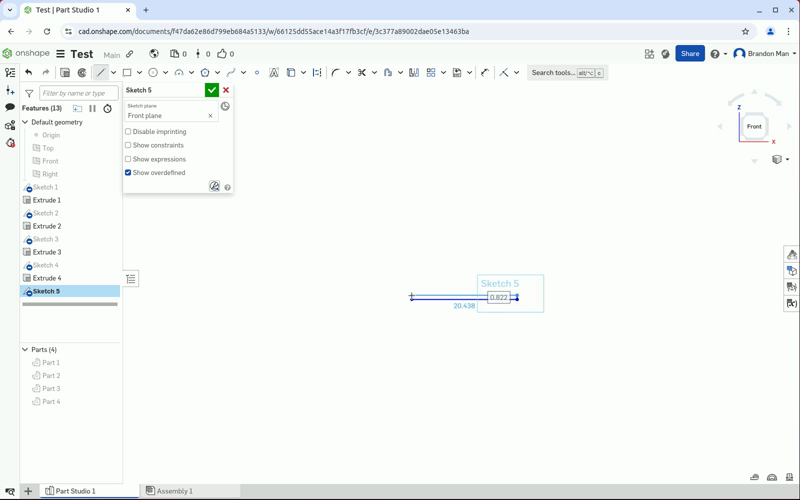
scroll(6)
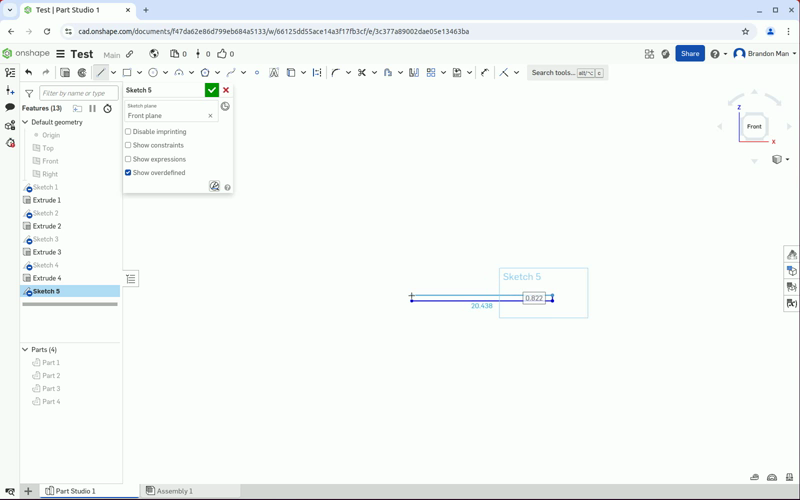
scroll(6)
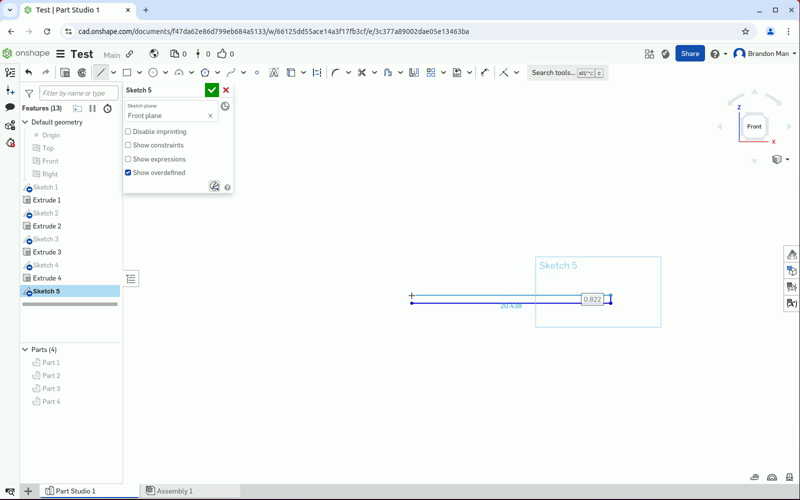
scroll(6)
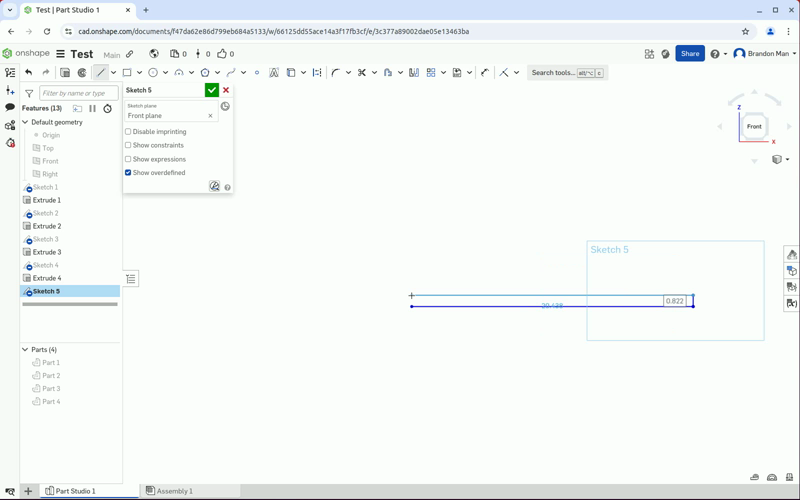
scroll(6)
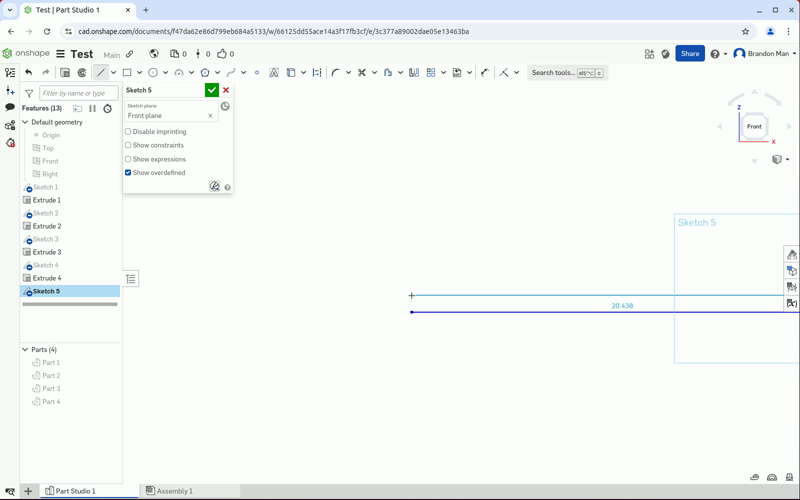
scroll(6)
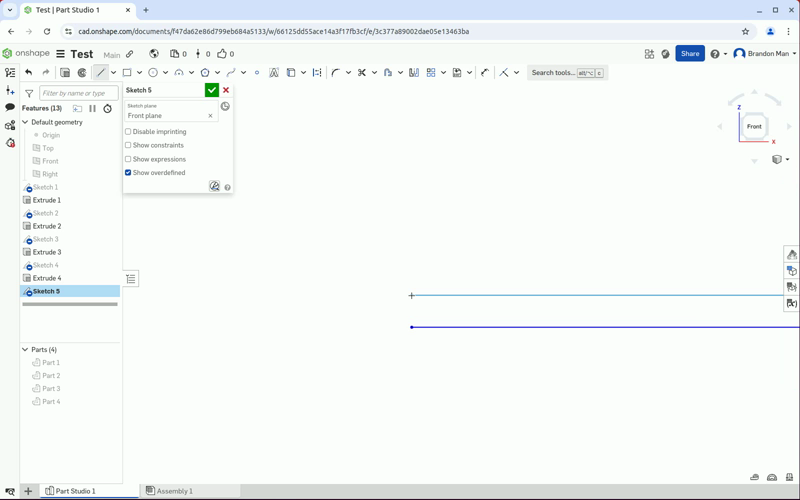
scroll(6)
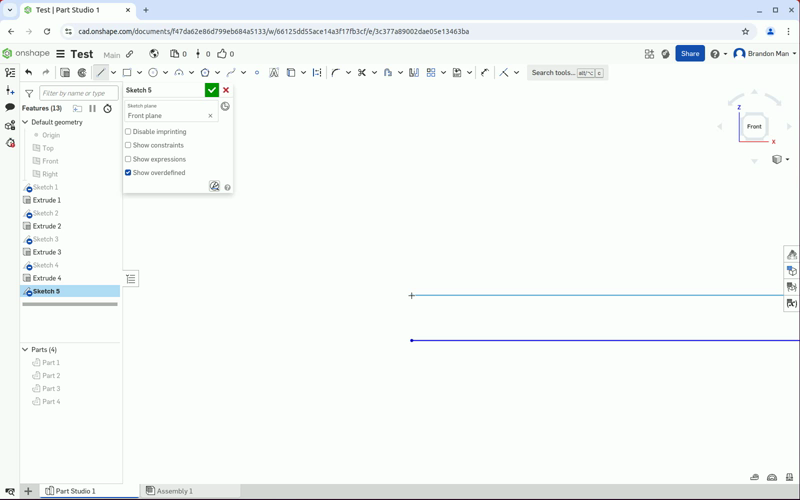
click(411, 295)
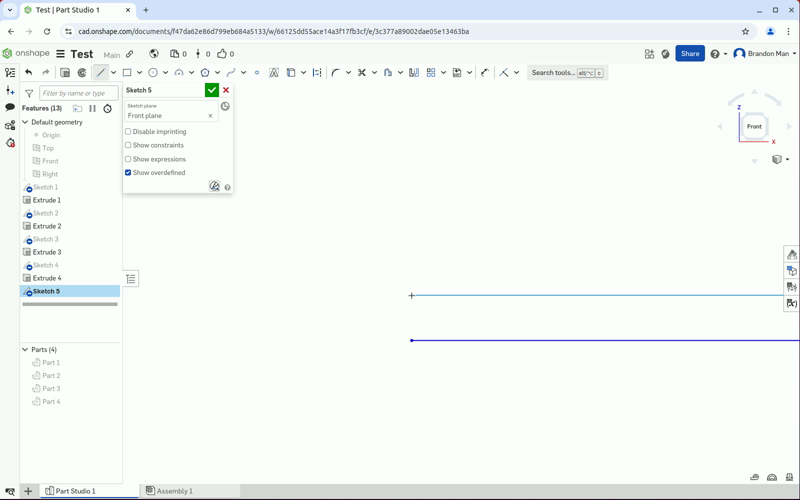
scroll(-6)
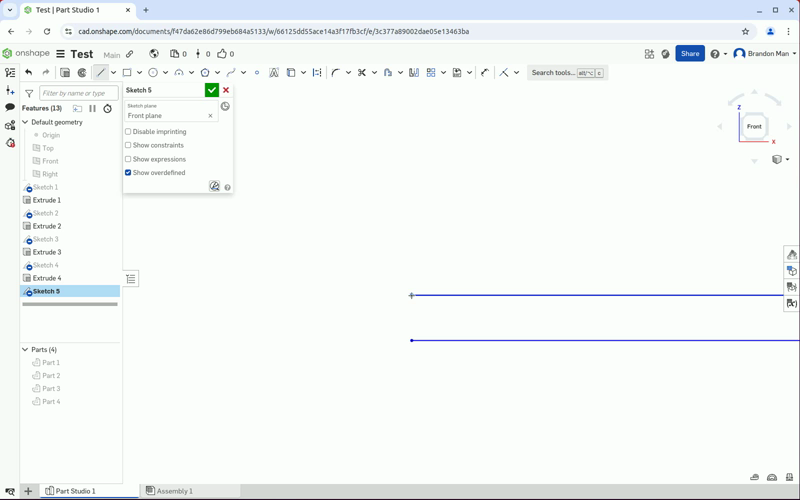
scroll(-6)
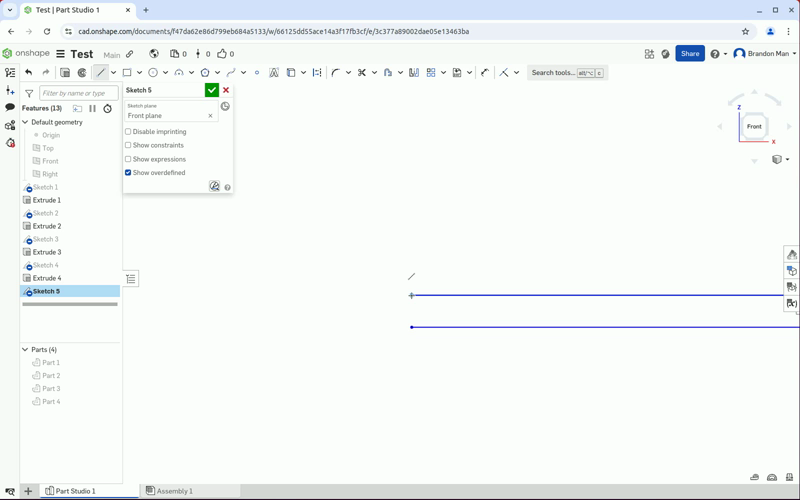
scroll(-6)
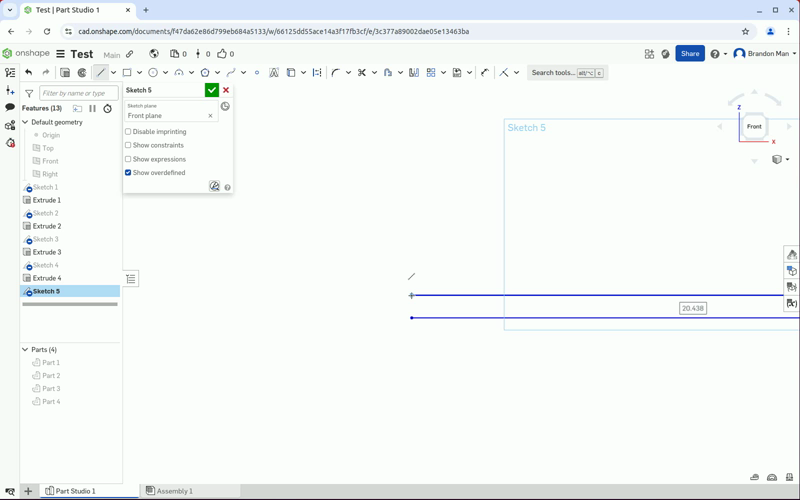
scroll(-6)
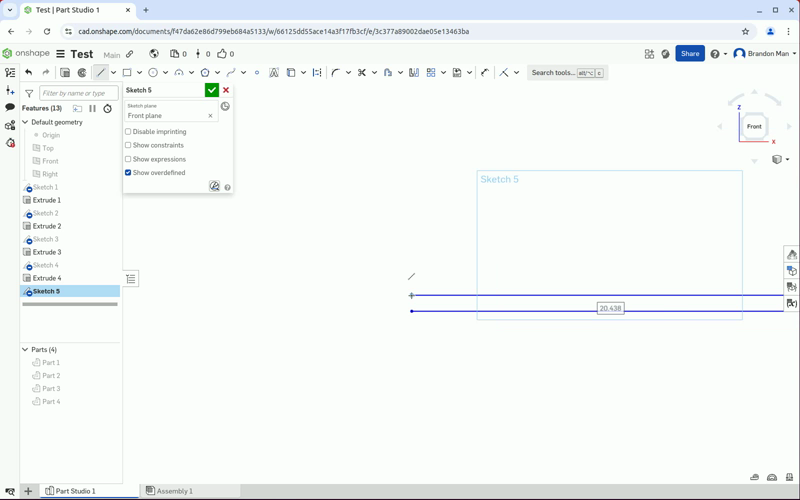
scroll(-6)
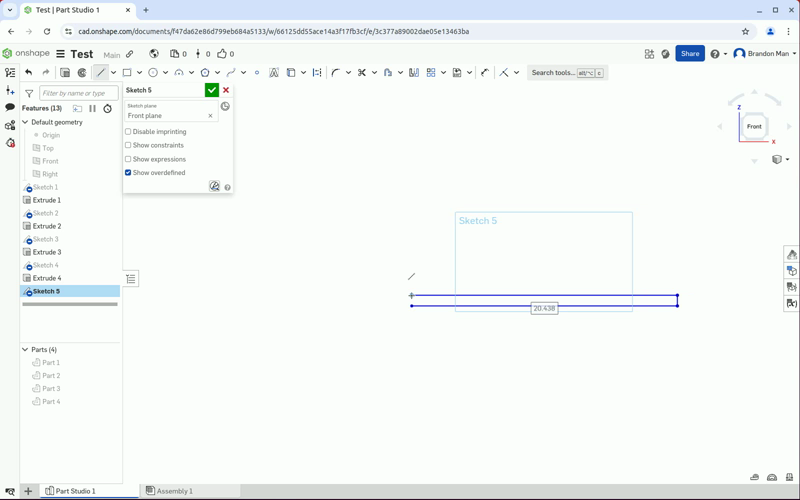
scroll(-6)
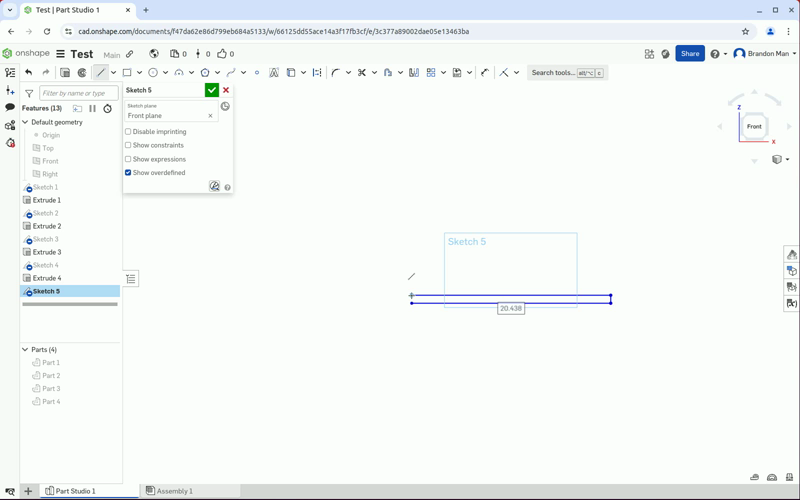
scroll(-6)
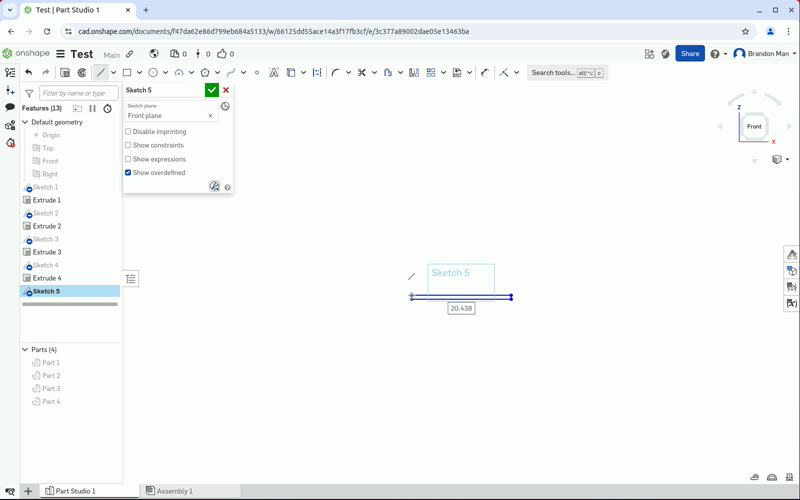
key_up(shift)
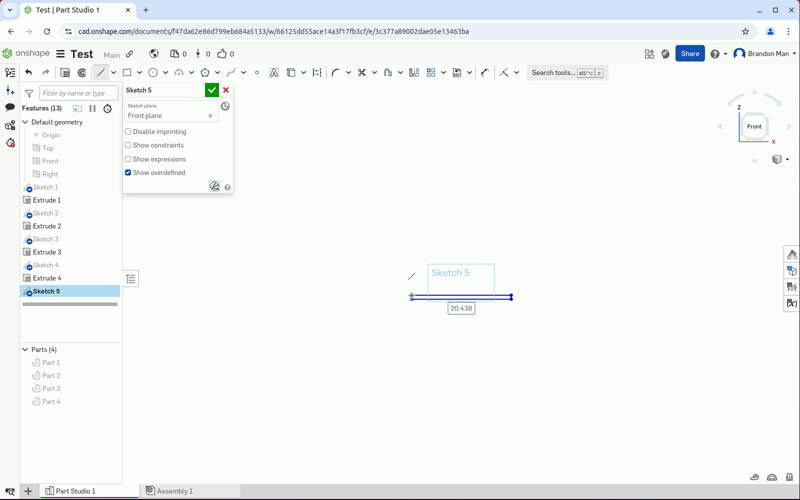
mouse_move(441, 295)
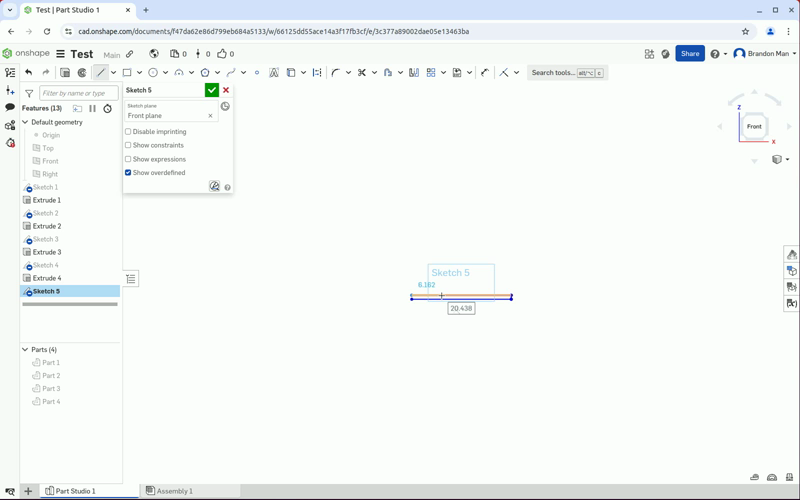
key_down(shift)
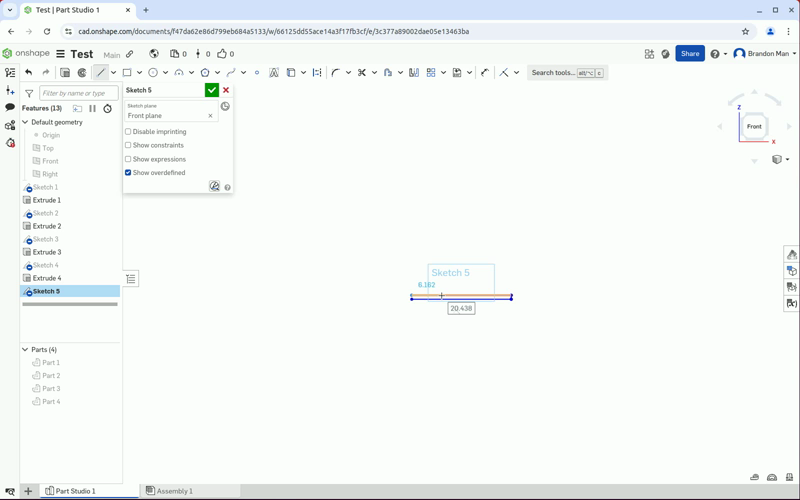
mouse_move(411, 299)
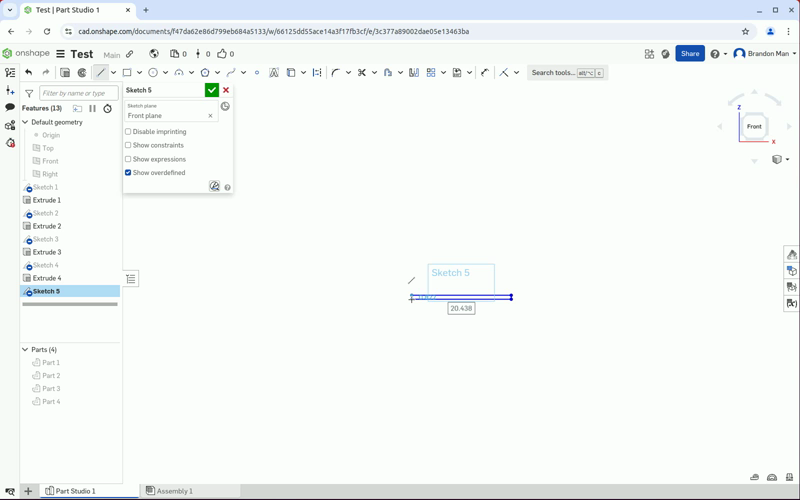
scroll(6)
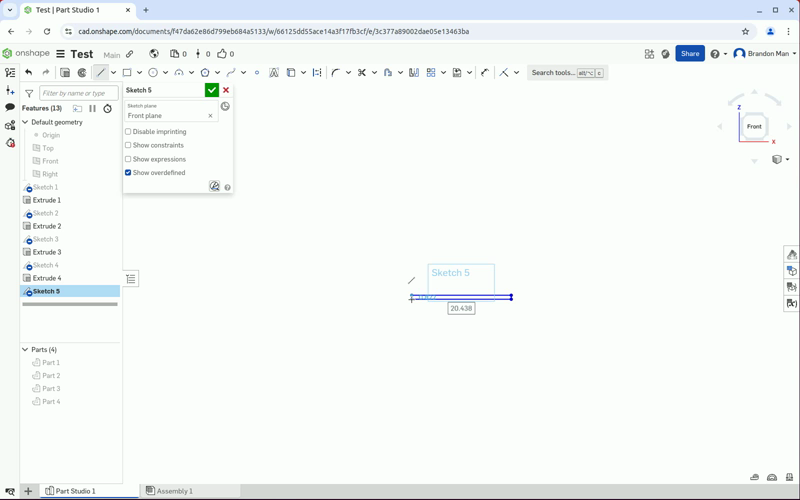
scroll(6)
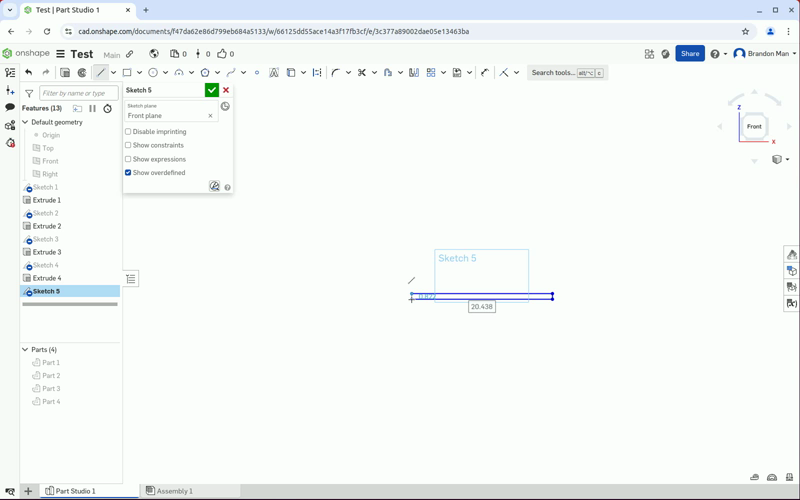
scroll(6)
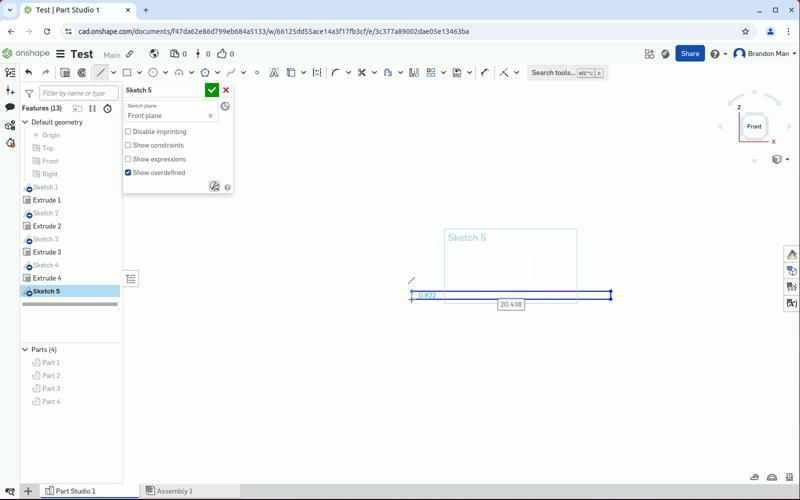
scroll(6)
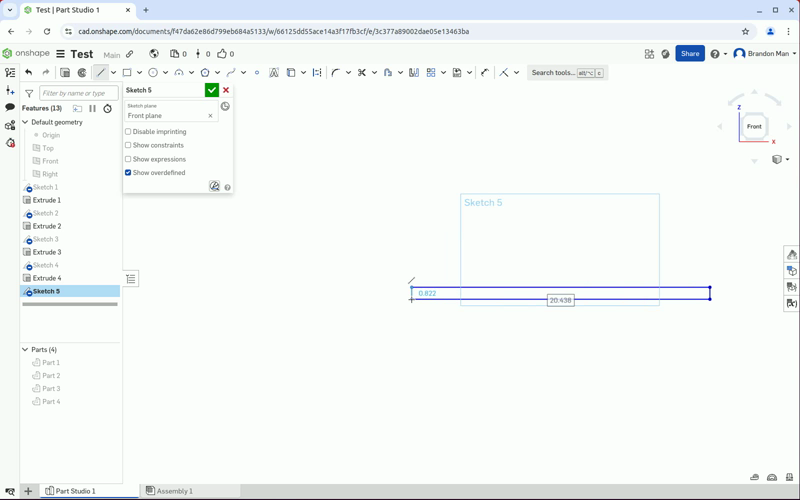
scroll(6)
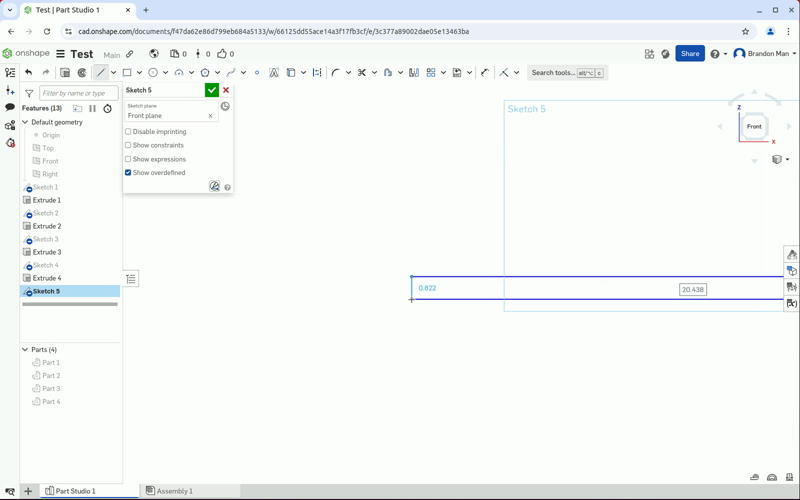
scroll(6)
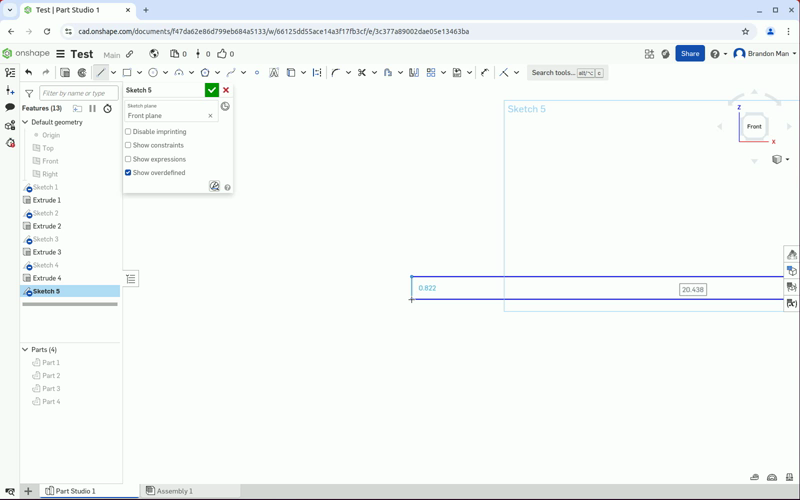
scroll(6)
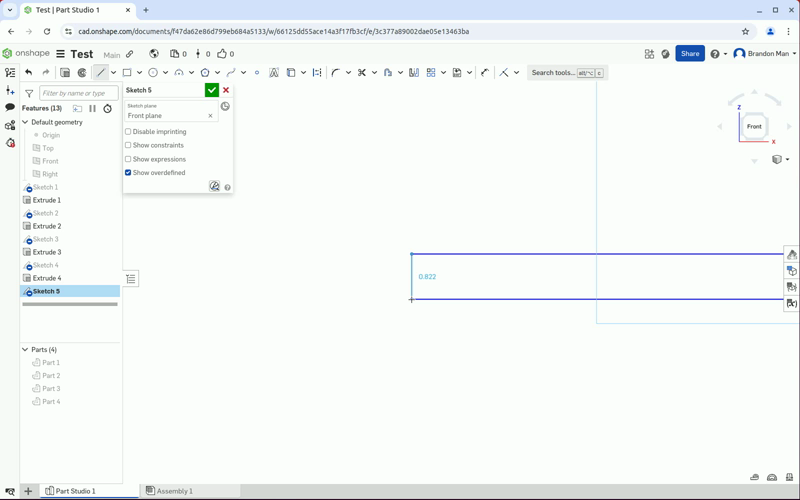
key_up(shift)
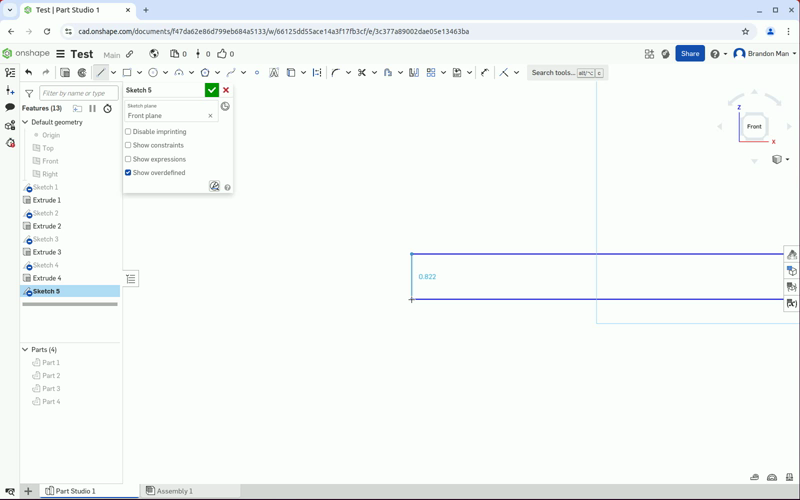
click(411, 299)
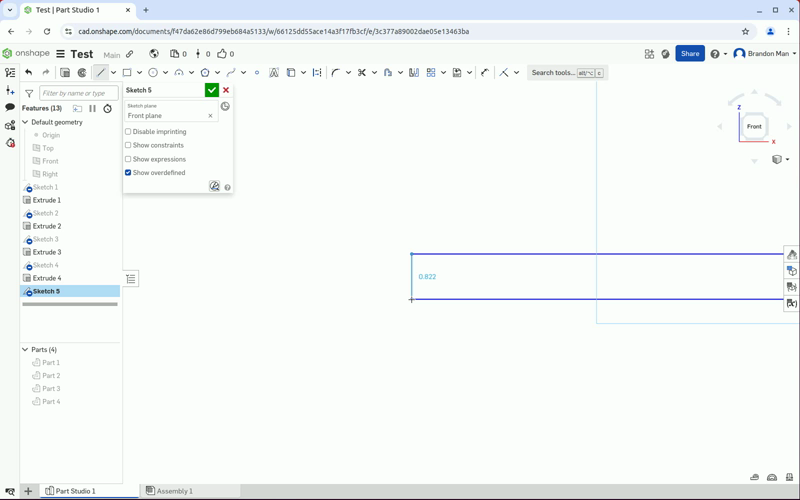
scroll(-6)
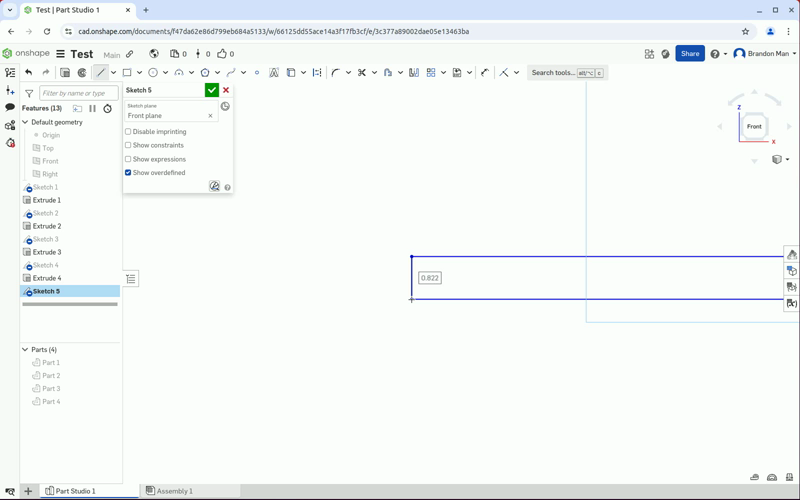
scroll(-6)
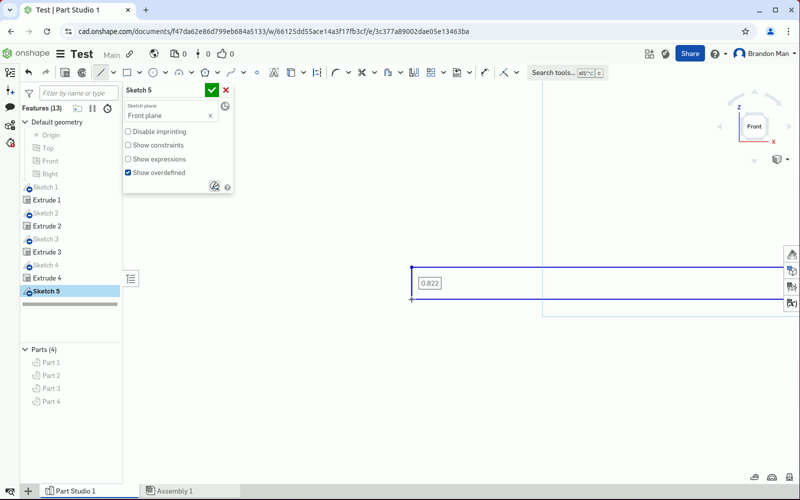
scroll(-6)
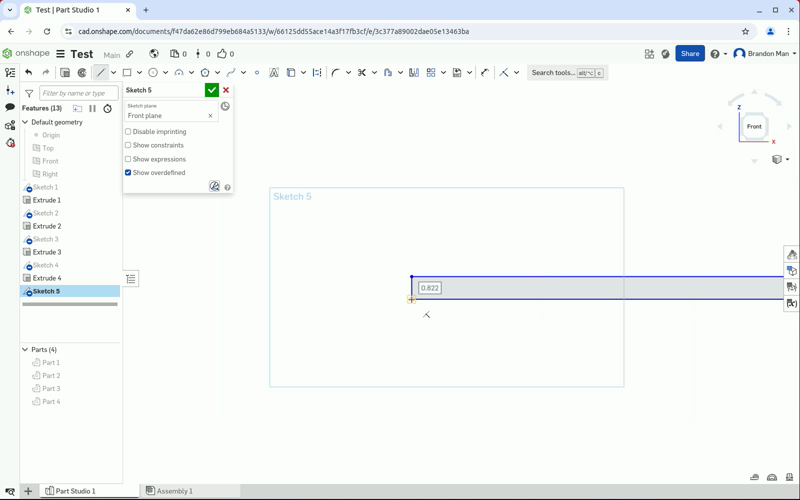
scroll(-6)
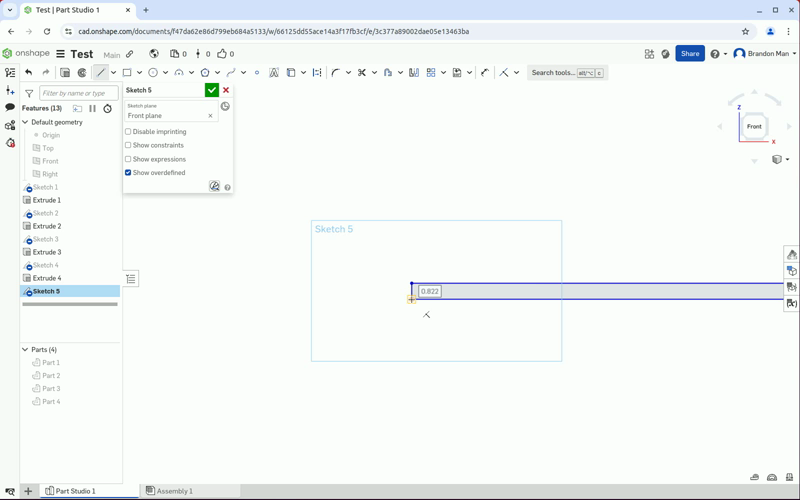
scroll(-6)
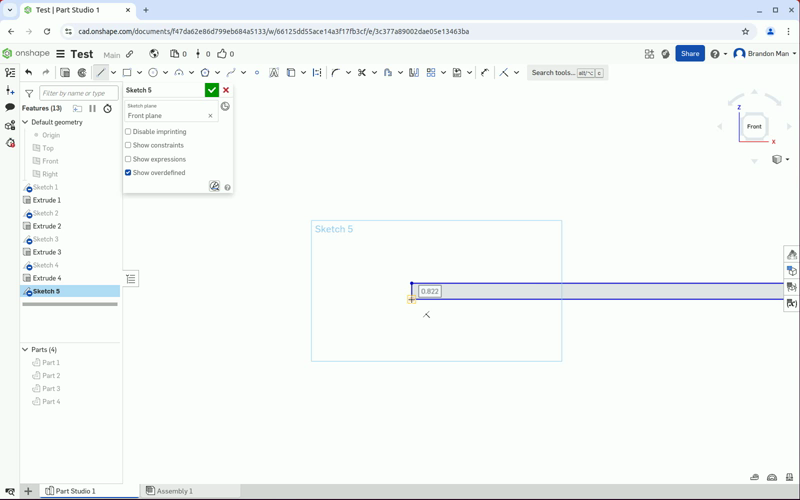
scroll(-6)
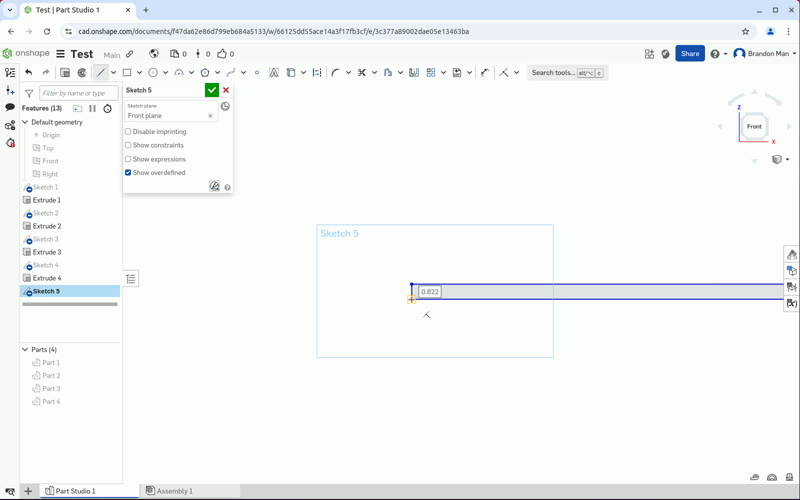
scroll(-6)
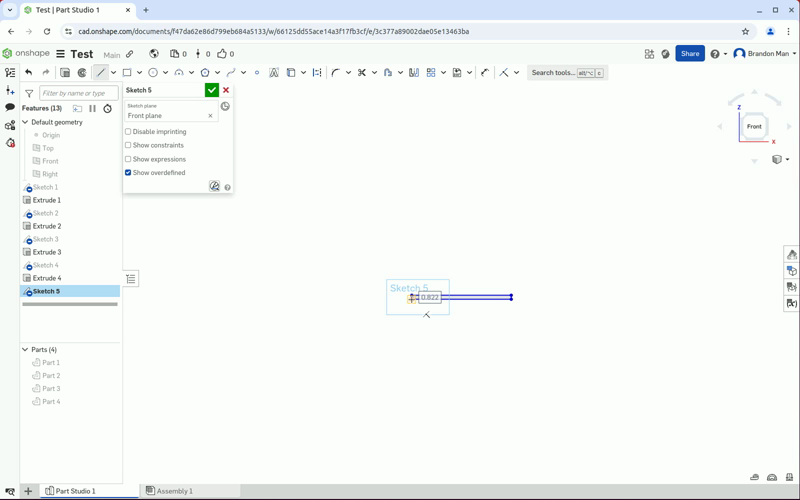
key(esc)
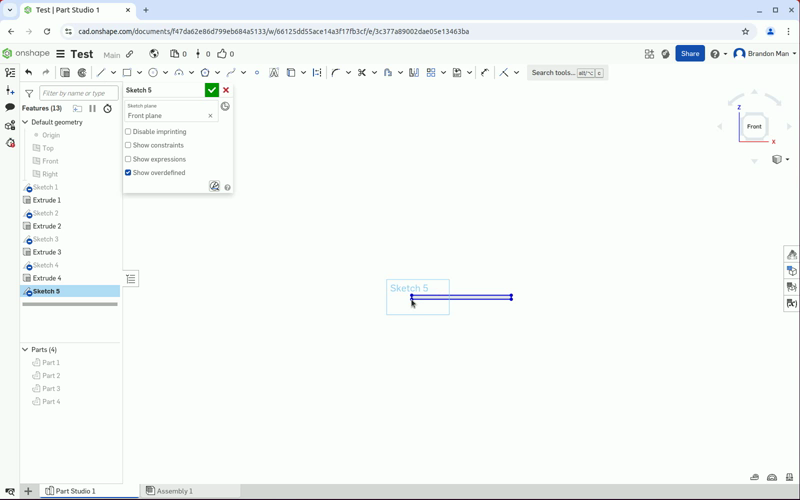
mouse_move(484, 298)
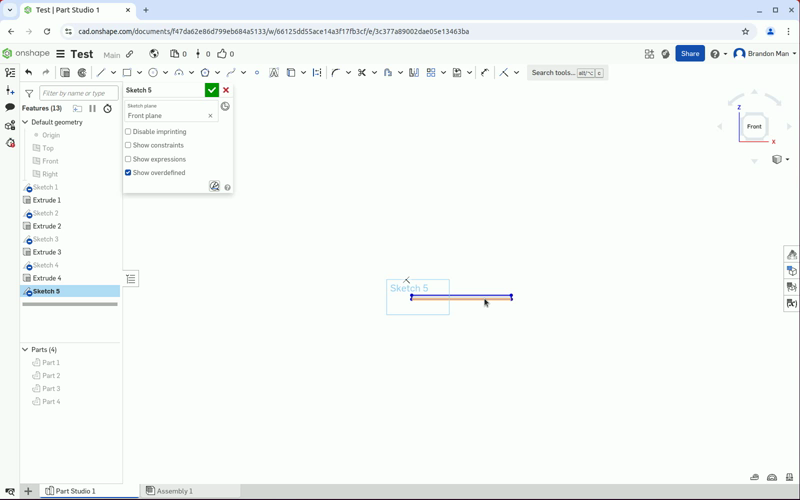
scroll(6)
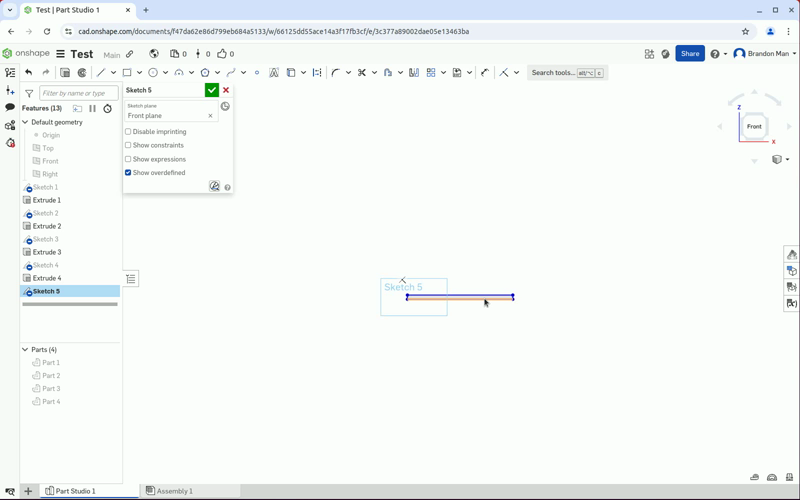
scroll(6)
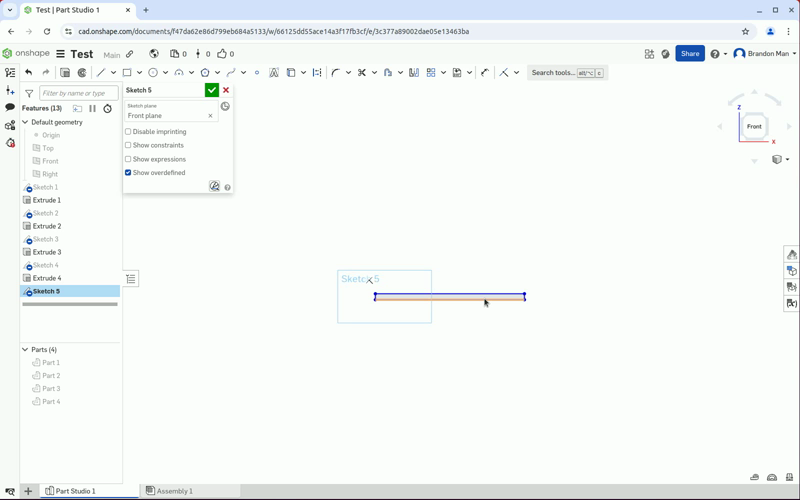
scroll(6)
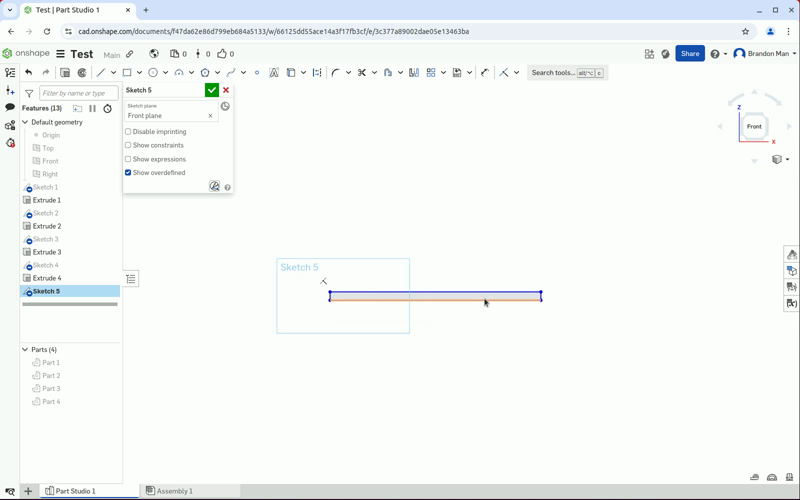
scroll(6)
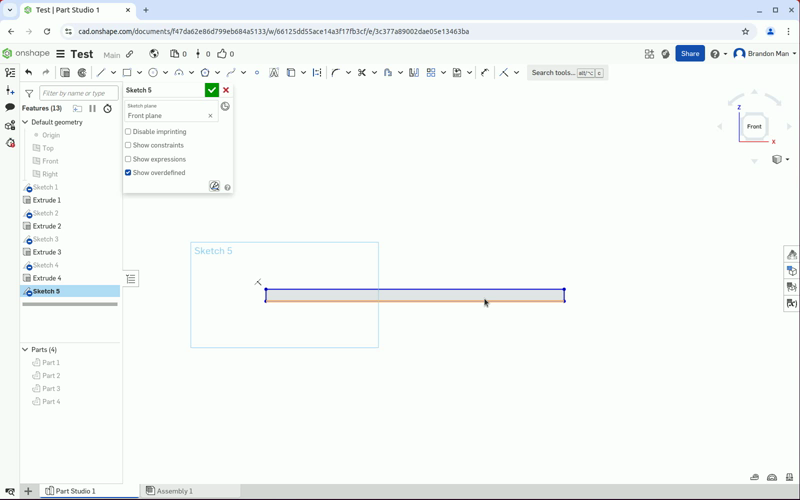
scroll(6)
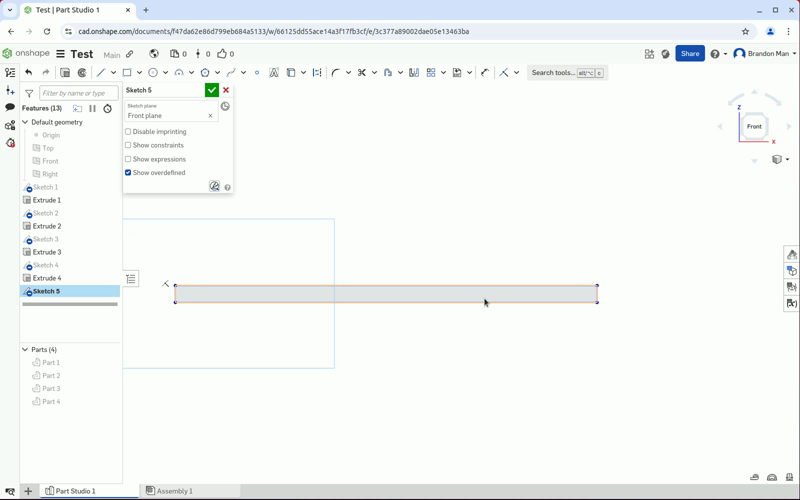
scroll(6)
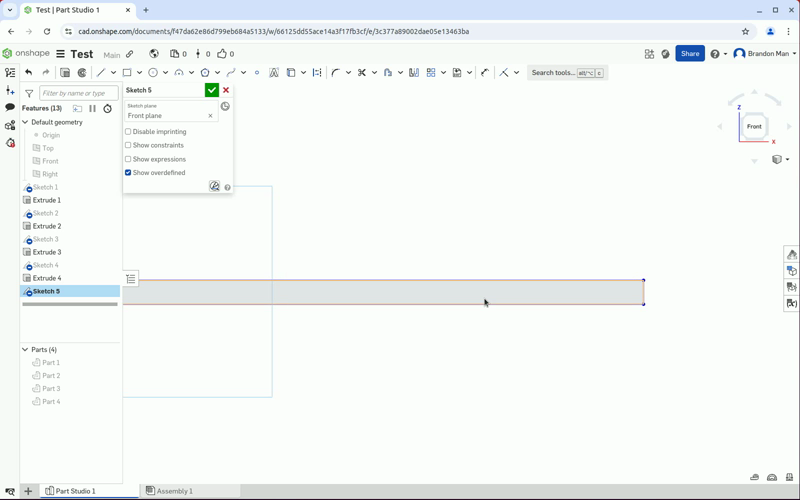
scroll(6)
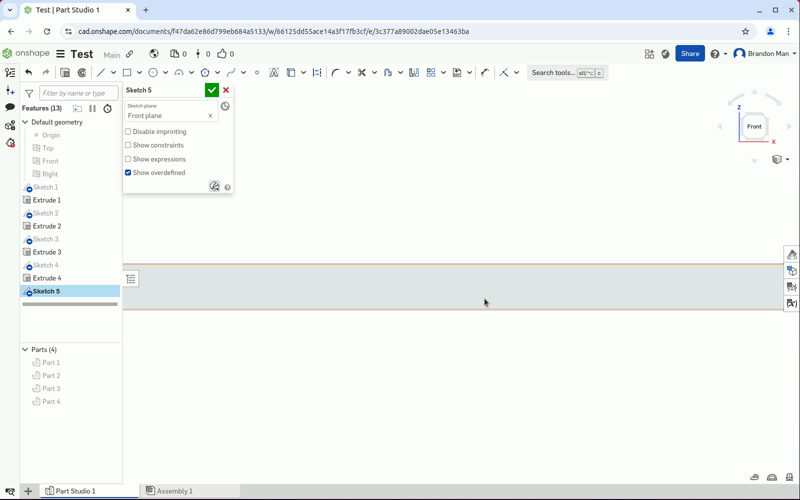
click(484, 298)
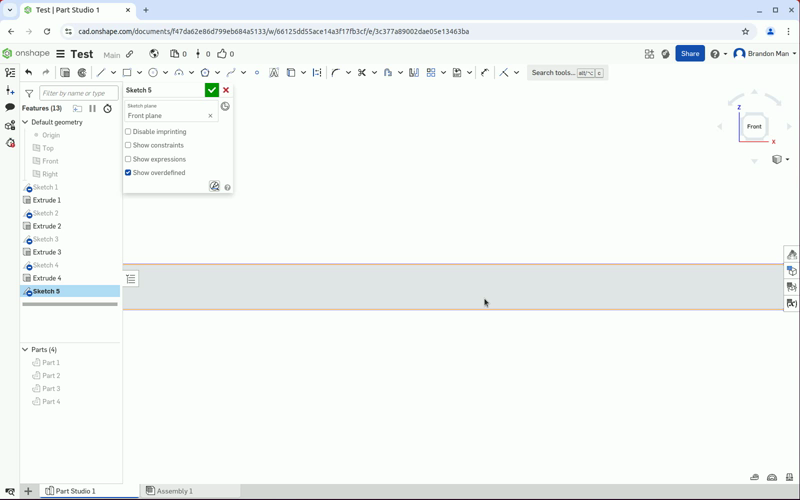
scroll(-6)
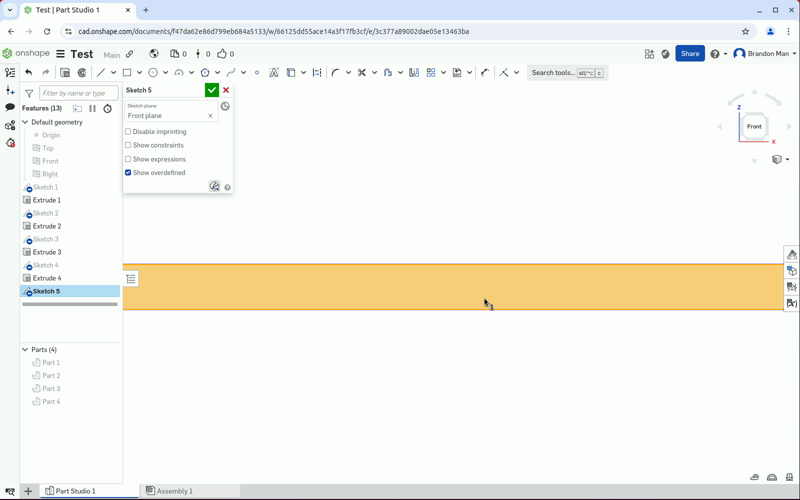
scroll(-6)
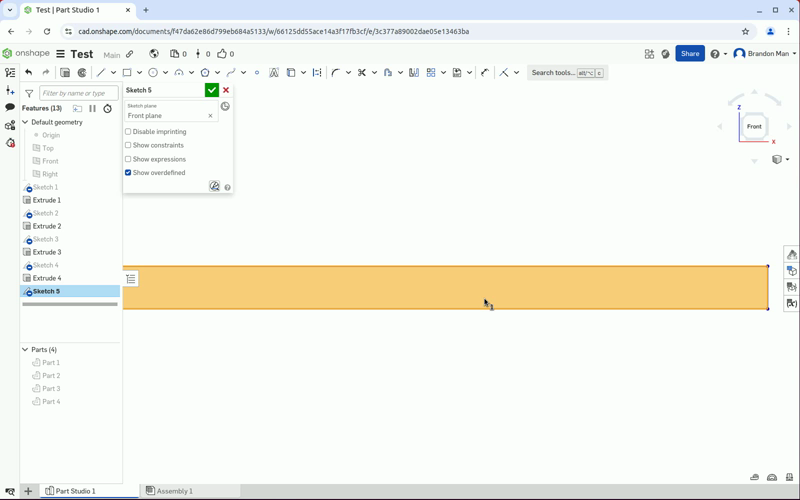
scroll(-6)
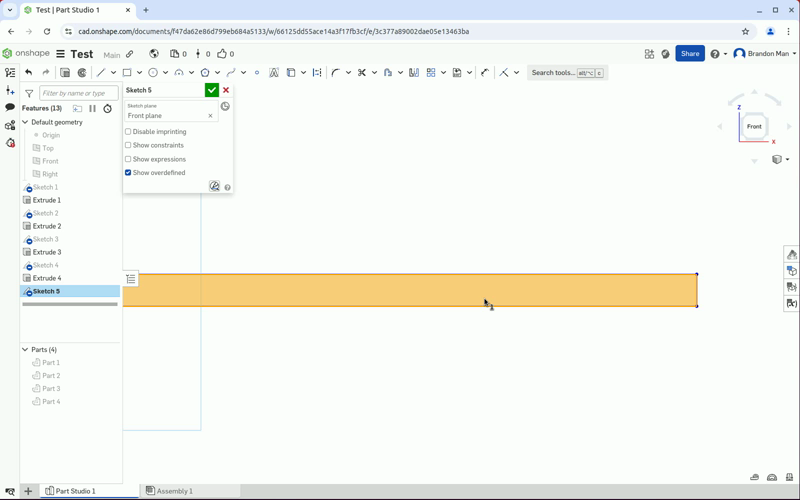
scroll(-6)
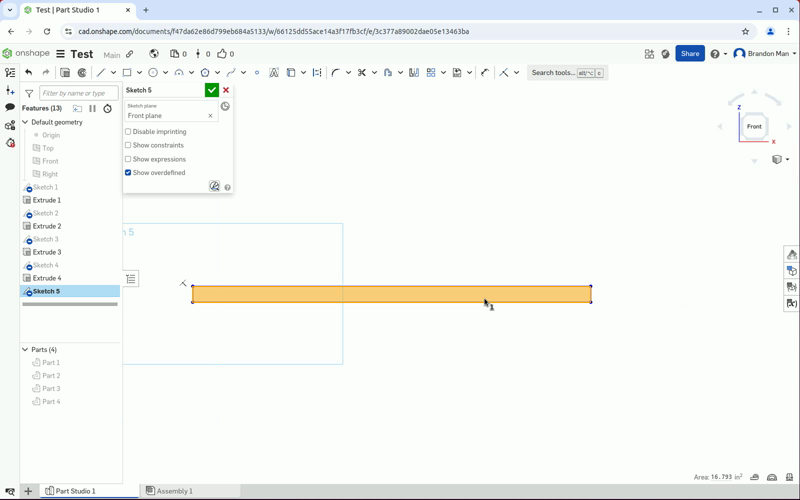
scroll(-6)
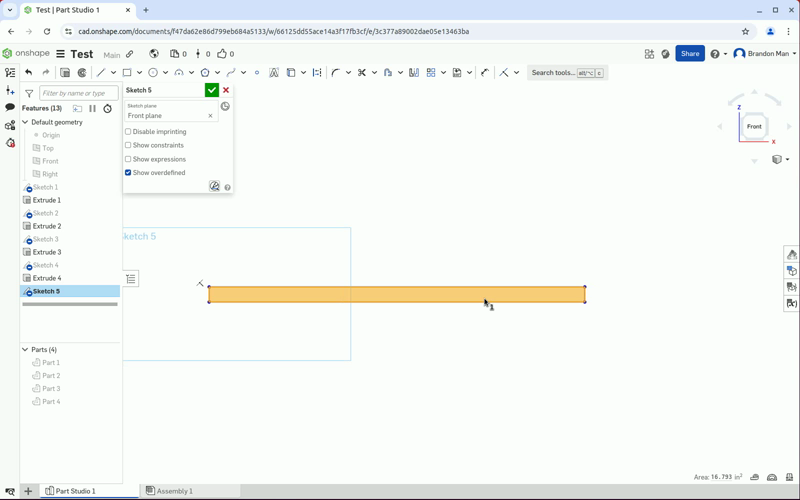
scroll(-6)
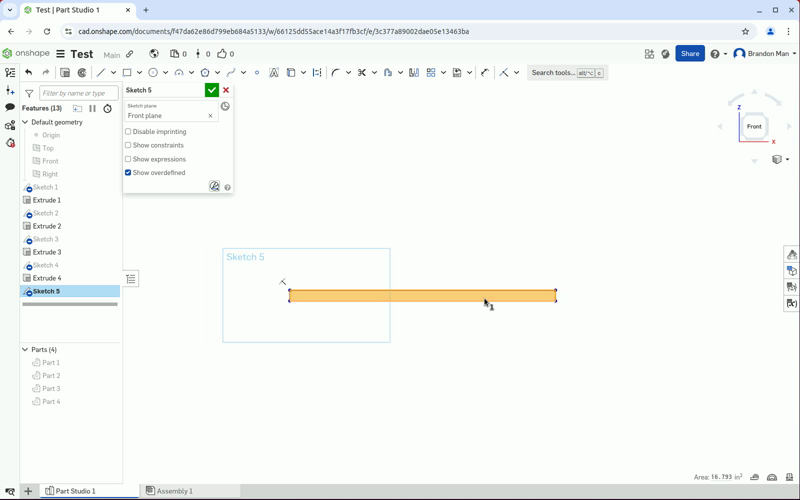
scroll(-6)
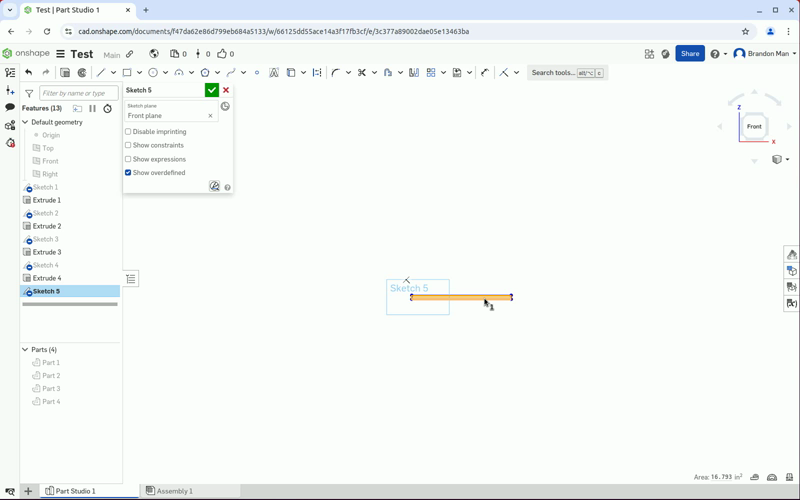
mouse_move(73, 352)
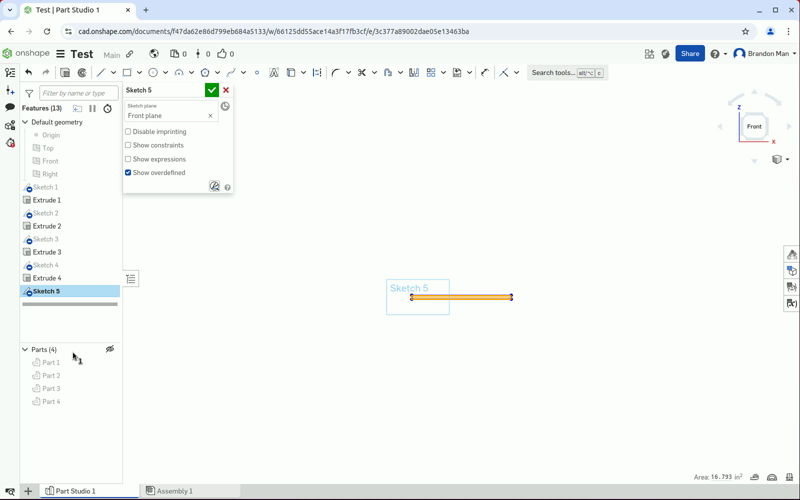
key(shift+y)
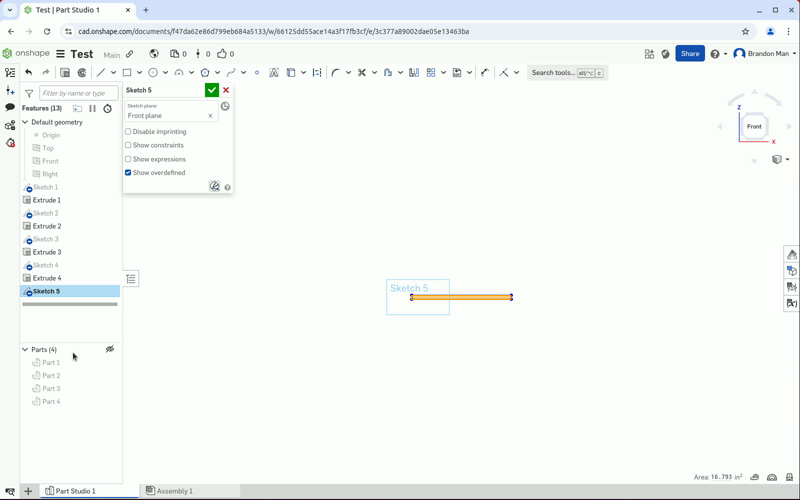
key(shift+e)
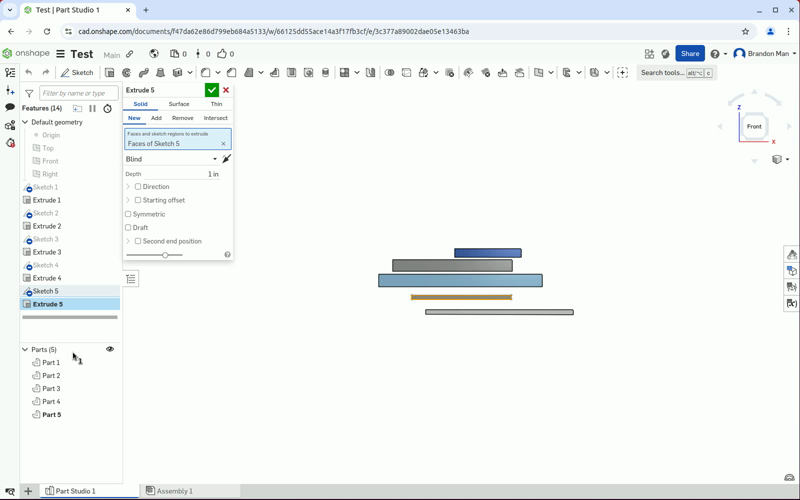
mouse_move(143, 106)
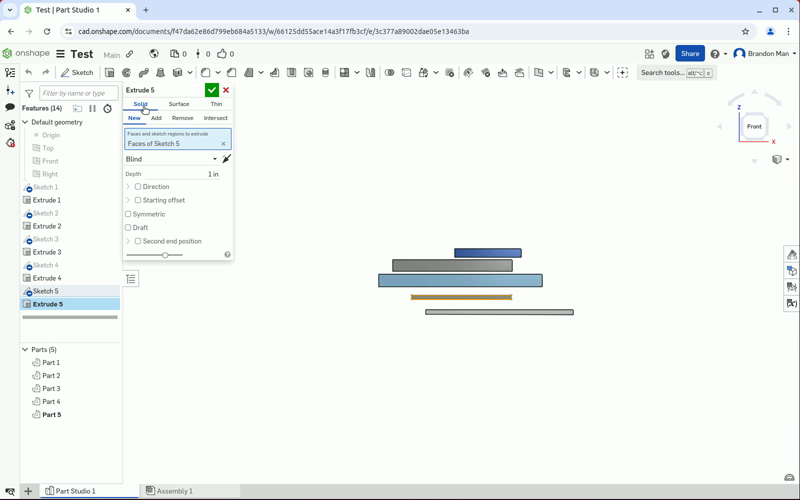
click(143, 106)
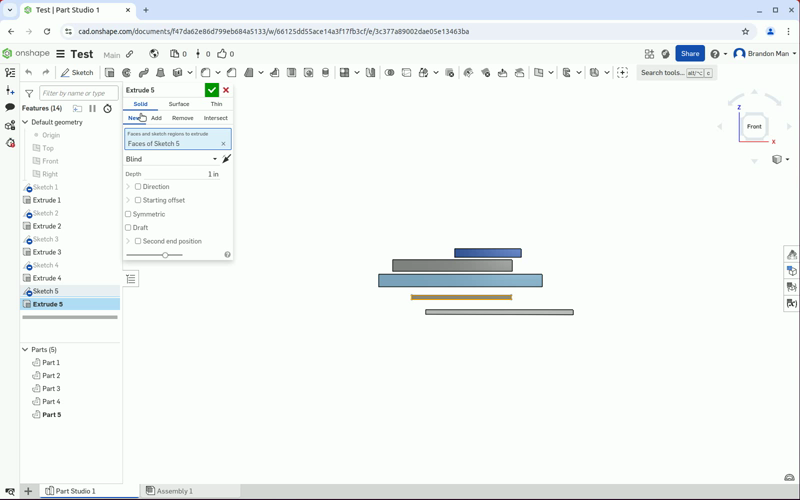
mouse_move(137, 120)
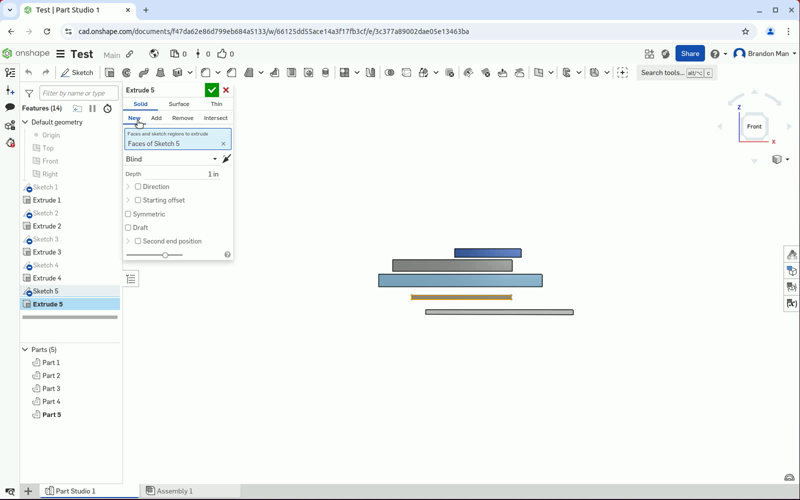
click(137, 120)
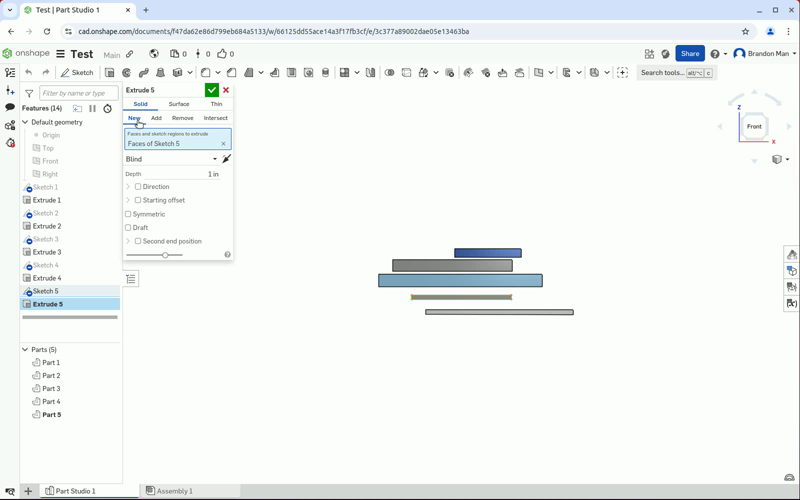
key(tab, 4)
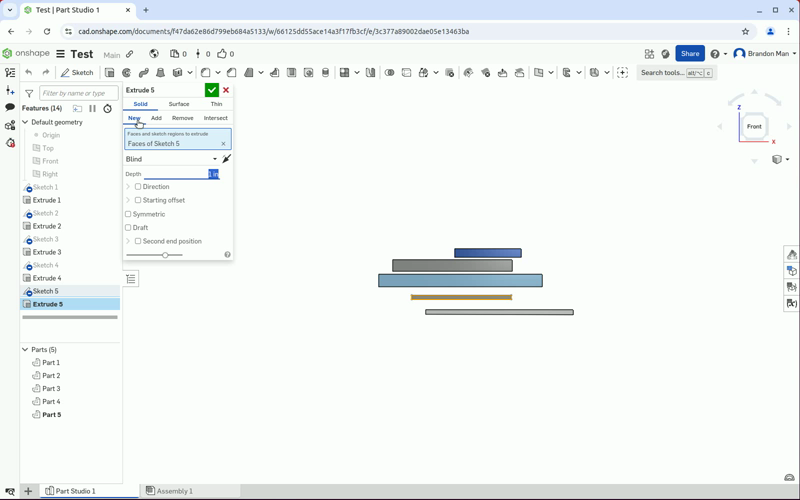
text(0.481)
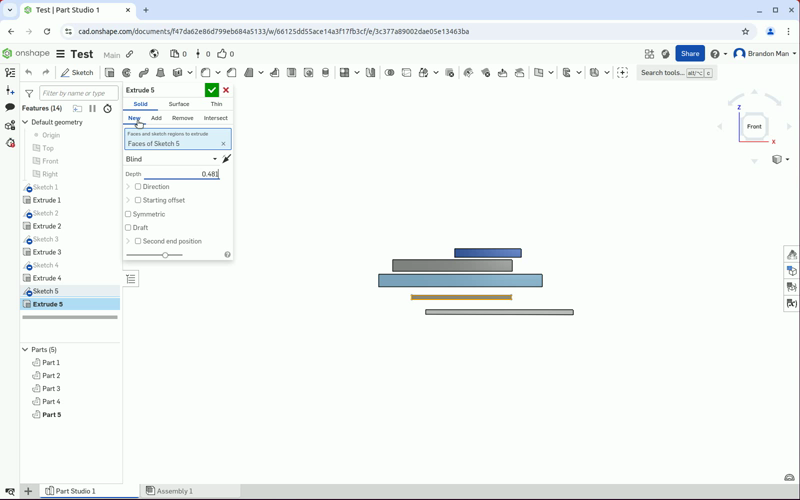
key(enter)
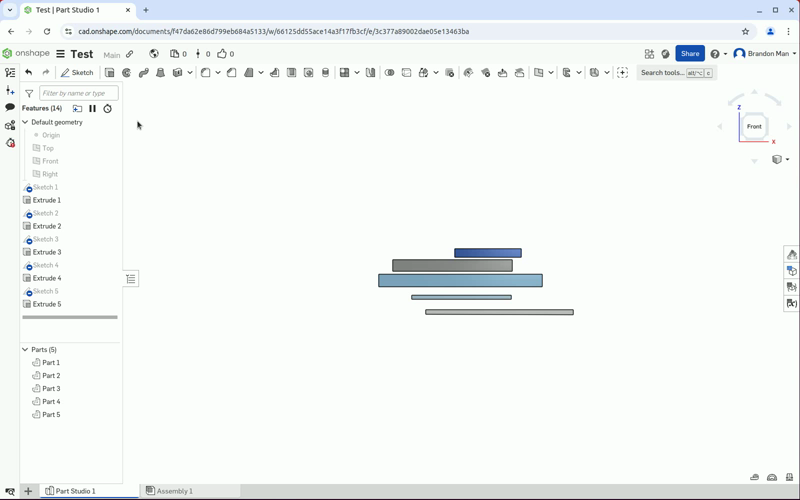
key(shift+h)
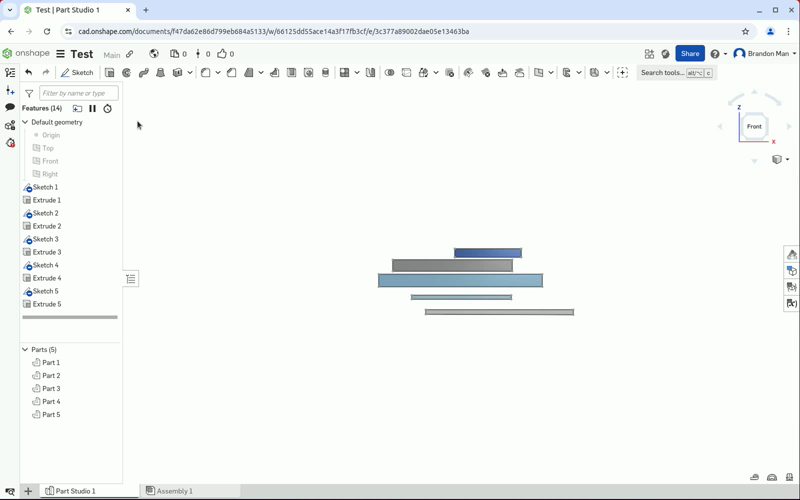
key(shift+h)
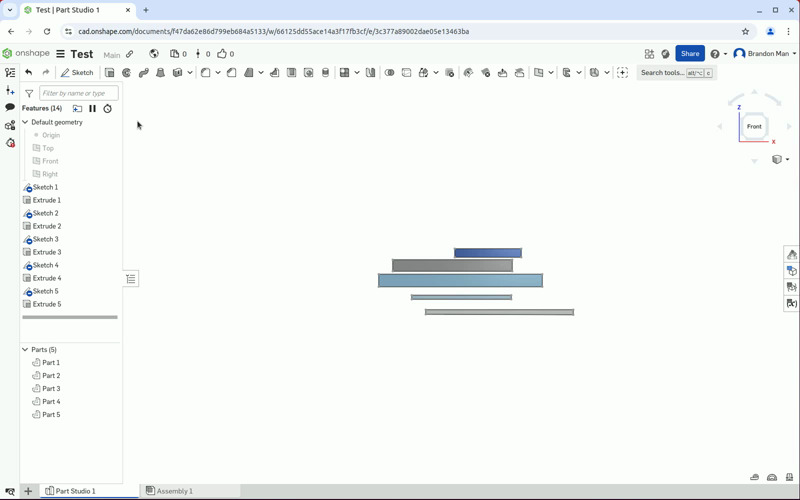
key(shift+7)
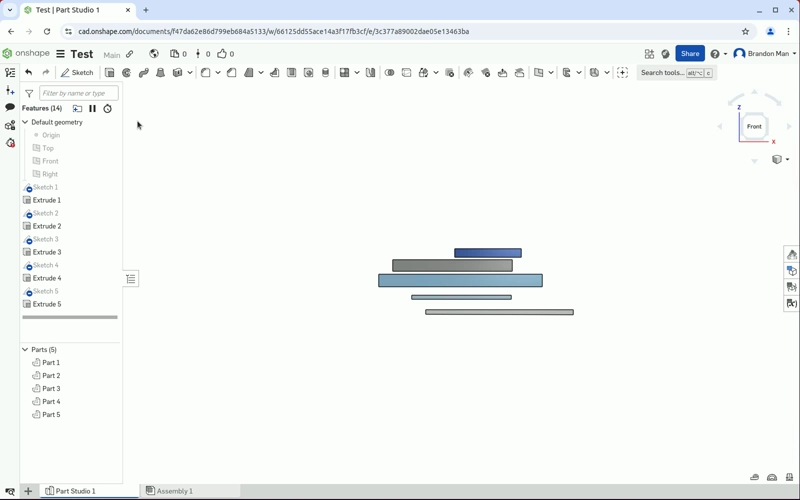
key(left, 2)
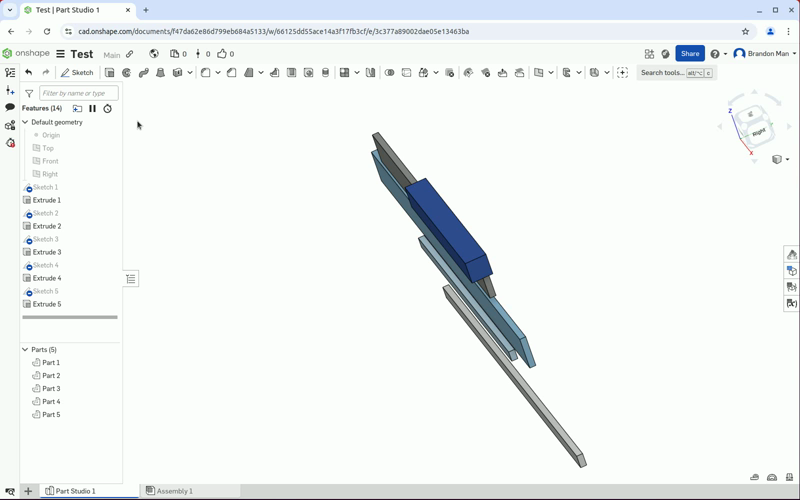
key(down, 2)
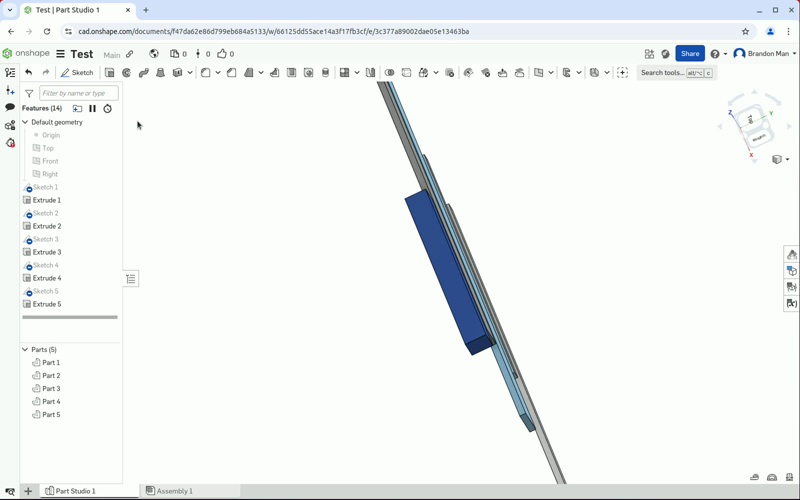
key(up, 2)
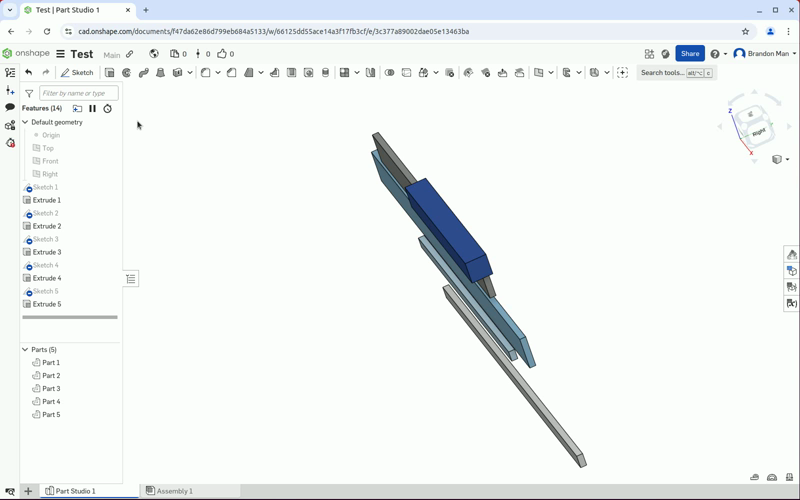
key(right, 2)
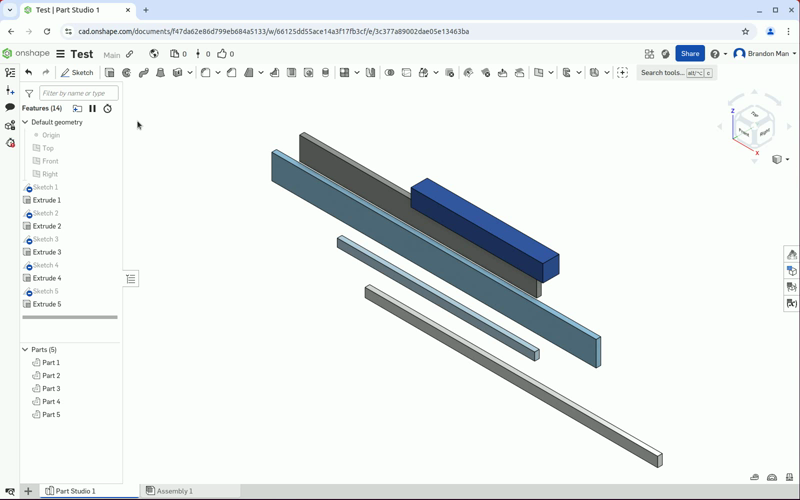
mouse_move(73, 189)
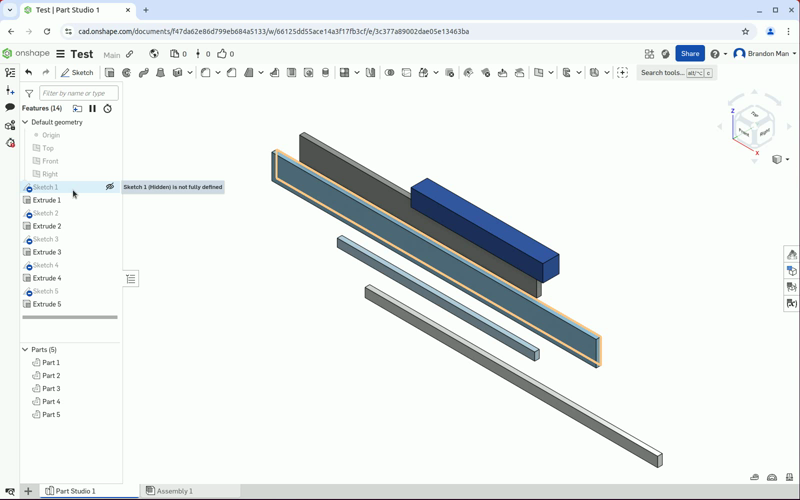
click(73, 189)